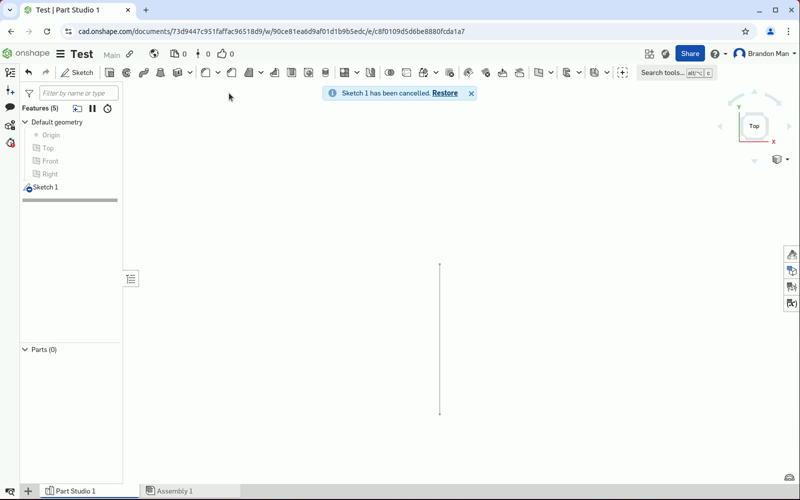
key(shift+h)
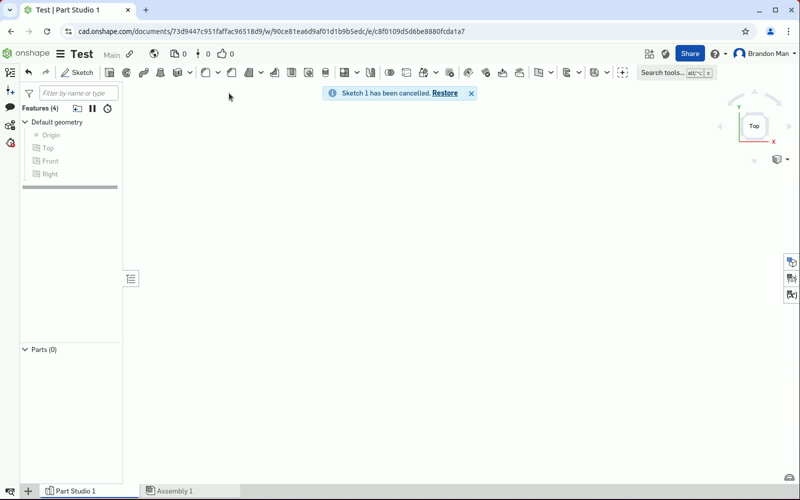
mouse_move(73, 352)
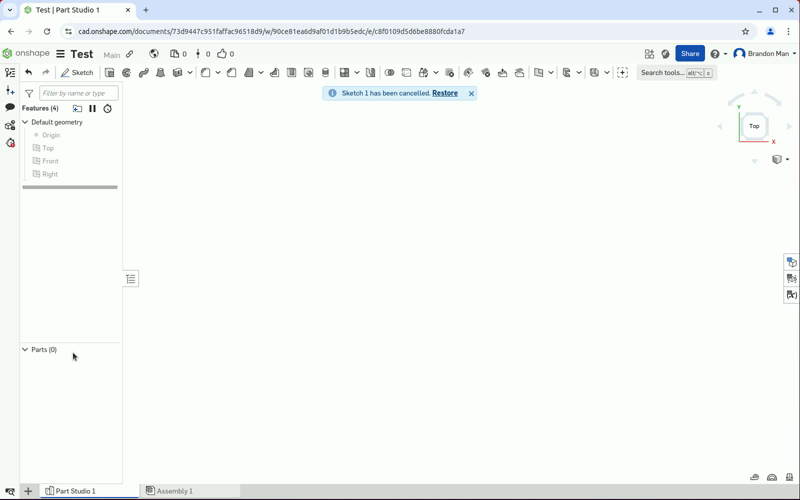
key(y)
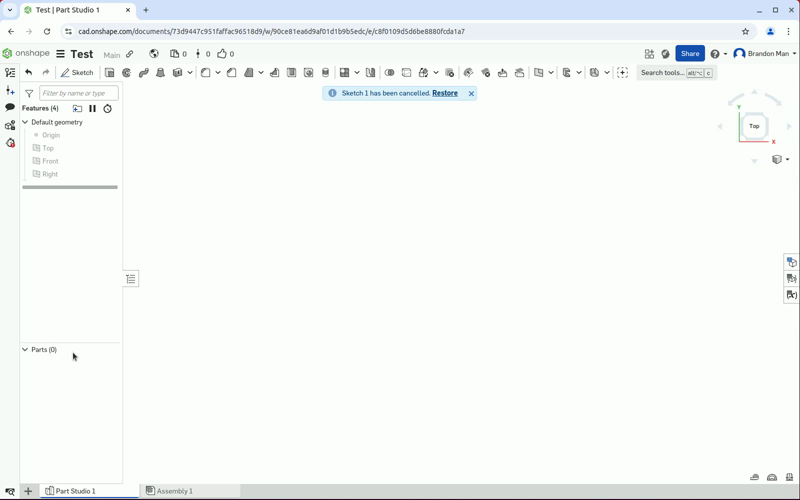
key(shift+p)
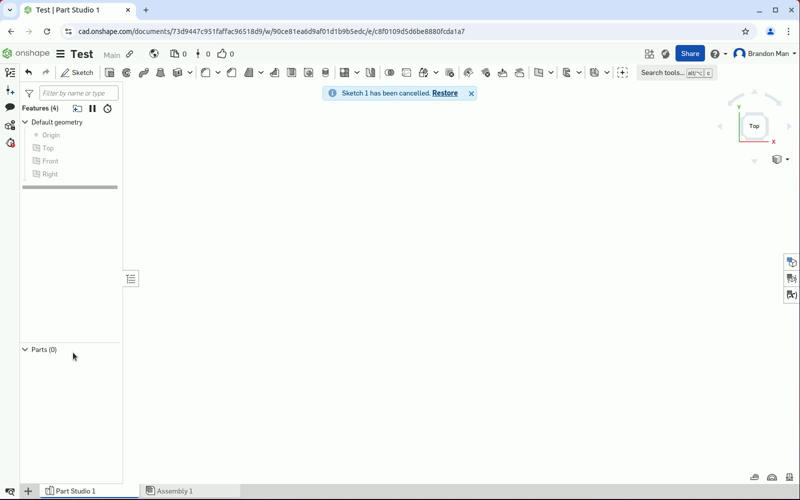
key(space)
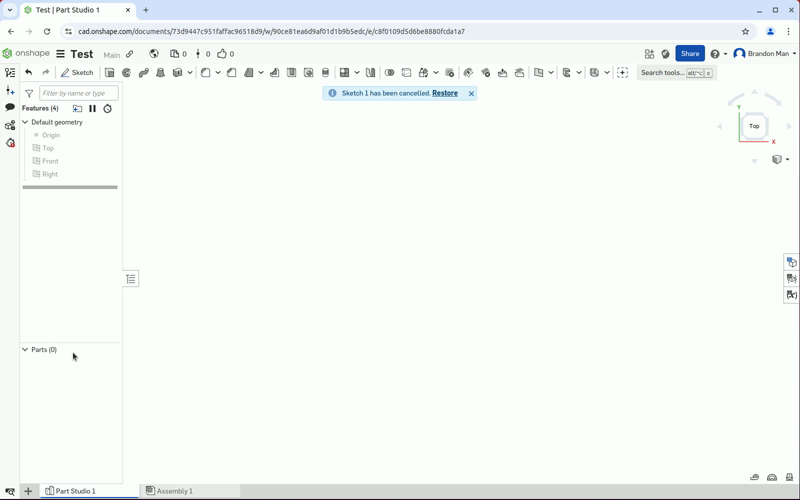
key_down(shift)
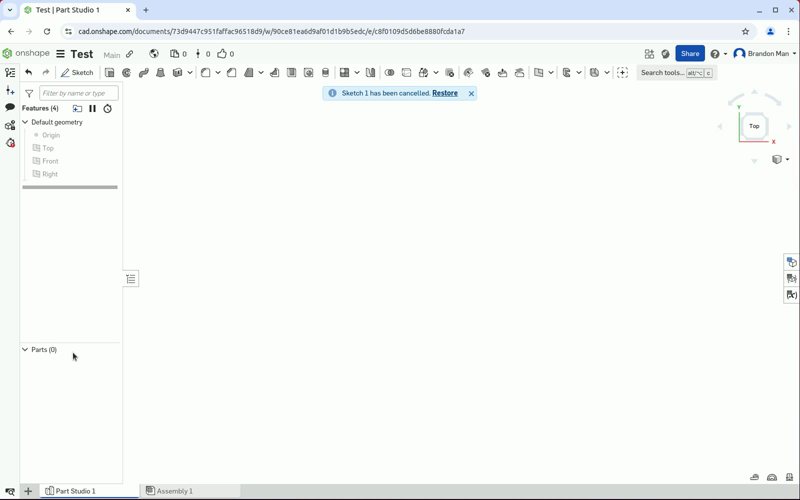
key(up)
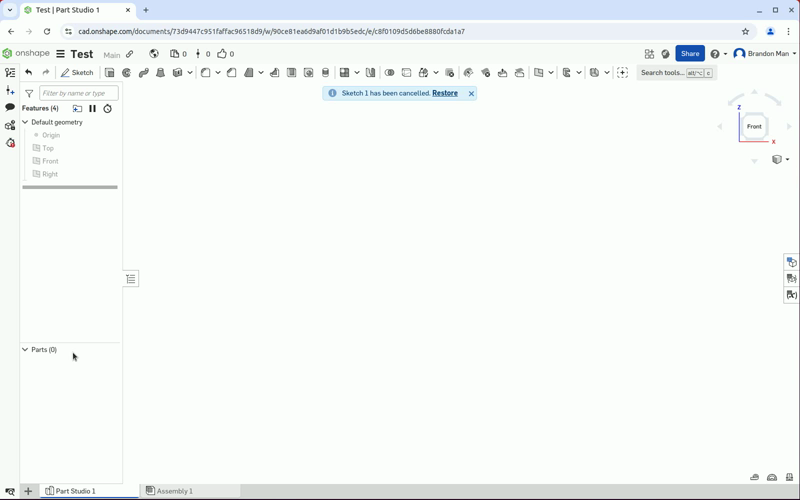
key_up(shift)
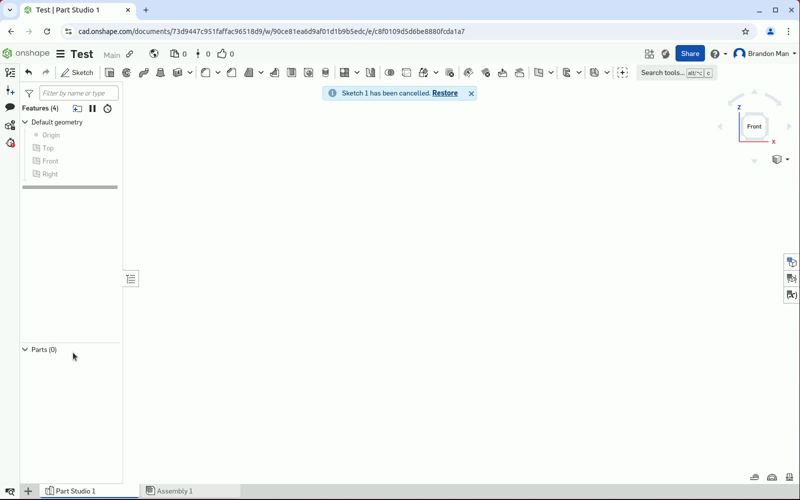
mouse_move(73, 352)
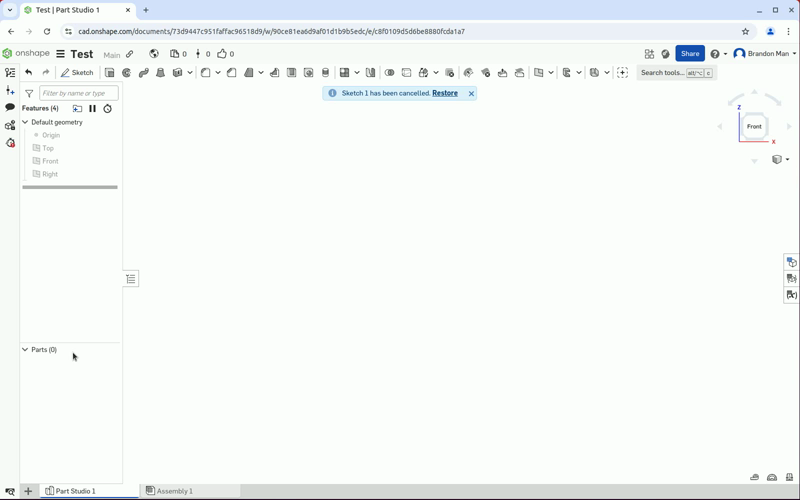
key(shift+y)
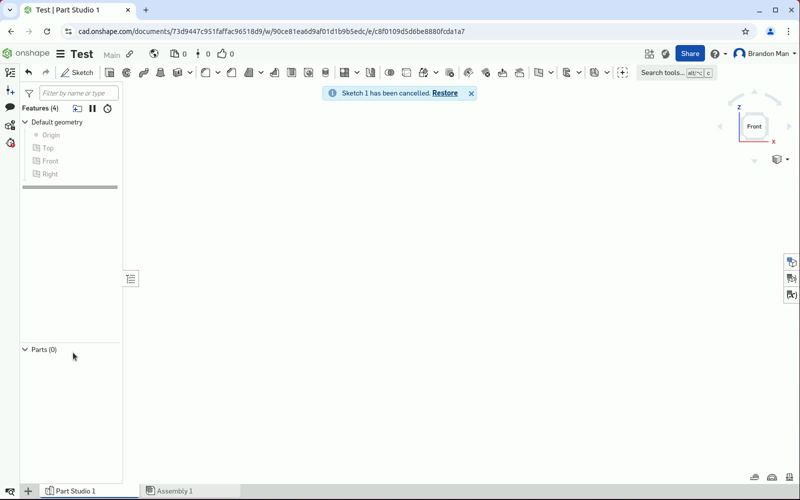
key(shift+s)
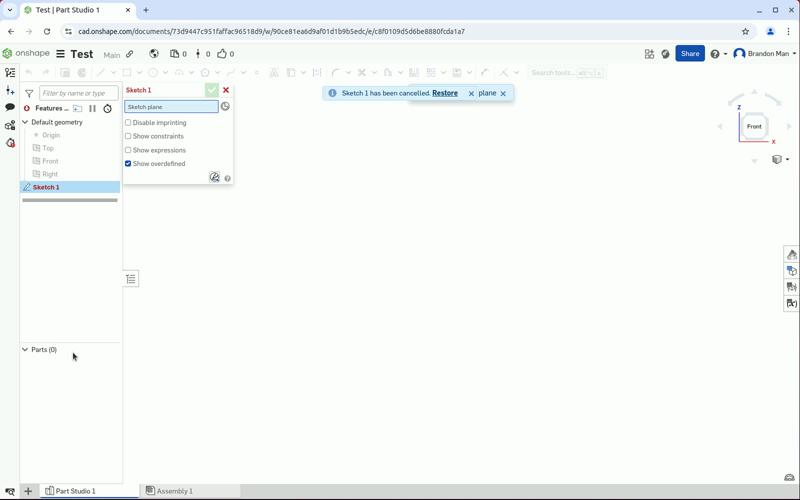
mouse_move(73, 163)
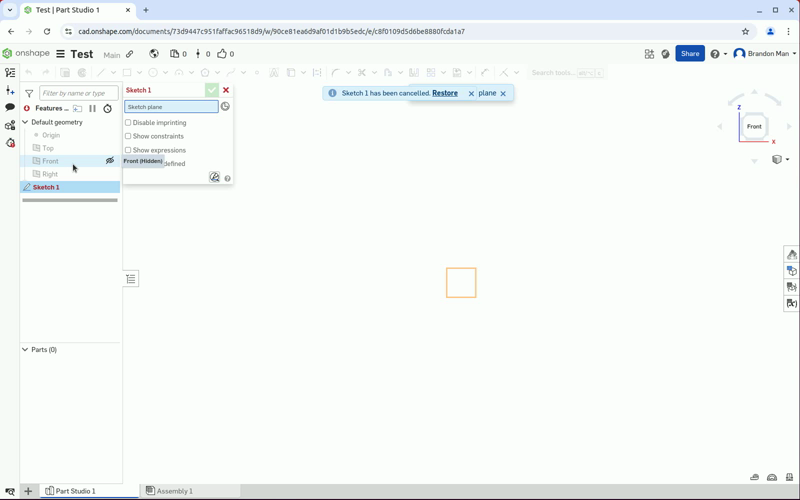
click(73, 163)
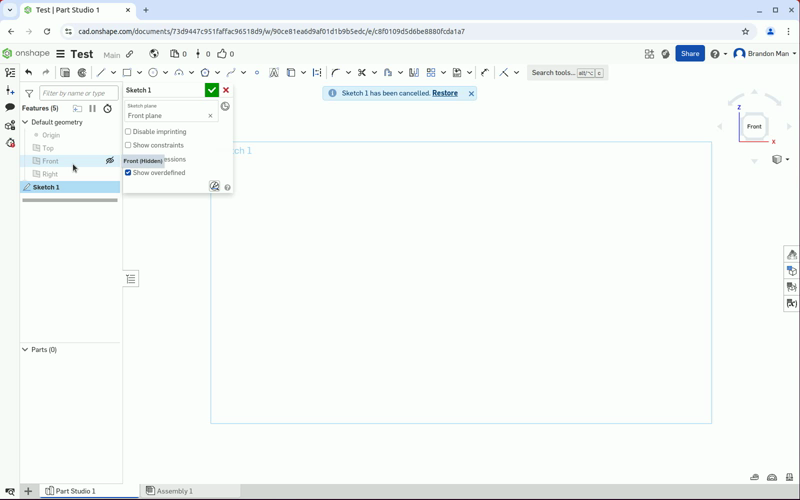
mouse_move(73, 352)
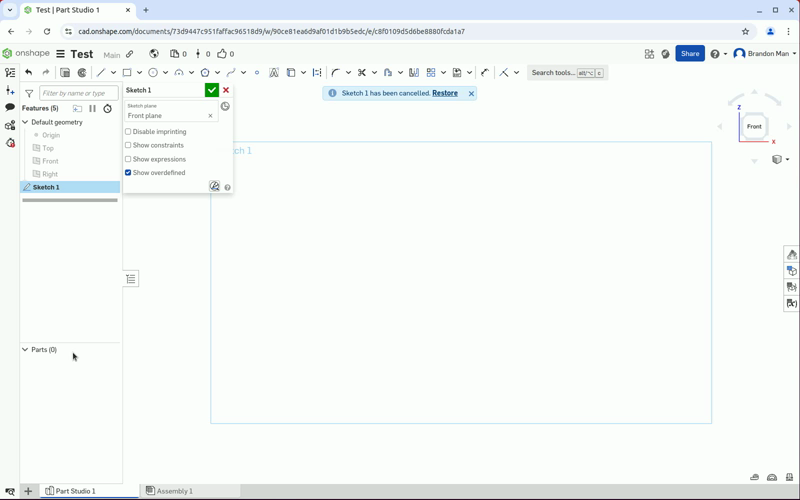
key(y)
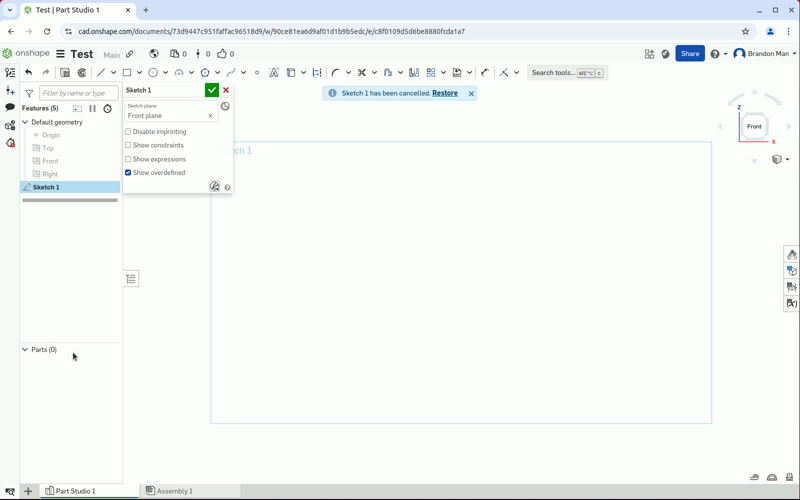
key(a)
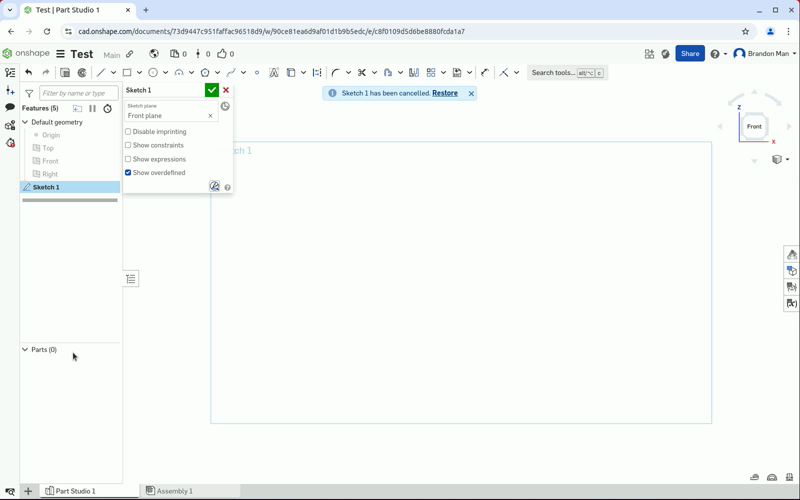
key_down(shift)
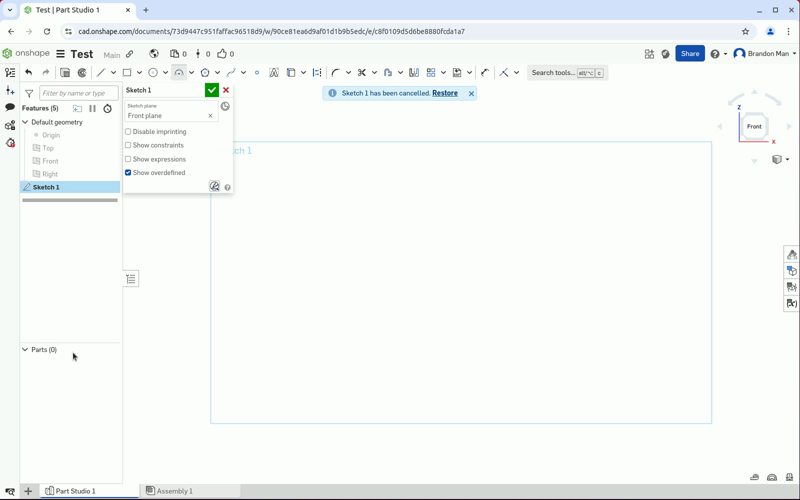
mouse_move(348, 354)
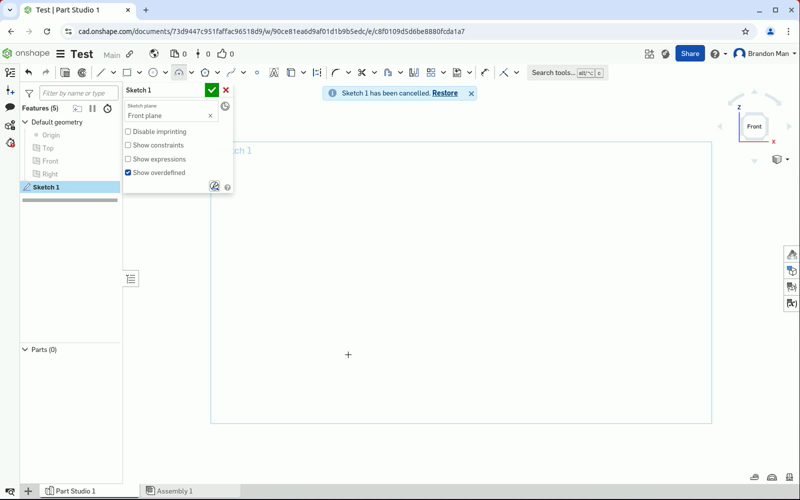
click(348, 354)
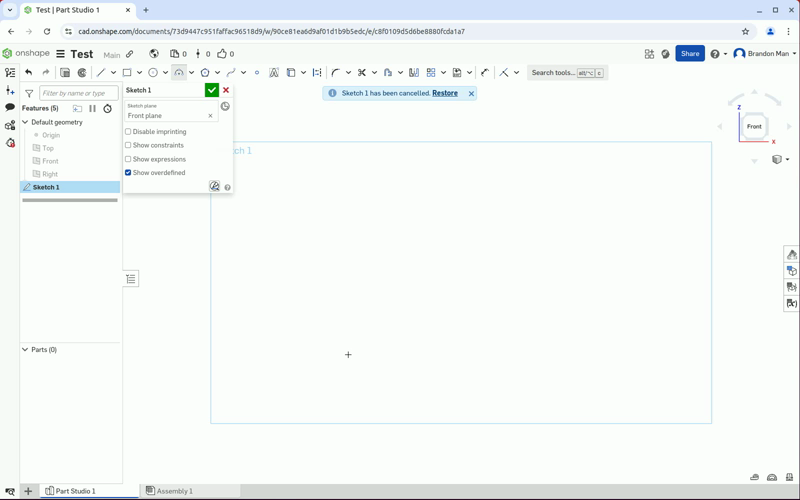
key_up(shift)
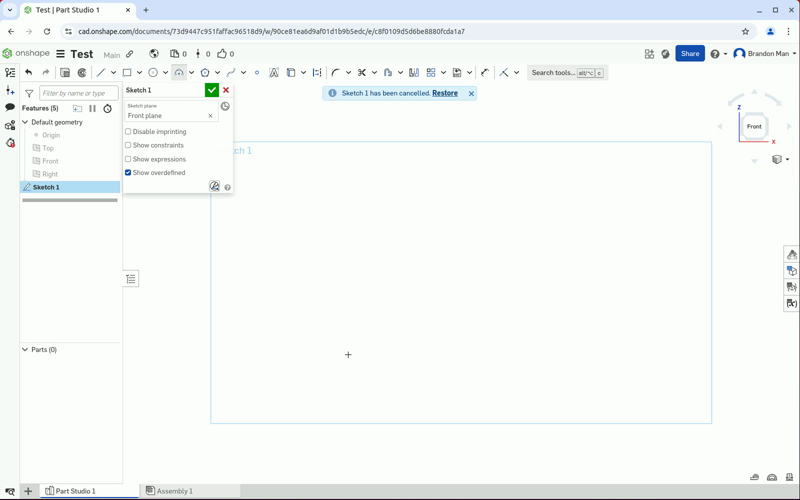
key_down(shift)
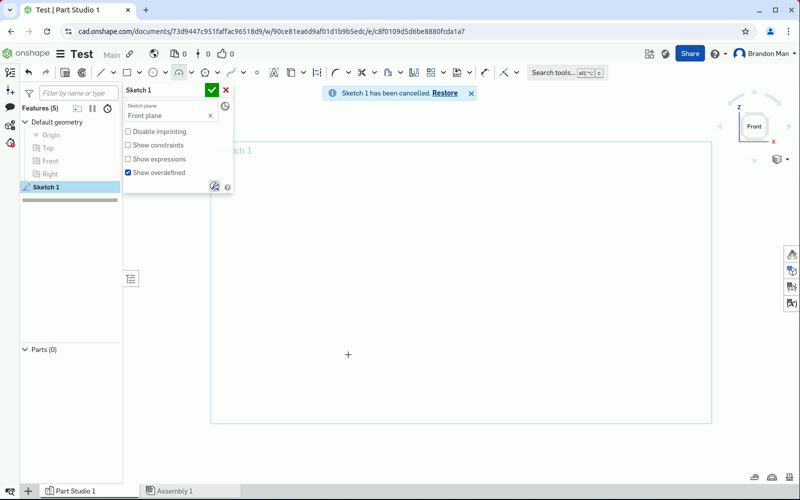
mouse_move(368, 364)
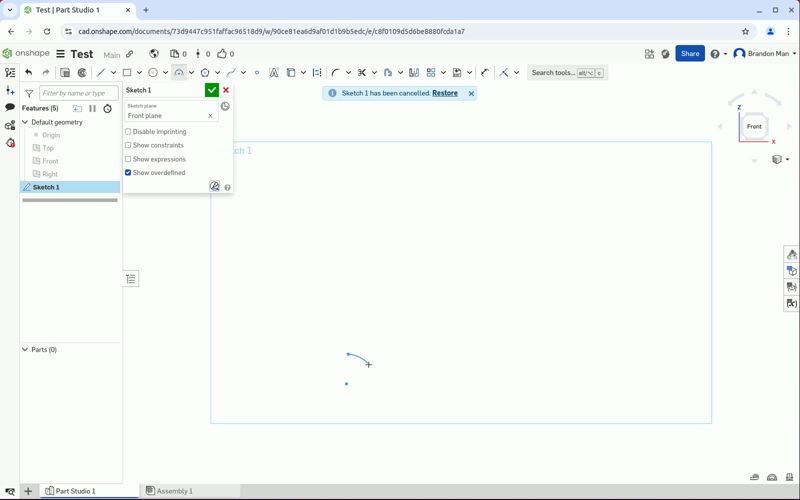
click(368, 364)
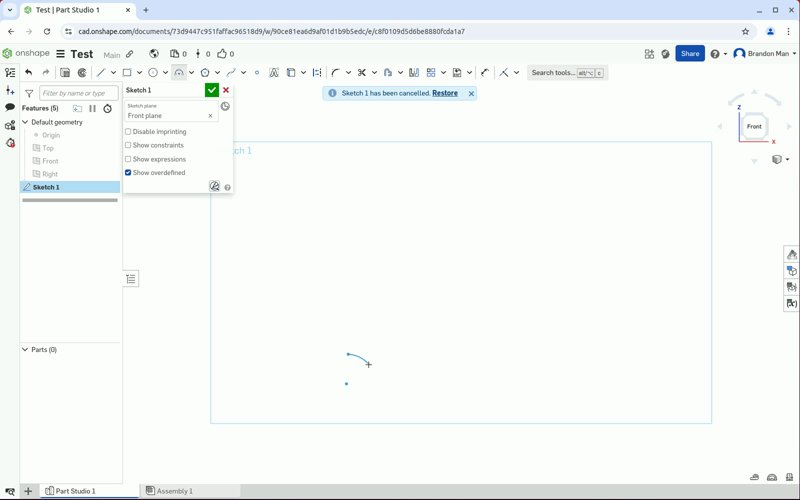
mouse_move(365, 343)
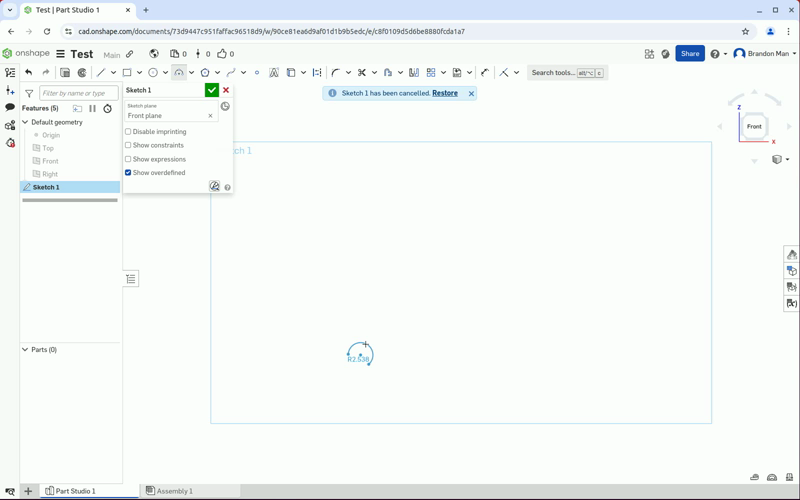
click(365, 343)
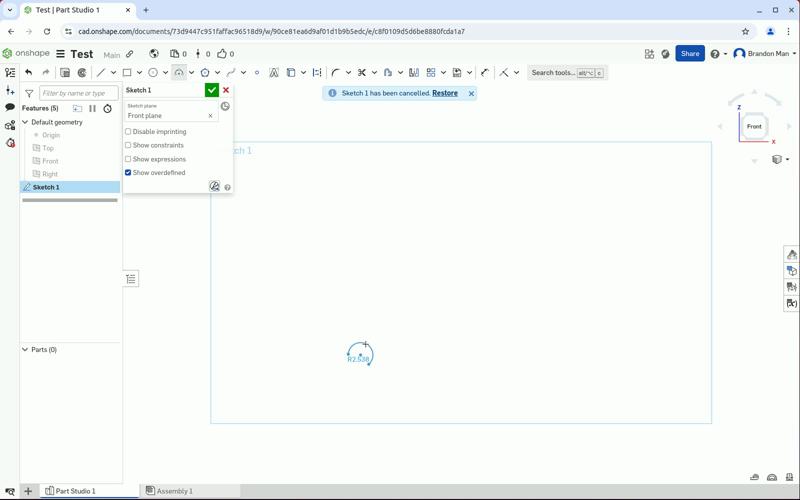
key_up(shift)
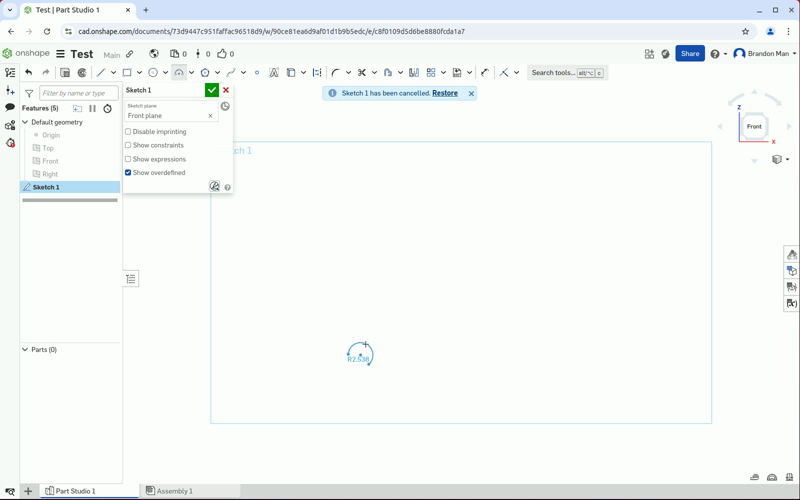
key(esc)
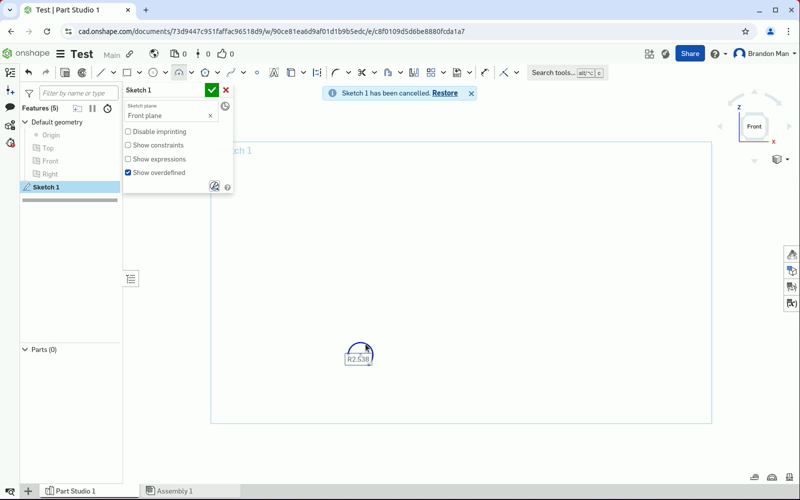
key(l)
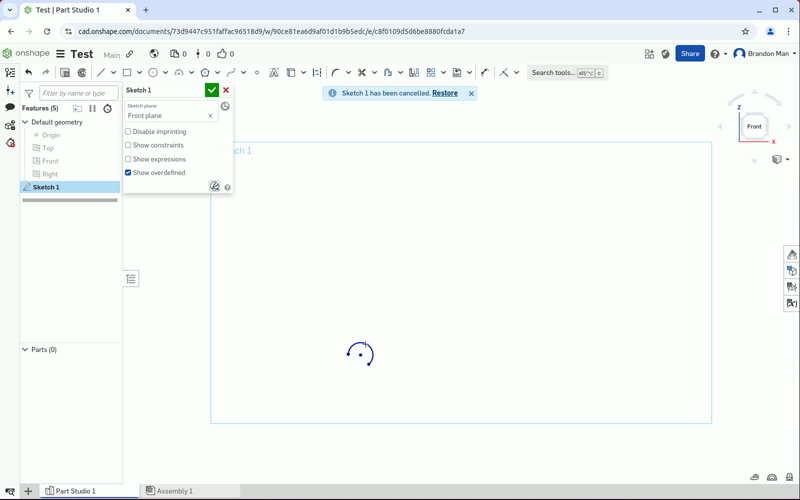
mouse_move(368, 364)
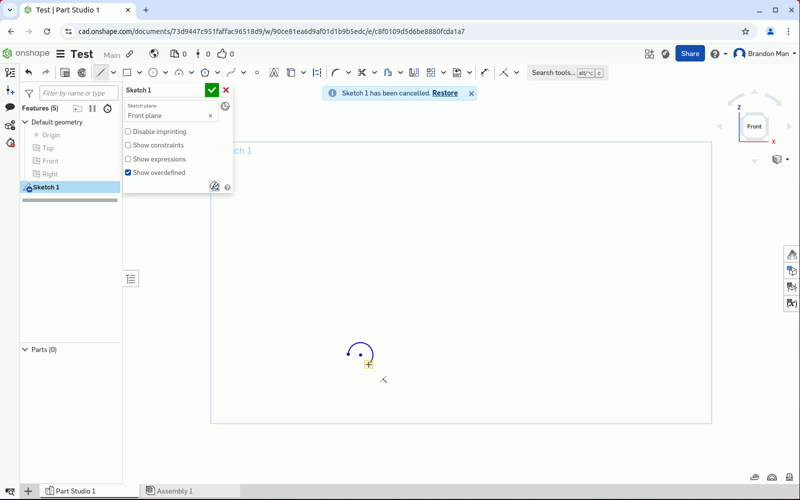
click(368, 364)
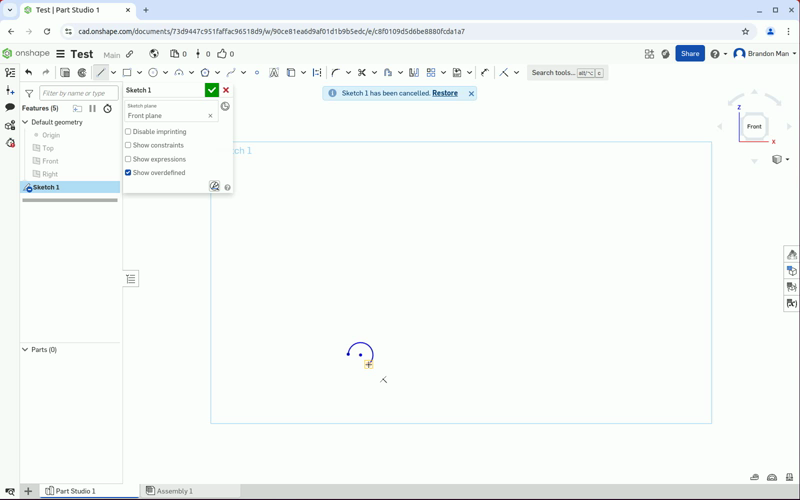
key_down(shift)
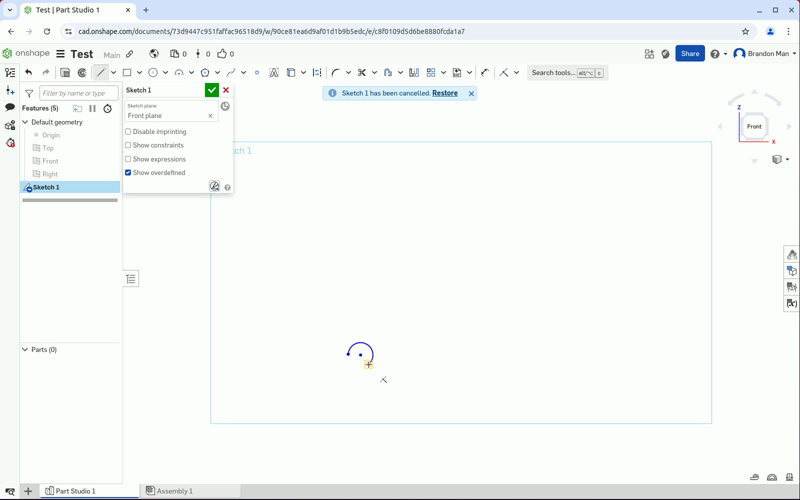
mouse_move(433, 306)
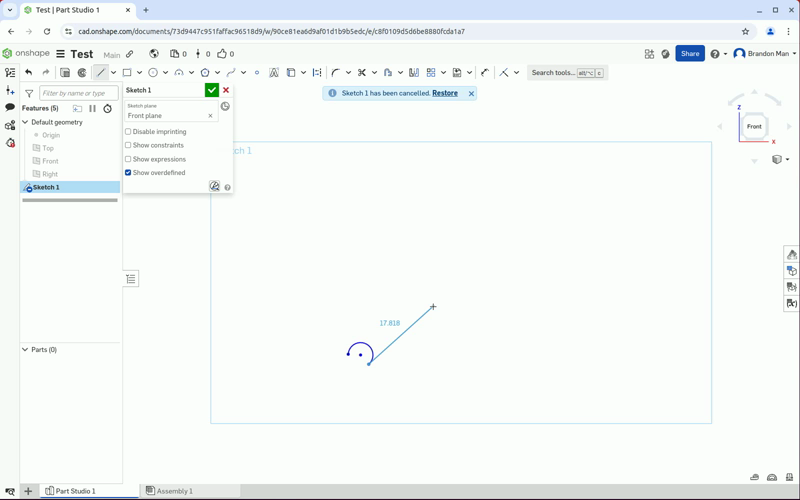
click(433, 306)
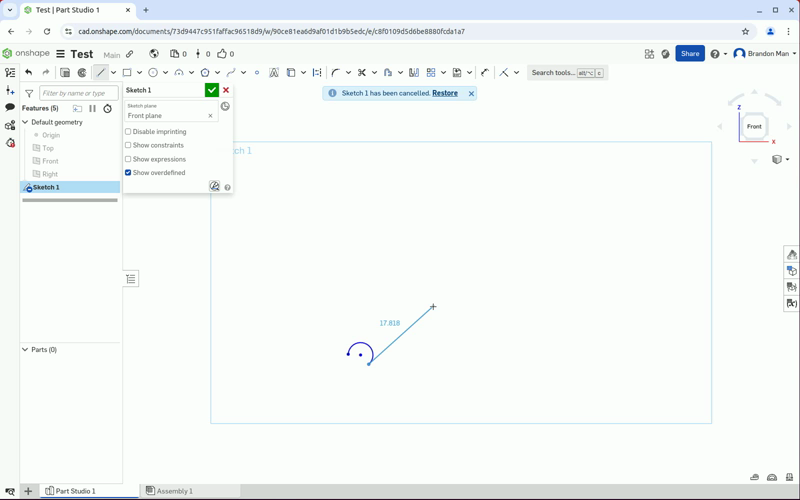
key_up(shift)
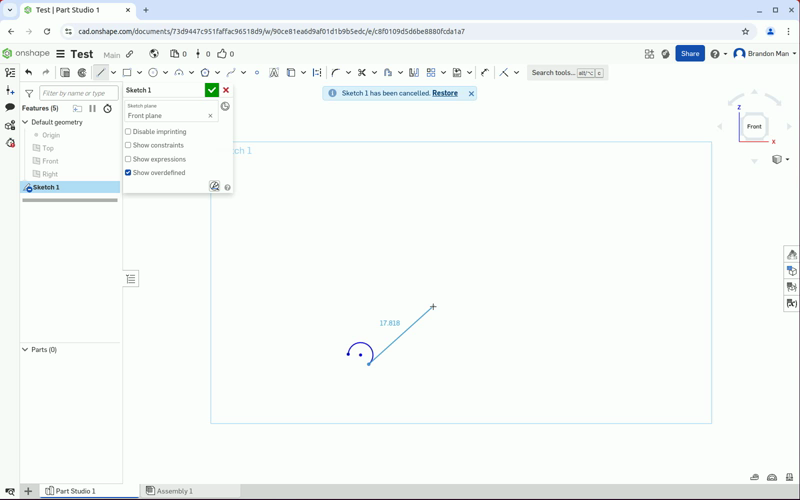
key(esc)
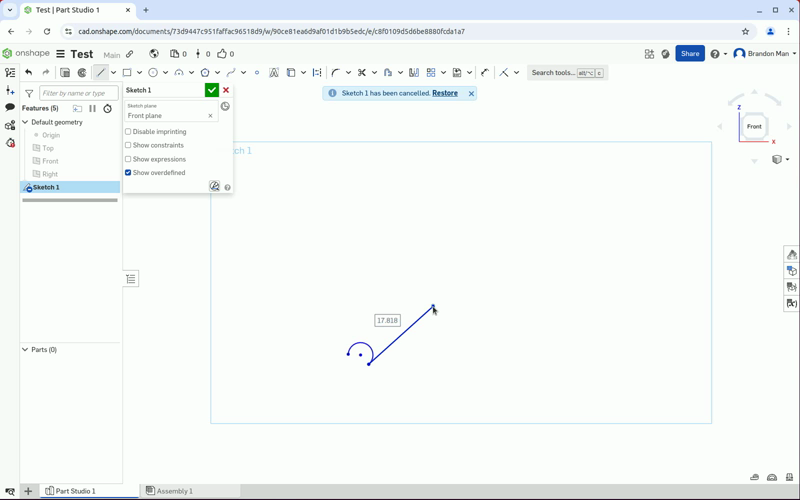
key(a)
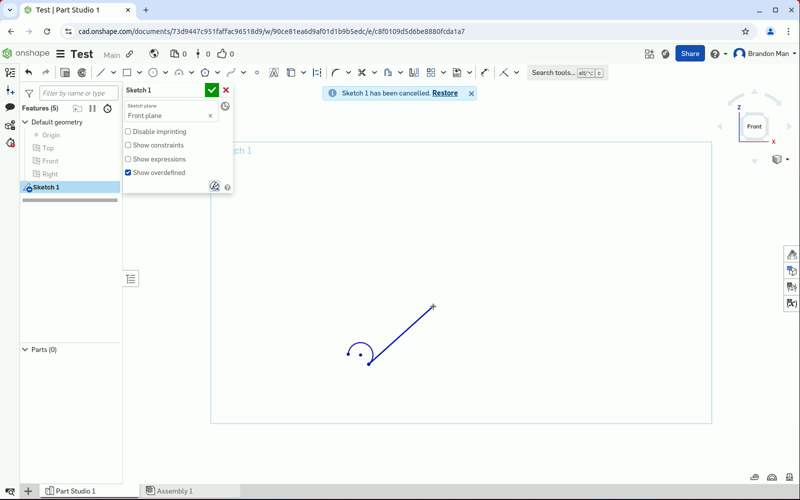
mouse_move(433, 306)
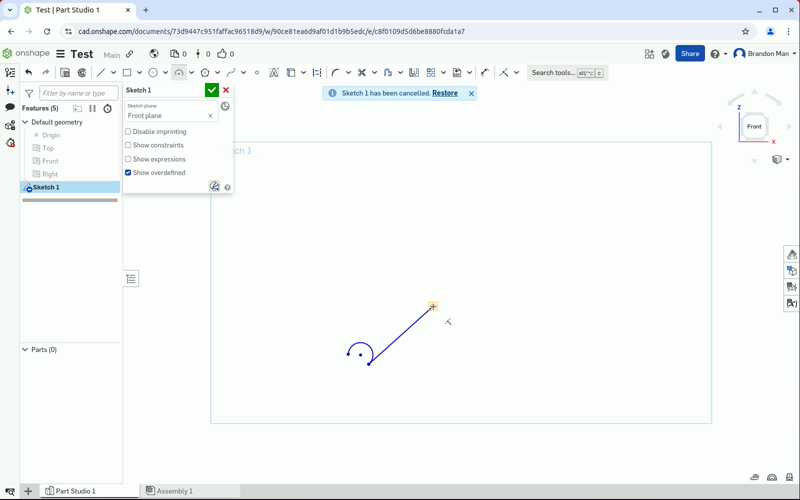
click(433, 306)
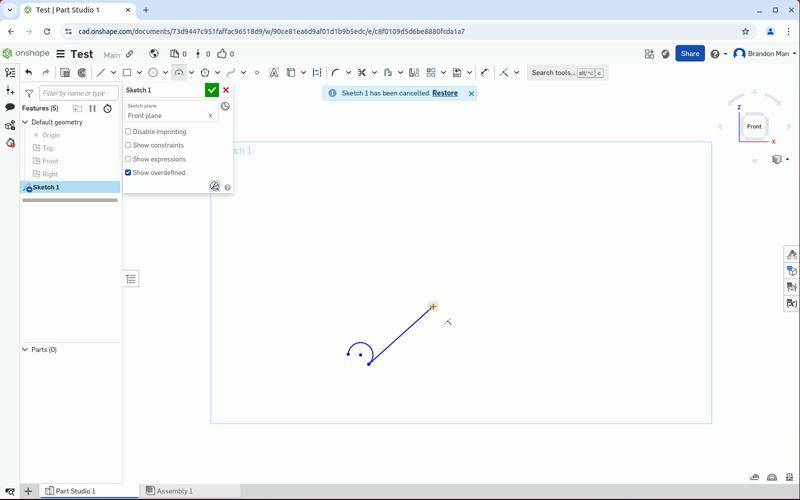
key_down(shift)
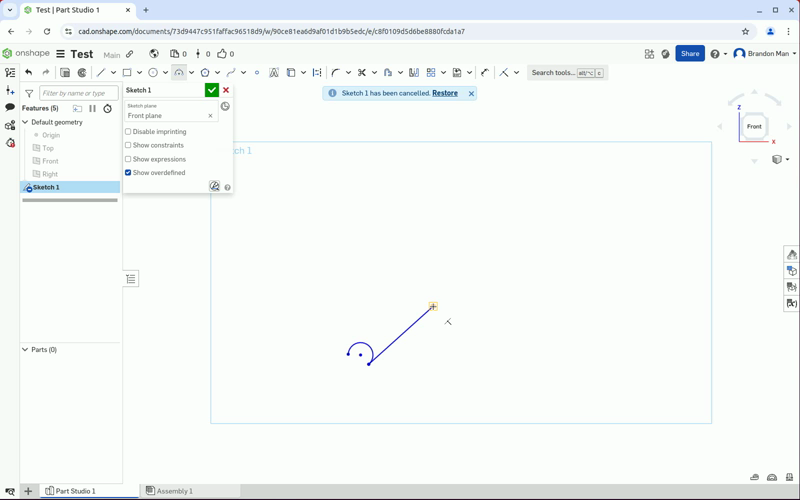
mouse_move(447, 305)
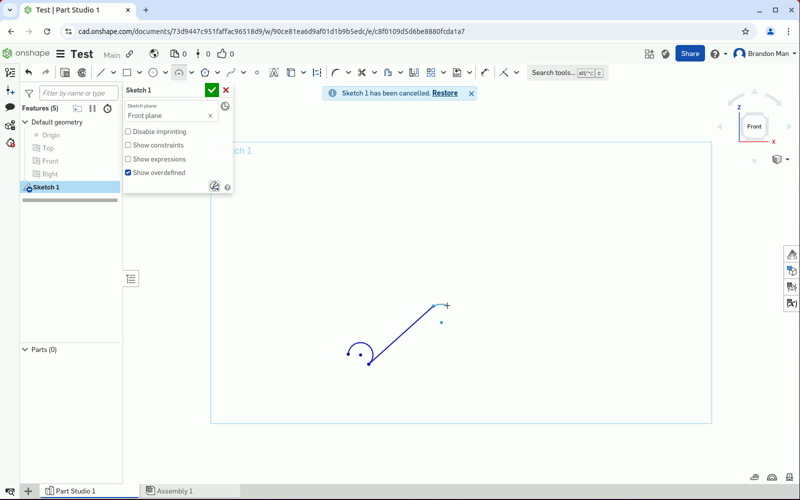
click(447, 305)
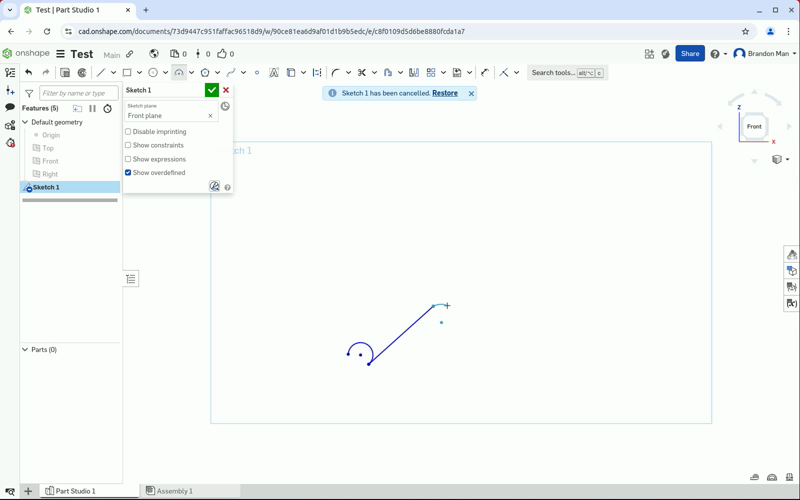
mouse_move(440, 303)
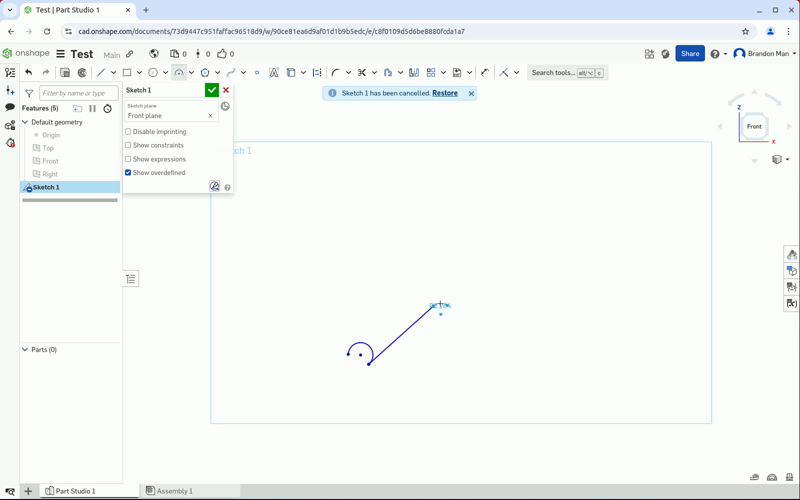
click(440, 303)
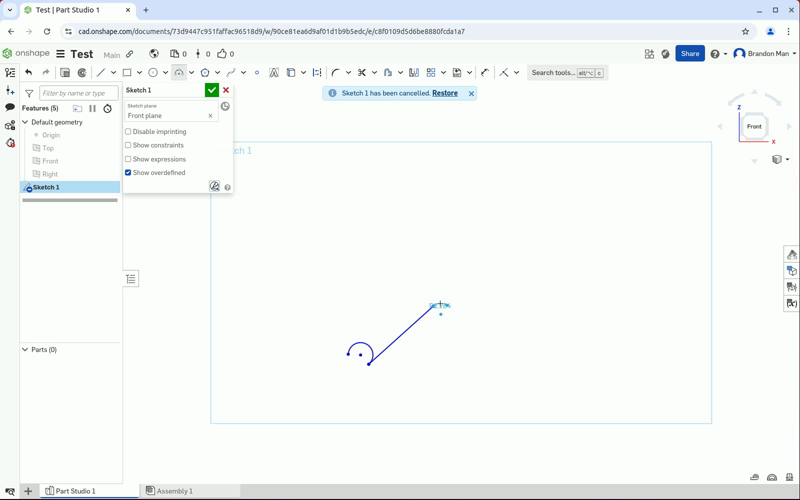
key_up(shift)
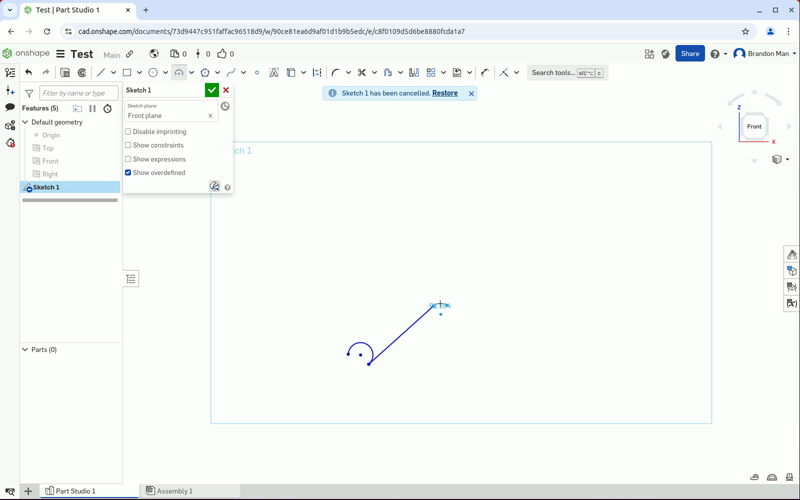
mouse_move(447, 305)
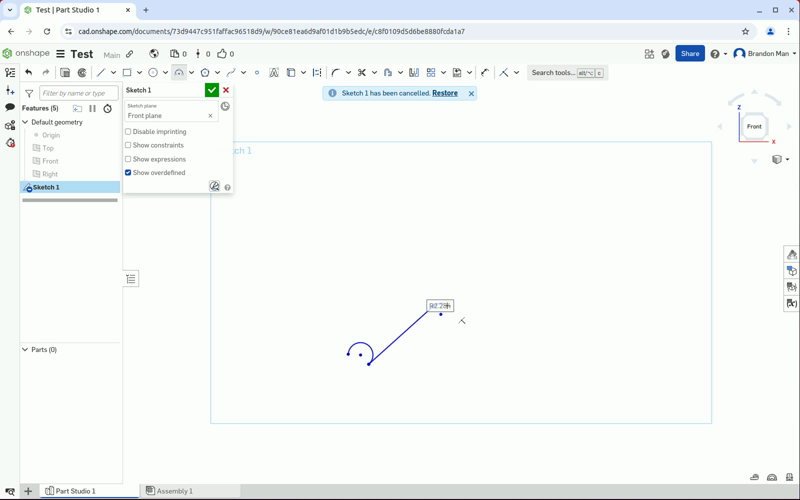
click(447, 305)
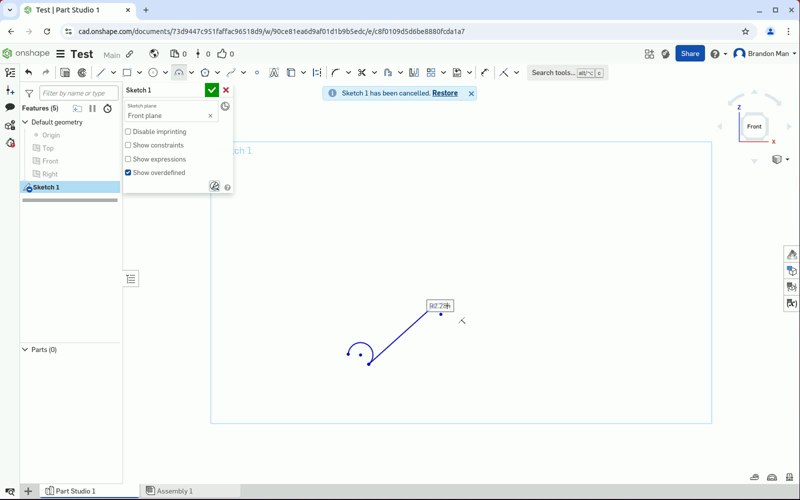
key_down(shift)
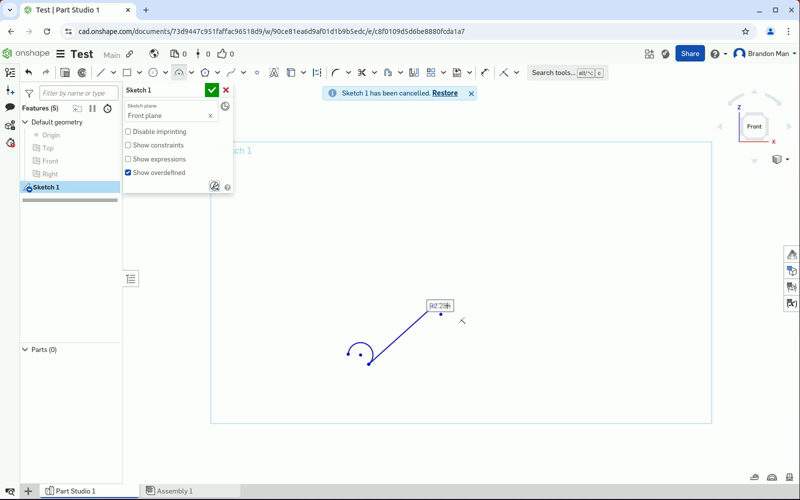
mouse_move(450, 259)
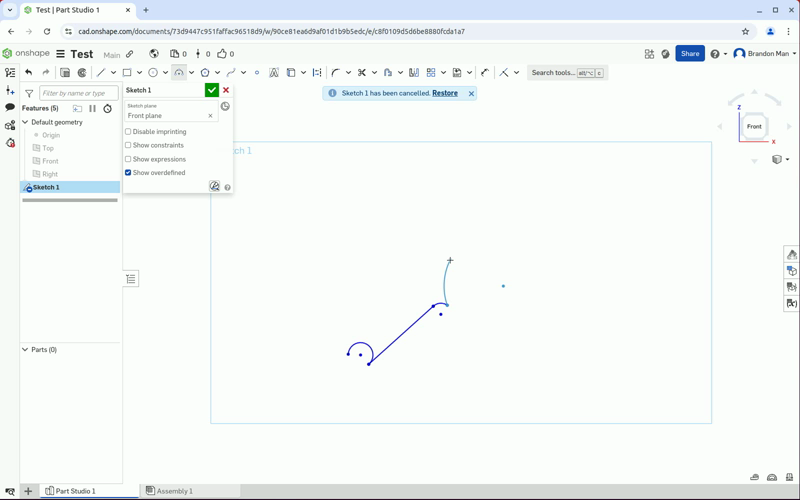
click(450, 259)
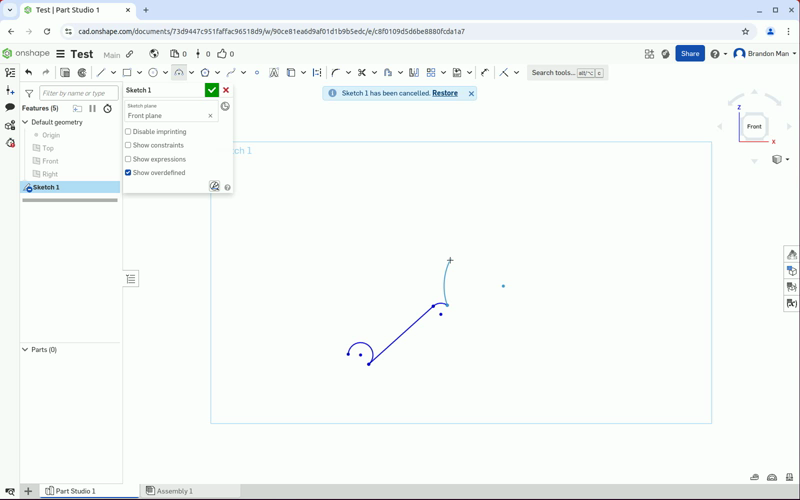
mouse_move(434, 281)
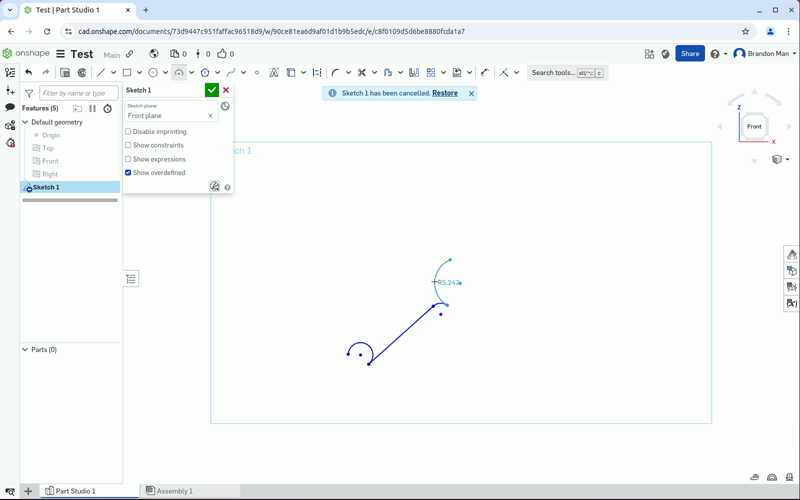
click(434, 281)
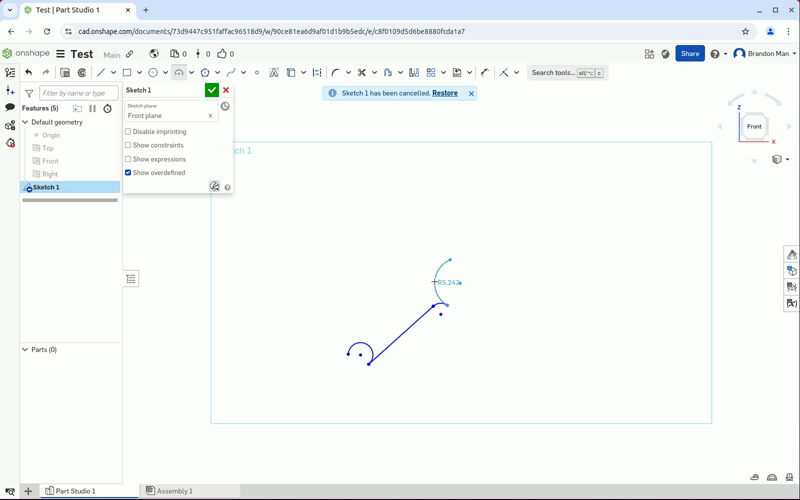
key_up(shift)
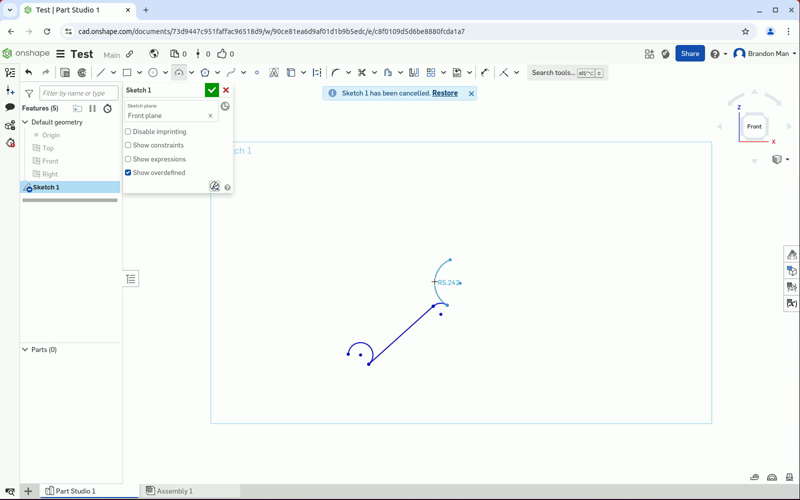
key(esc)
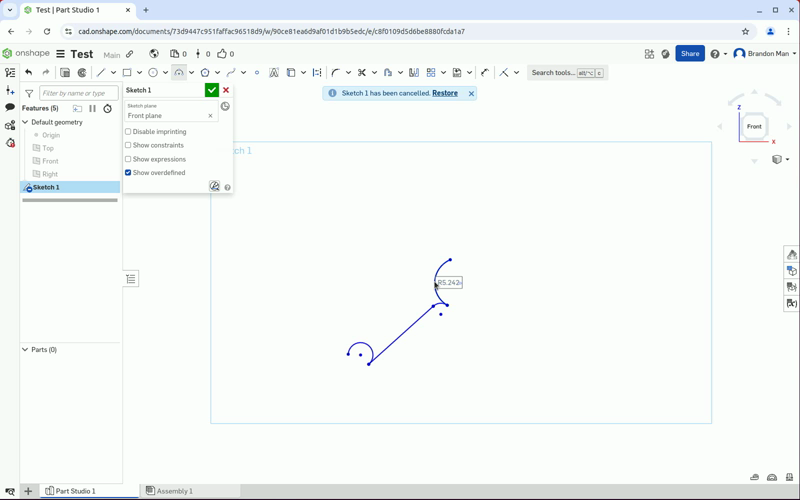
key(l)
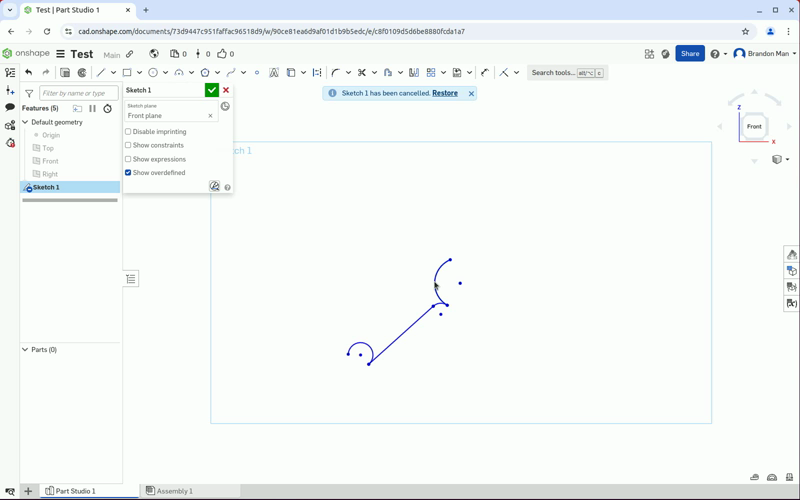
mouse_move(450, 259)
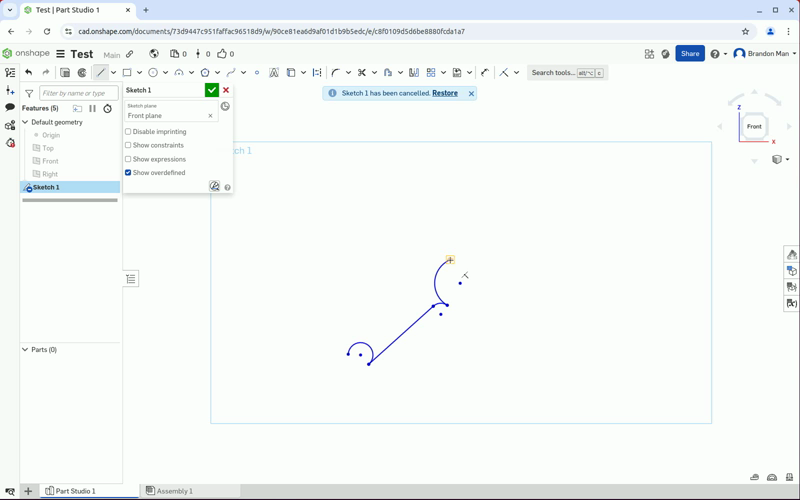
click(450, 259)
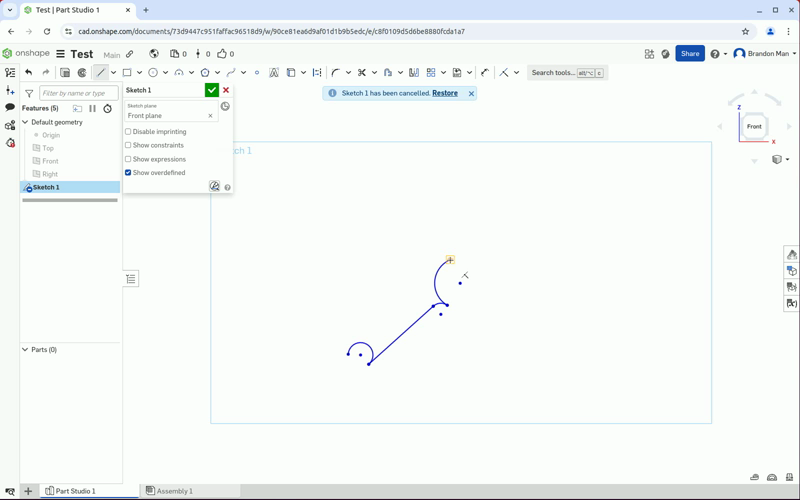
key_down(shift)
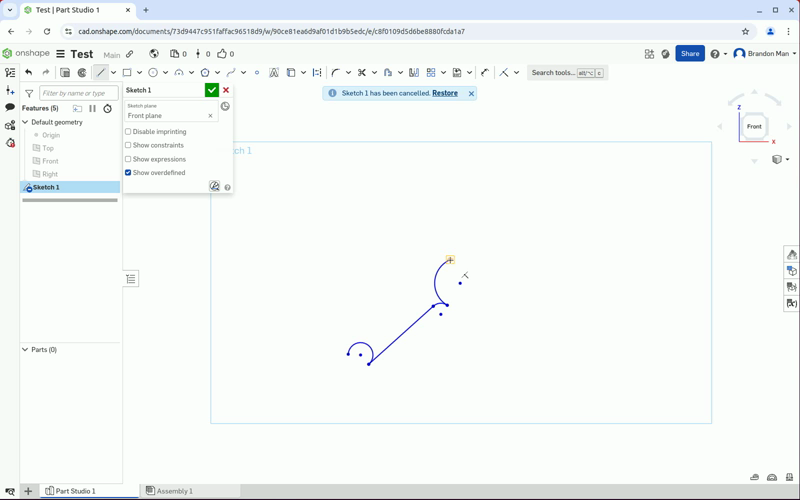
mouse_move(355, 301)
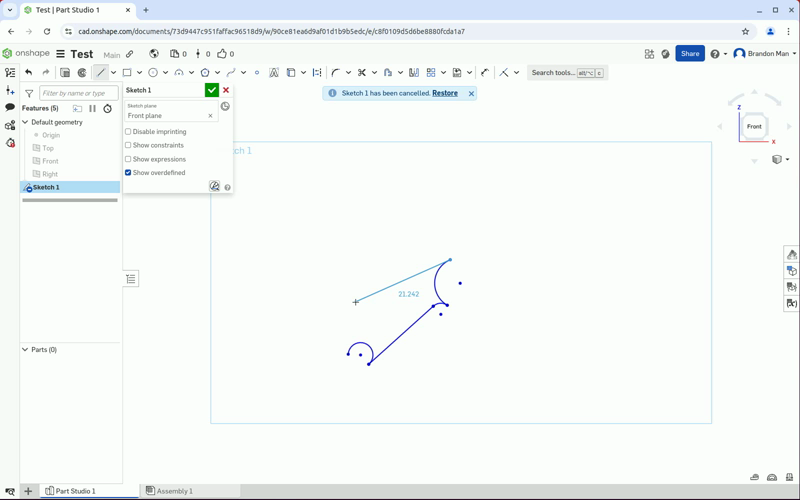
click(355, 301)
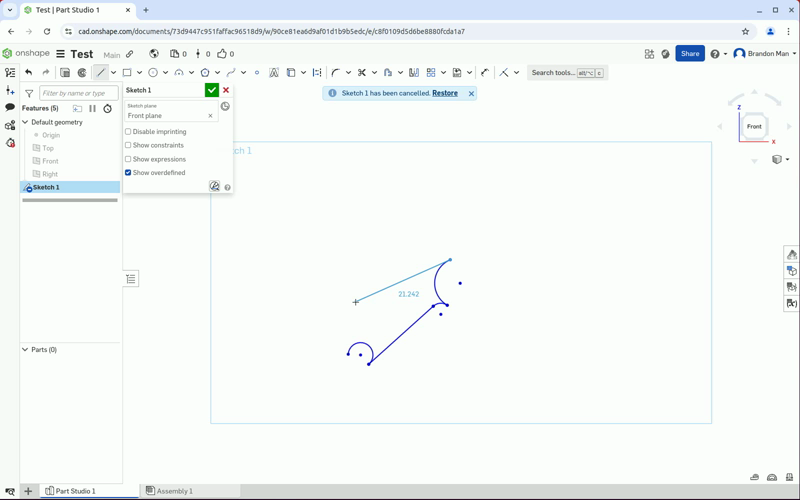
key_up(shift)
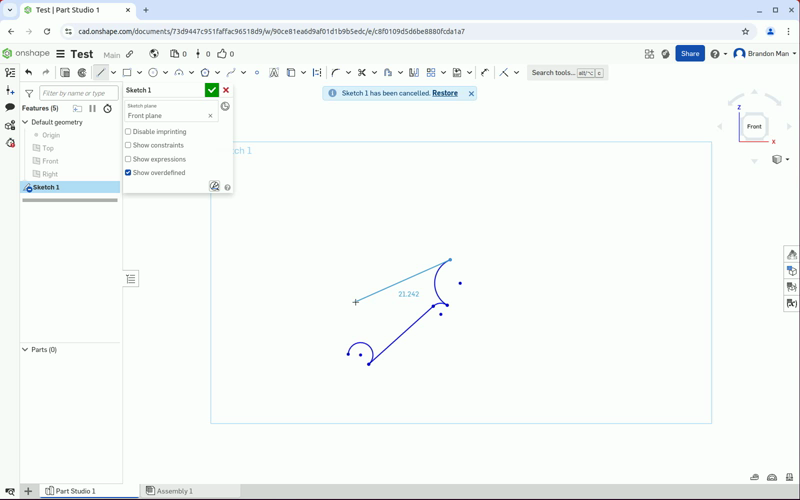
key(esc)
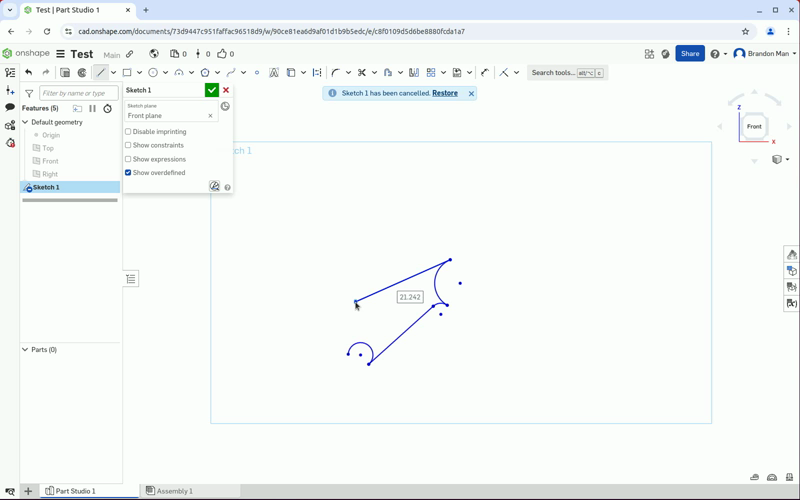
key(a)
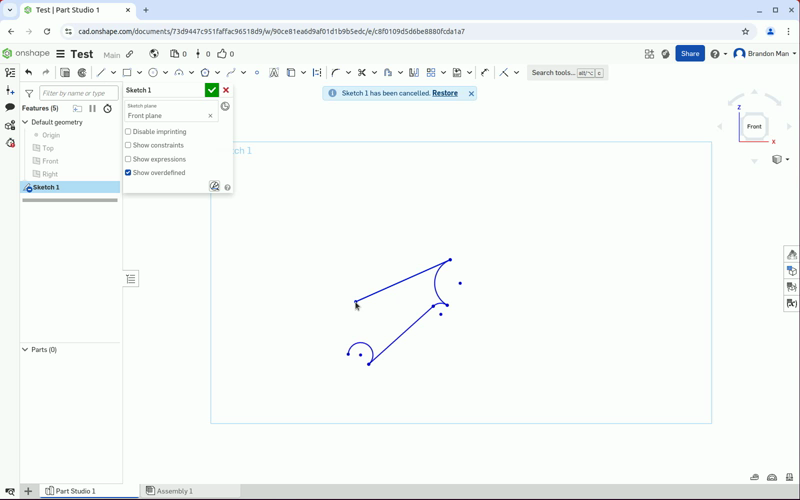
mouse_move(355, 301)
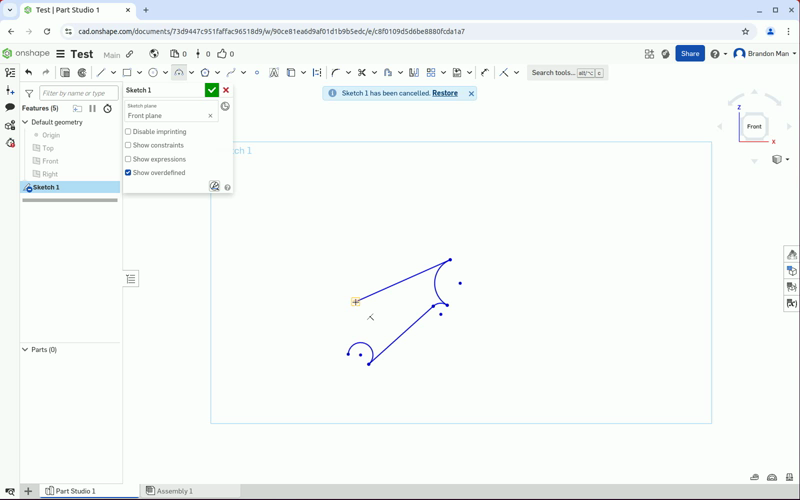
click(355, 301)
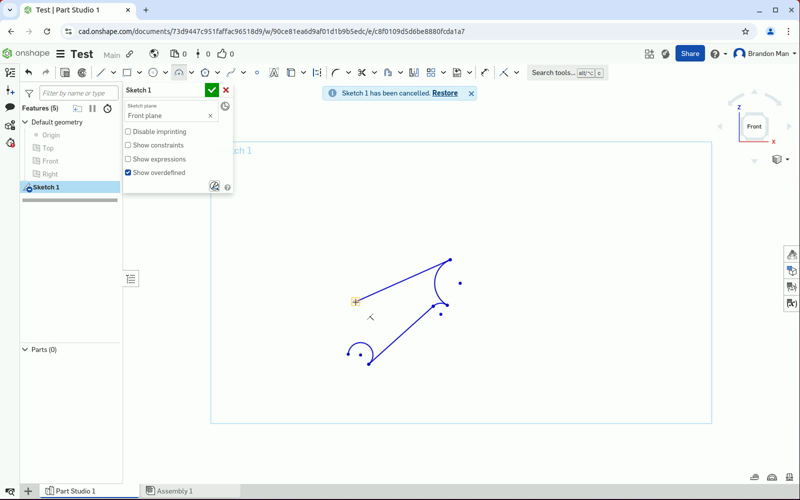
key_down(shift)
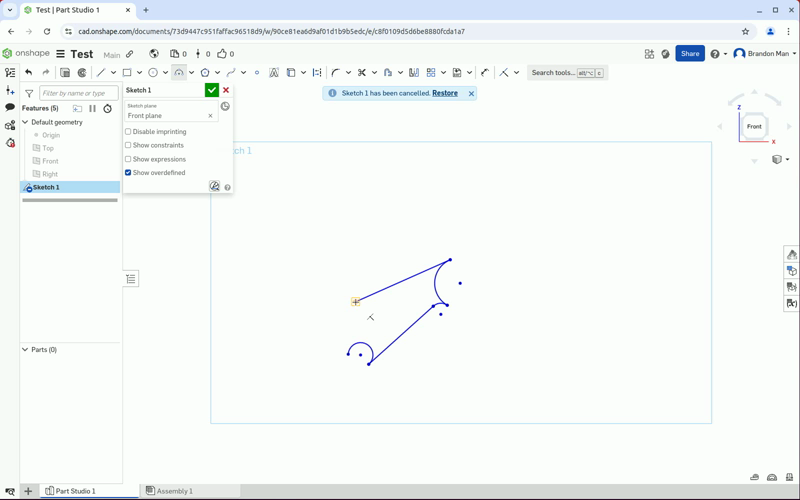
mouse_move(348, 313)
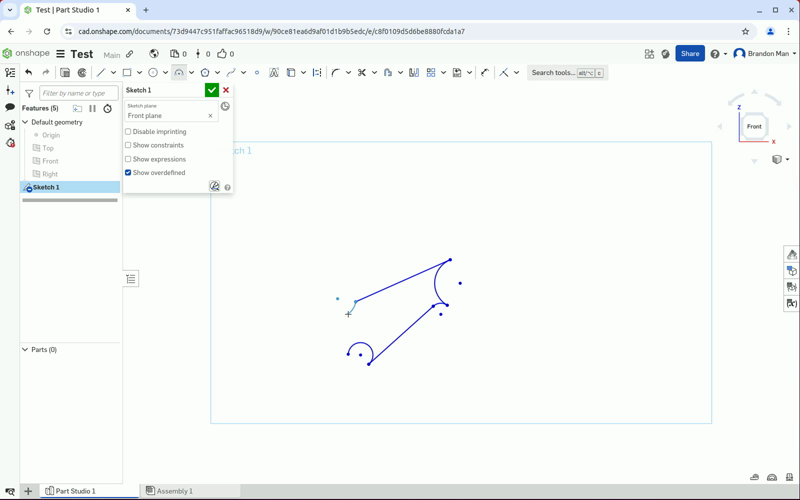
click(348, 313)
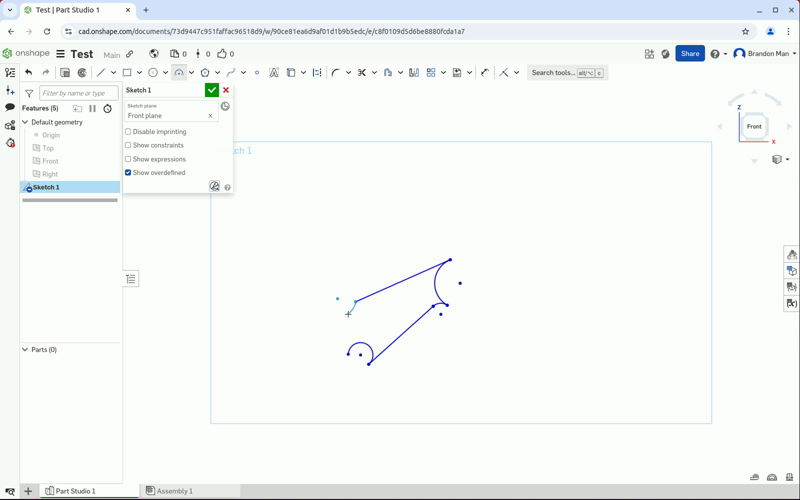
mouse_move(371, 320)
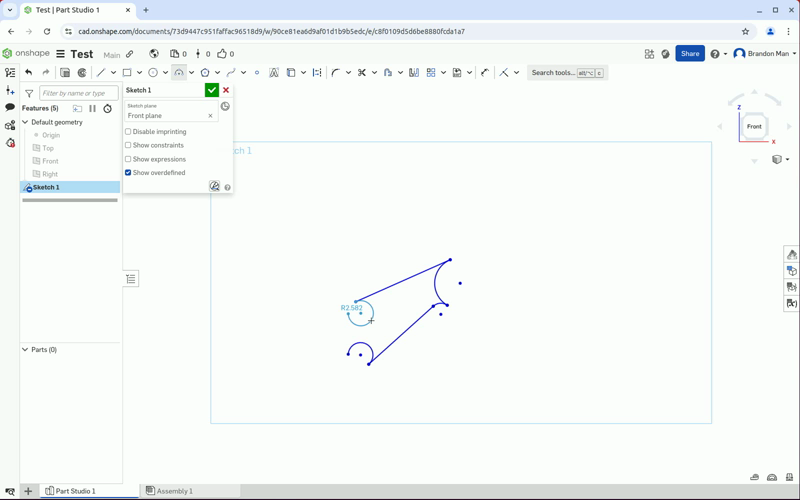
click(371, 320)
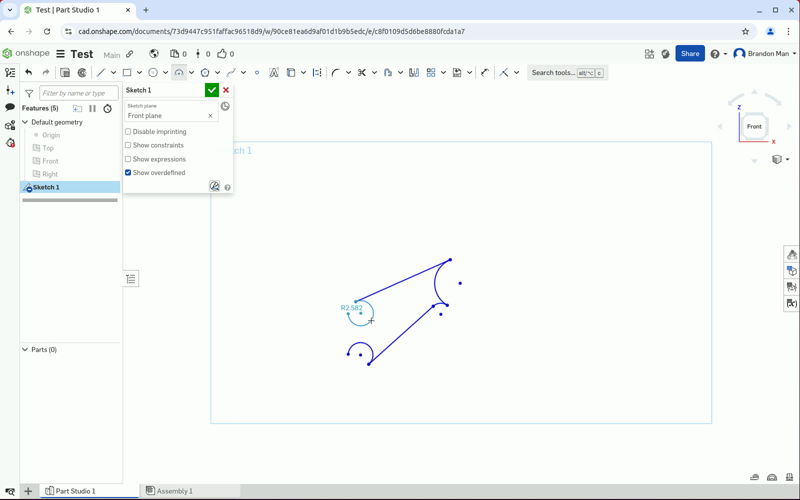
key_up(shift)
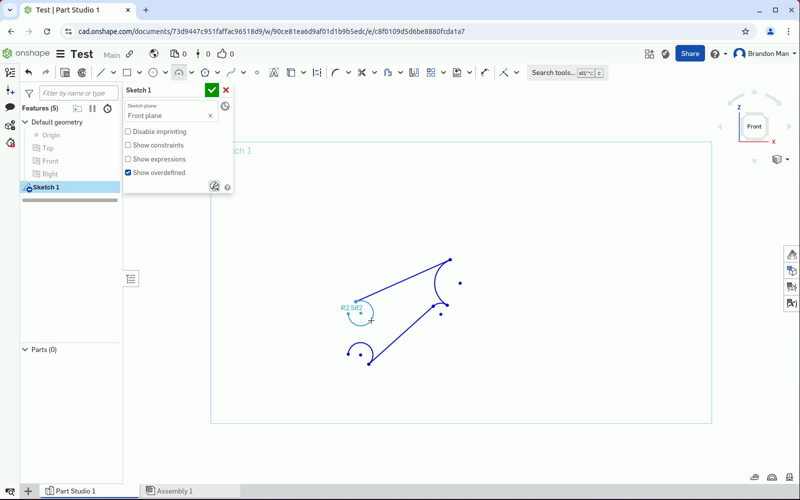
key(esc)
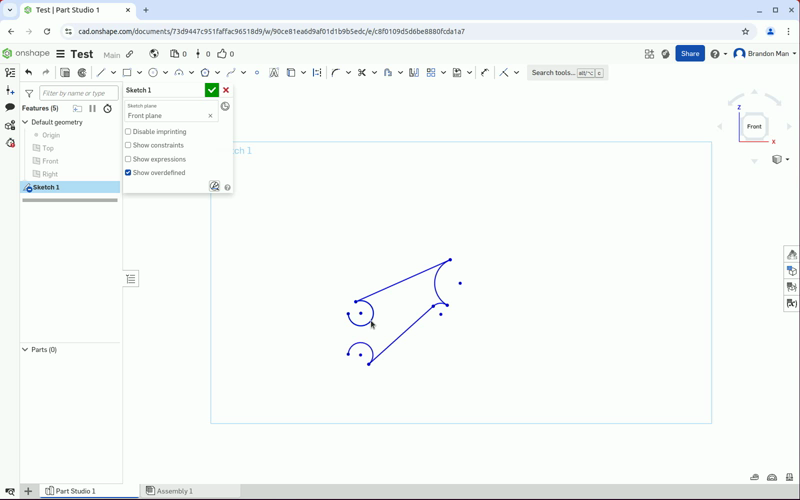
key(l)
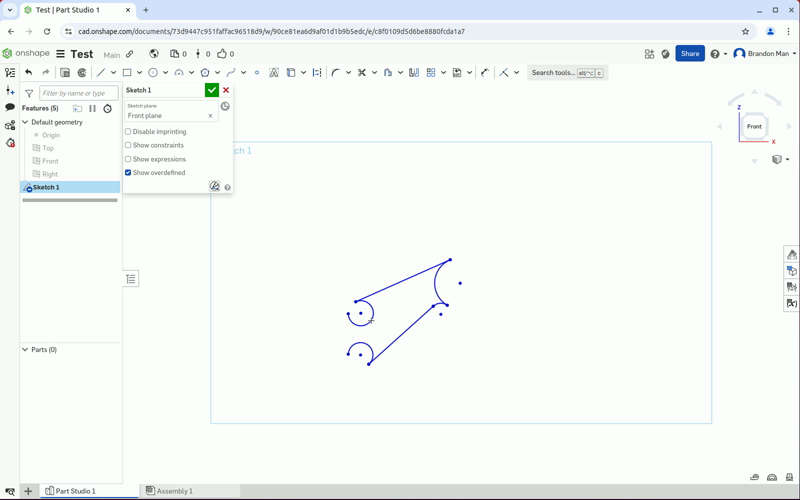
mouse_move(348, 313)
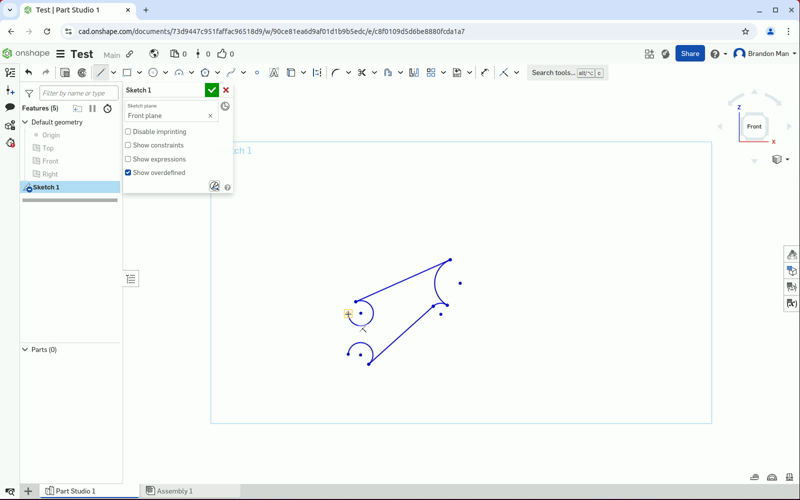
click(348, 313)
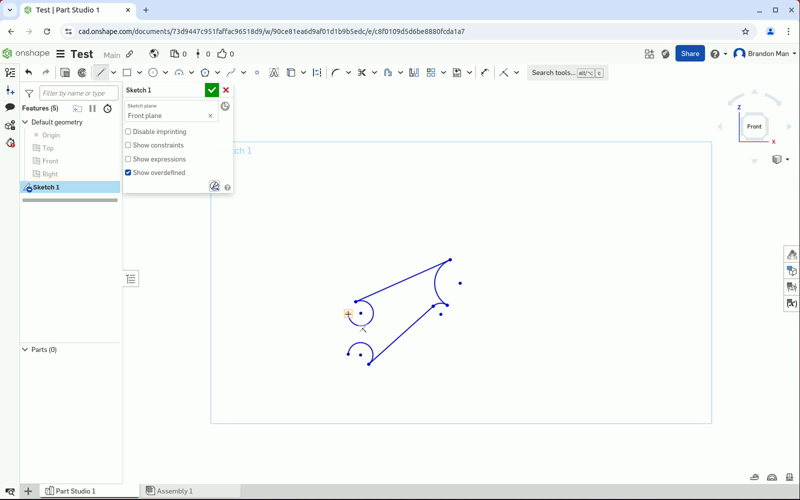
mouse_move(378, 313)
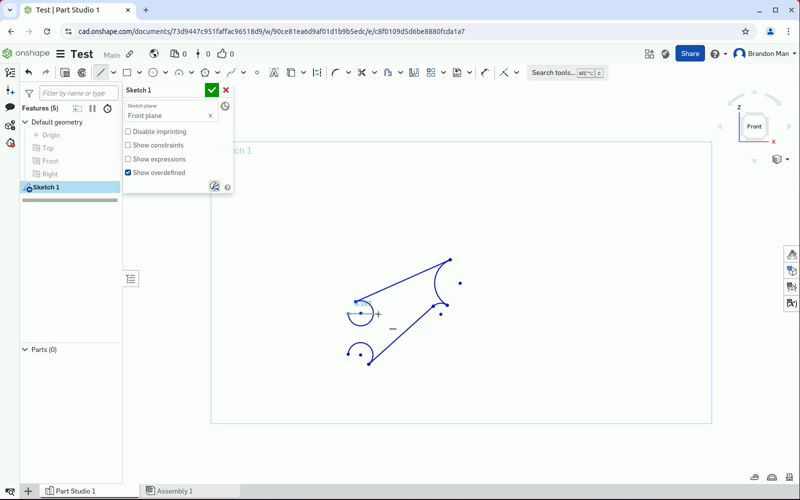
key_down(shift)
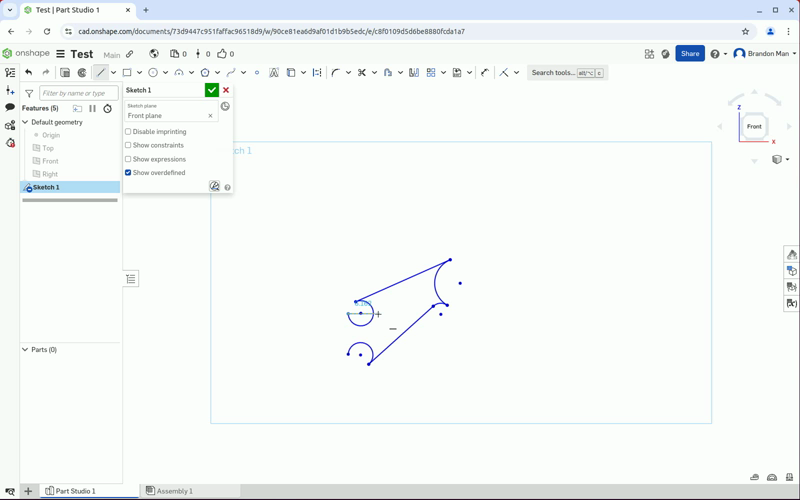
mouse_move(348, 354)
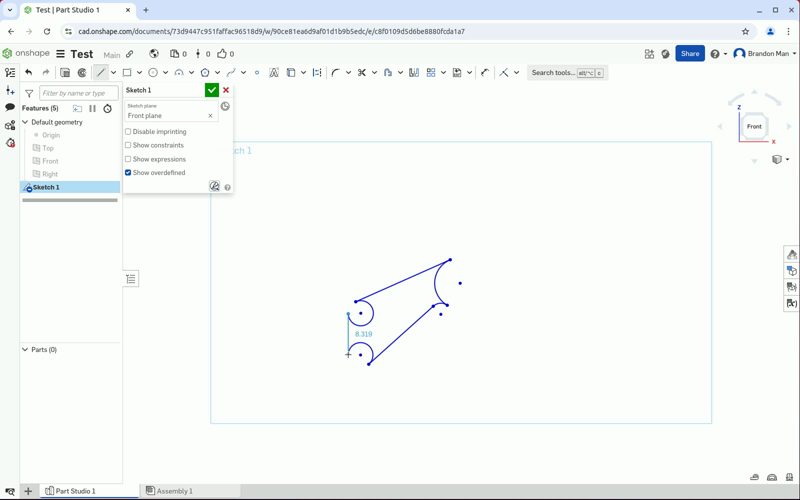
key_up(shift)
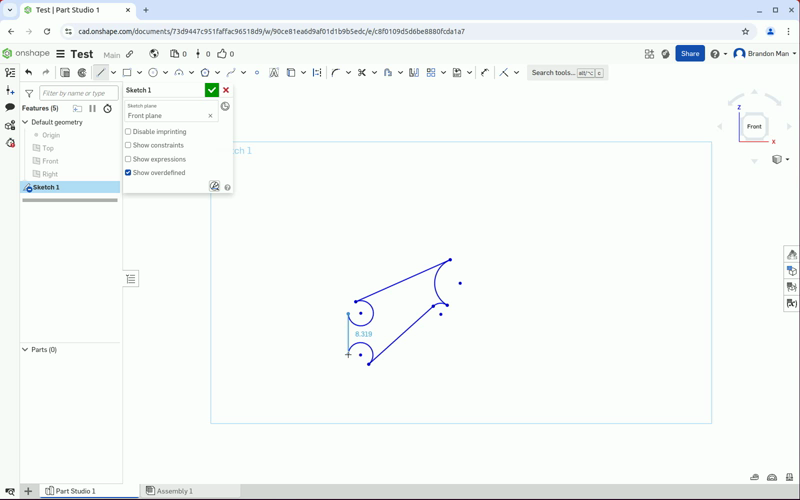
click(348, 354)
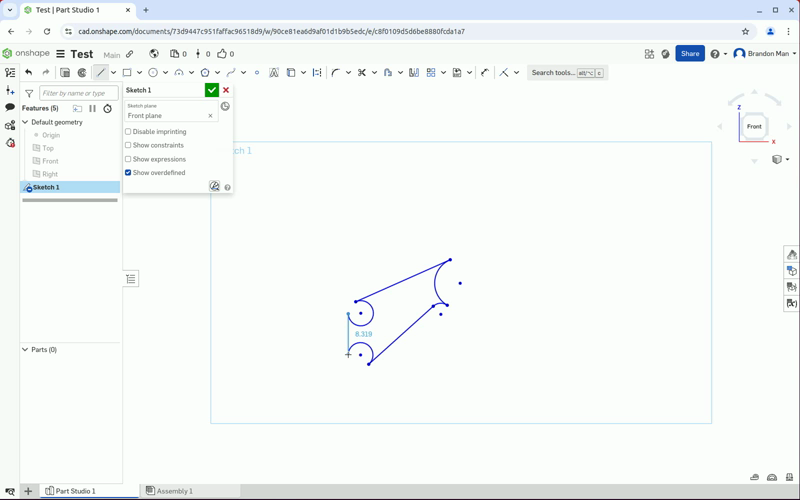
key(esc)
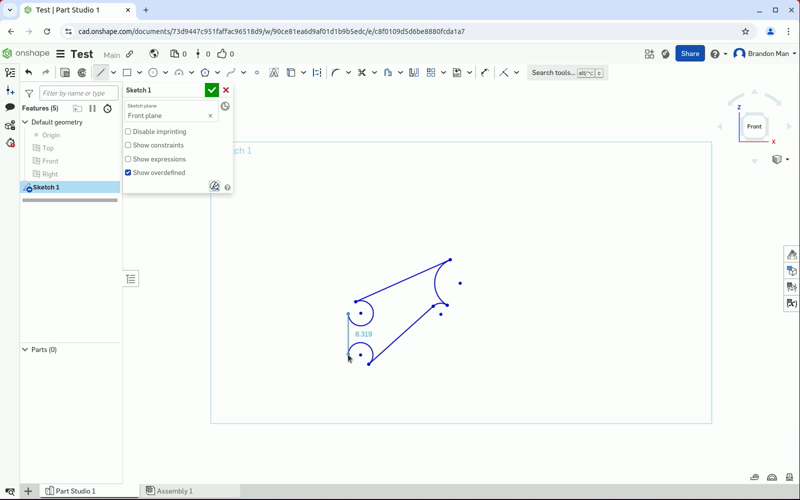
mouse_move(358, 332)
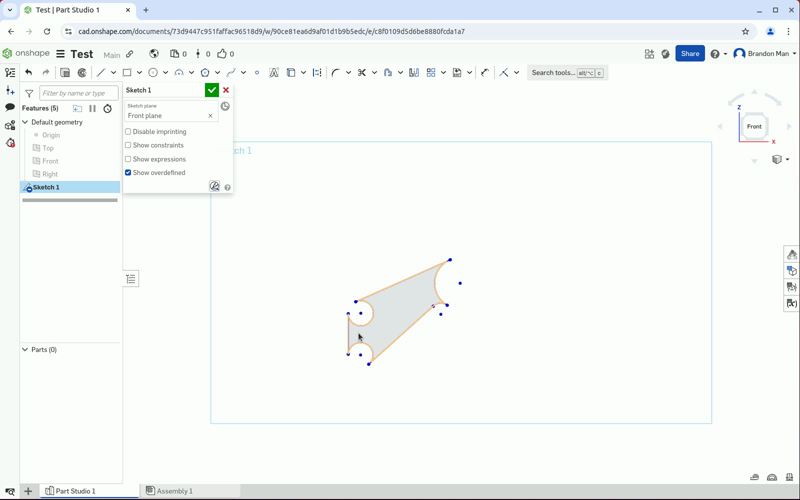
click(358, 332)
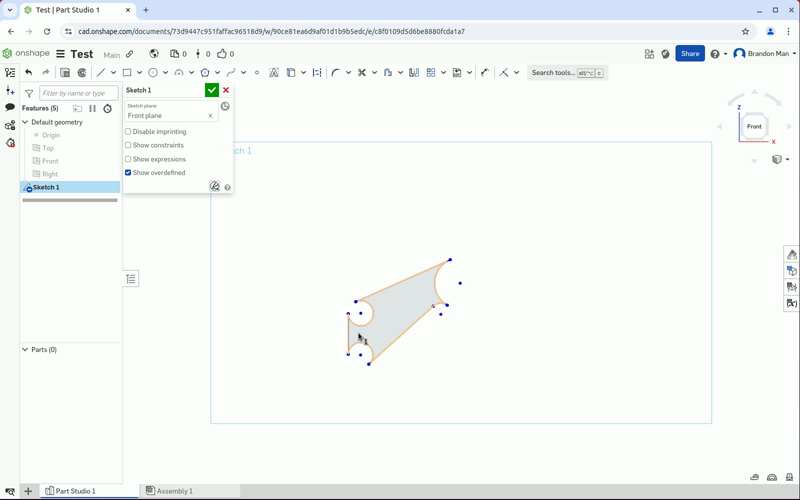
mouse_move(73, 352)
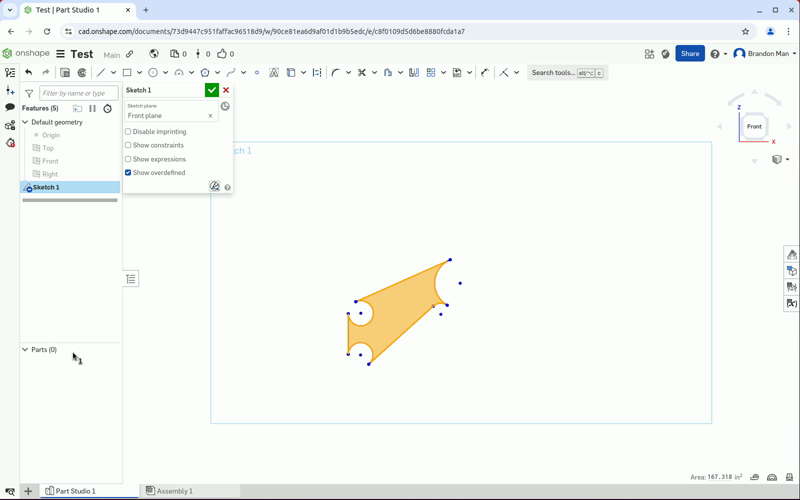
key(shift+y)
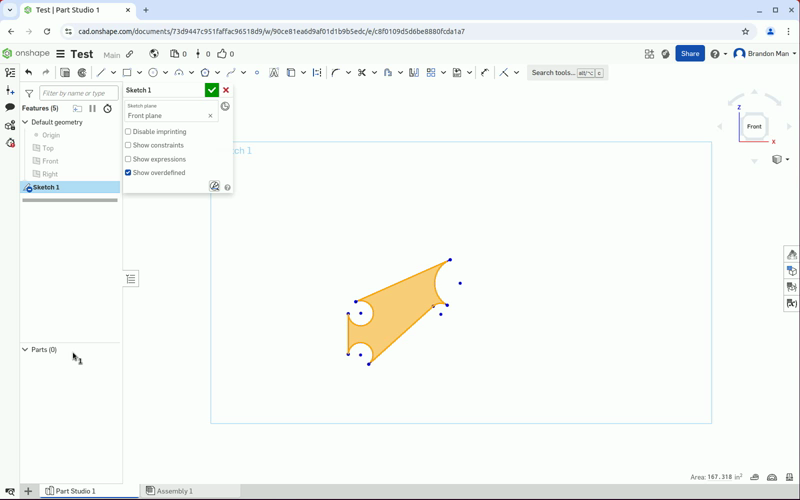
key(shift+e)
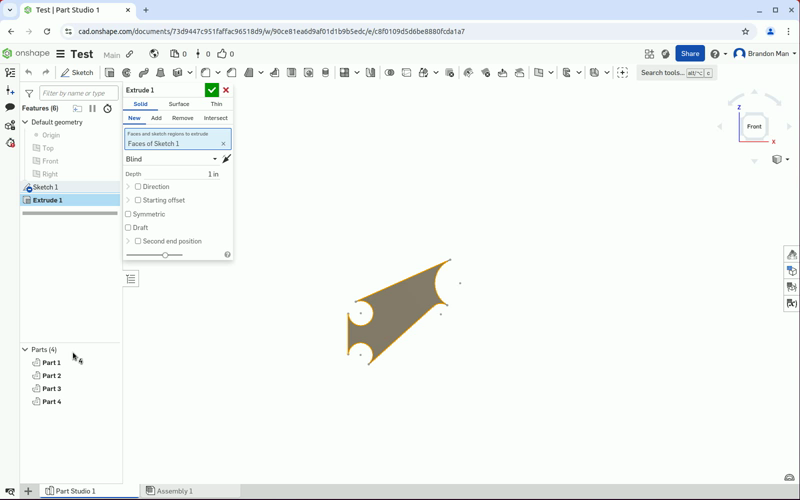
mouse_move(143, 106)
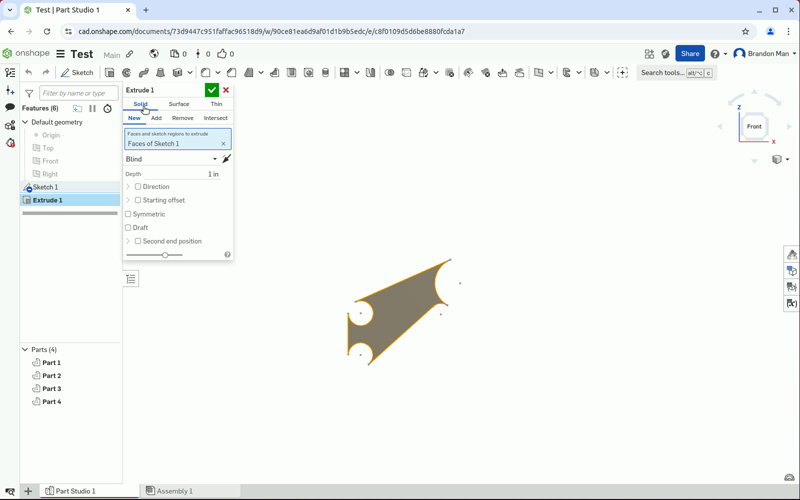
click(143, 106)
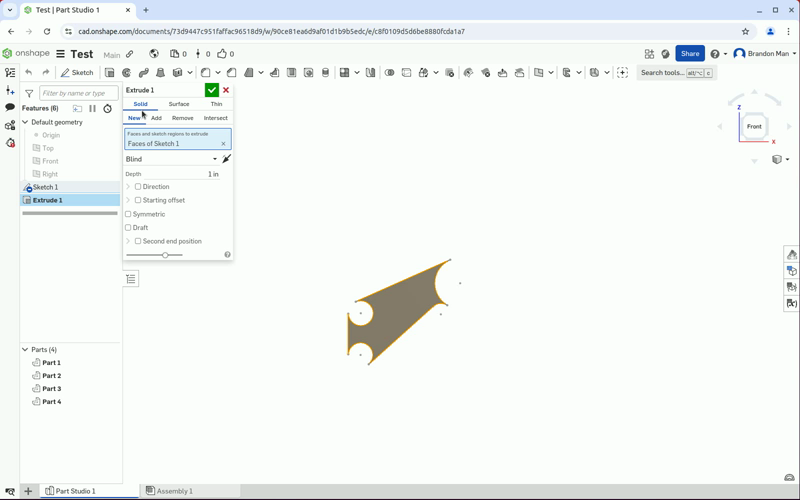
mouse_move(137, 120)
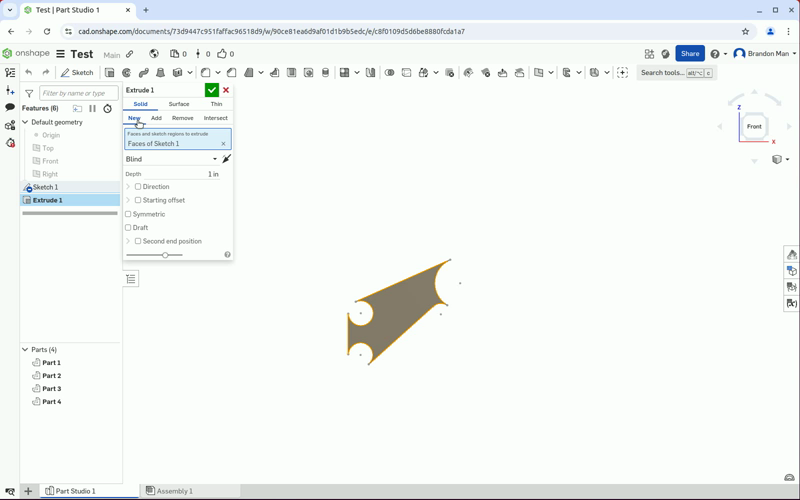
click(137, 120)
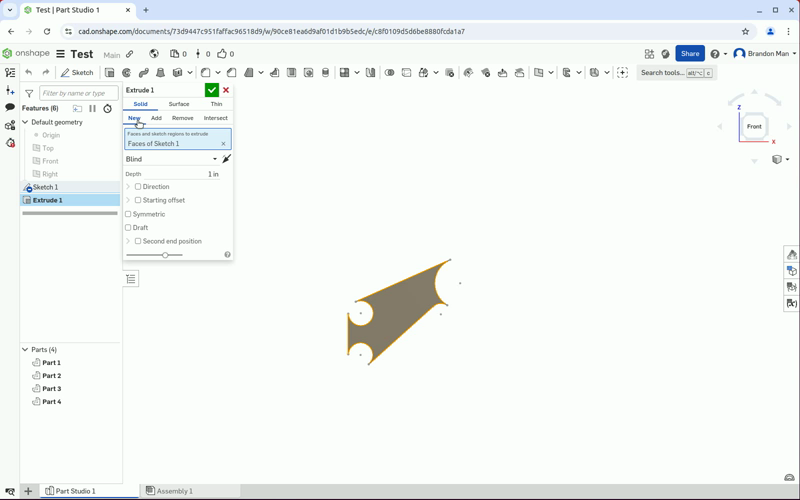
key(tab, 4)
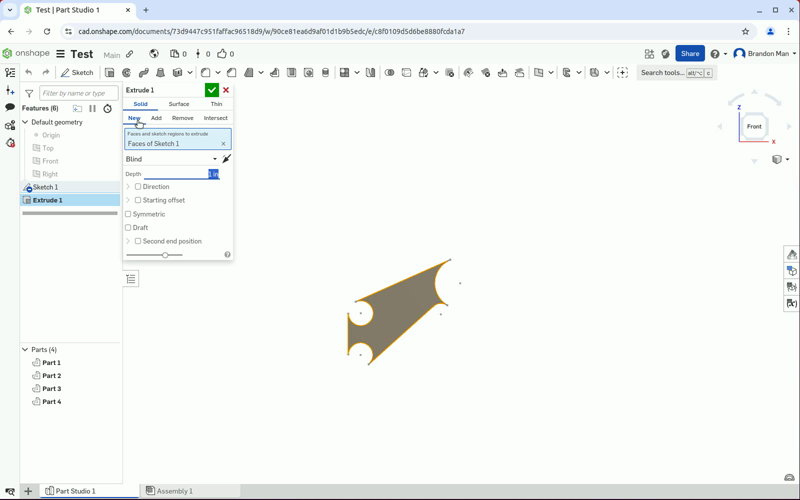
text(2.408)
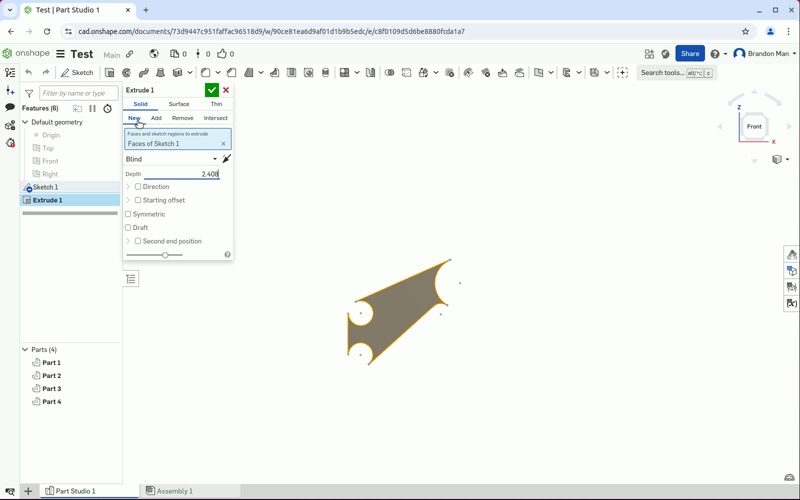
key(tab, 3)
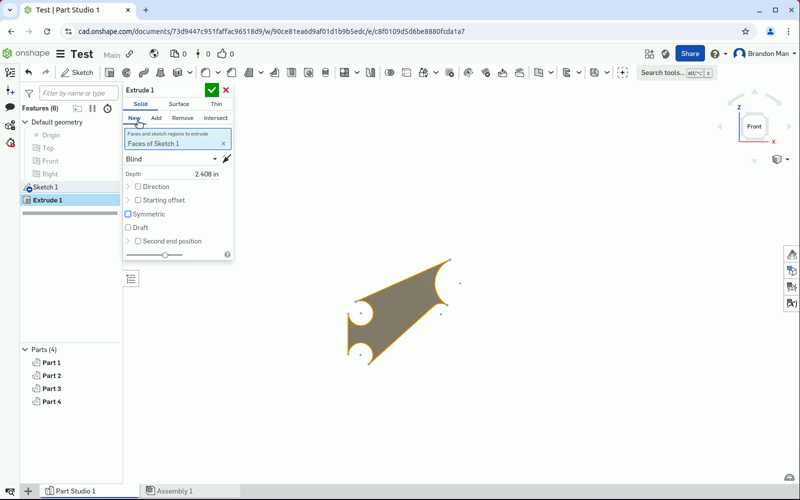
key(space)
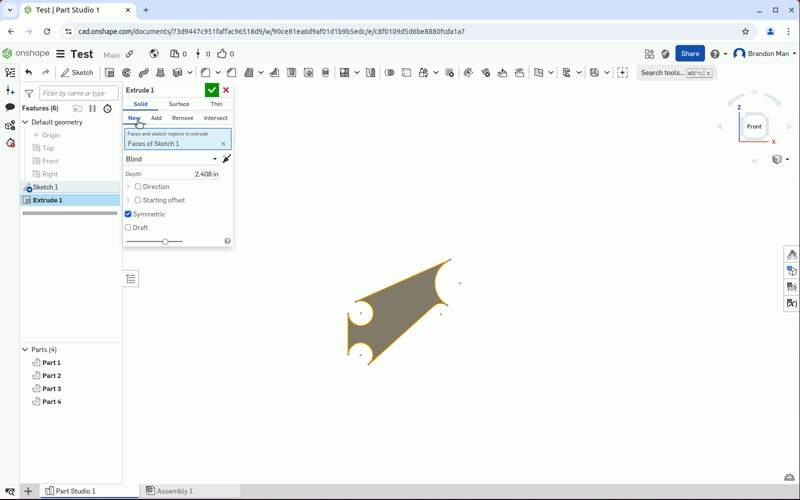
key(enter)
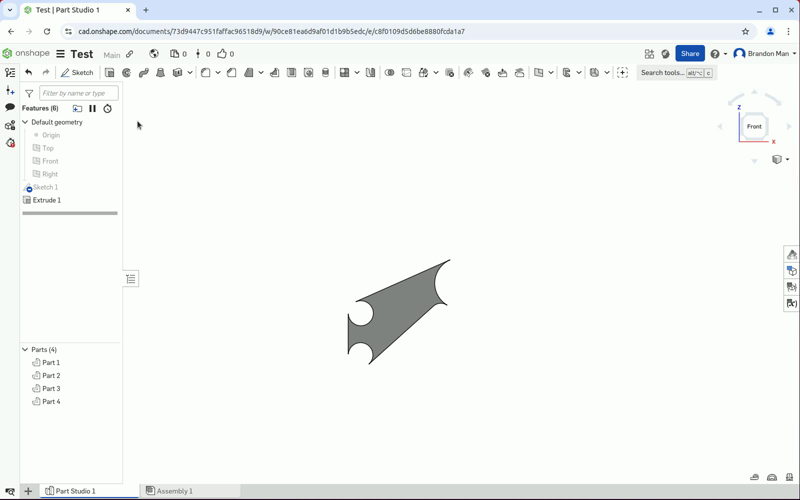
key(shift+h)
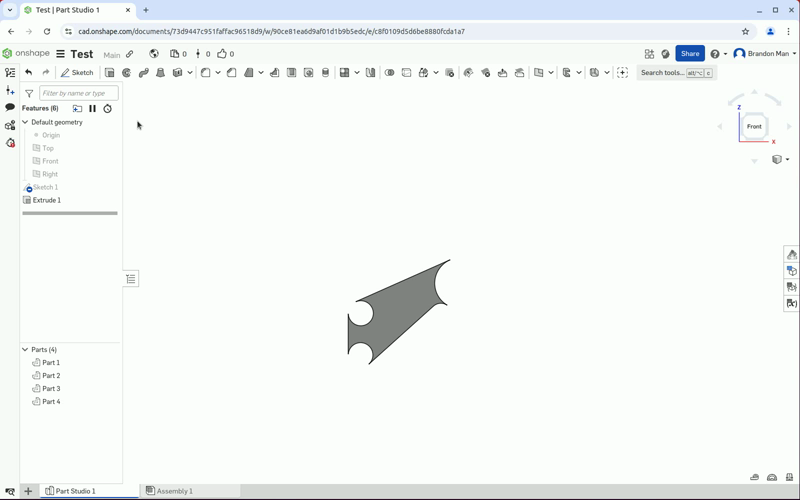
key(shift+h)
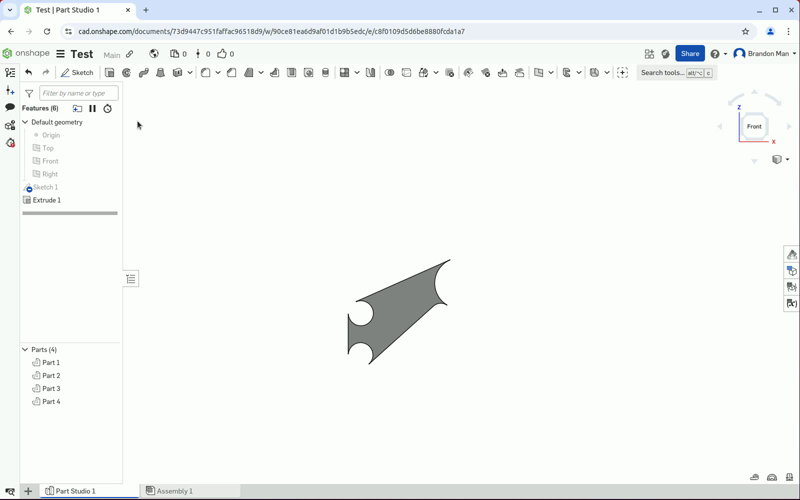
mouse_move(73, 189)
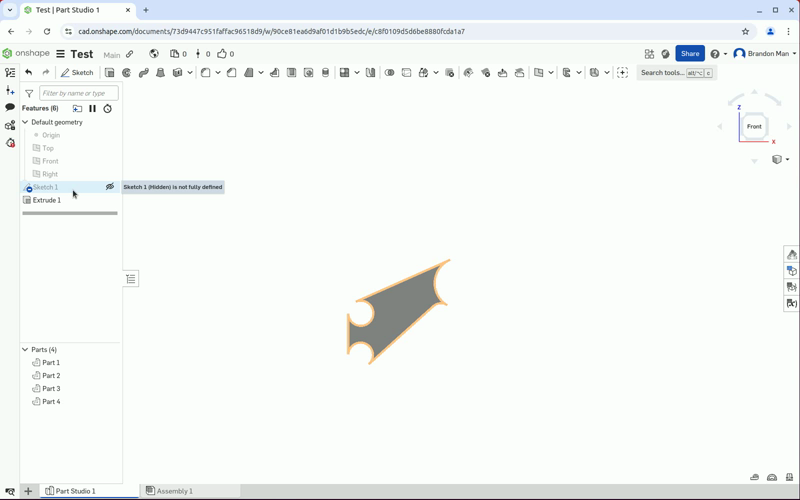
click(73, 189)
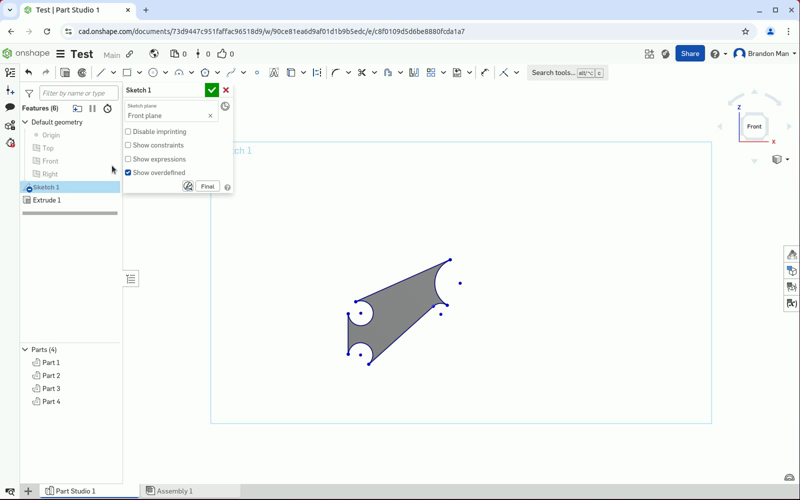
mouse_move(229, 92)
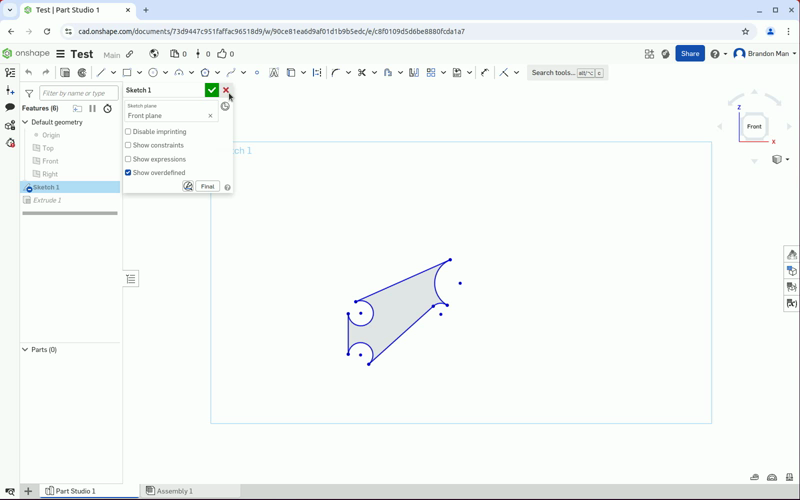
click(229, 92)
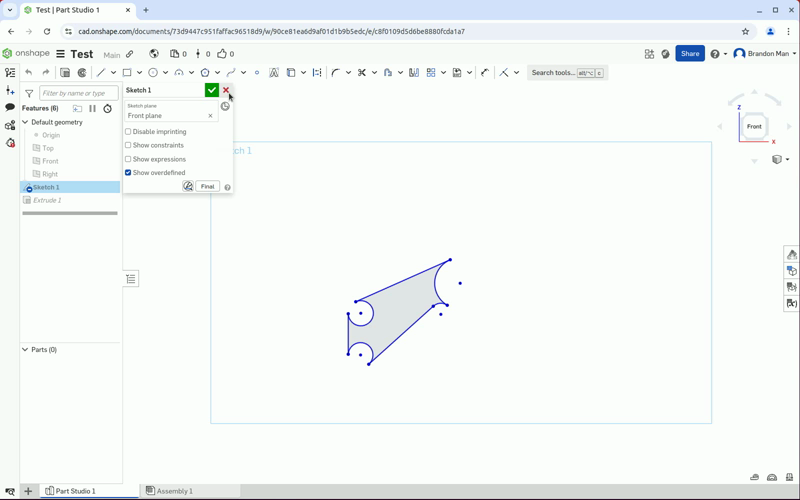
key(shift+s)
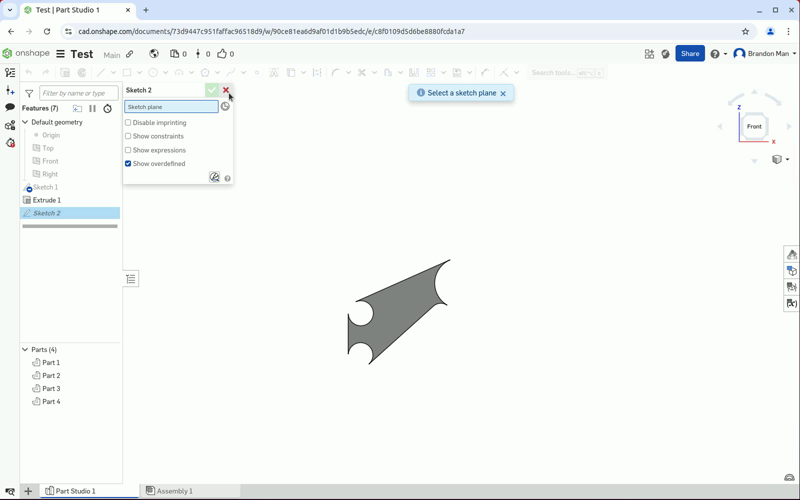
mouse_move(73, 163)
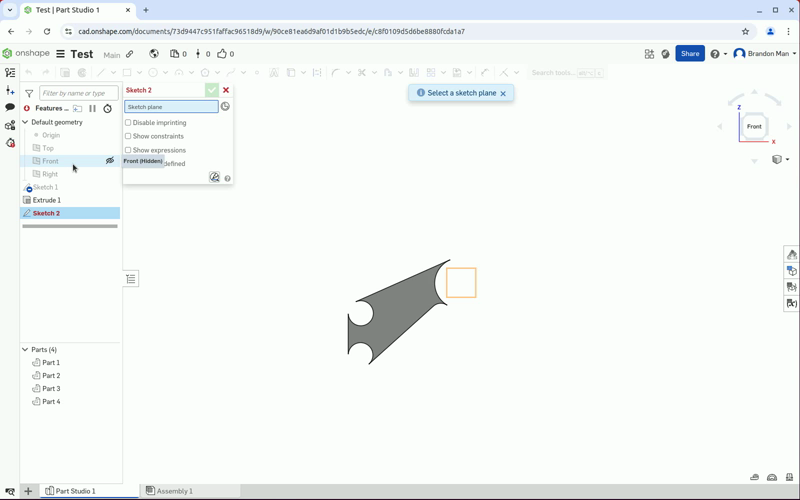
click(73, 163)
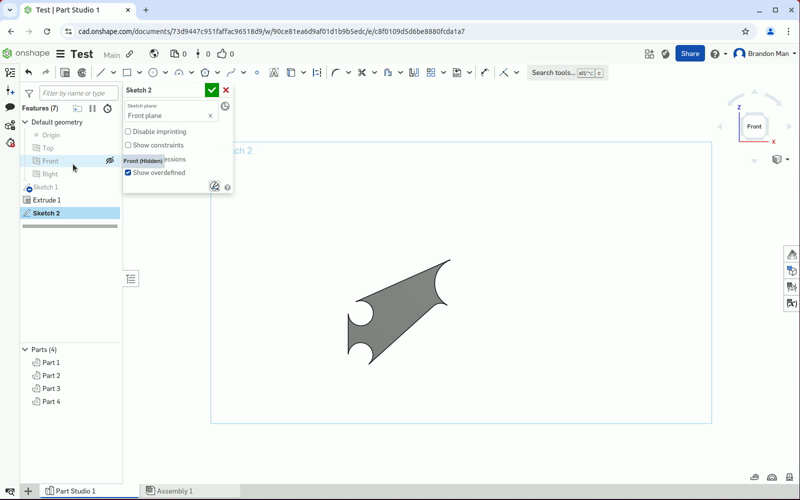
mouse_move(73, 352)
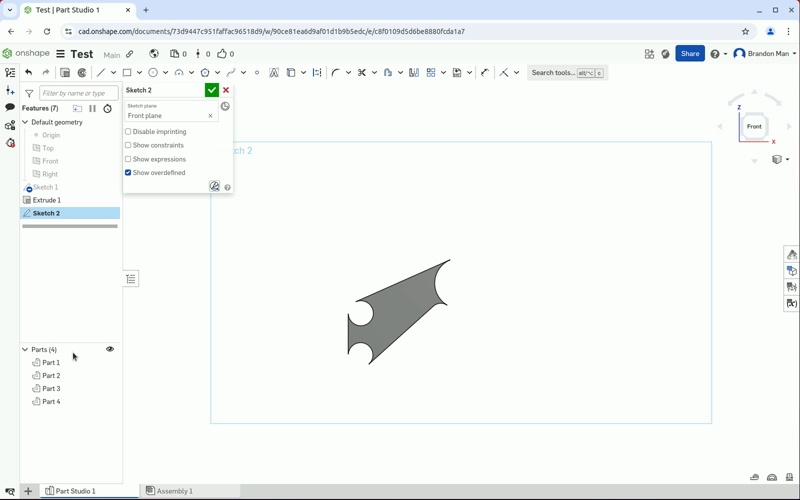
key(y)
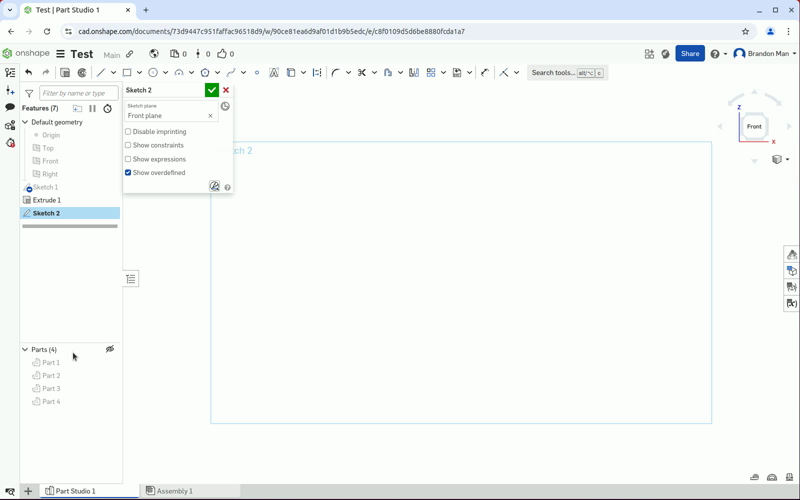
key(c)
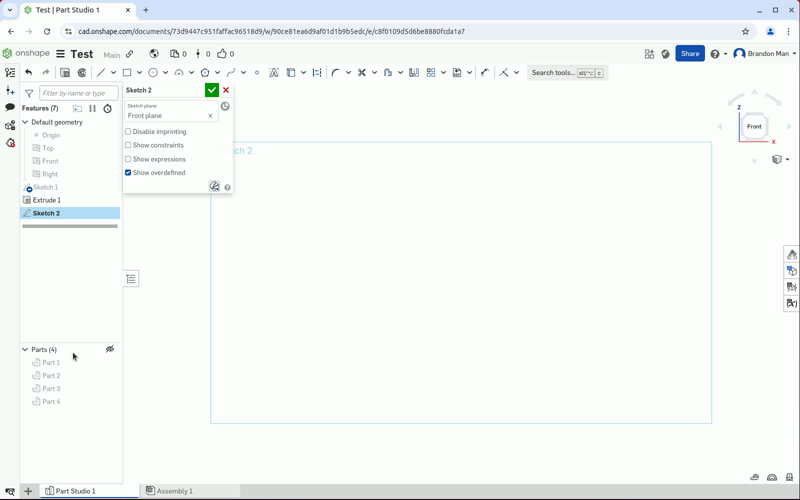
key_down(shift)
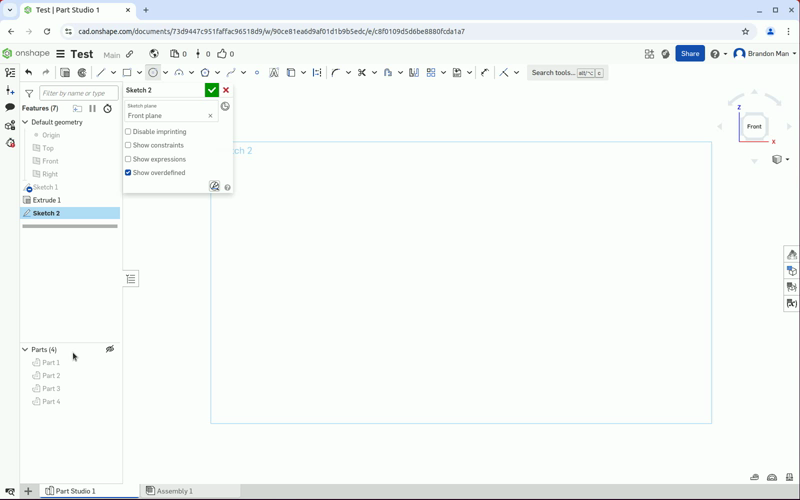
mouse_move(461, 282)
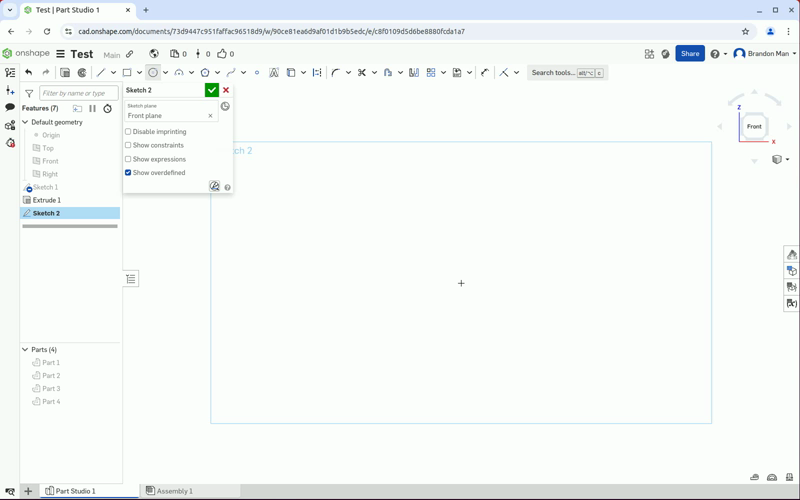
click(461, 282)
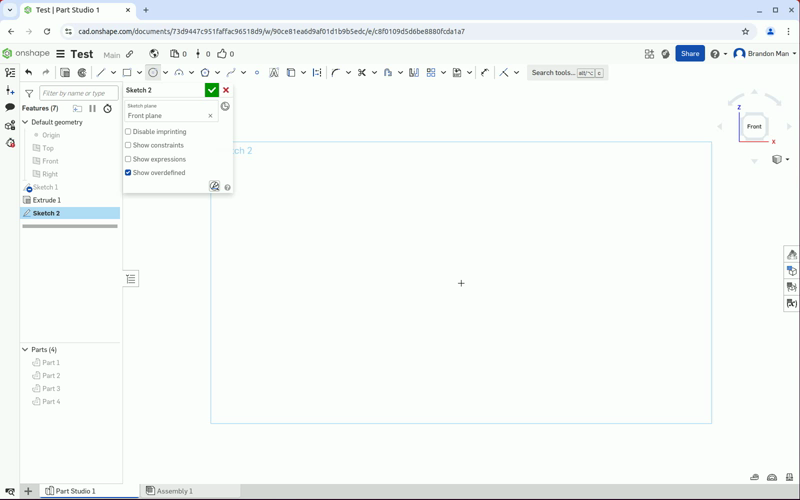
key_up(shift)
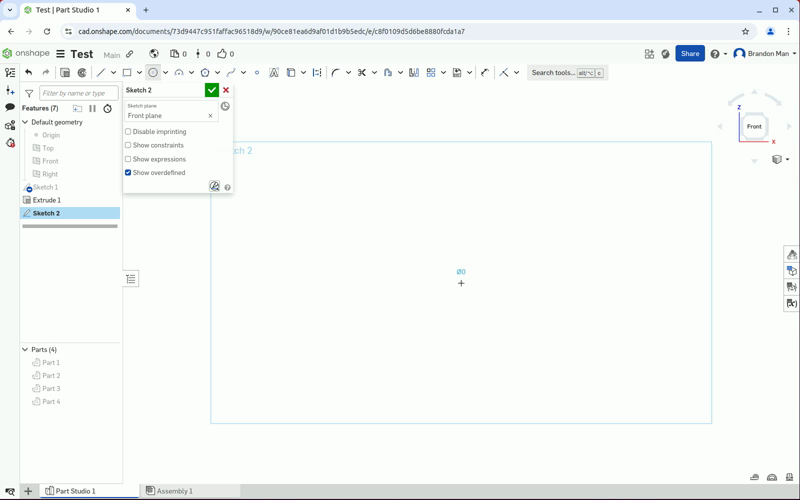
mouse_move(487, 282)
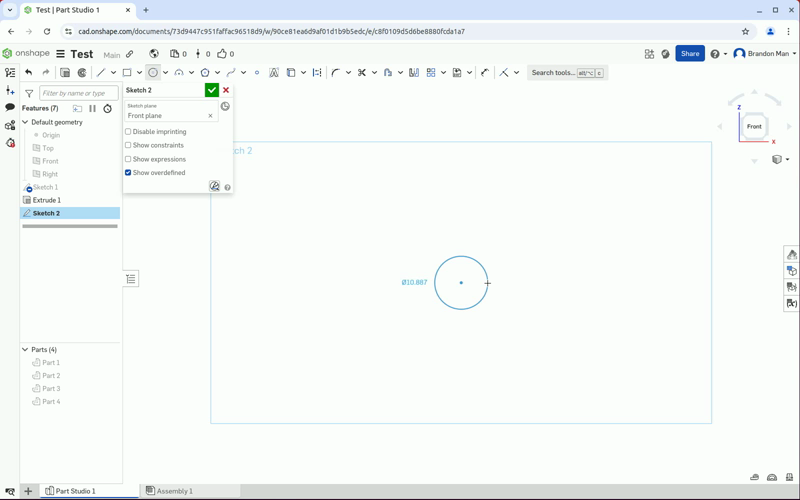
click(487, 282)
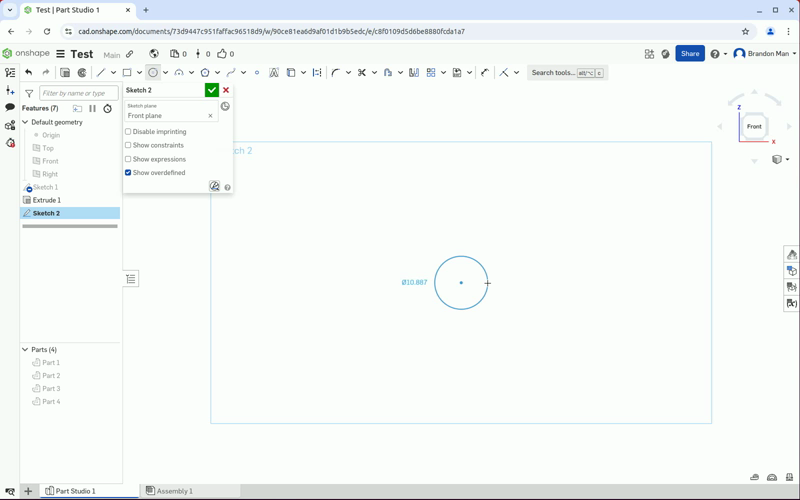
key(esc)
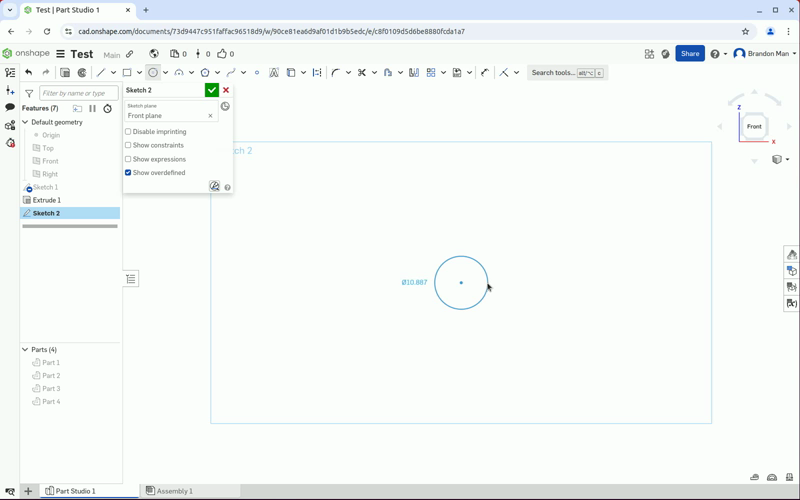
key(c)
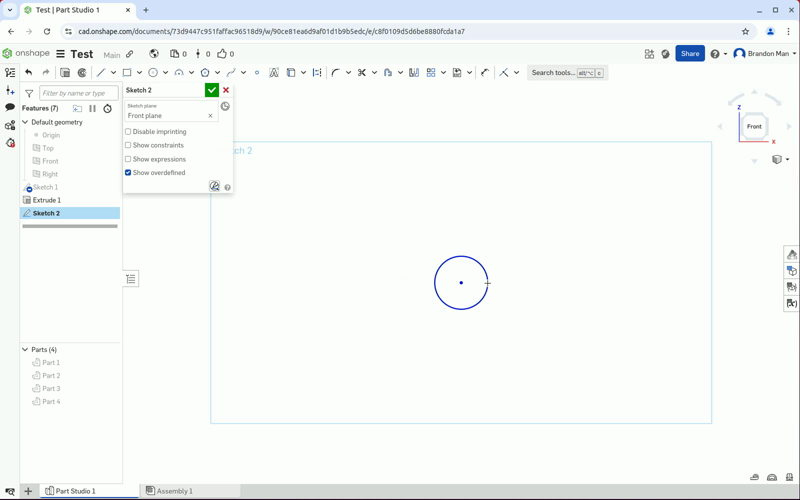
key_down(shift)
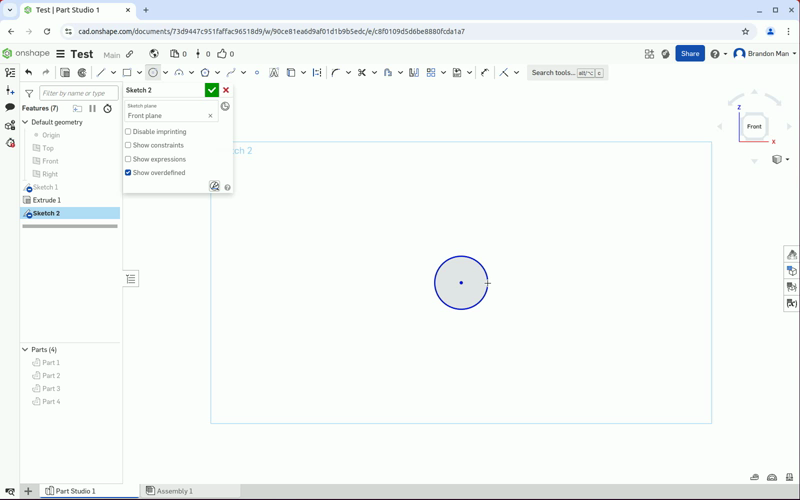
mouse_move(461, 282)
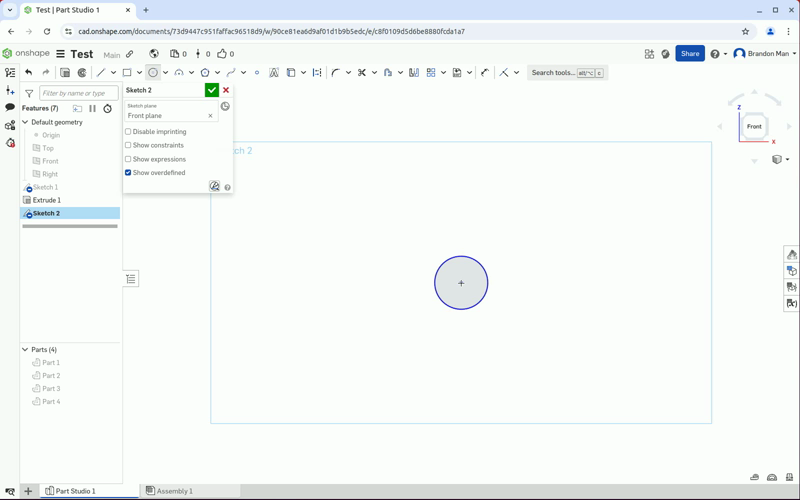
click(461, 282)
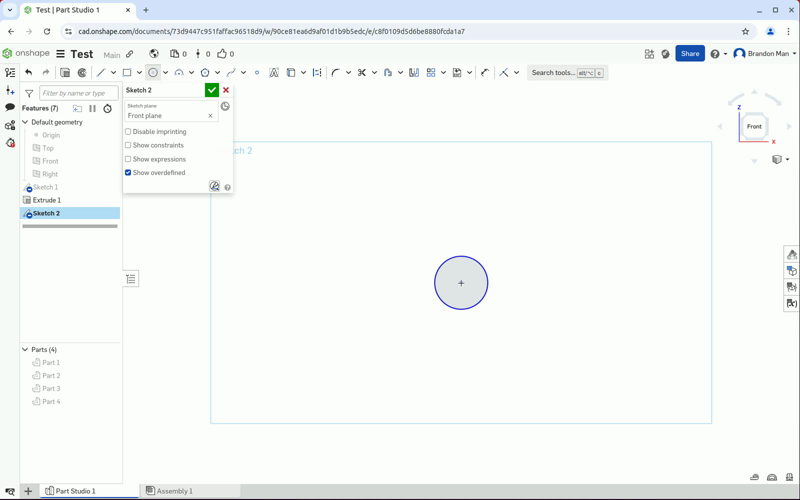
key_up(shift)
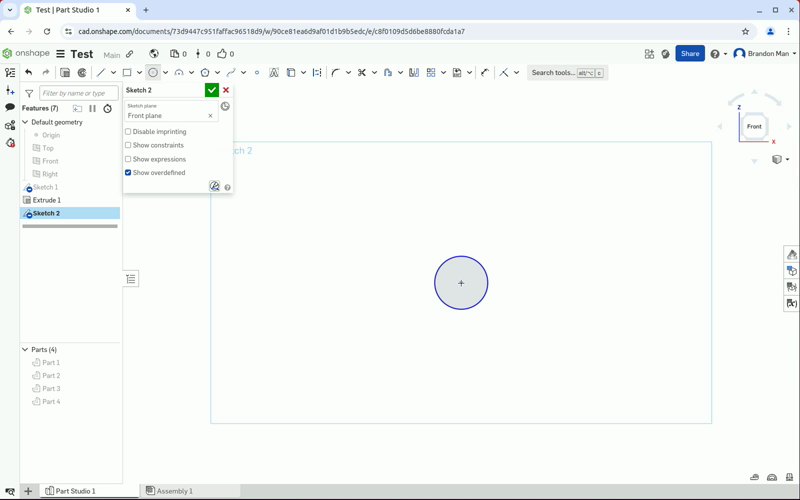
mouse_move(475, 282)
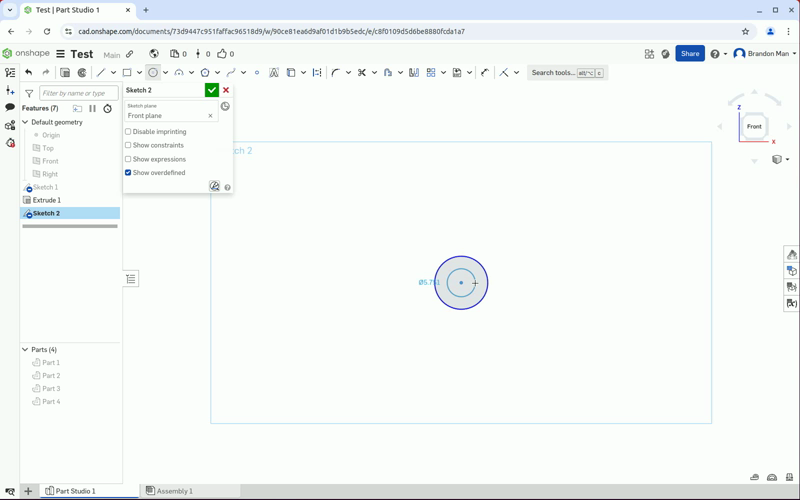
click(475, 282)
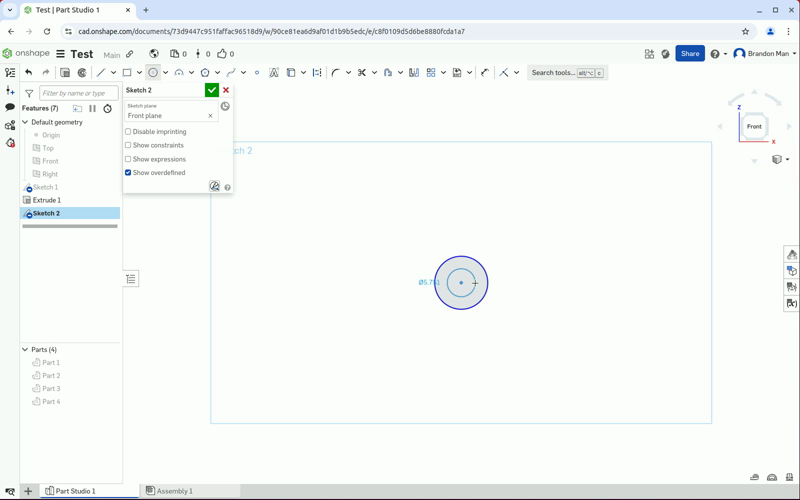
key(esc)
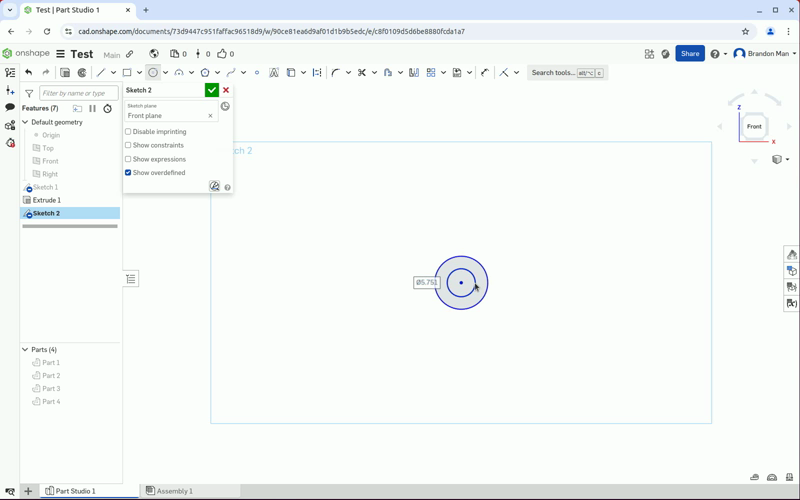
mouse_move(454, 261)
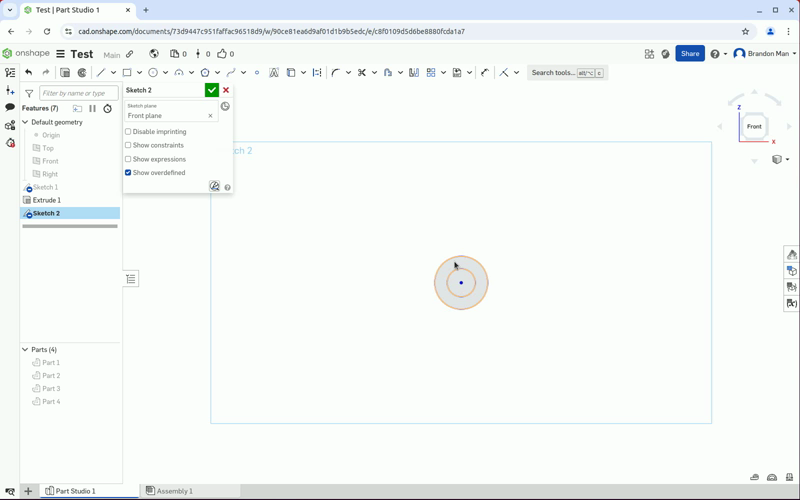
scroll(6)
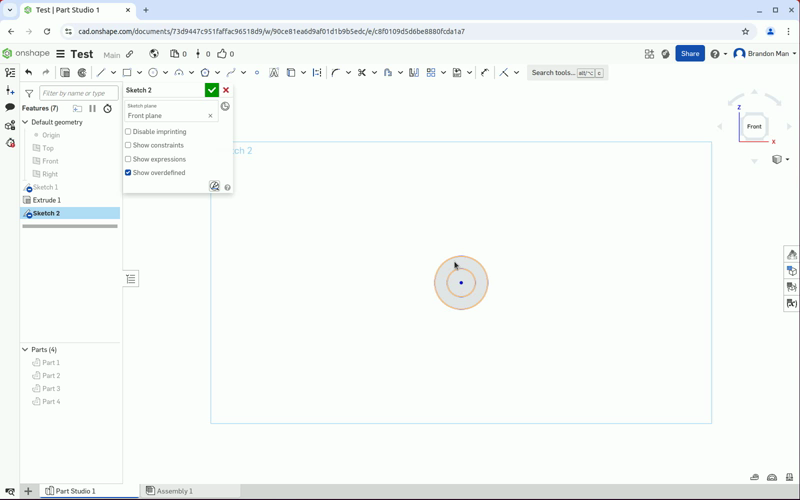
scroll(6)
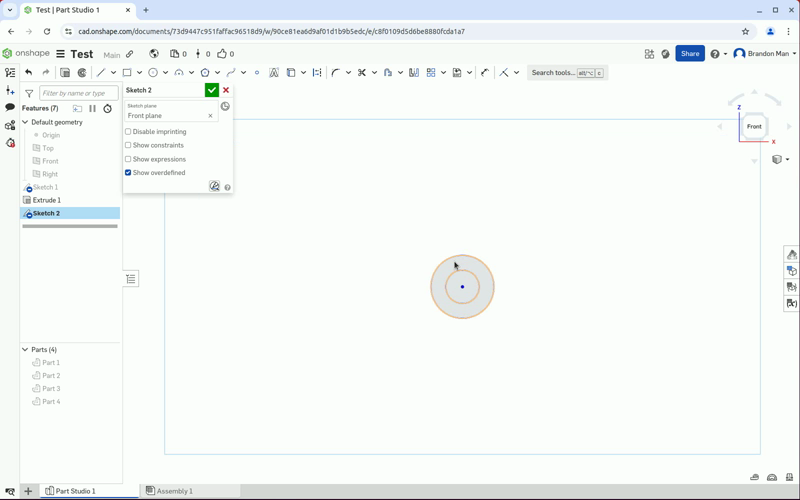
scroll(6)
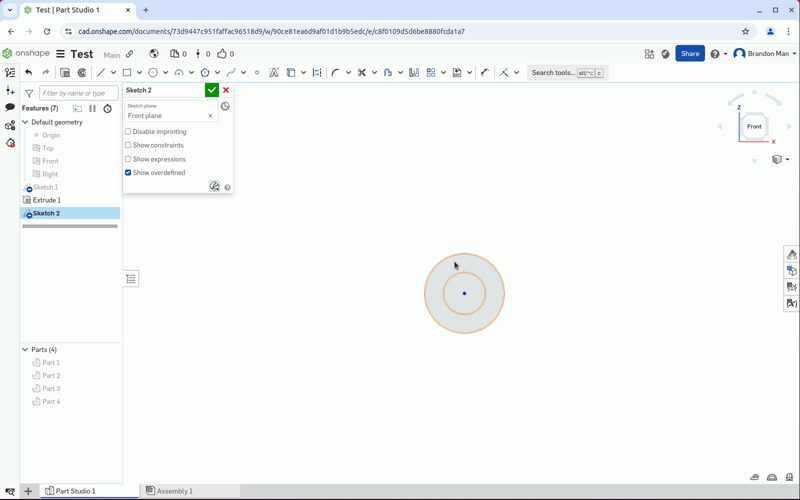
scroll(6)
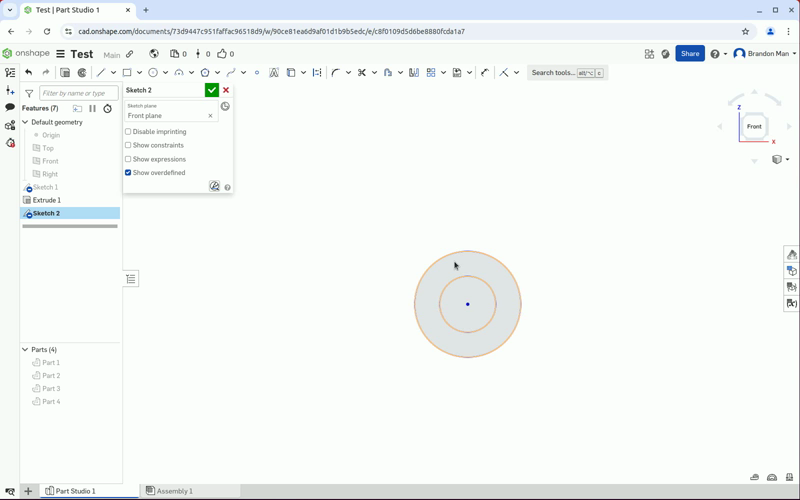
scroll(6)
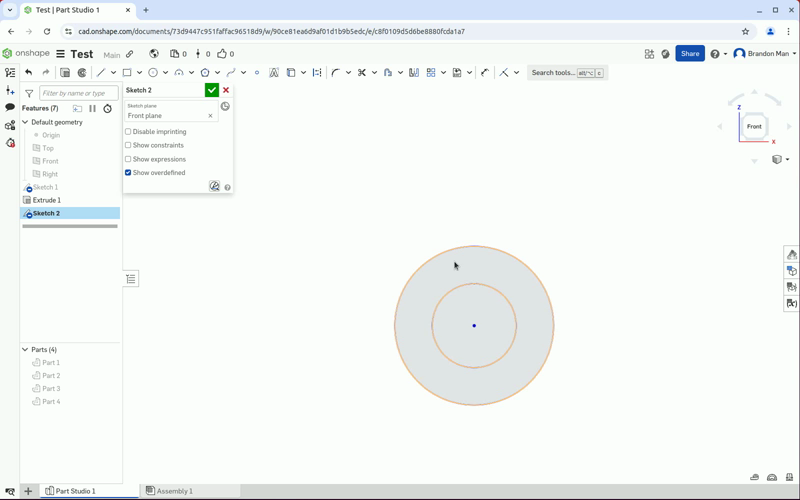
scroll(6)
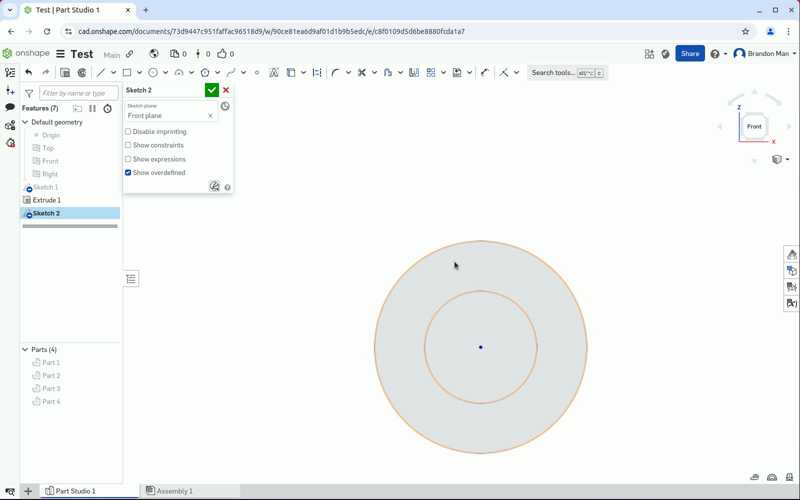
scroll(6)
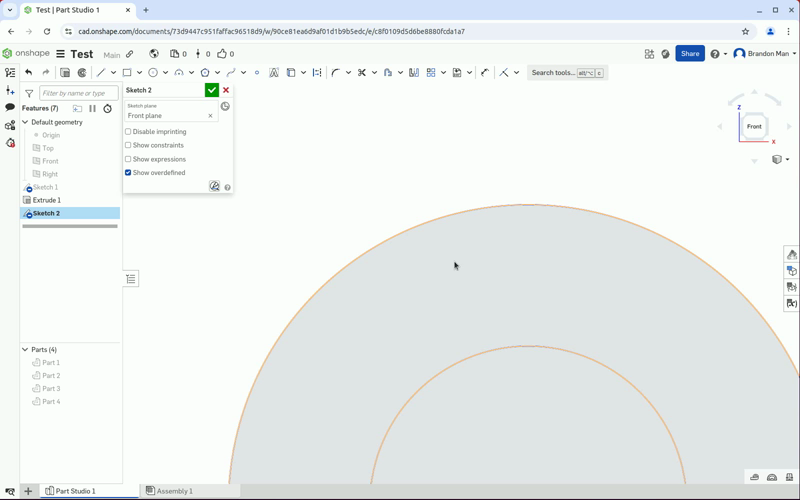
click(454, 261)
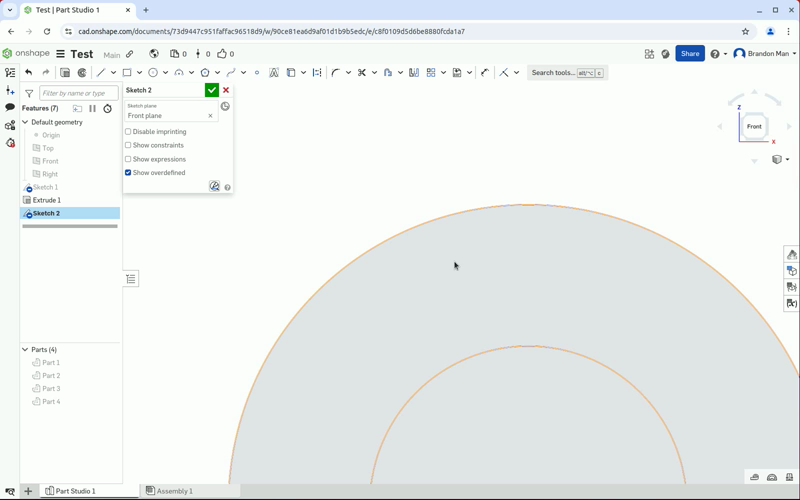
scroll(-6)
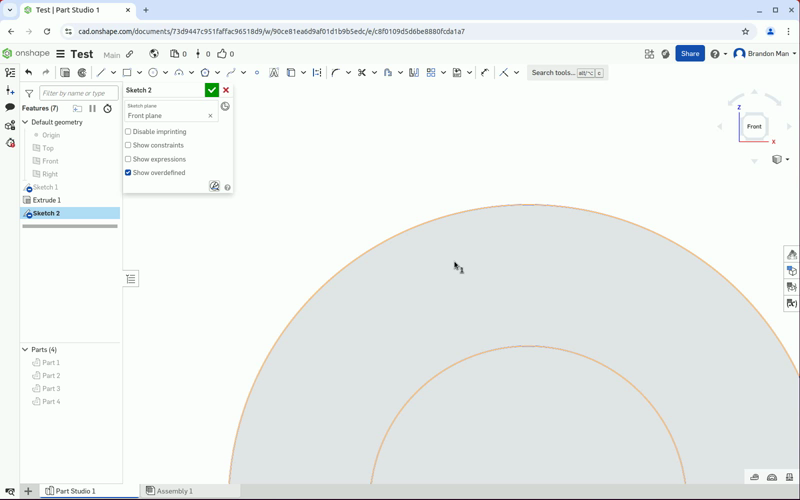
scroll(-6)
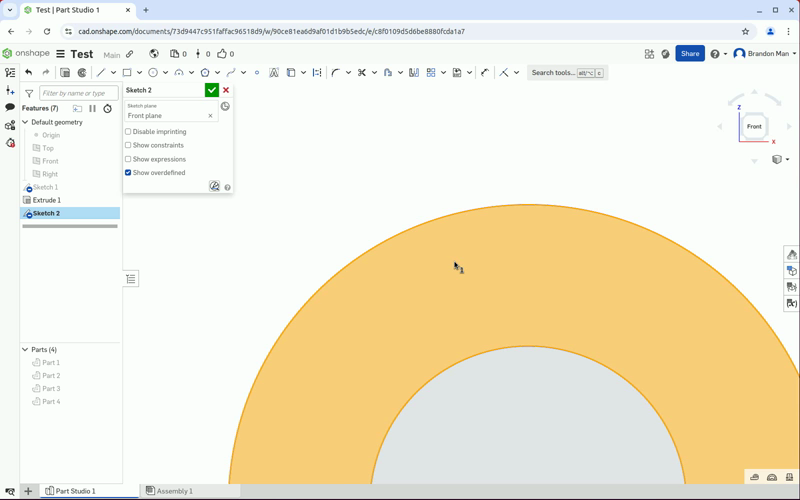
scroll(-6)
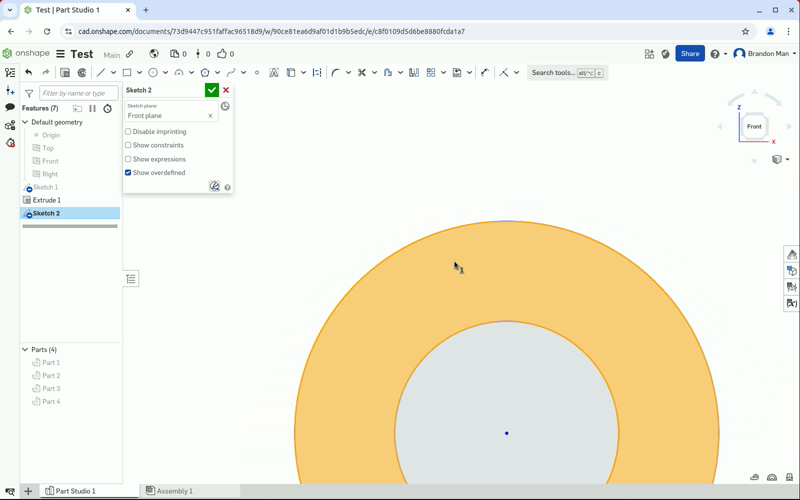
scroll(-6)
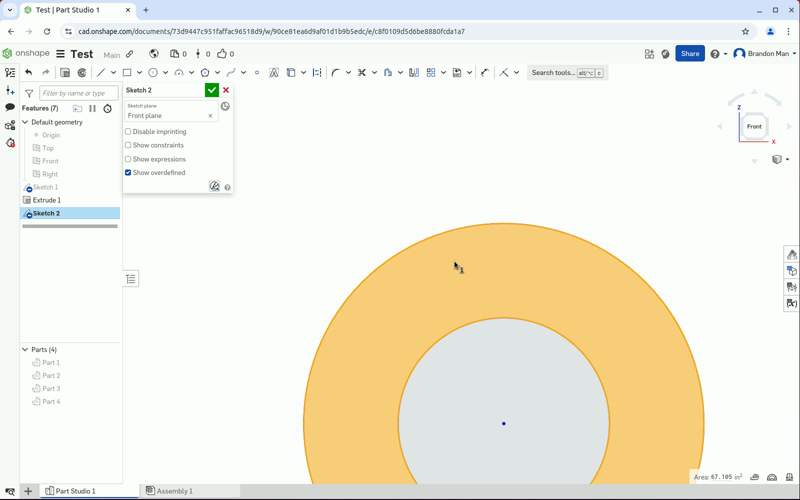
scroll(-6)
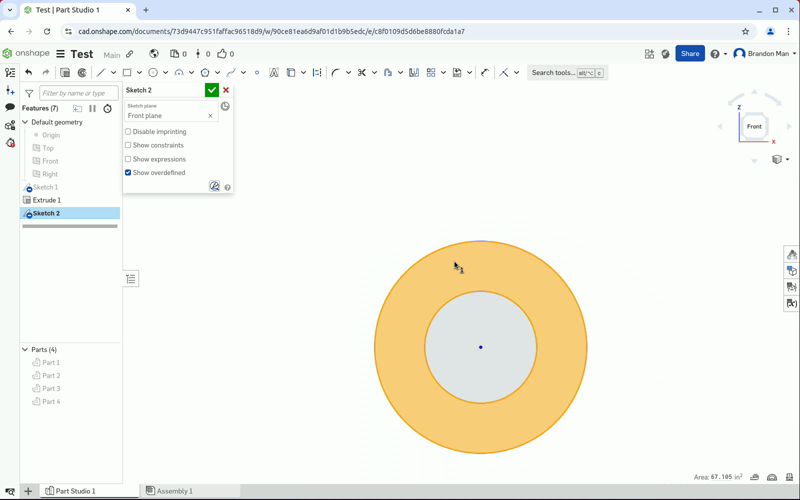
scroll(-6)
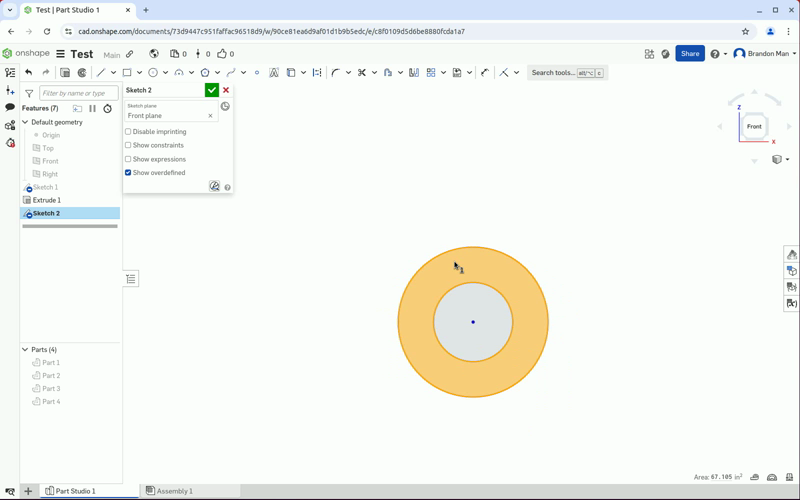
scroll(-6)
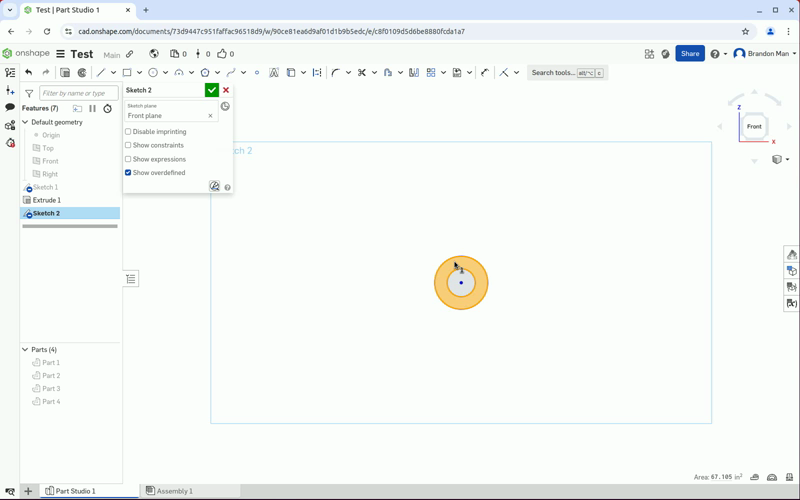
mouse_move(73, 352)
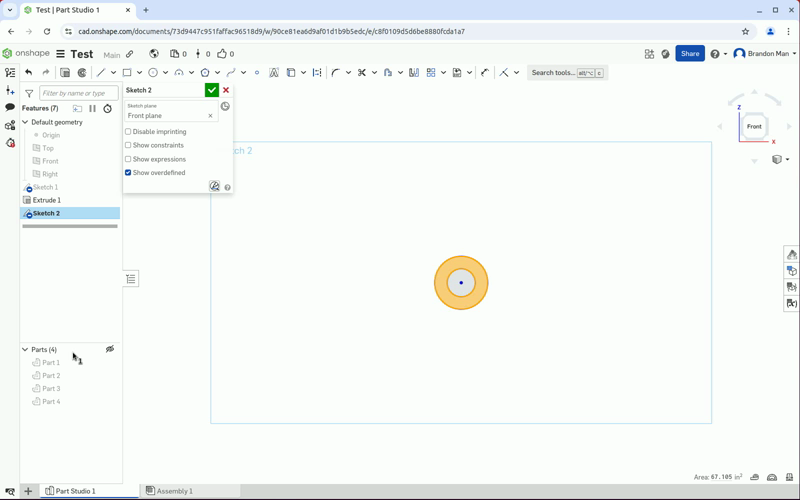
key(shift+y)
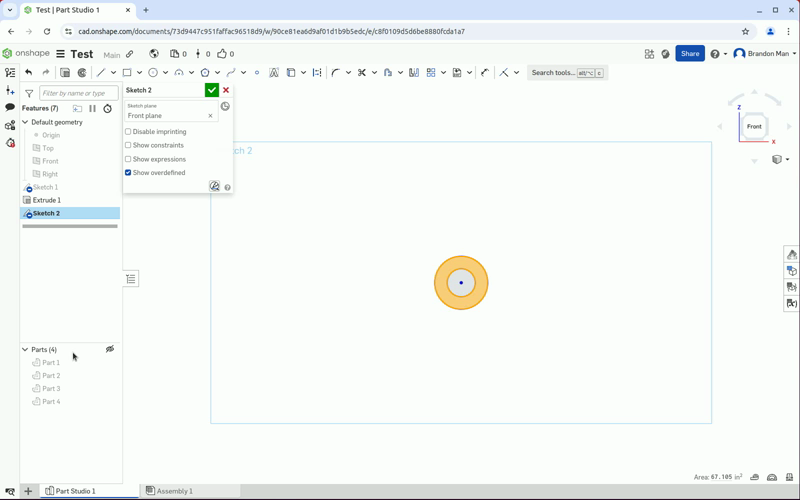
key(shift+e)
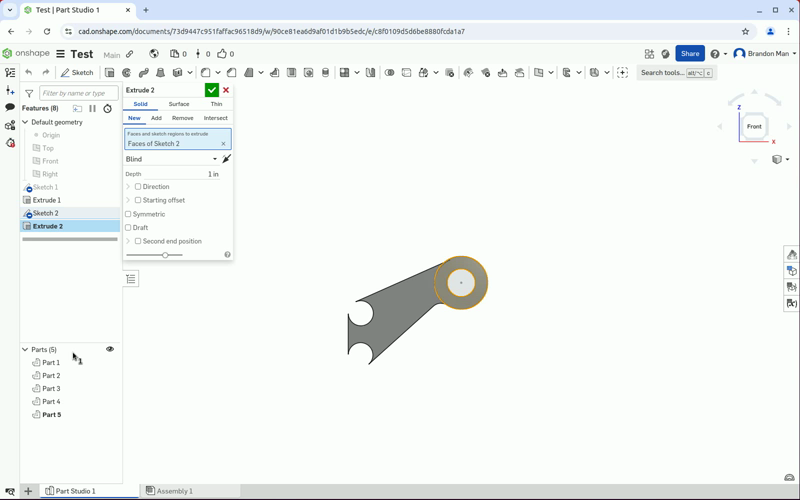
mouse_move(143, 106)
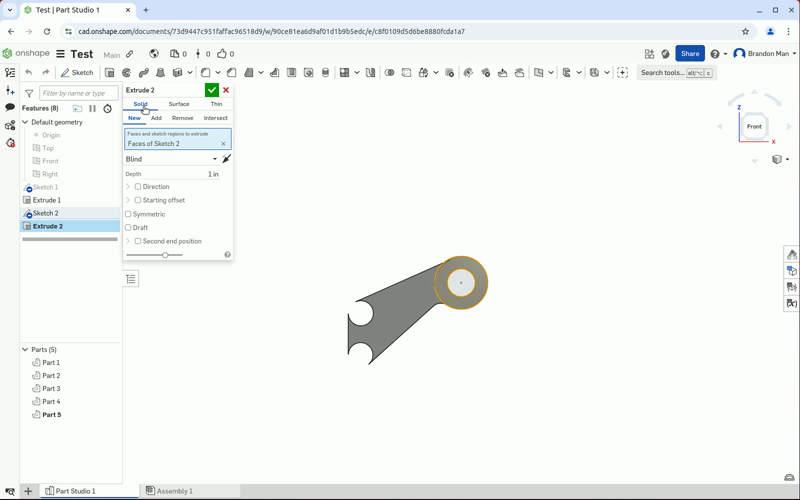
click(143, 106)
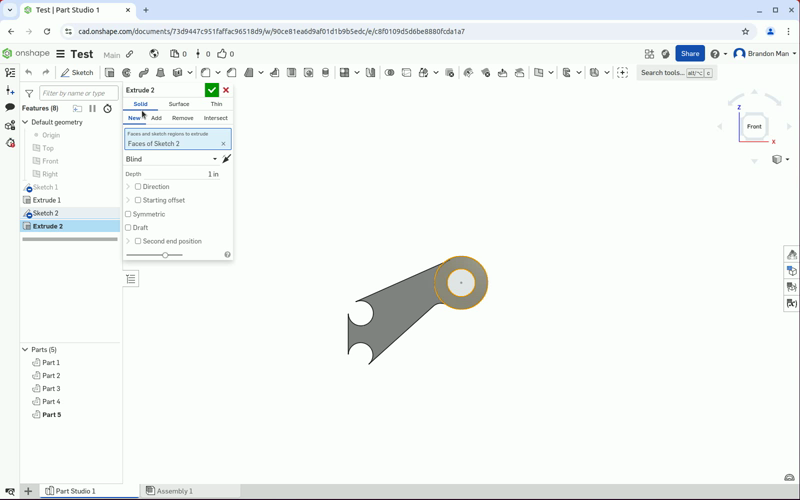
mouse_move(137, 120)
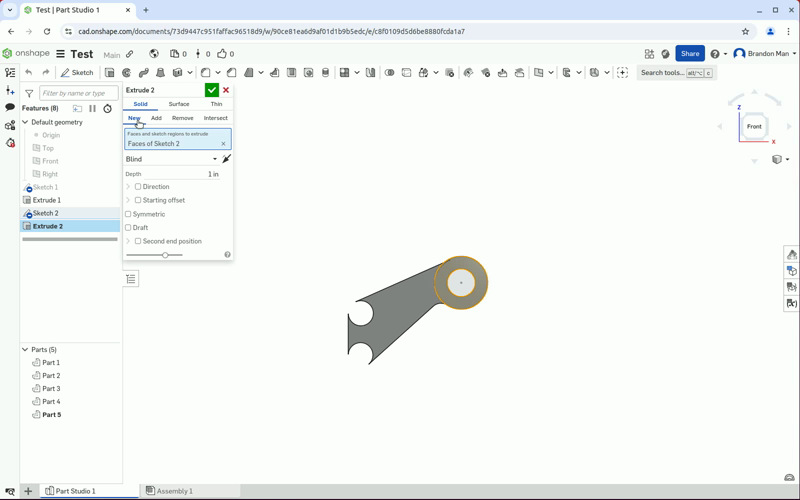
click(137, 120)
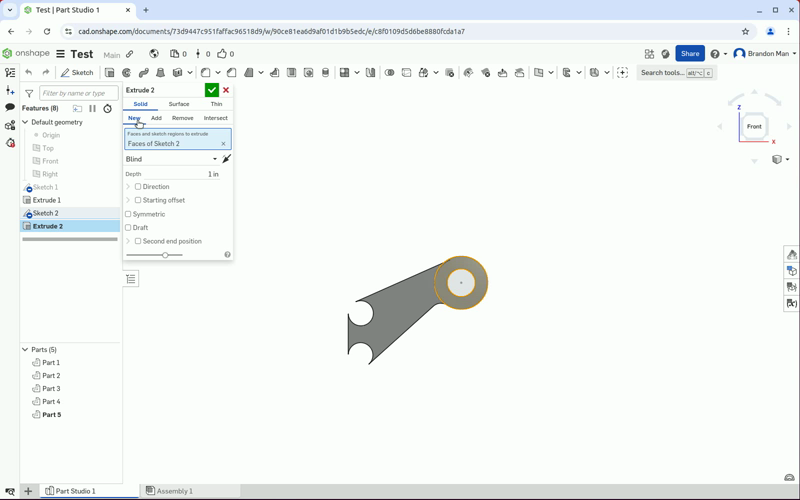
key(tab, 4)
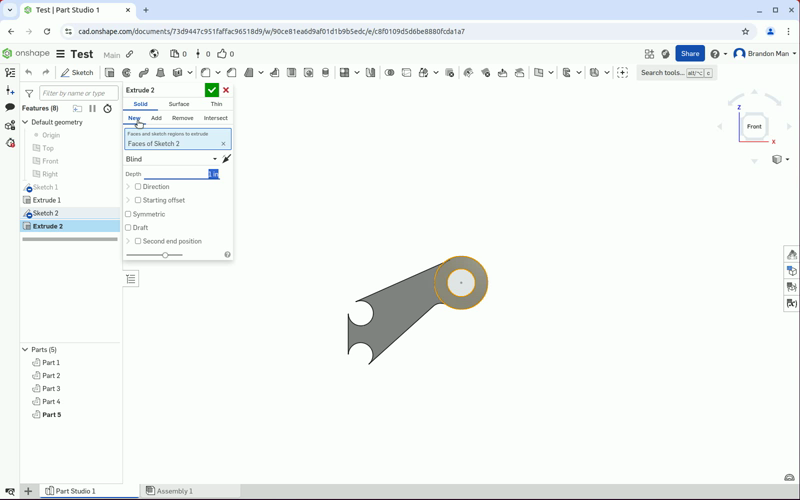
text(8.184)
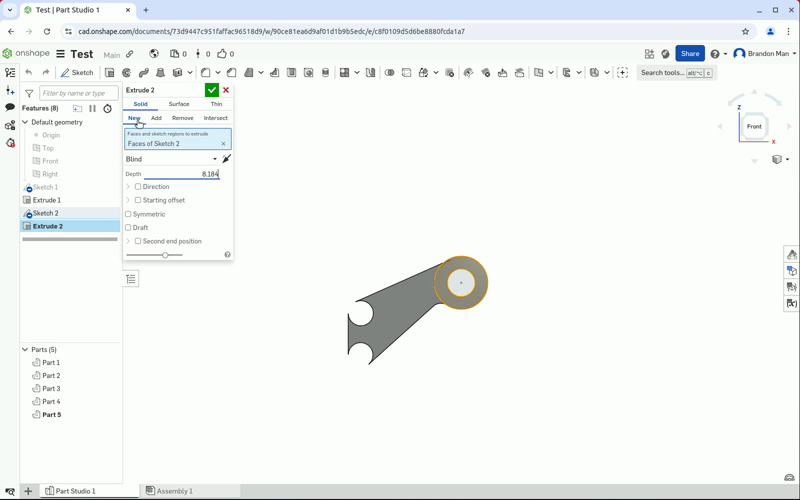
key(tab, 3)
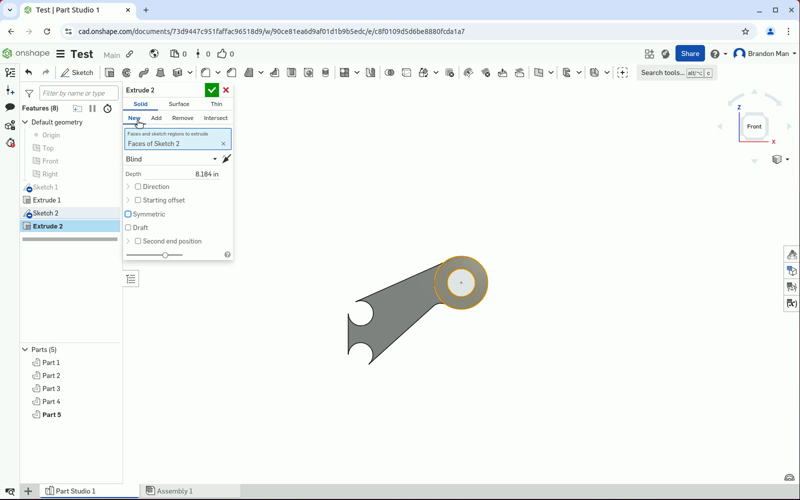
key(space)
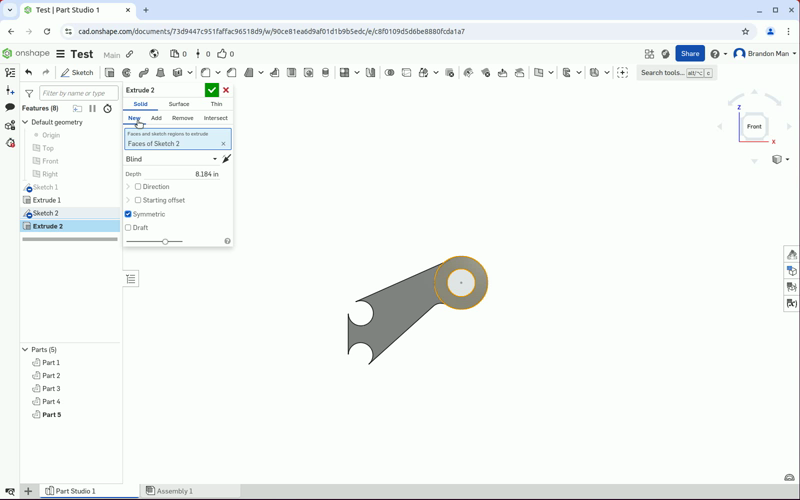
key(enter)
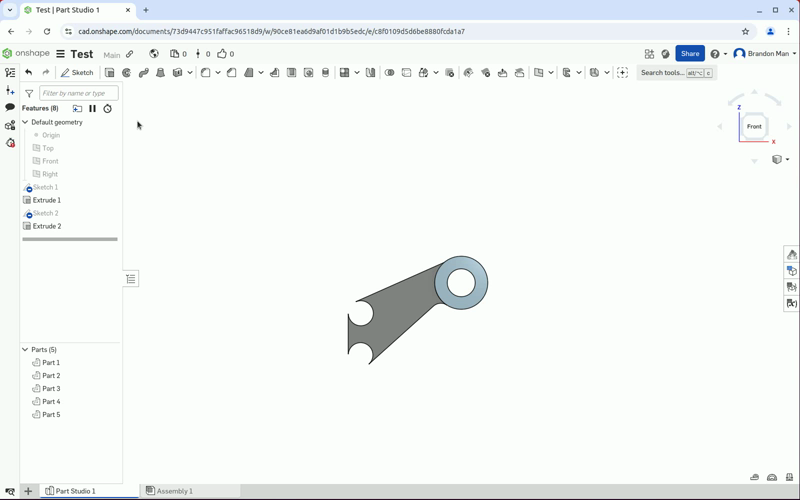
key(shift+h)
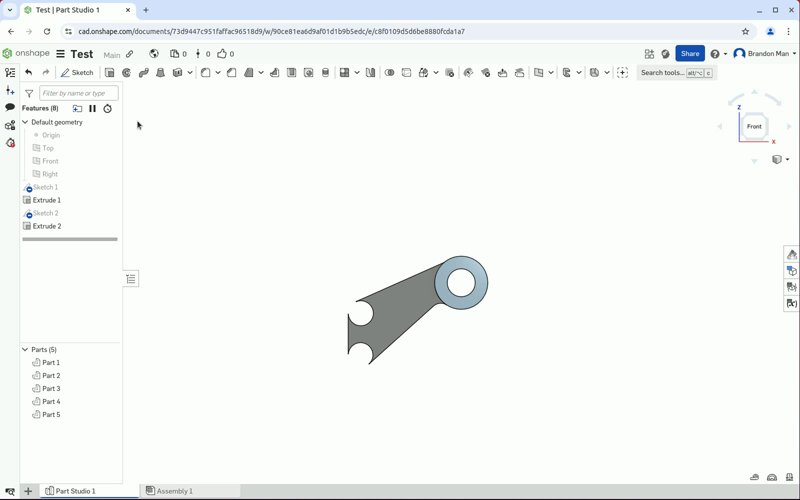
key(shift+h)
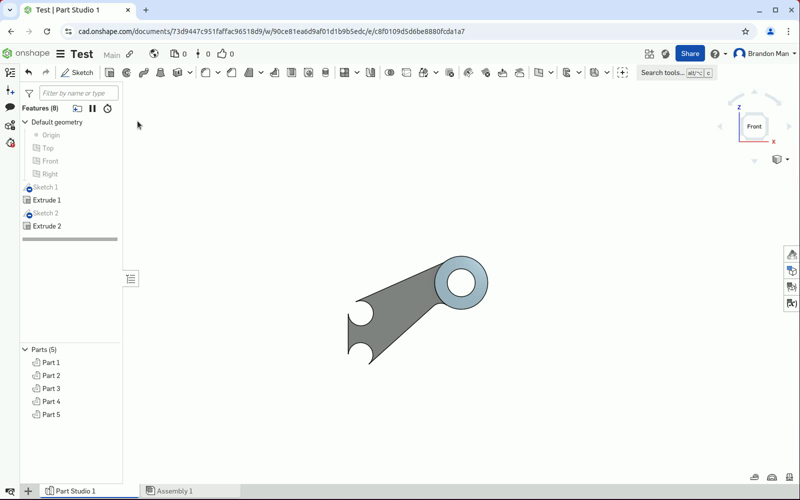
mouse_move(73, 189)
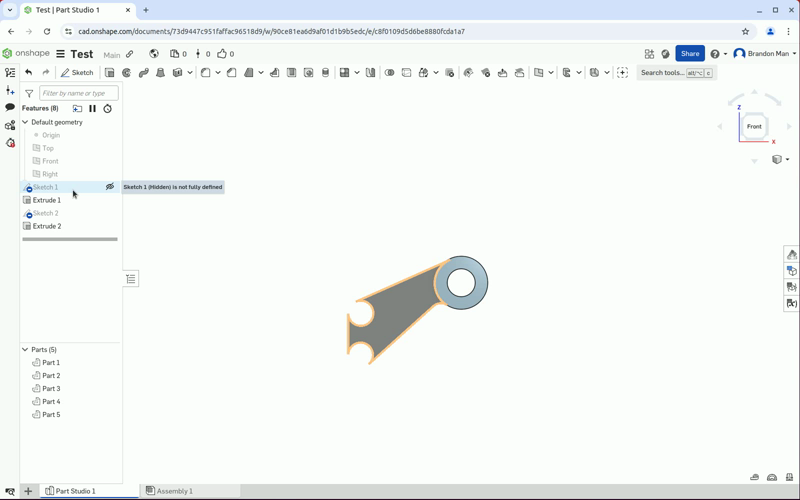
click(73, 189)
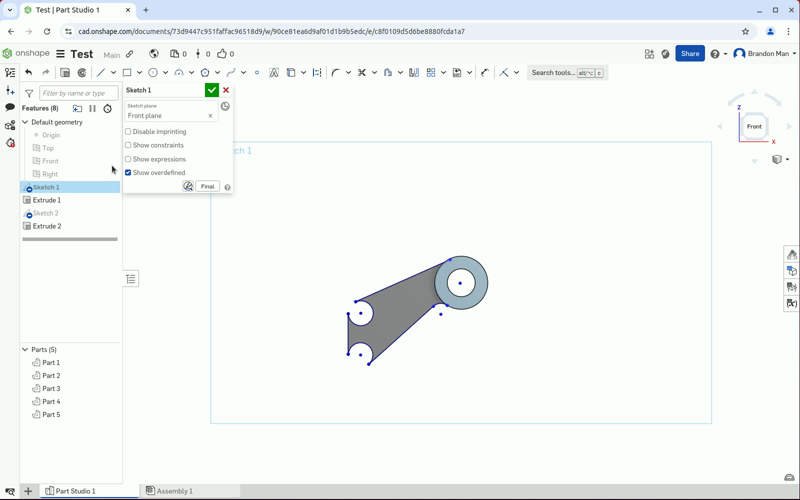
mouse_move(229, 92)
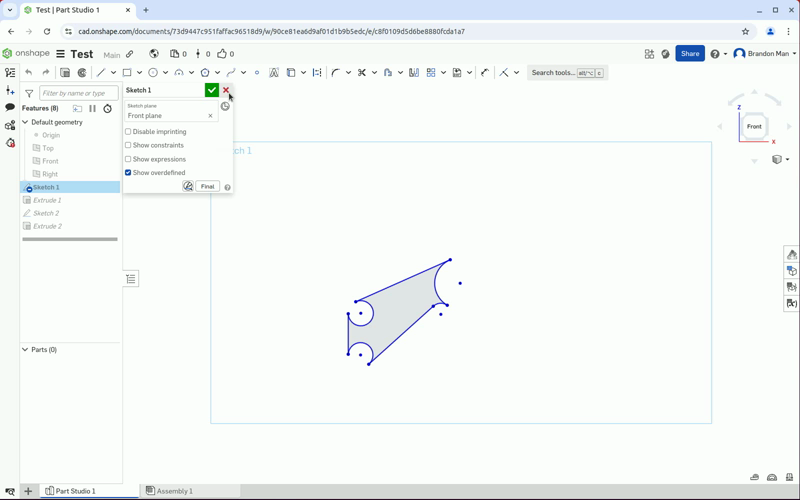
click(229, 92)
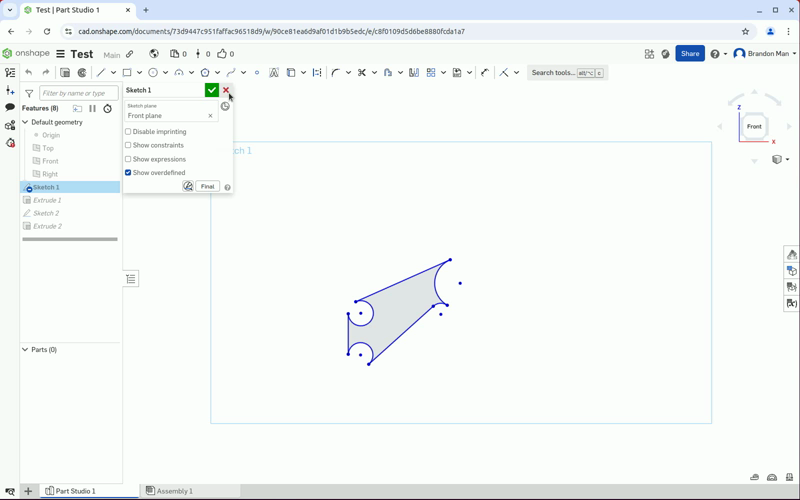
key(shift+s)
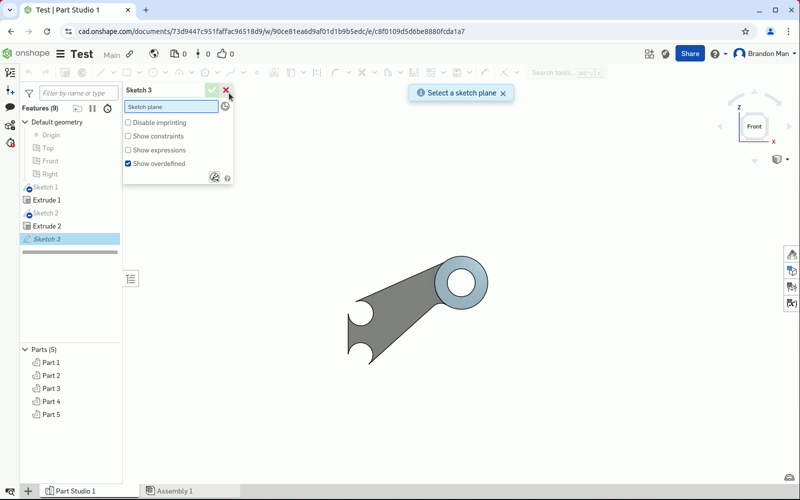
mouse_move(73, 163)
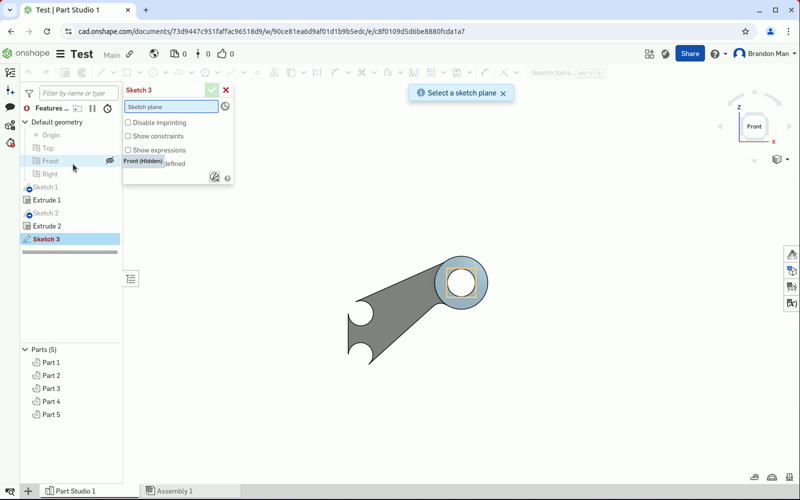
click(73, 163)
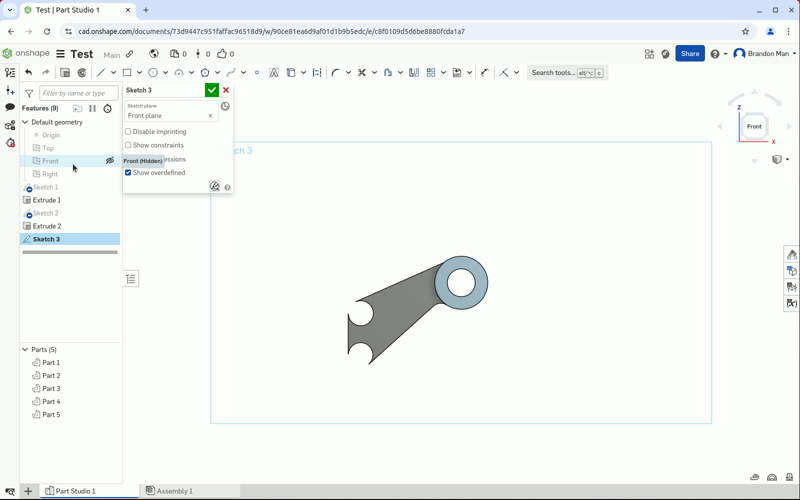
mouse_move(73, 352)
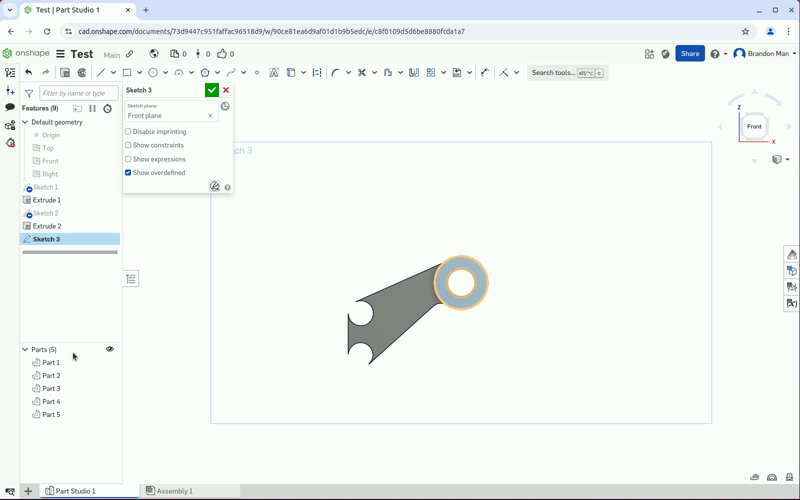
key(y)
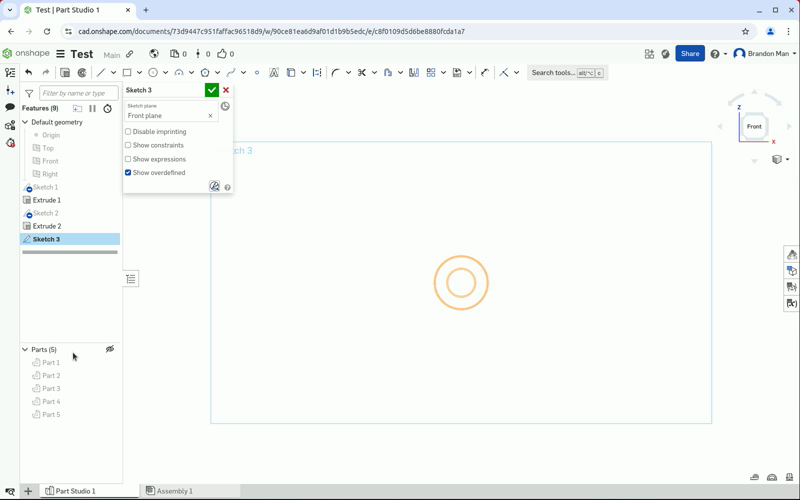
key(a)
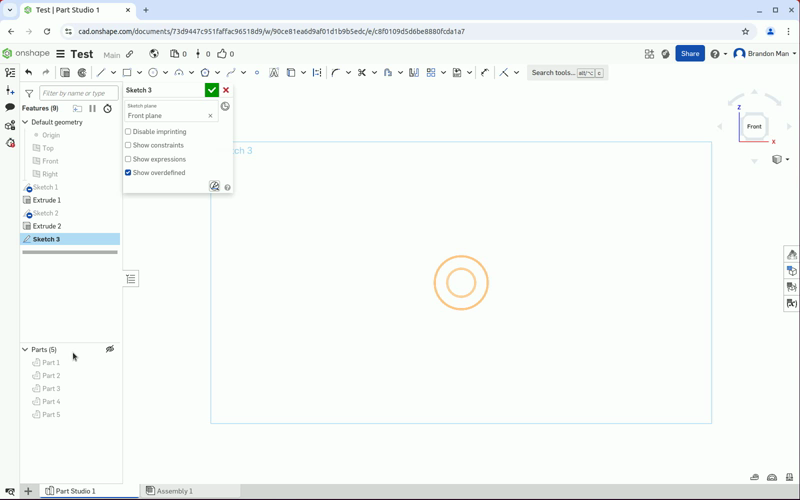
key_down(shift)
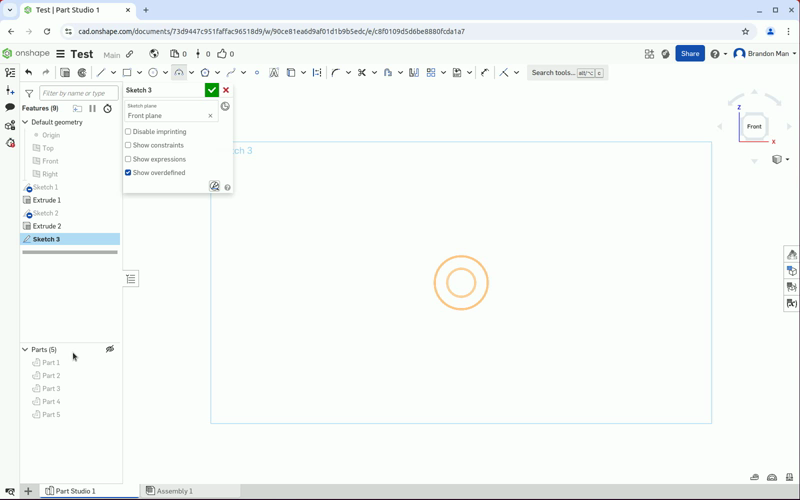
mouse_move(348, 314)
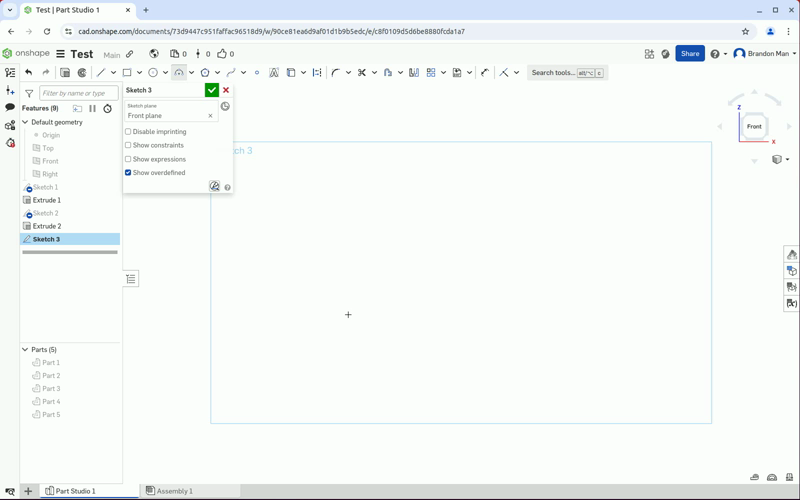
click(348, 314)
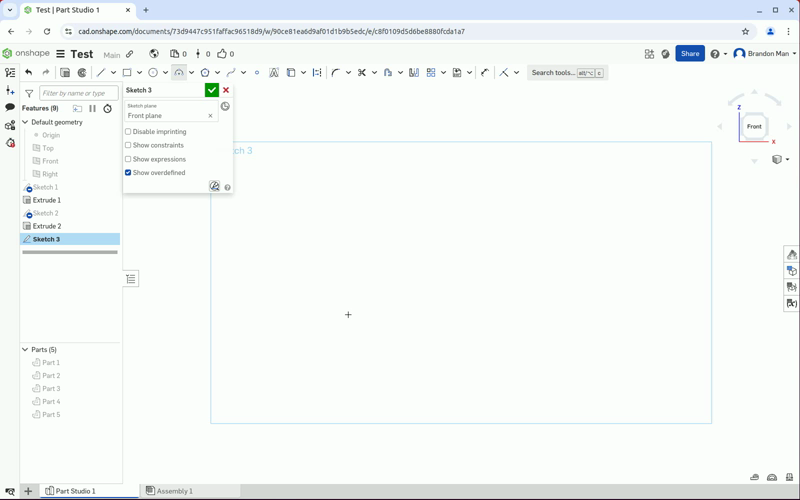
key_up(shift)
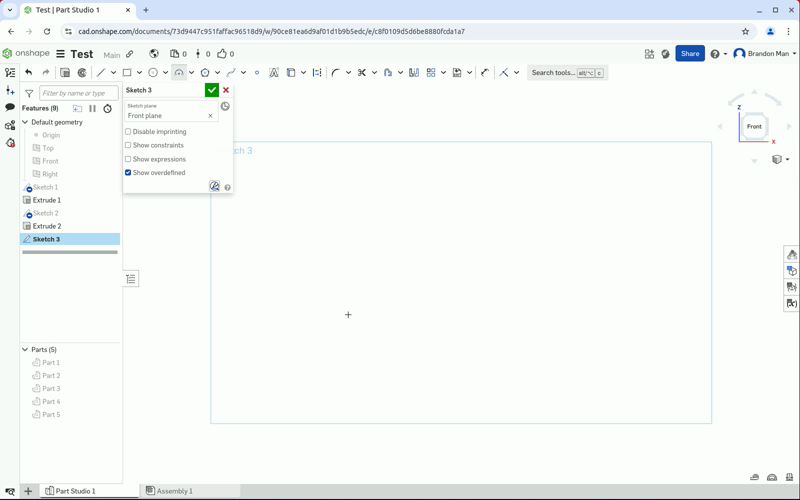
key_down(shift)
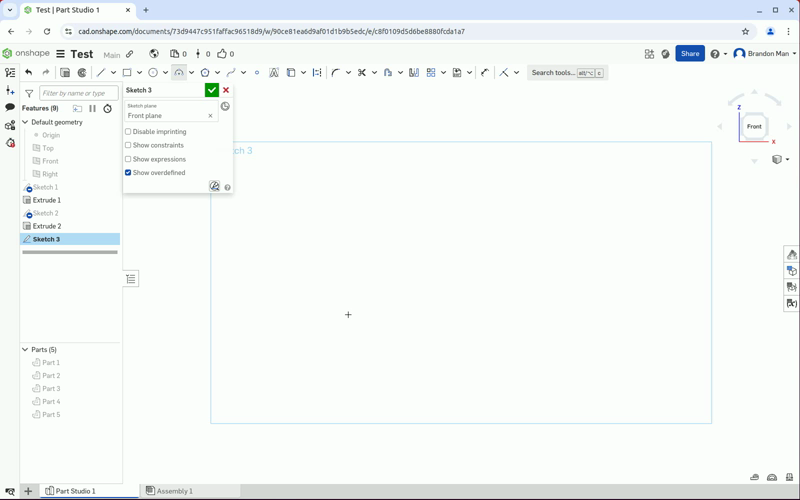
mouse_move(348, 313)
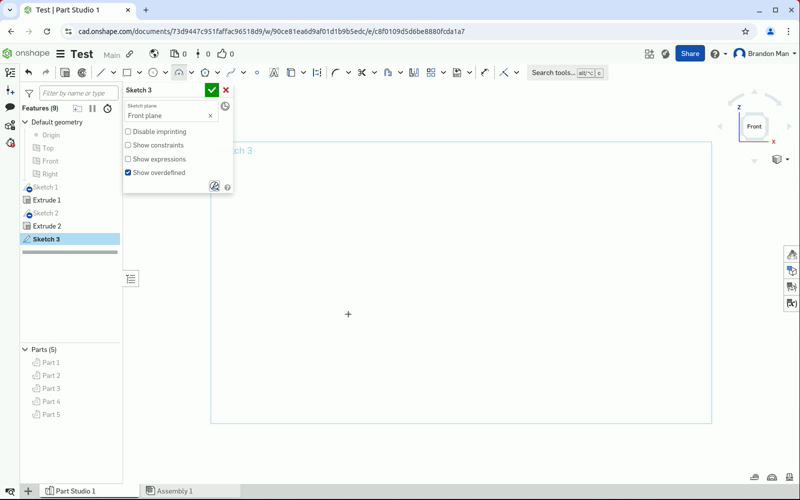
scroll(6)
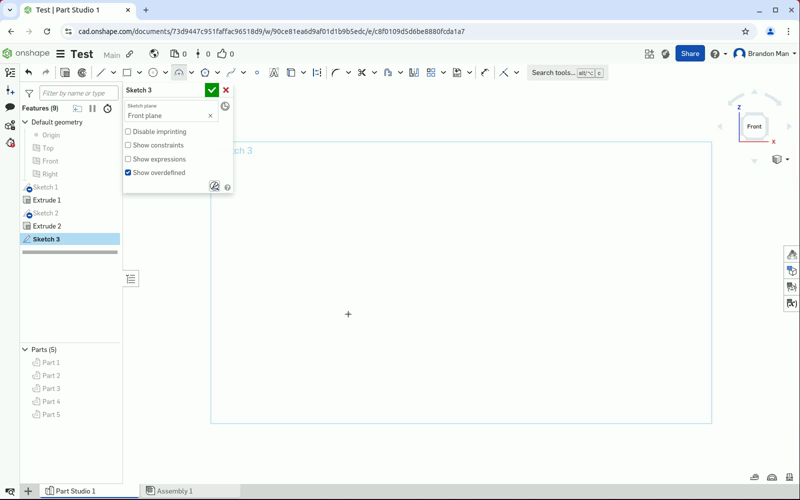
scroll(6)
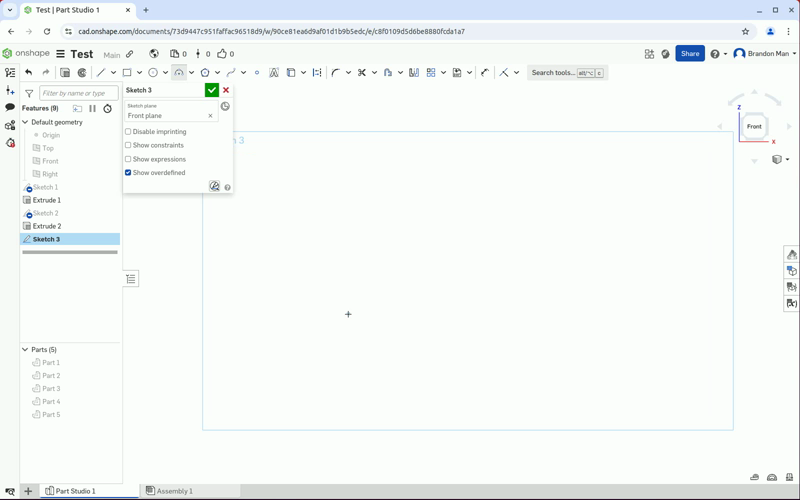
scroll(6)
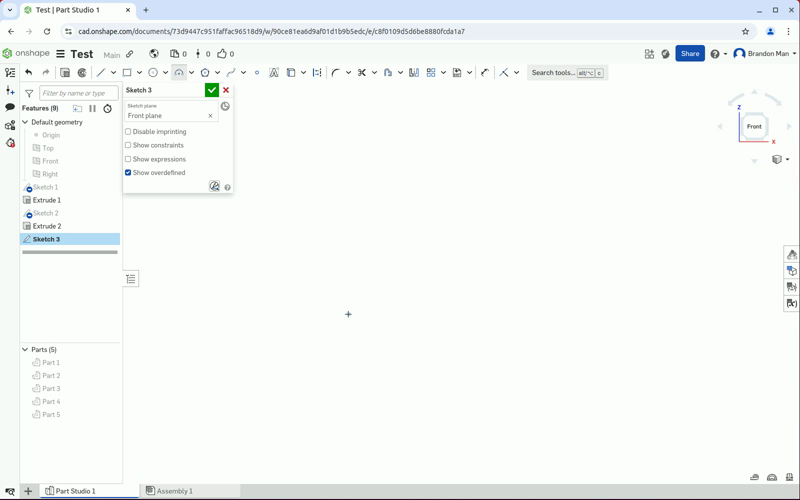
scroll(6)
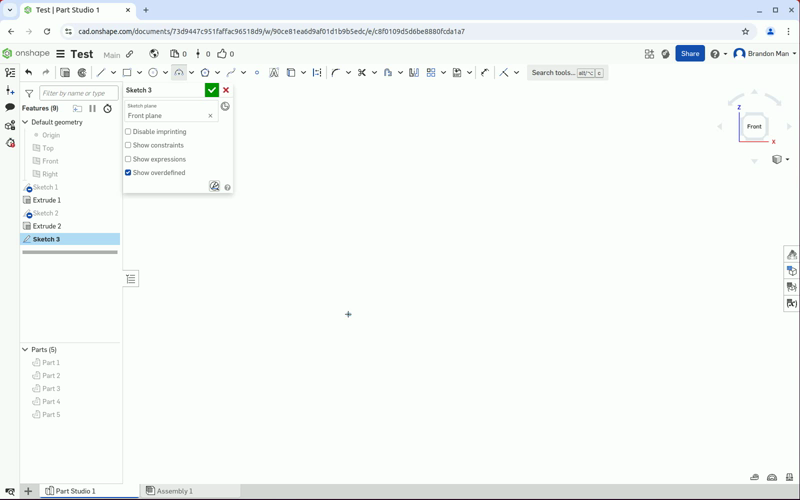
scroll(6)
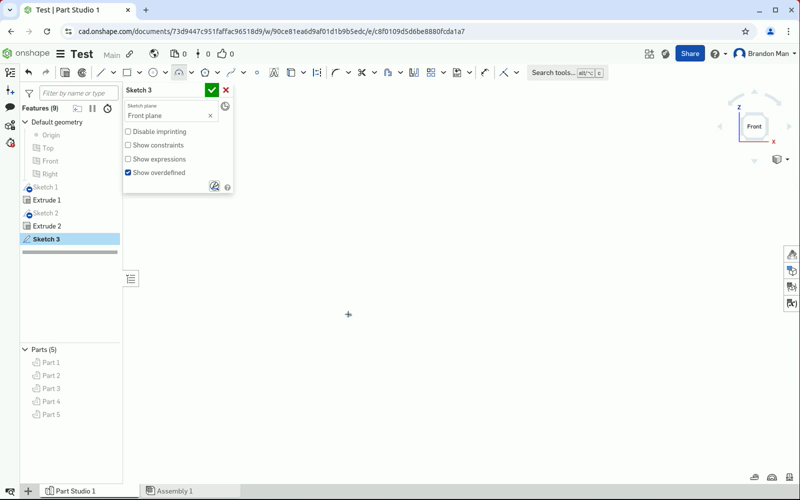
scroll(6)
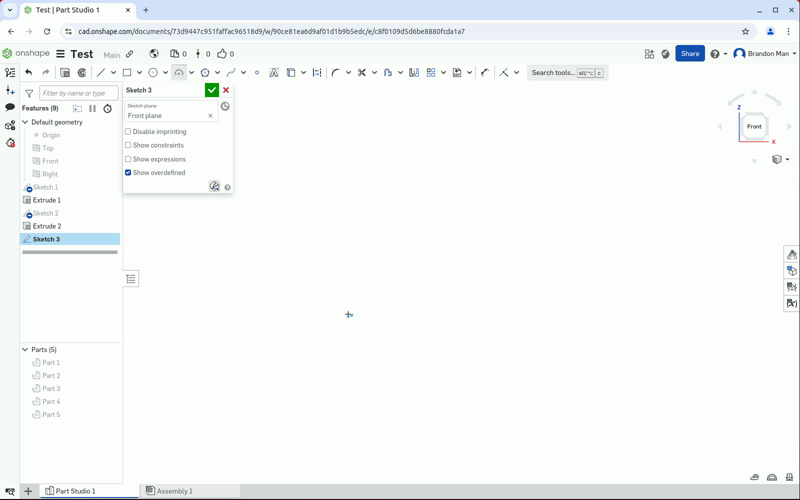
scroll(6)
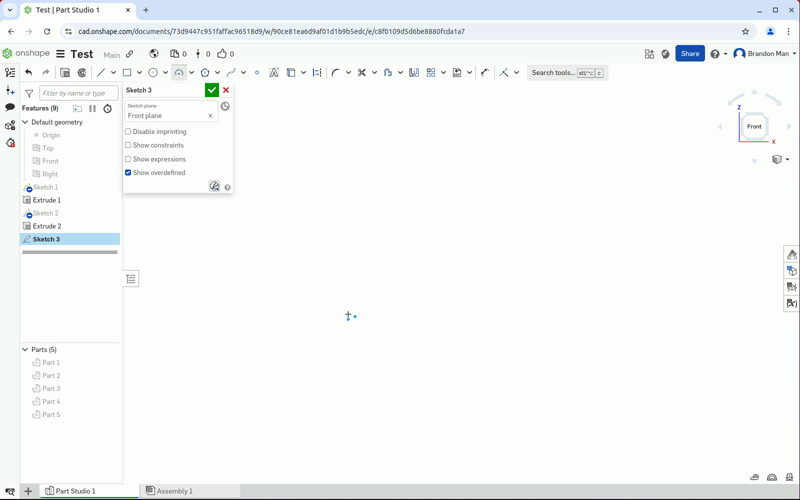
click(348, 313)
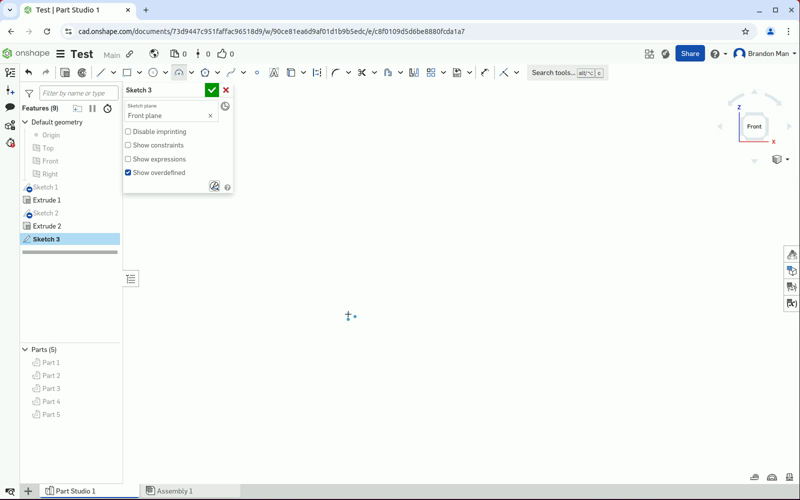
scroll(-6)
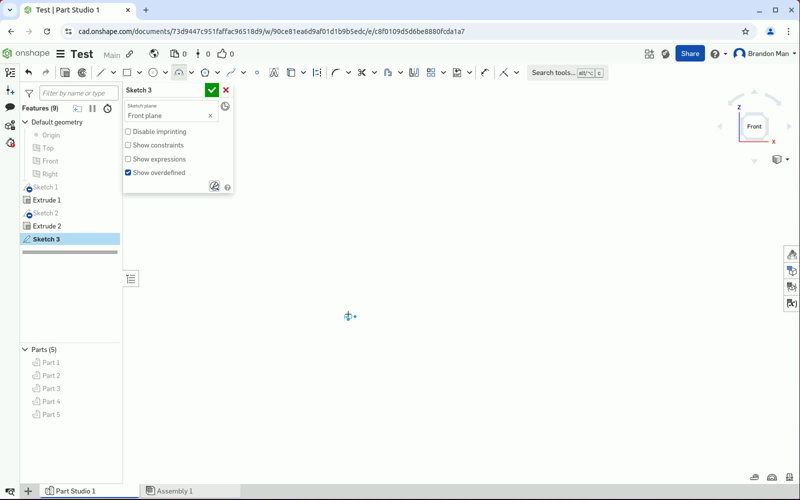
scroll(-6)
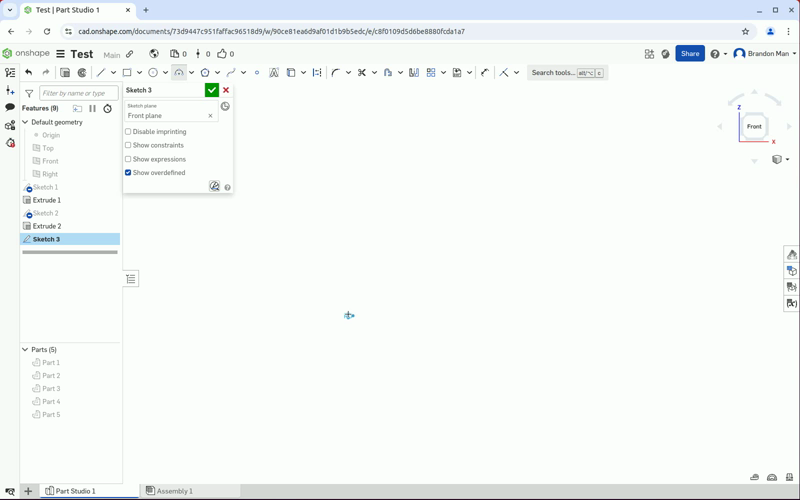
scroll(-6)
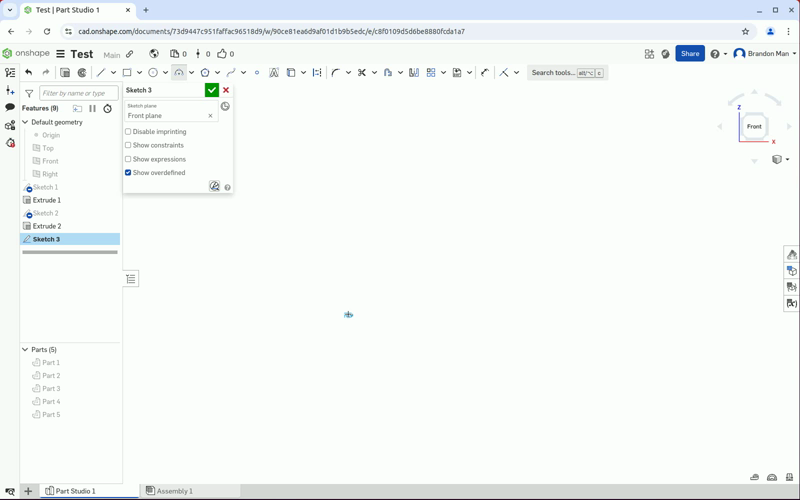
scroll(-6)
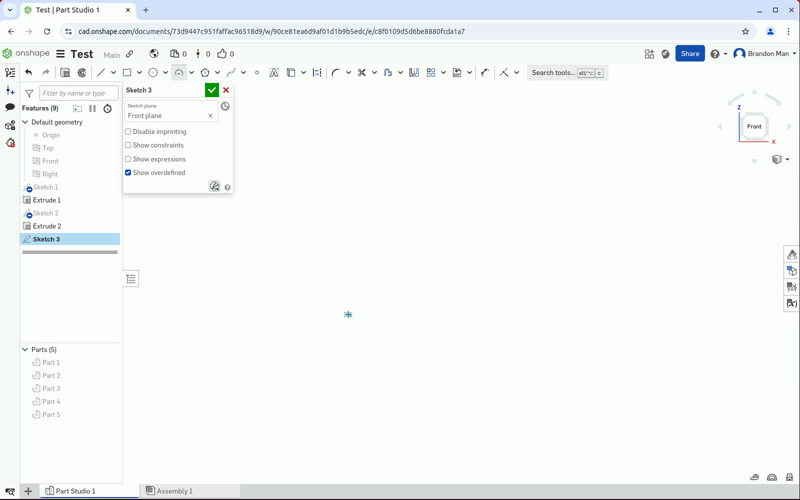
scroll(-6)
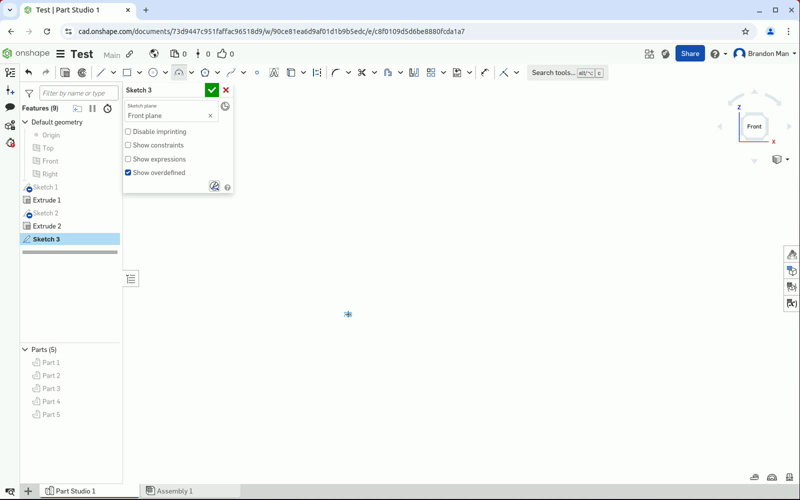
scroll(-6)
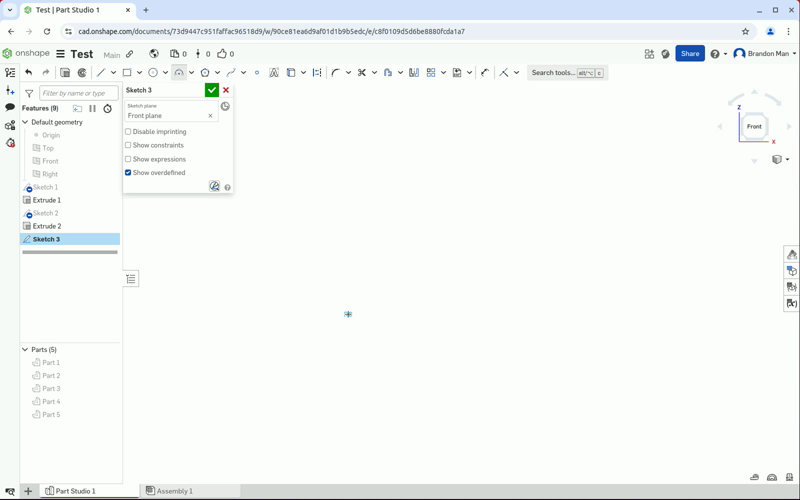
scroll(-6)
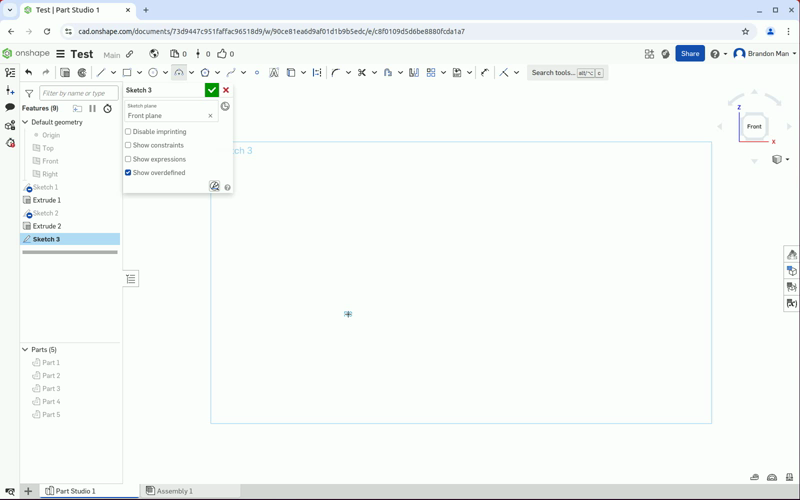
mouse_move(377, 314)
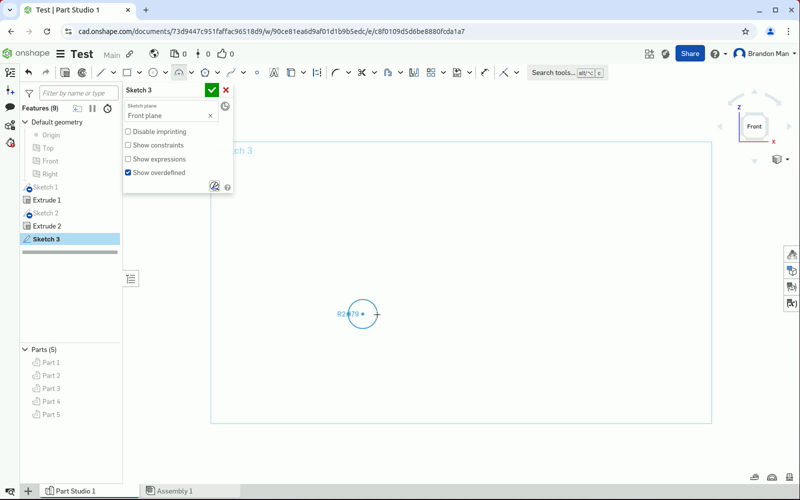
scroll(6)
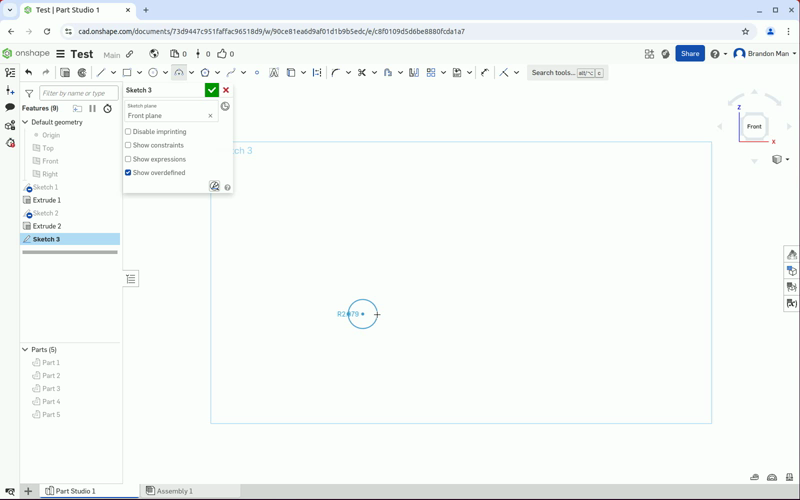
scroll(6)
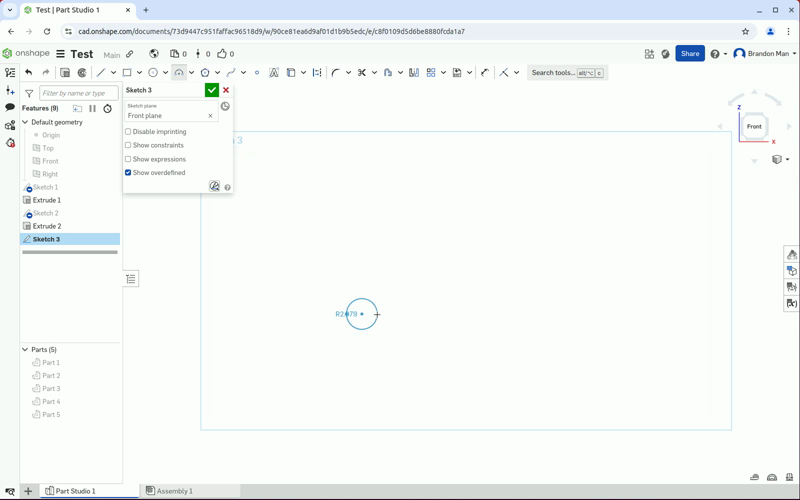
scroll(6)
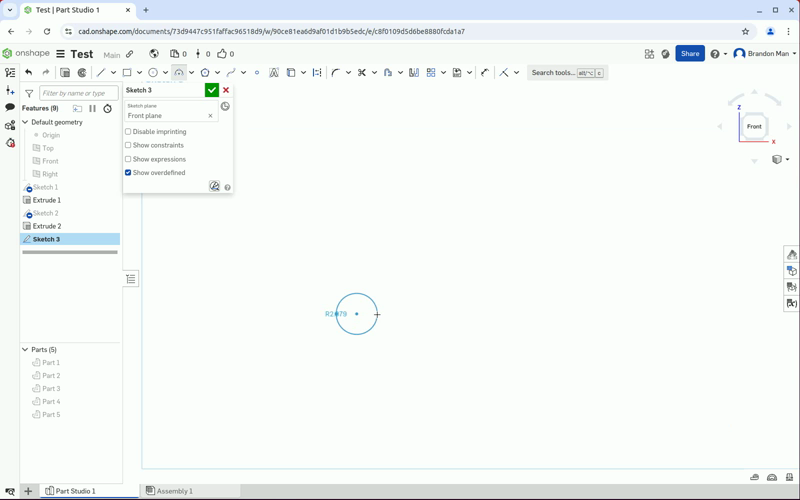
scroll(6)
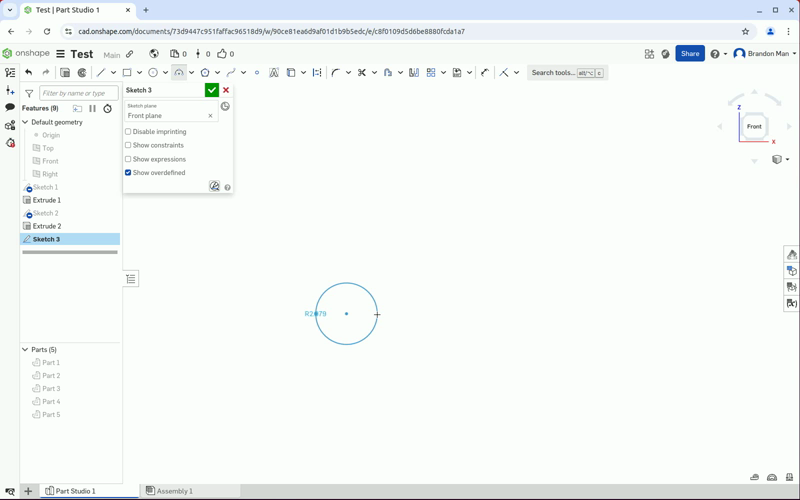
scroll(6)
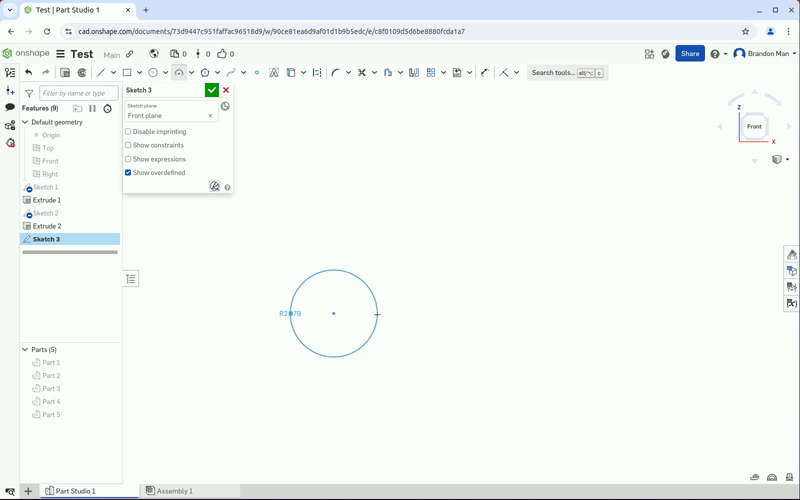
scroll(6)
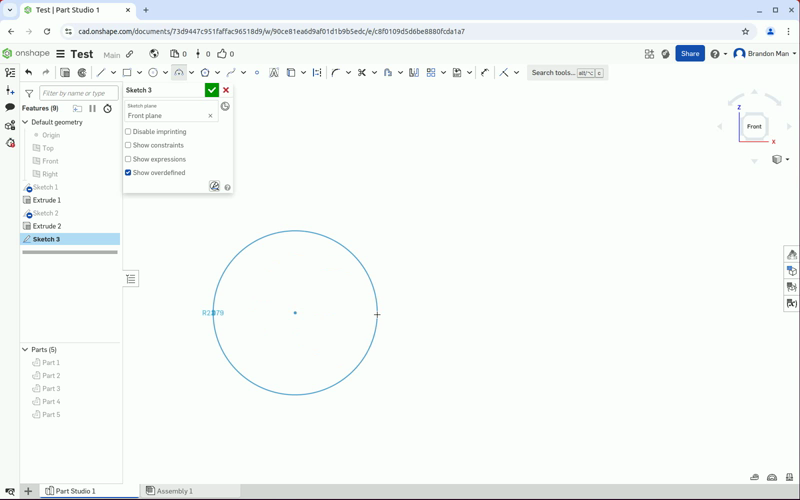
scroll(6)
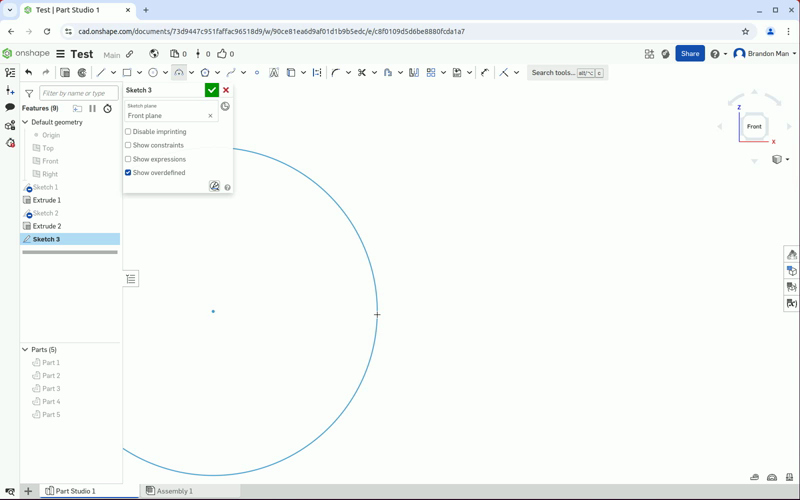
click(377, 314)
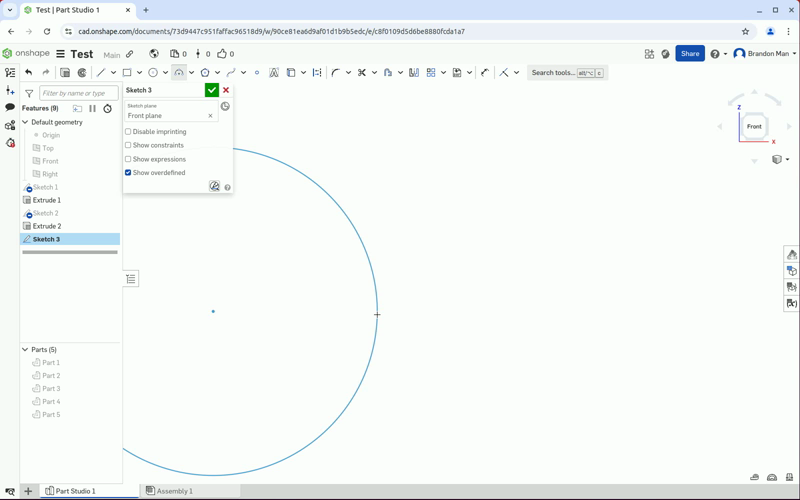
scroll(-6)
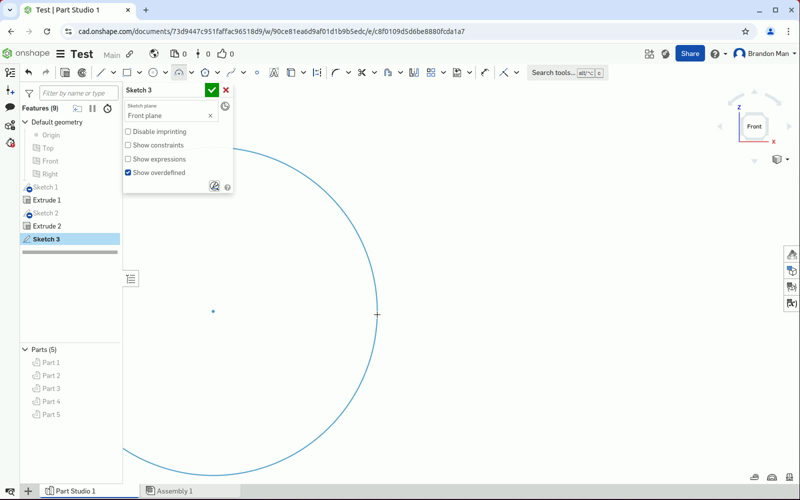
scroll(-6)
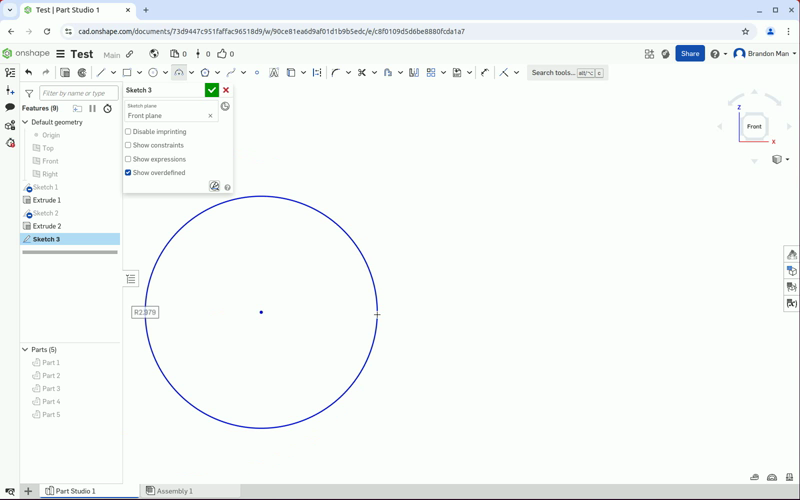
scroll(-6)
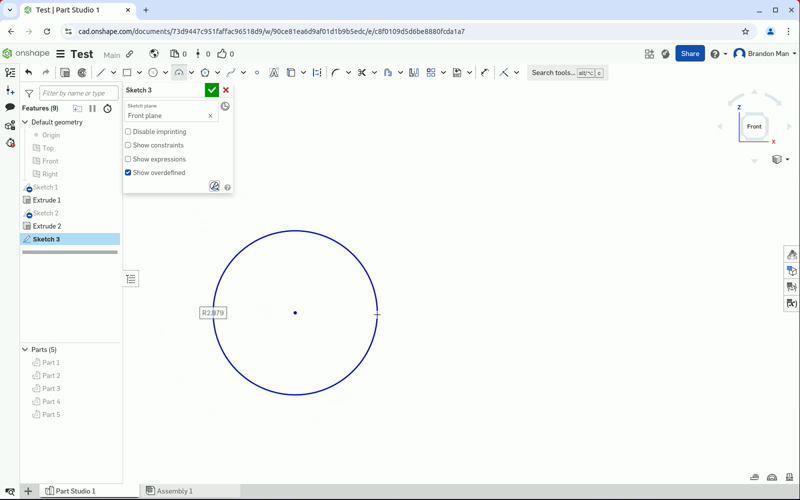
scroll(-6)
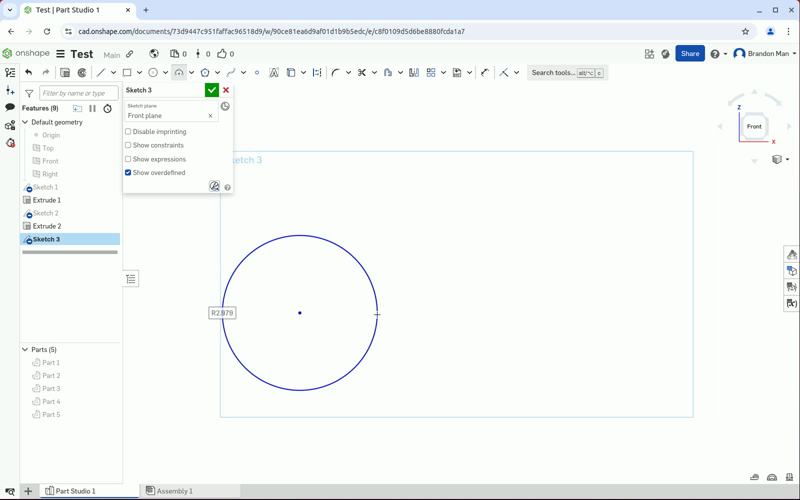
scroll(-6)
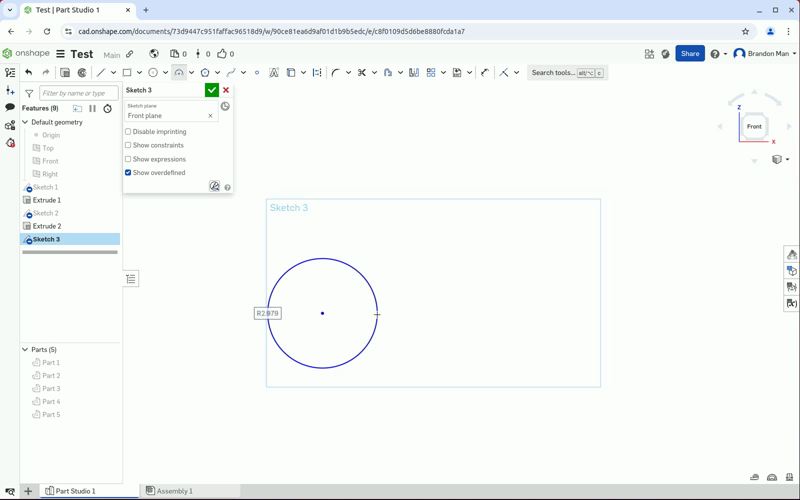
scroll(-6)
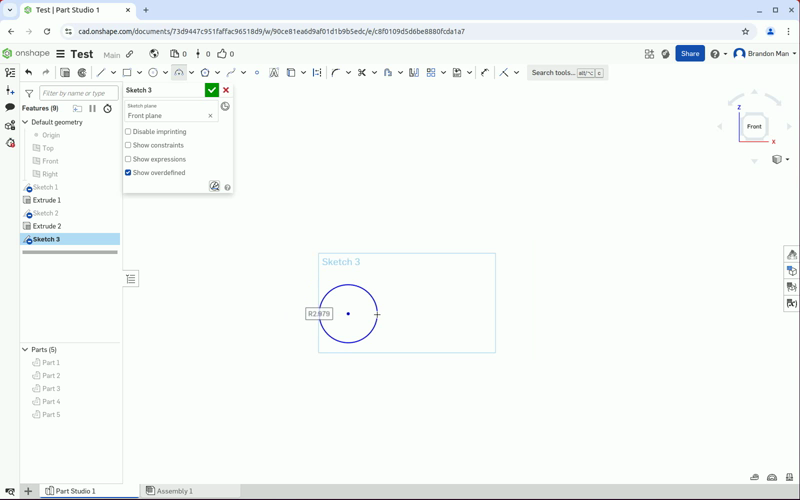
scroll(-6)
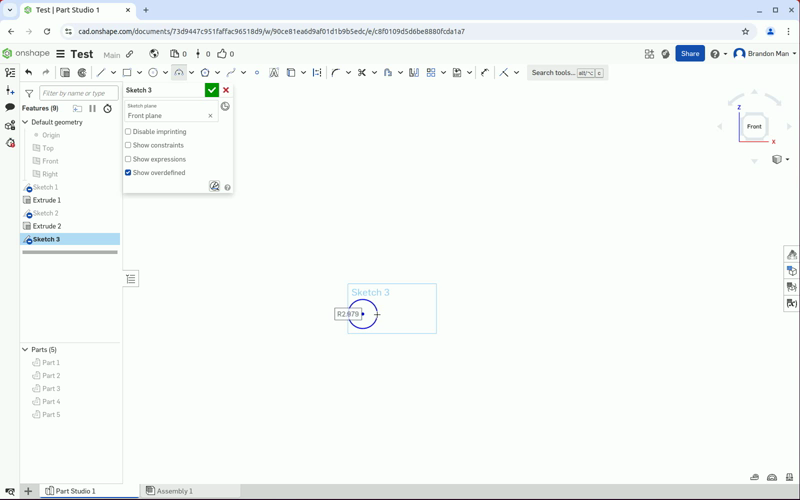
key_up(shift)
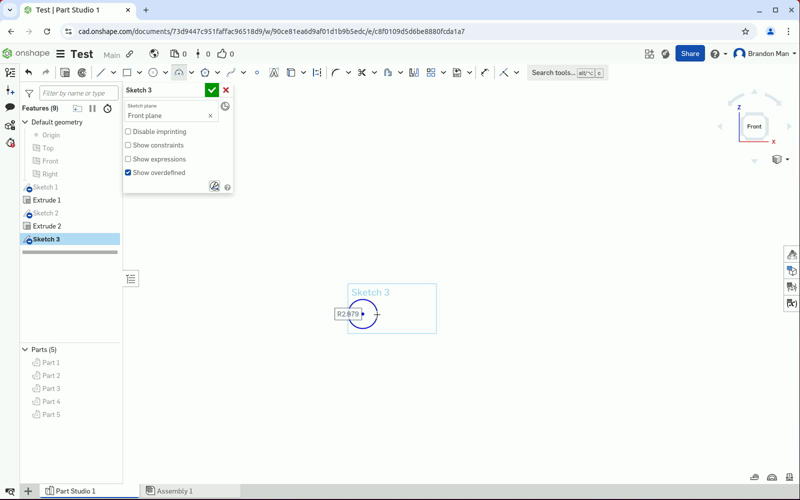
key(esc)
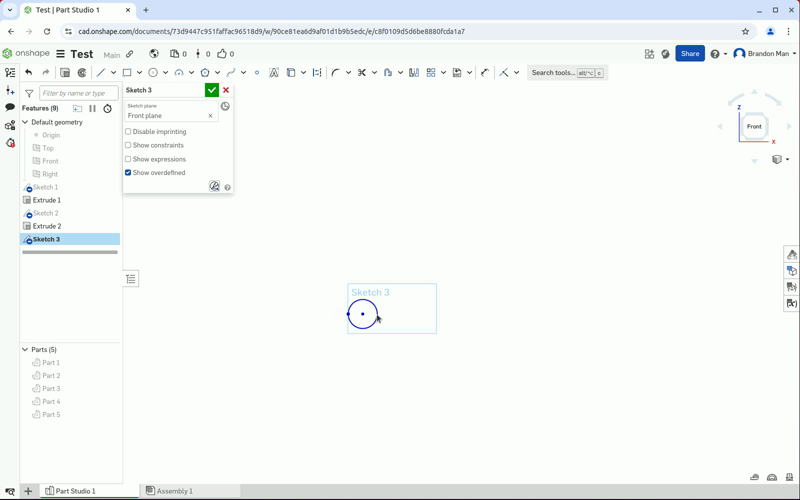
key(l)
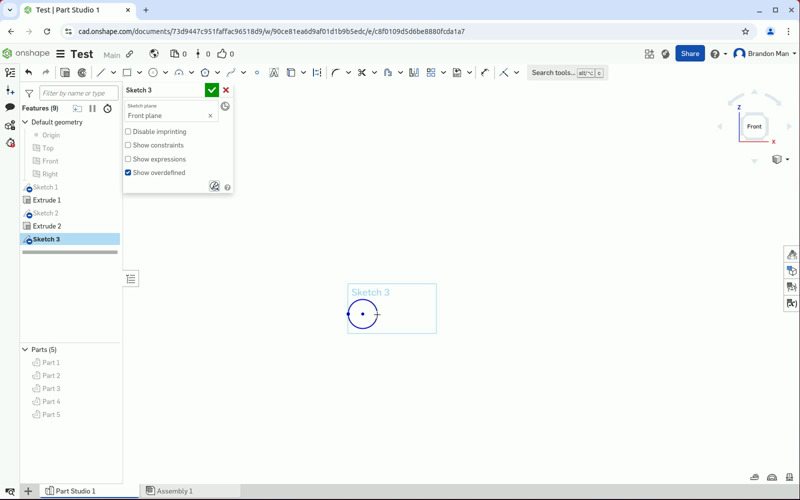
mouse_move(348, 313)
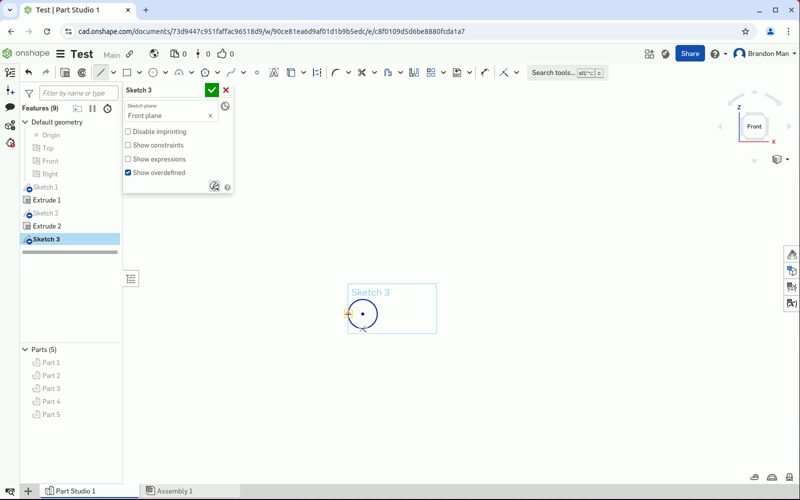
scroll(6)
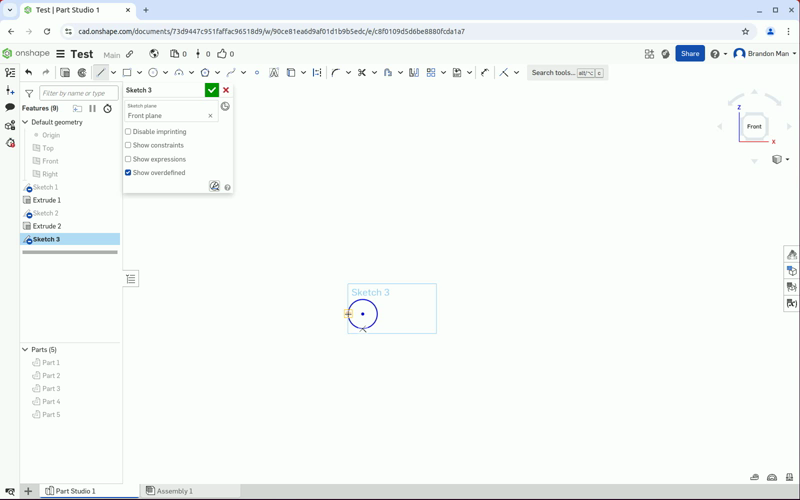
scroll(6)
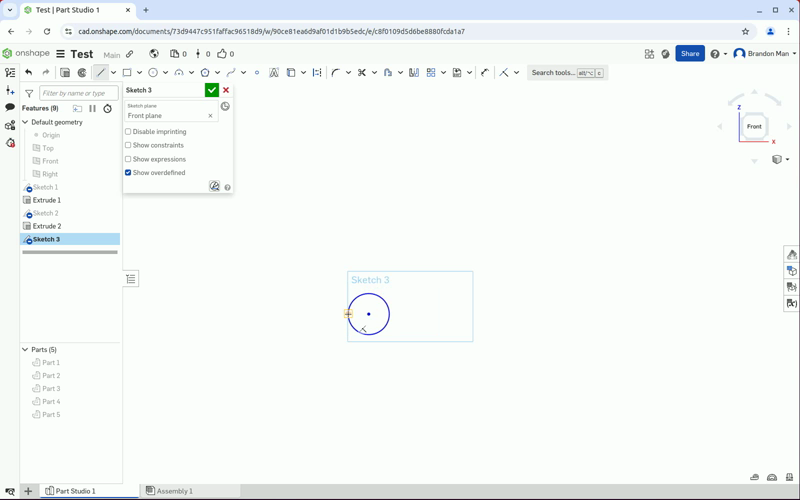
scroll(6)
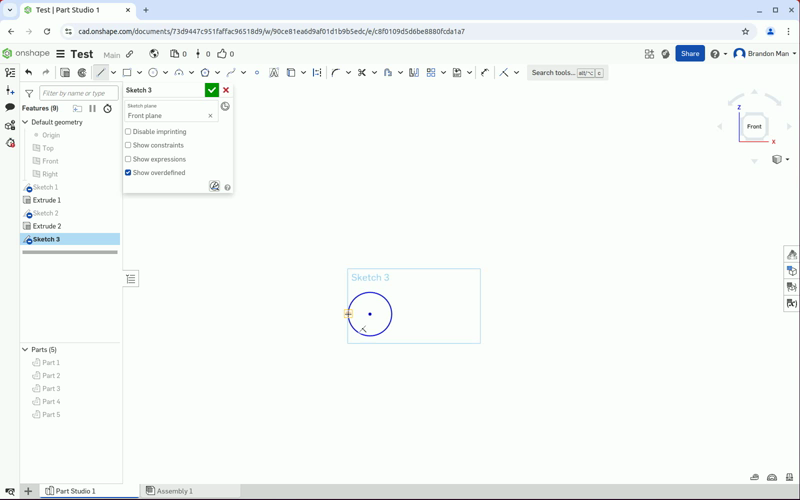
scroll(6)
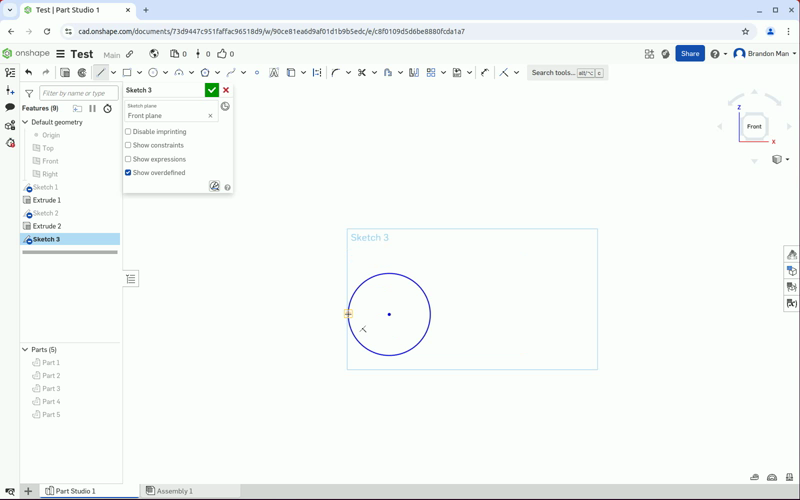
scroll(6)
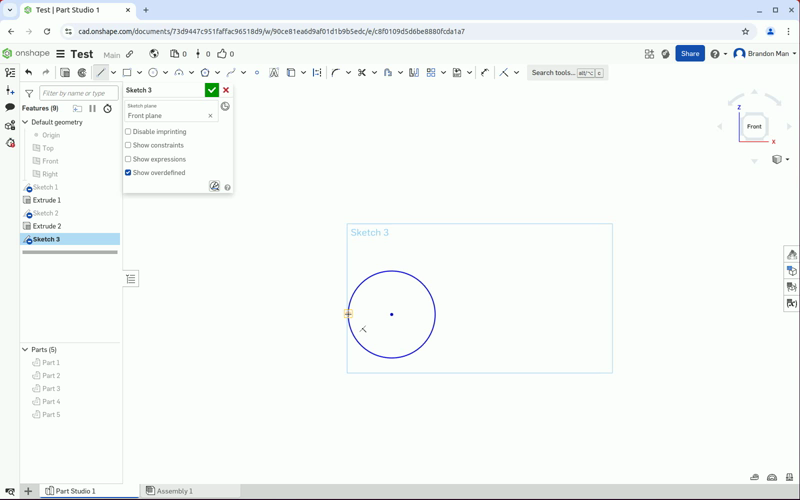
scroll(6)
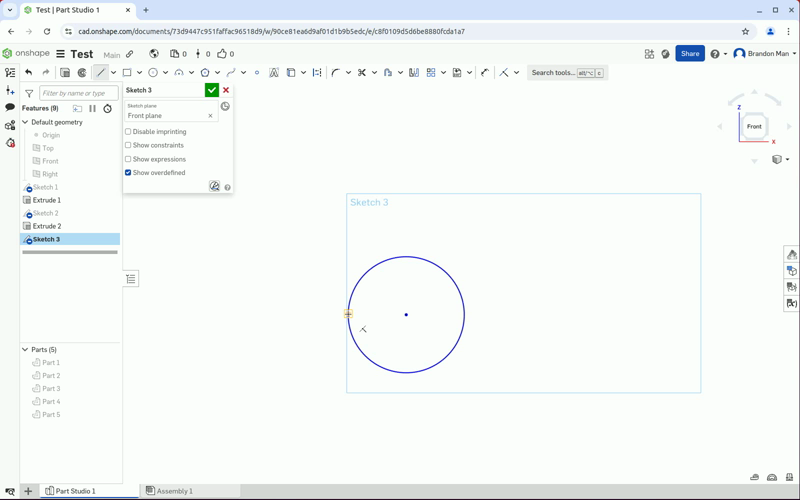
scroll(6)
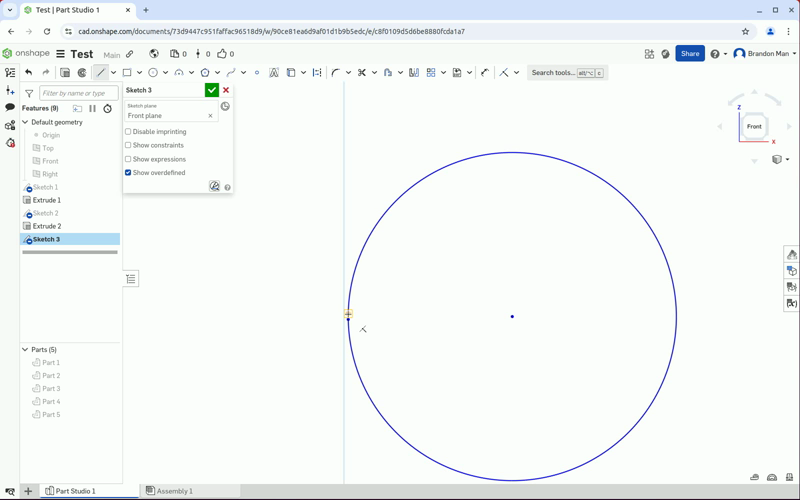
click(348, 313)
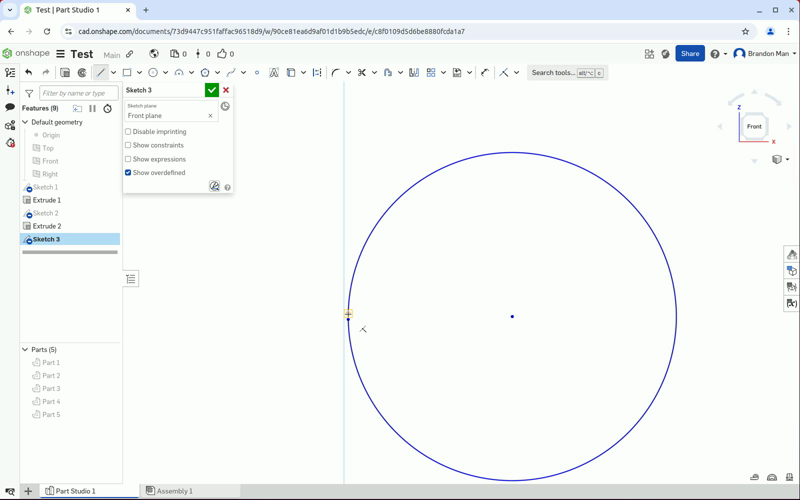
scroll(-6)
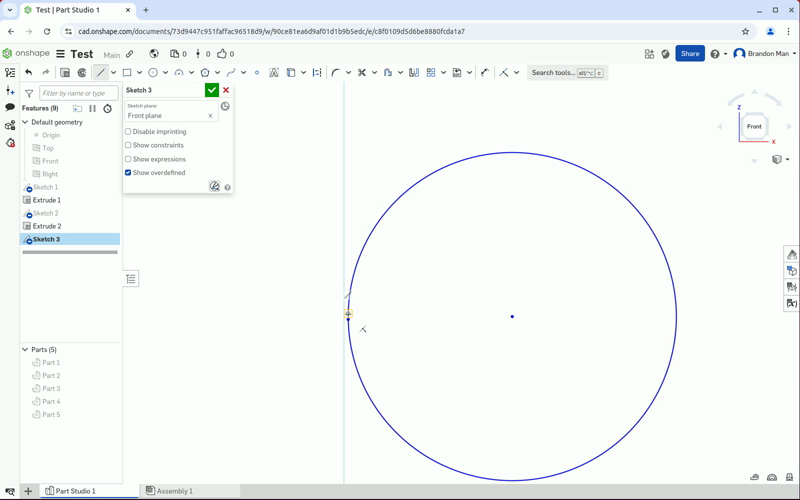
scroll(-6)
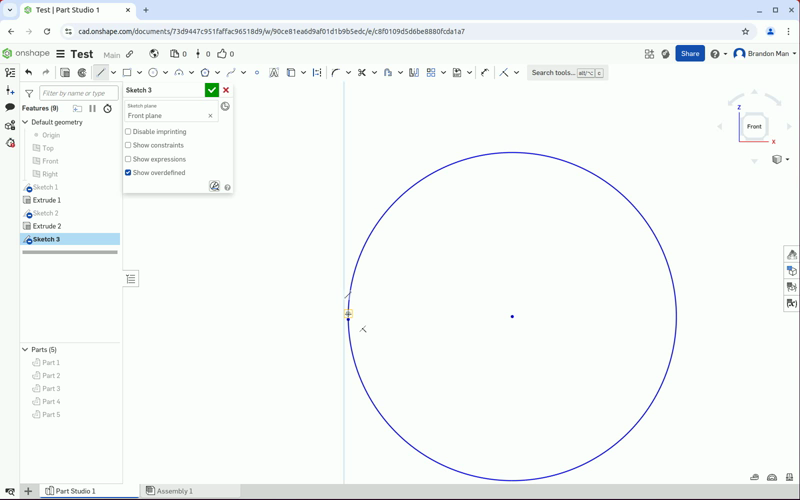
scroll(-6)
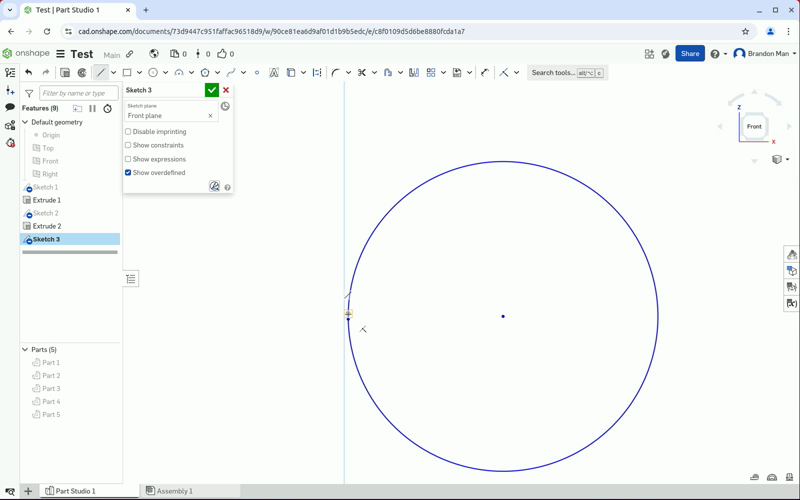
scroll(-6)
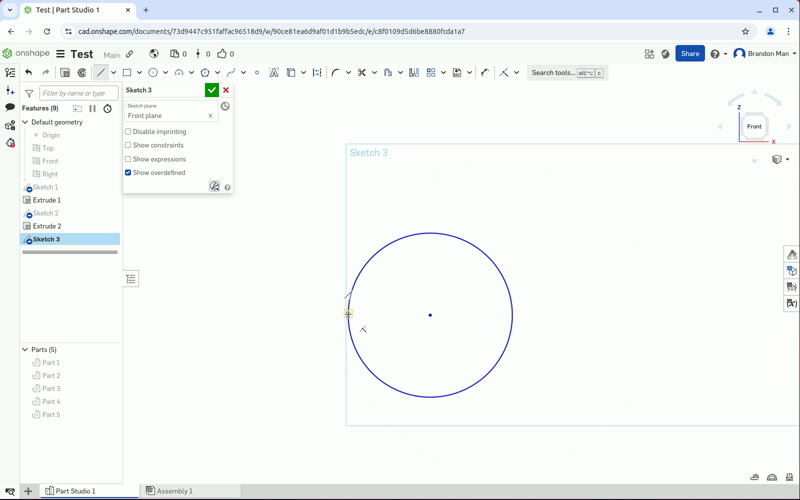
scroll(-6)
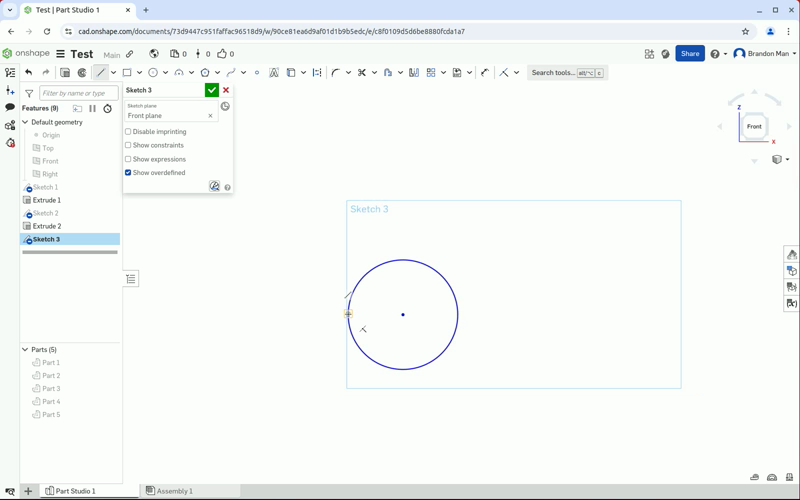
scroll(-6)
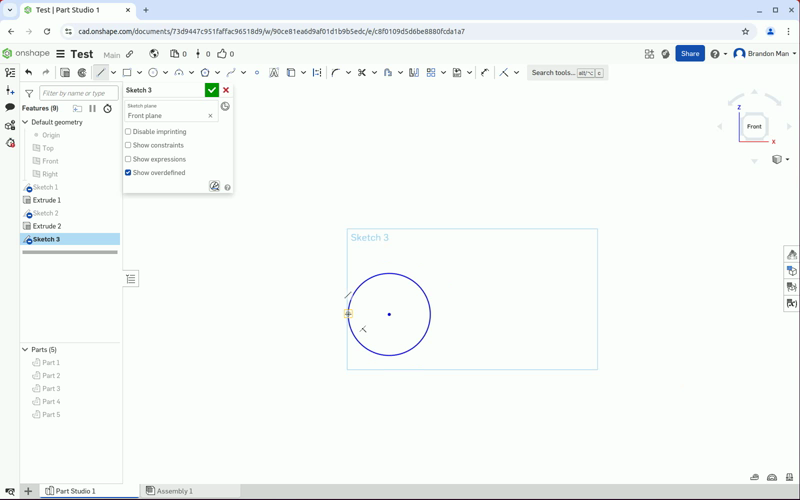
scroll(-6)
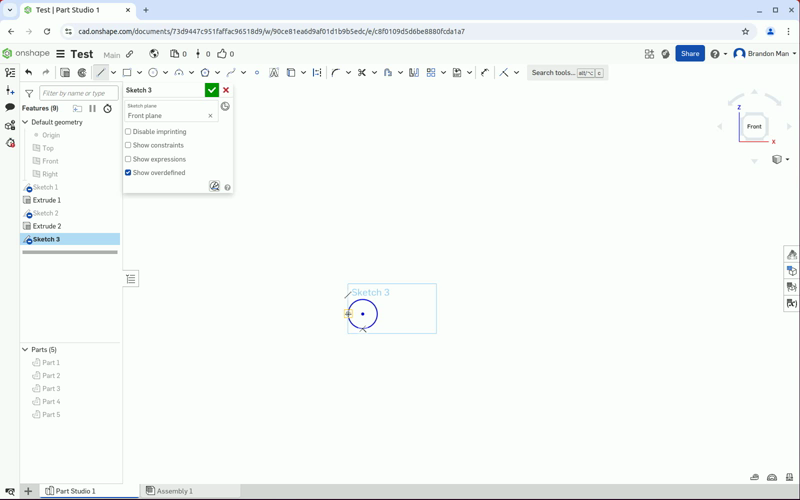
mouse_move(378, 313)
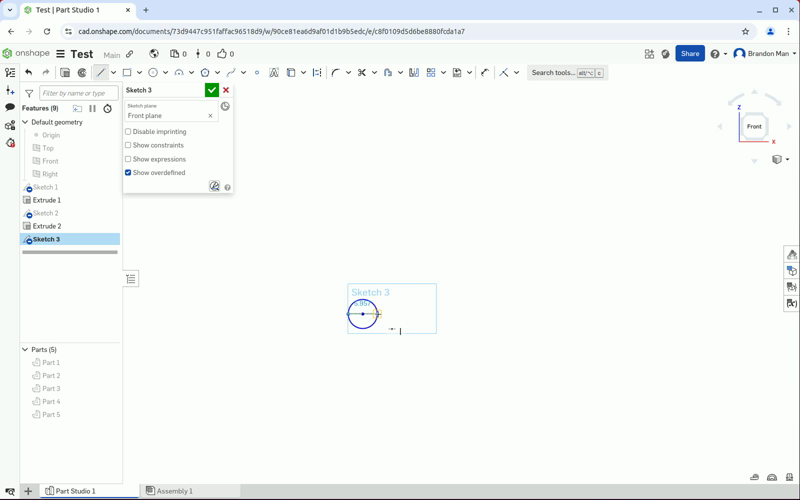
key_down(shift)
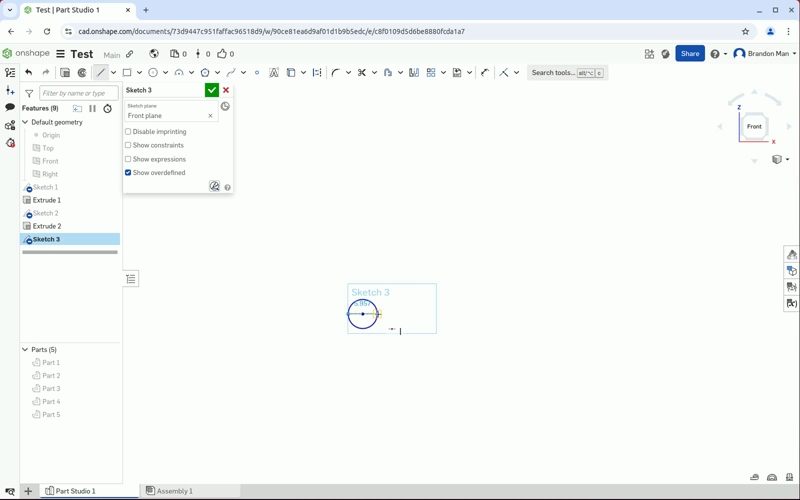
mouse_move(348, 314)
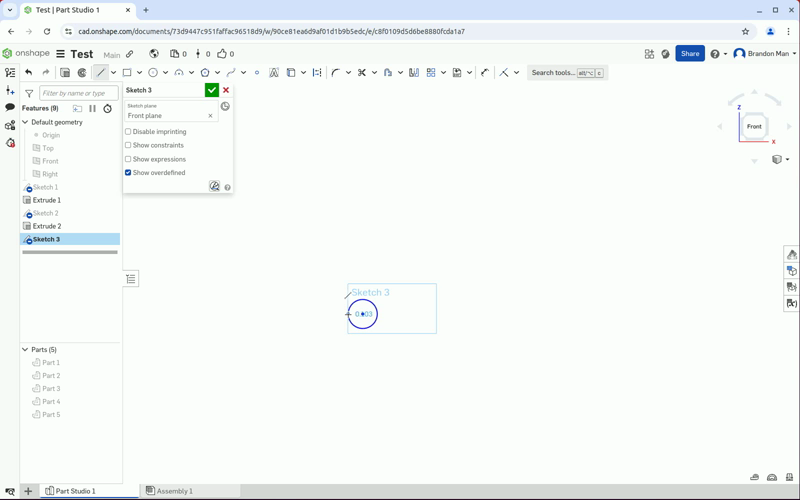
scroll(6)
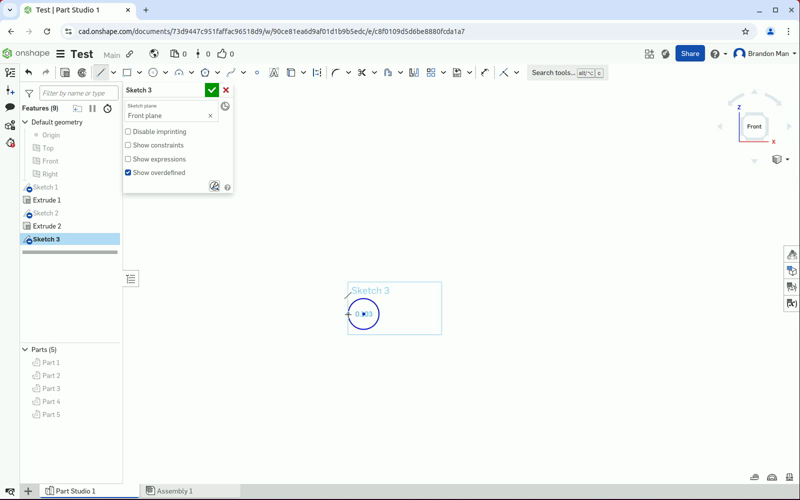
scroll(6)
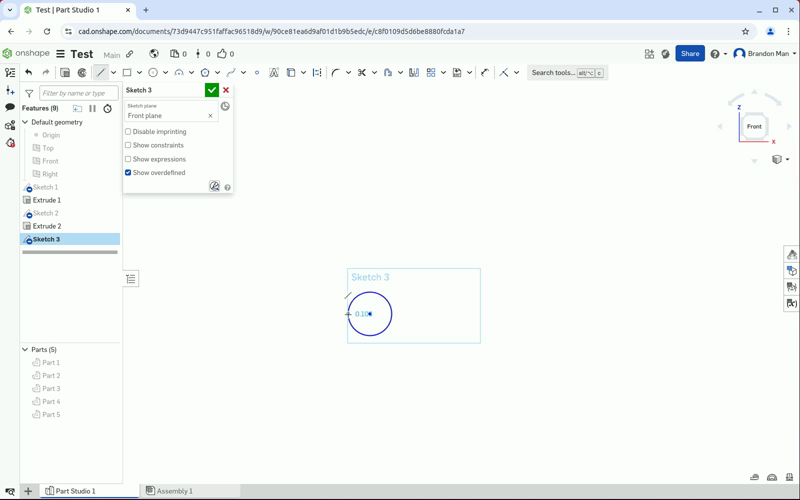
scroll(6)
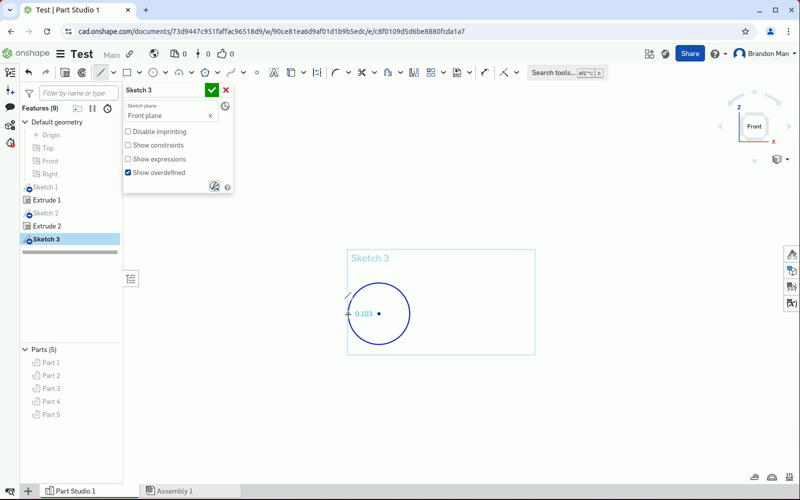
scroll(6)
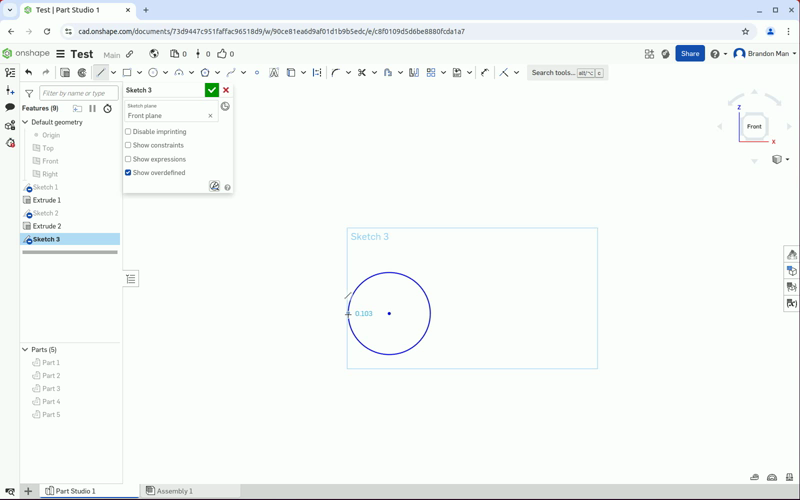
scroll(6)
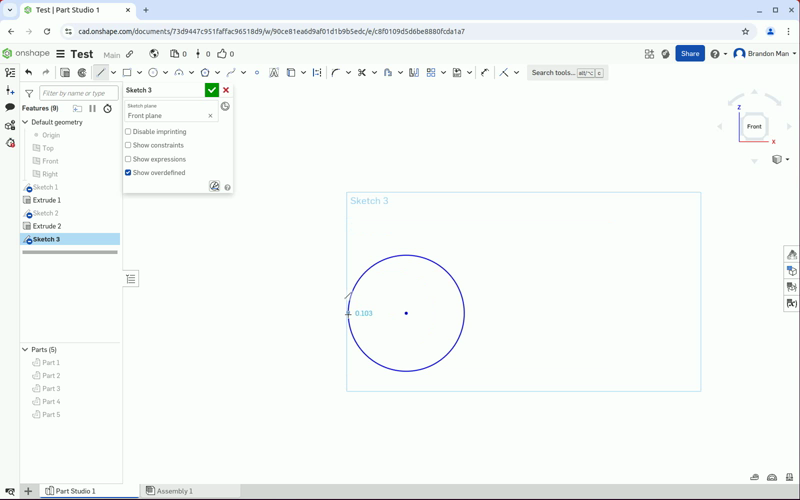
scroll(6)
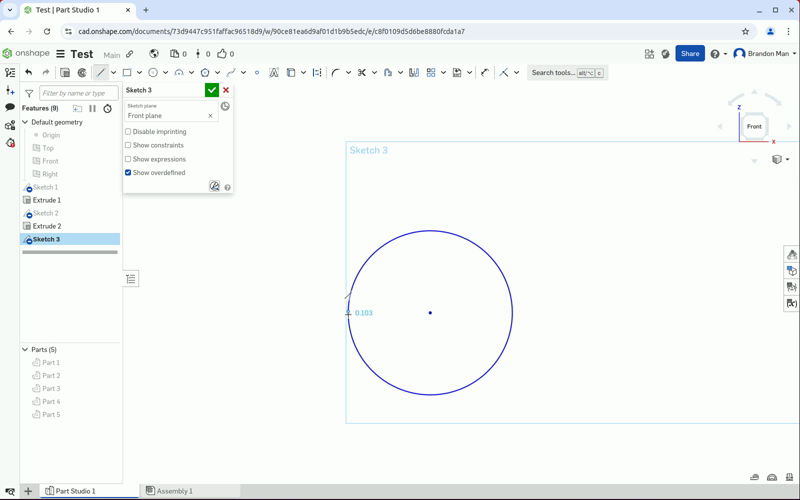
scroll(6)
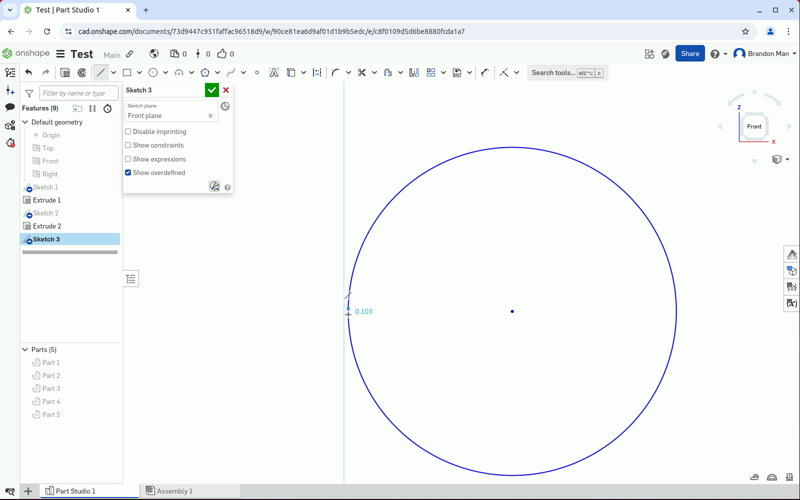
key_up(shift)
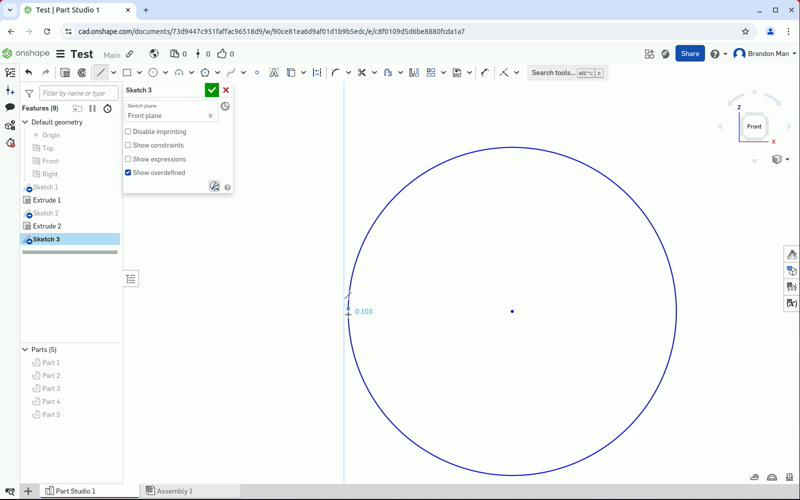
click(348, 314)
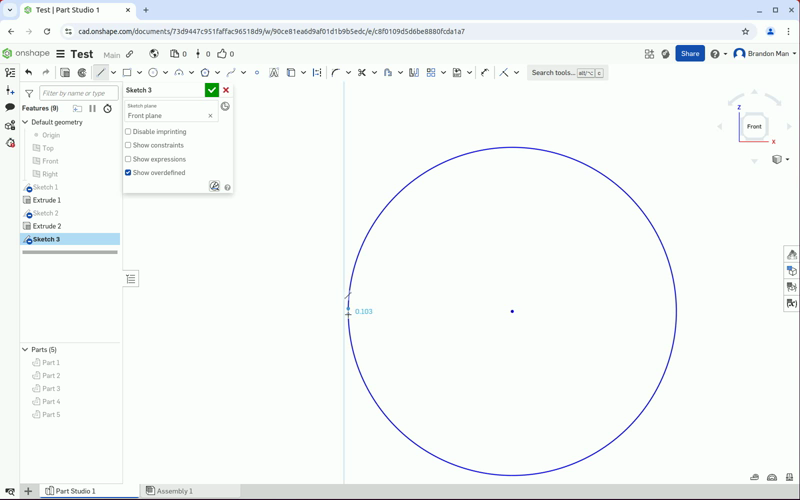
scroll(-6)
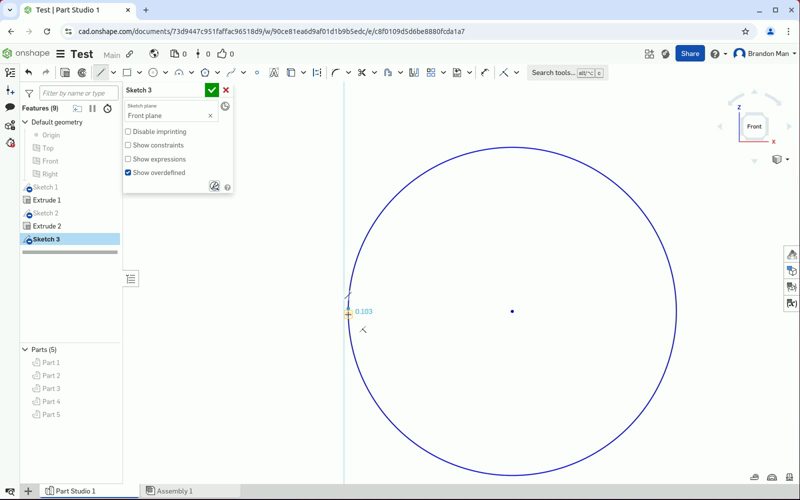
scroll(-6)
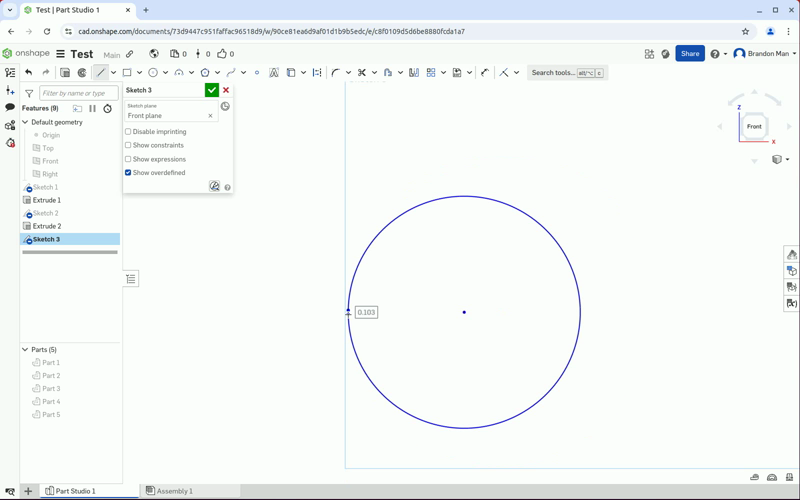
scroll(-6)
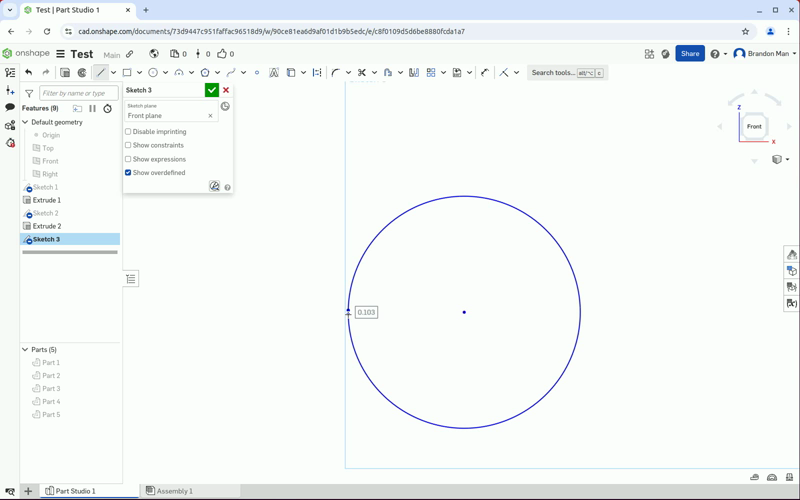
scroll(-6)
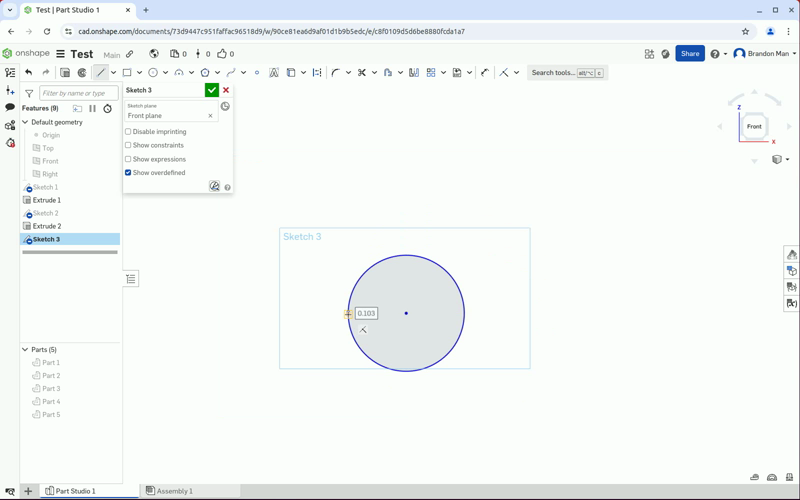
scroll(-6)
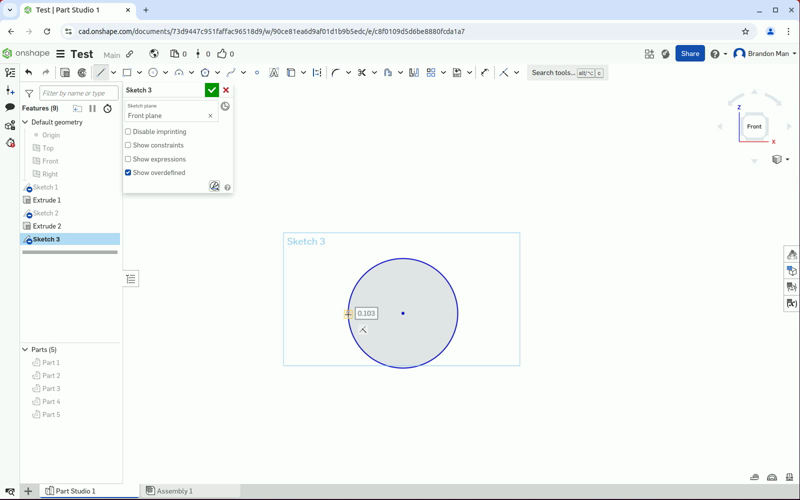
scroll(-6)
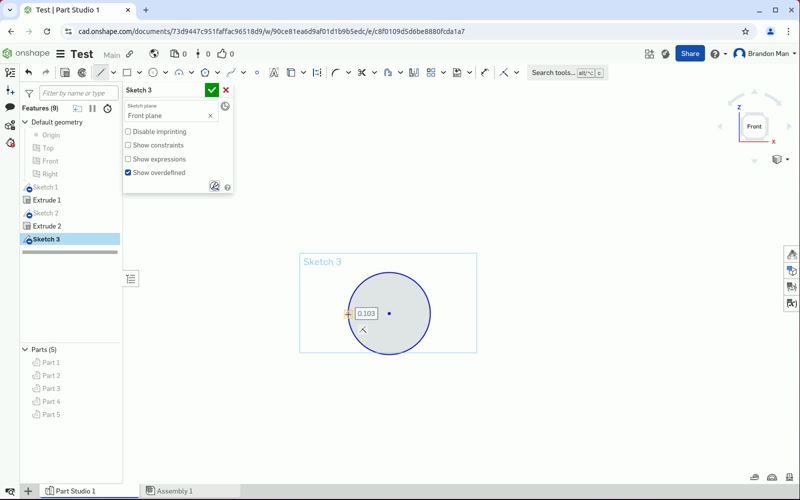
scroll(-6)
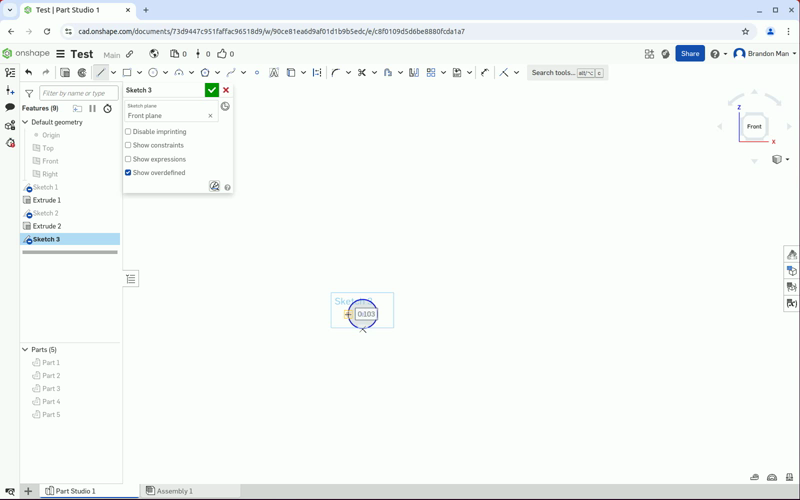
key(esc)
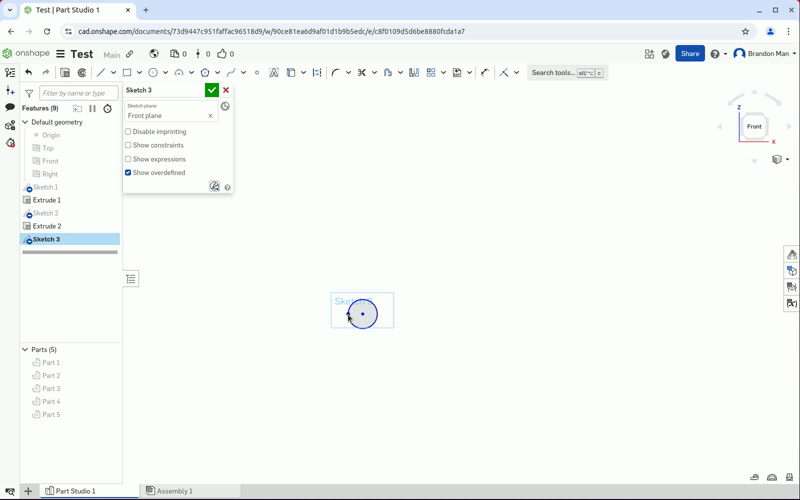
key(c)
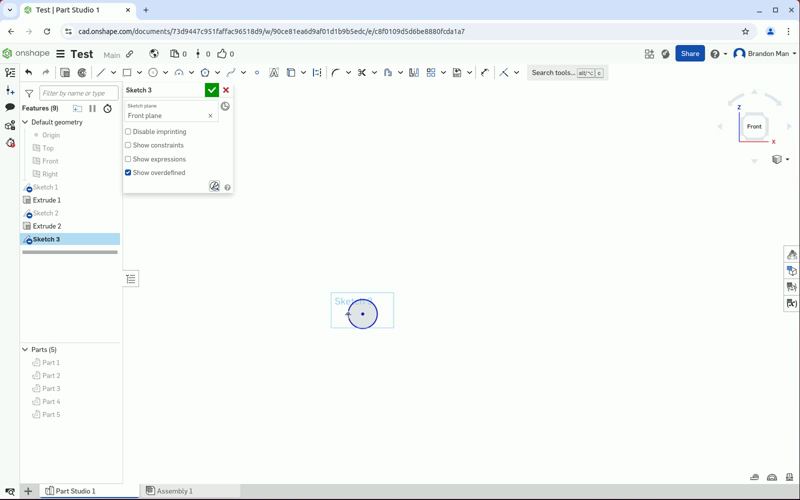
key_down(shift)
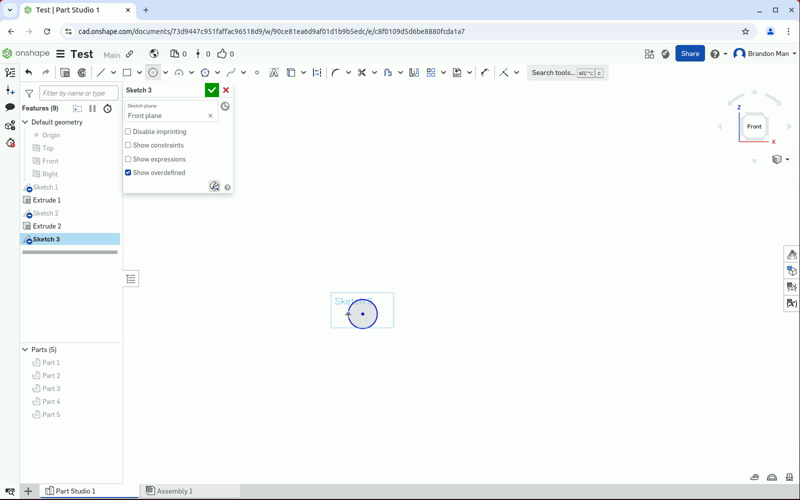
mouse_move(360, 314)
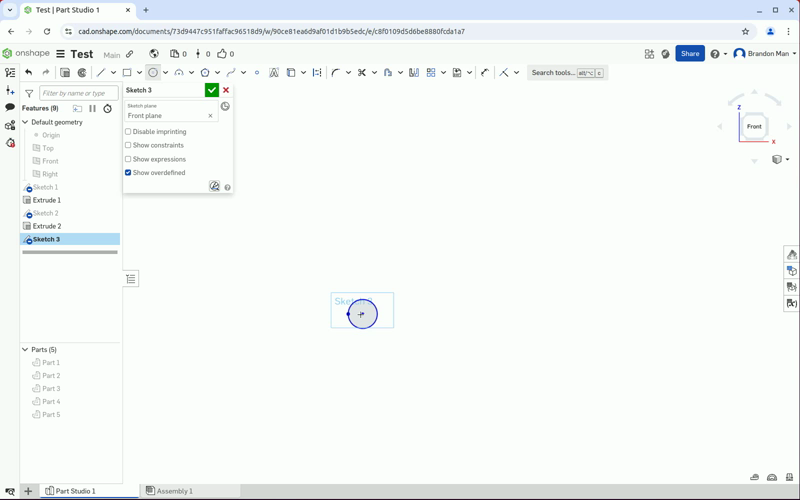
scroll(6)
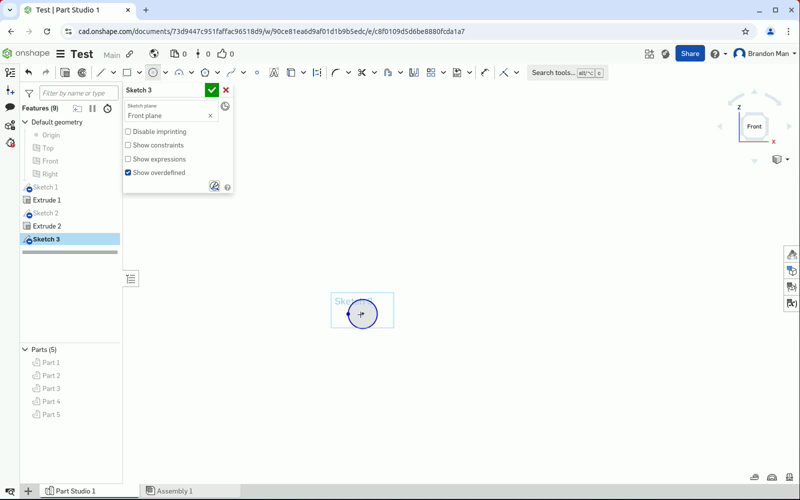
scroll(6)
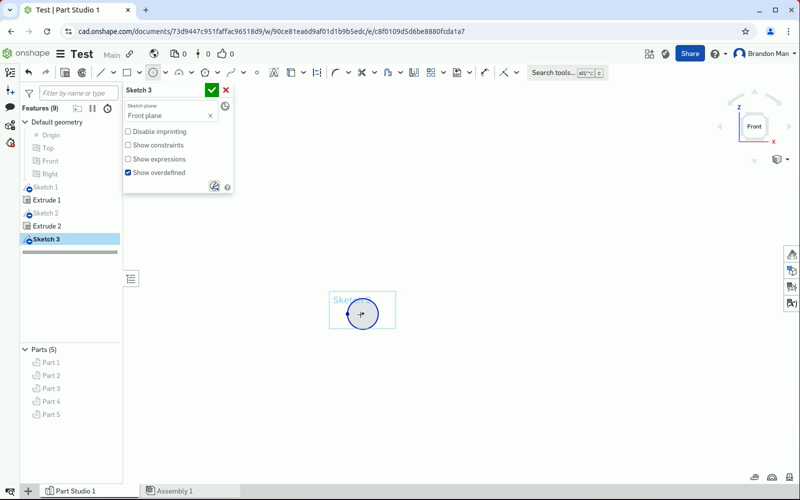
scroll(6)
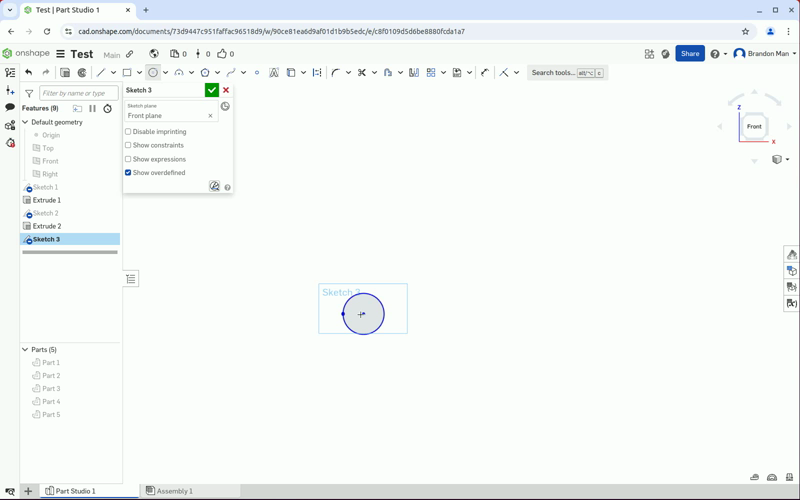
scroll(6)
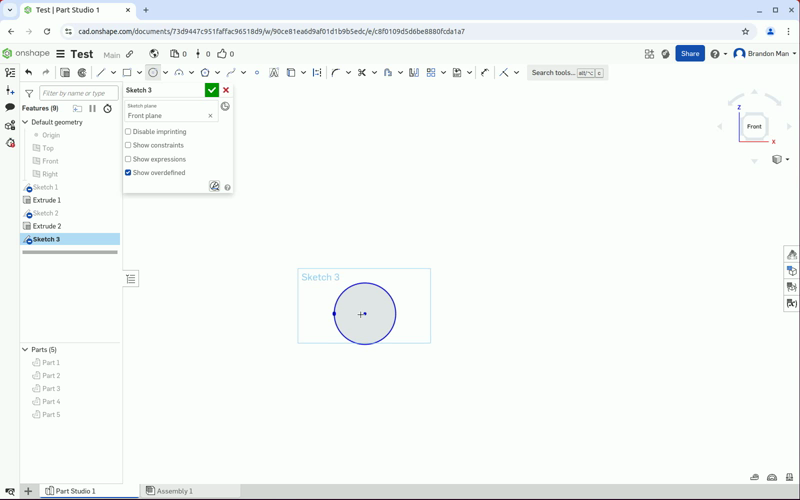
scroll(6)
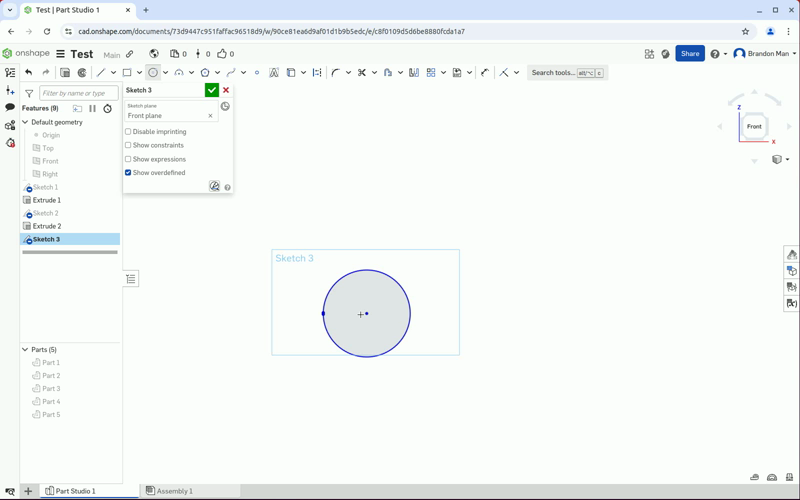
scroll(6)
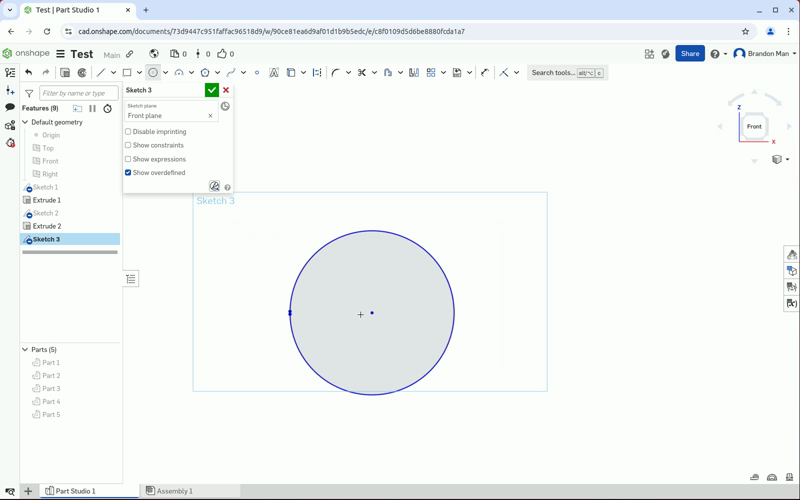
scroll(6)
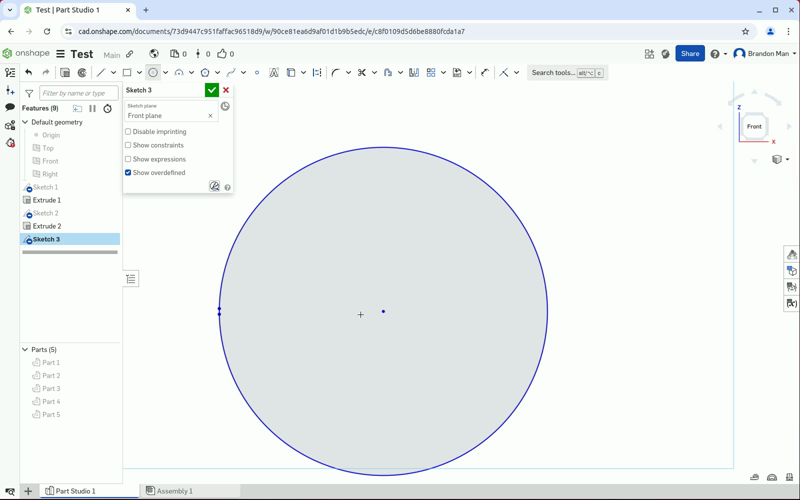
click(360, 314)
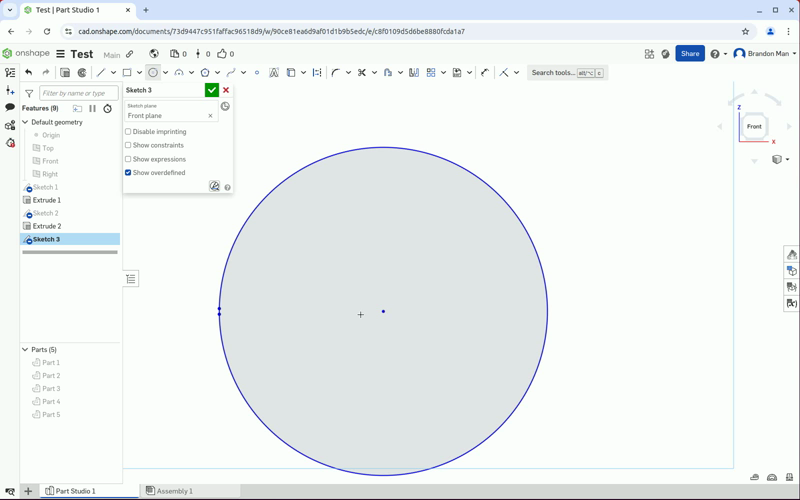
scroll(-6)
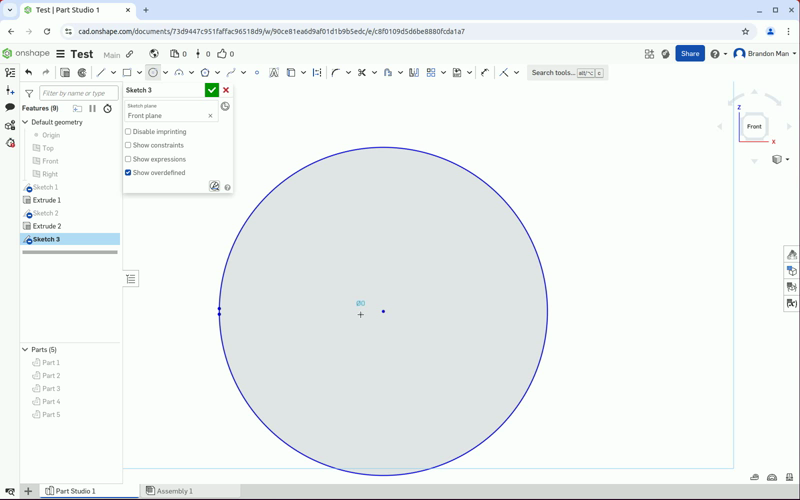
scroll(-6)
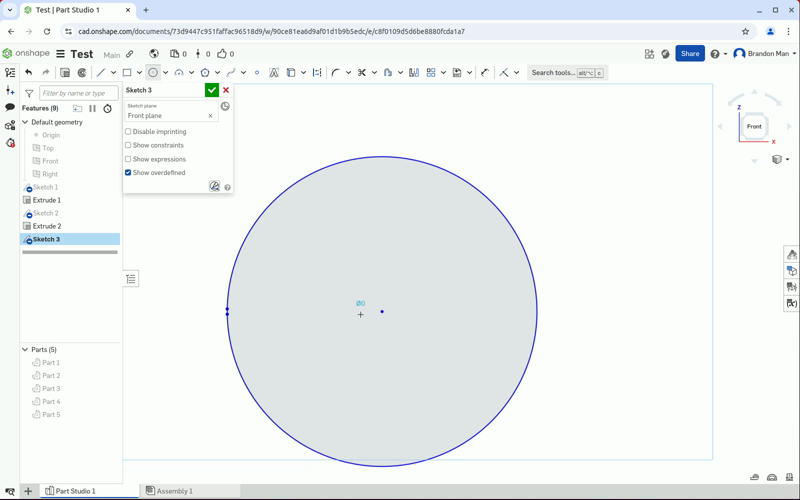
scroll(-6)
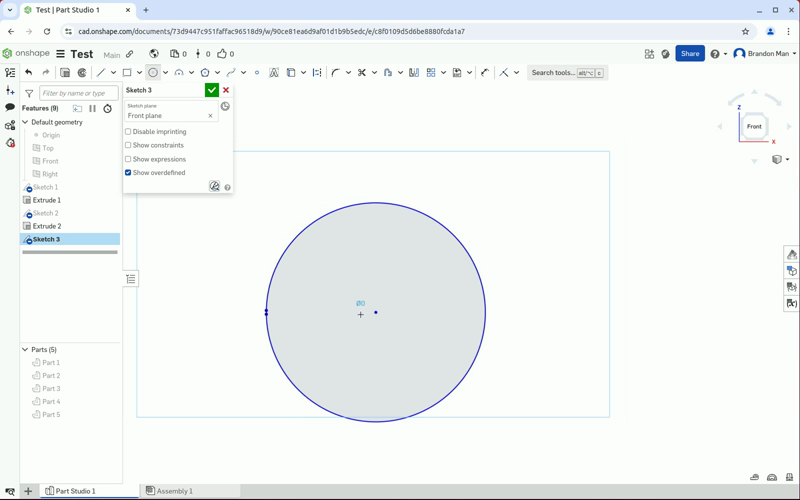
scroll(-6)
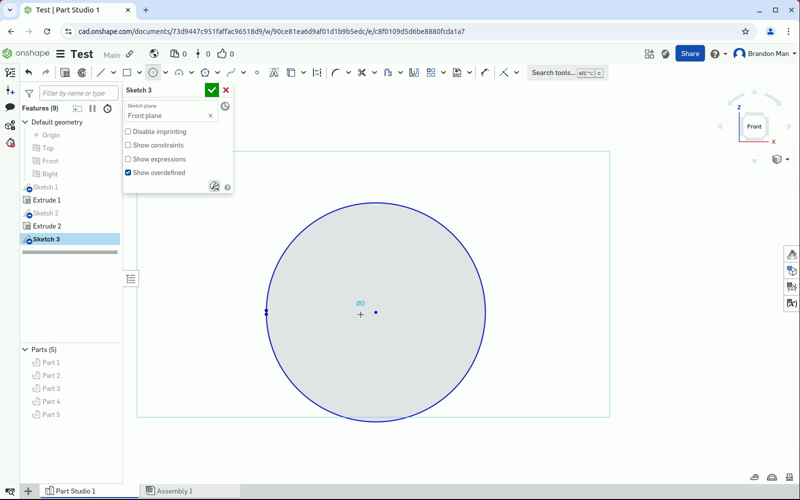
scroll(-6)
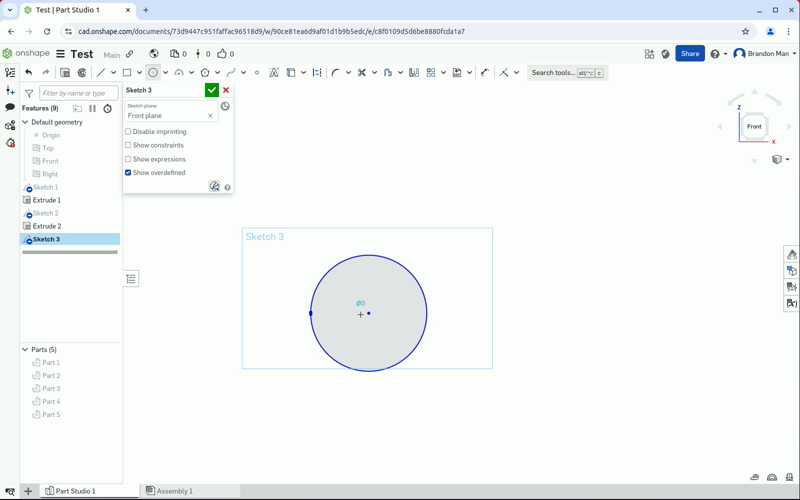
scroll(-6)
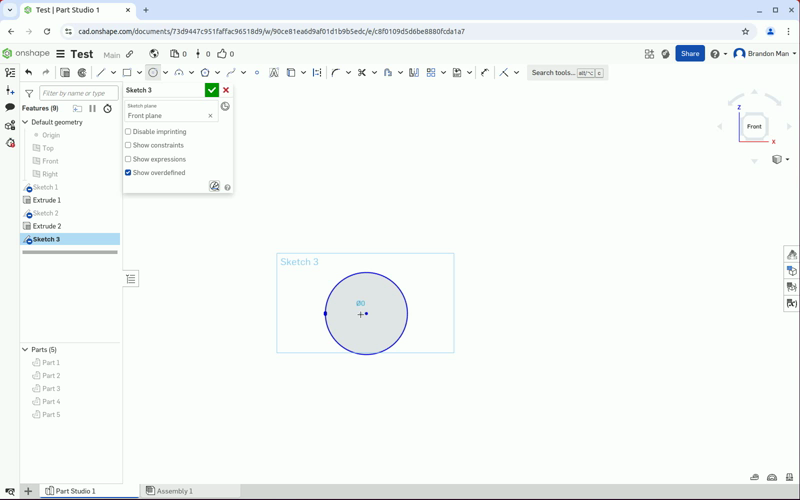
scroll(-6)
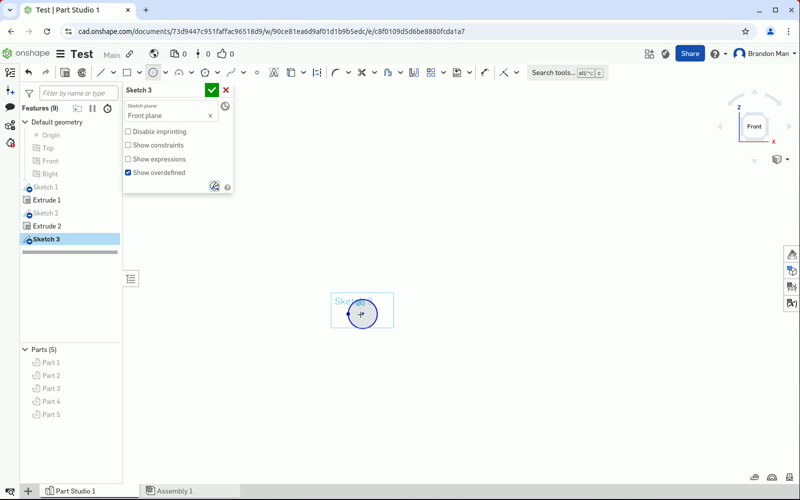
key_up(shift)
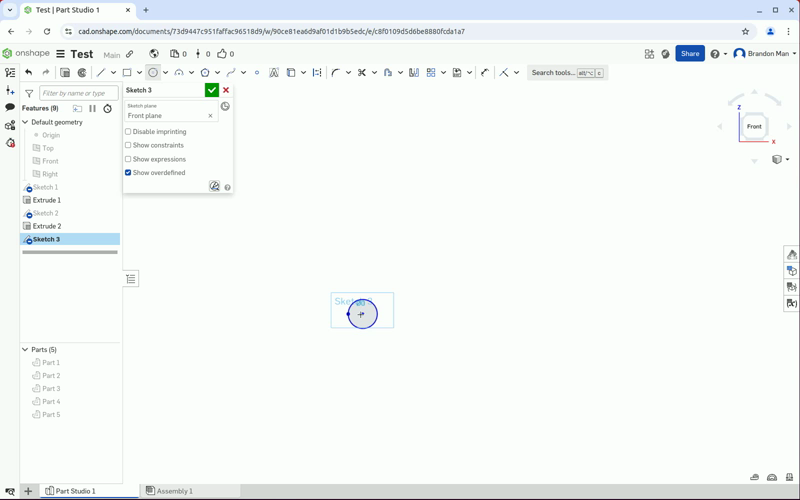
mouse_move(367, 314)
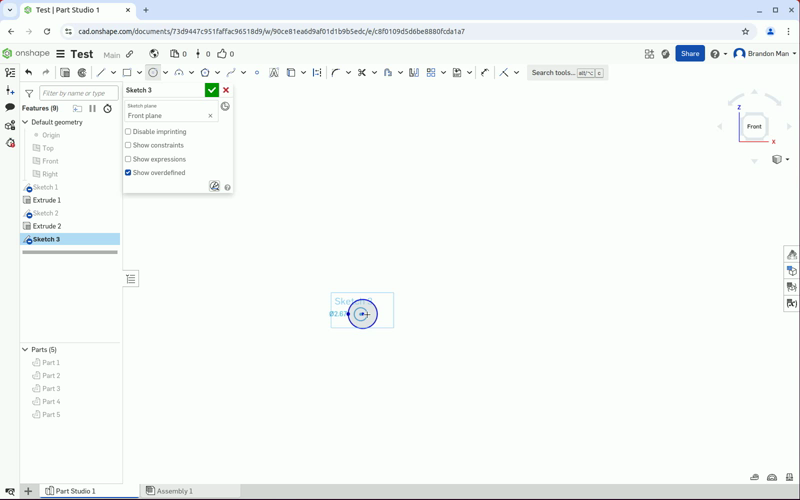
scroll(6)
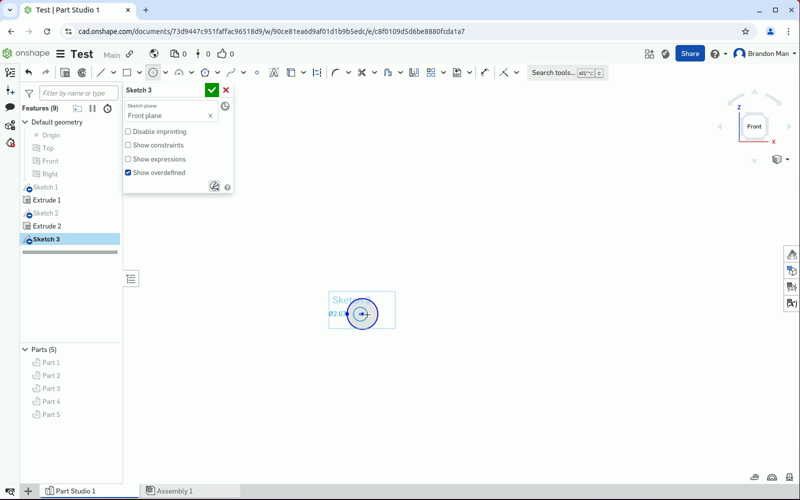
scroll(6)
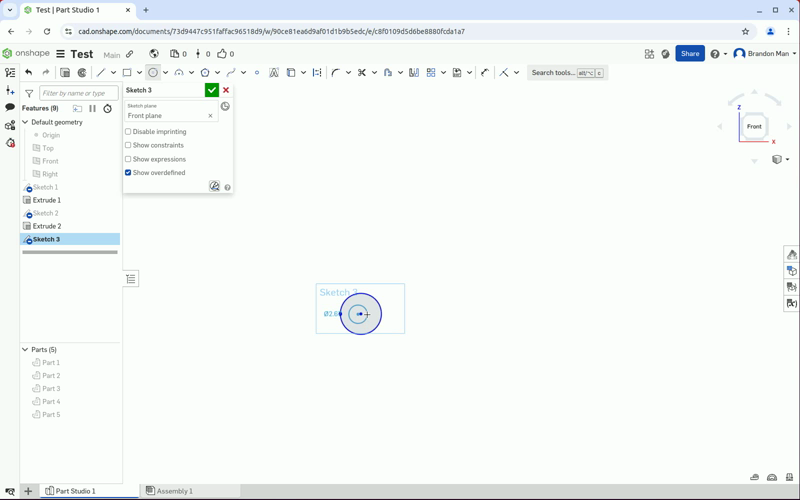
scroll(6)
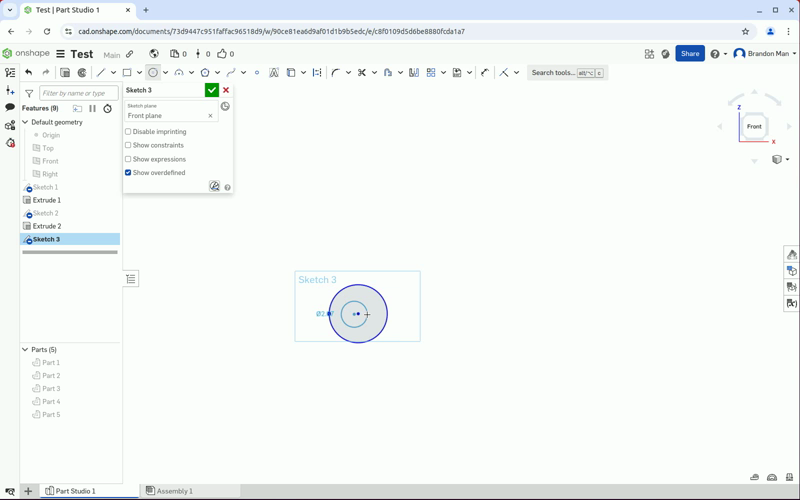
scroll(6)
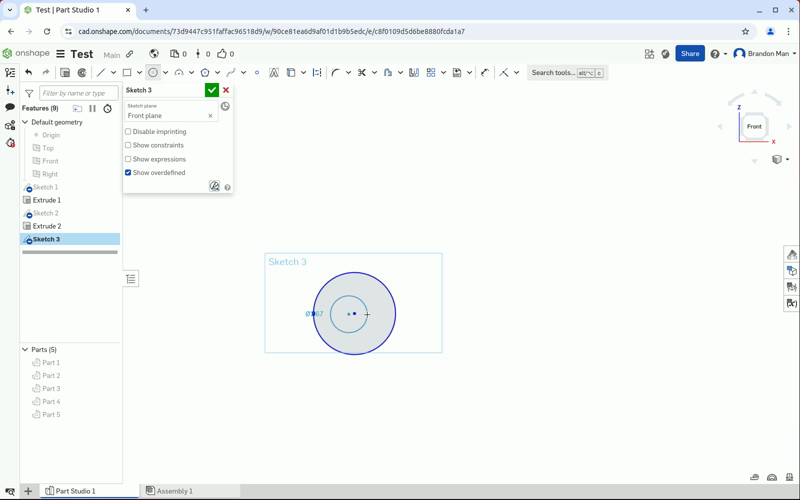
scroll(6)
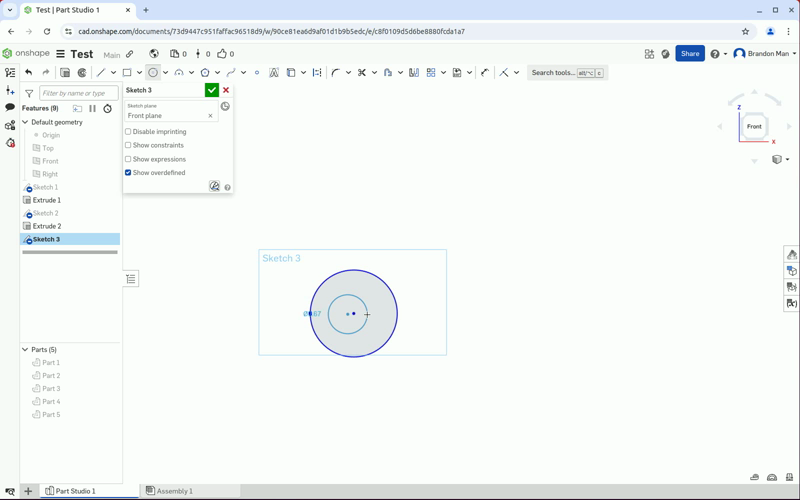
scroll(6)
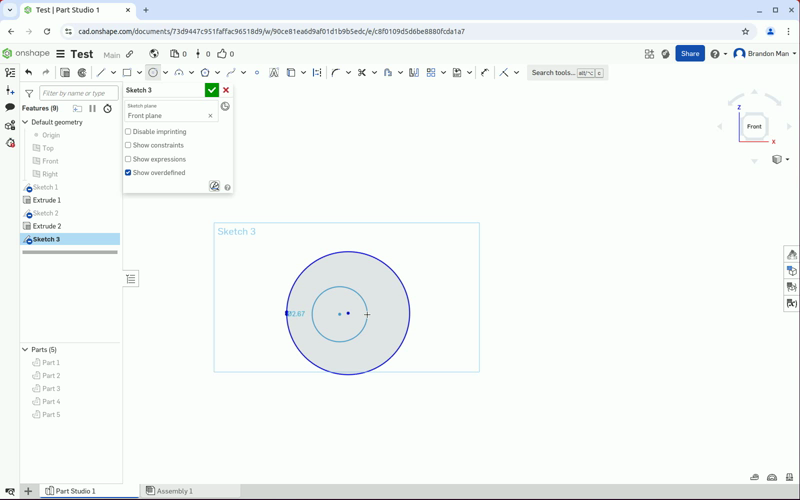
scroll(6)
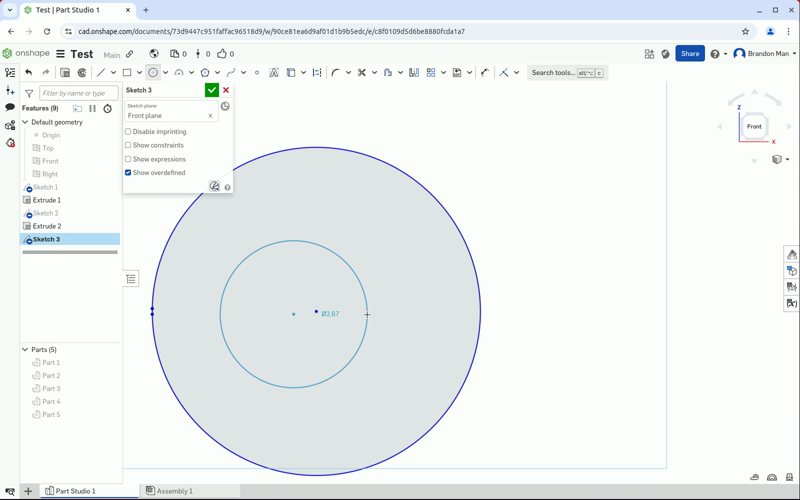
click(367, 314)
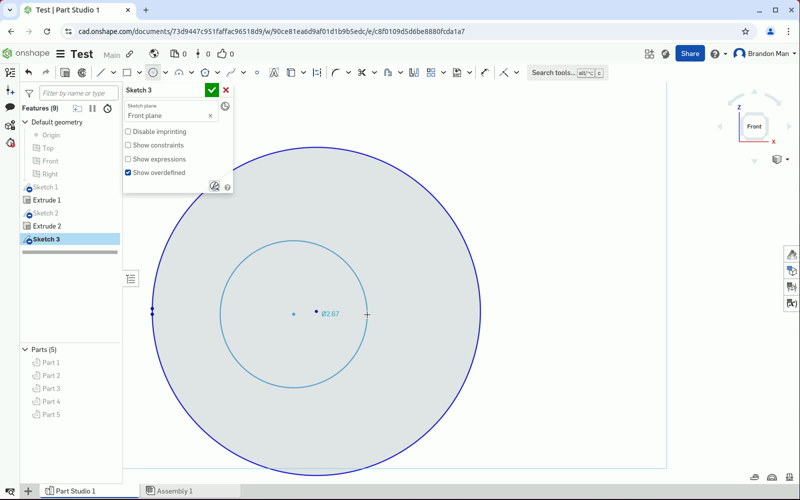
scroll(-6)
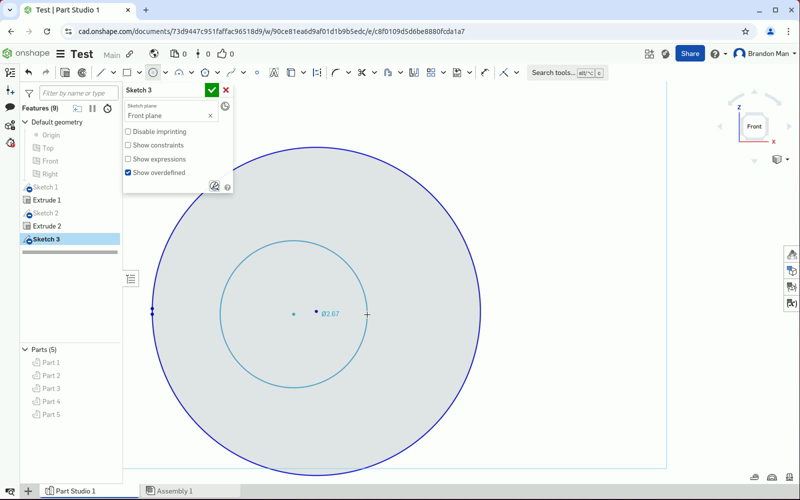
scroll(-6)
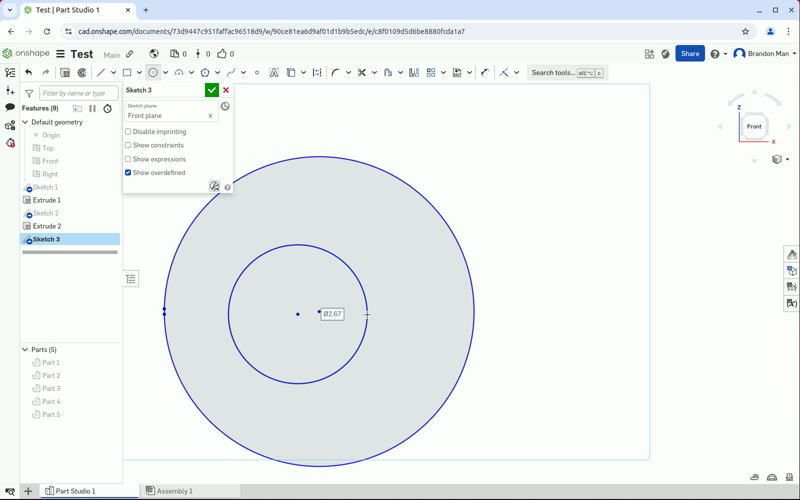
scroll(-6)
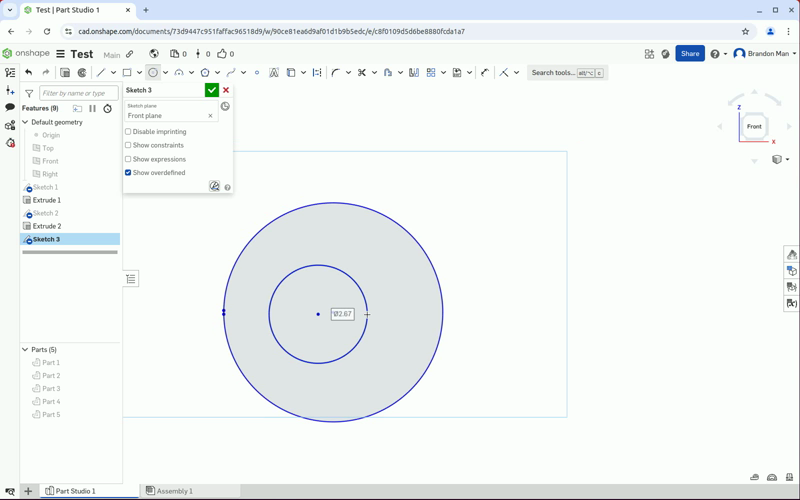
scroll(-6)
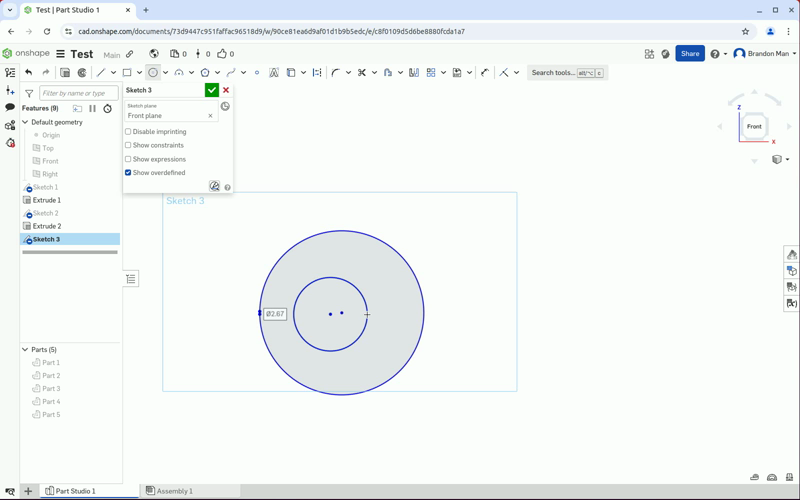
scroll(-6)
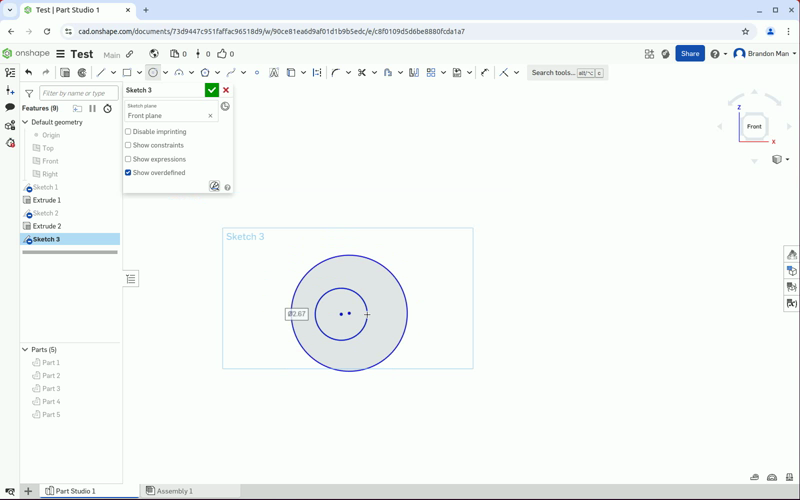
scroll(-6)
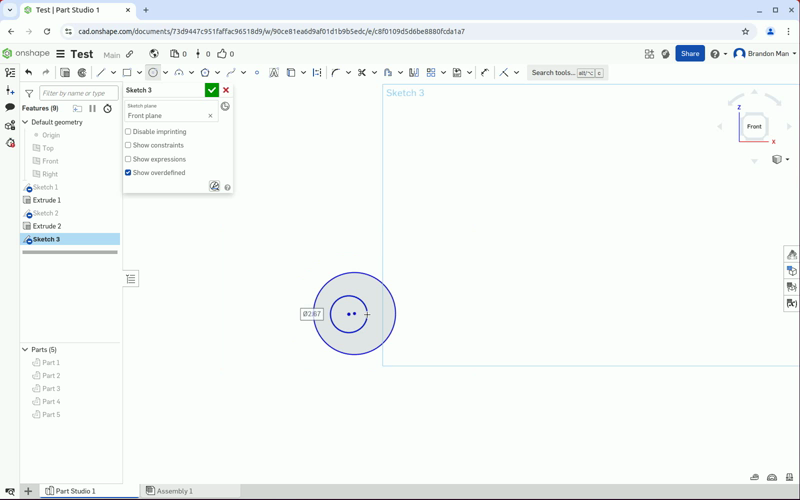
scroll(-6)
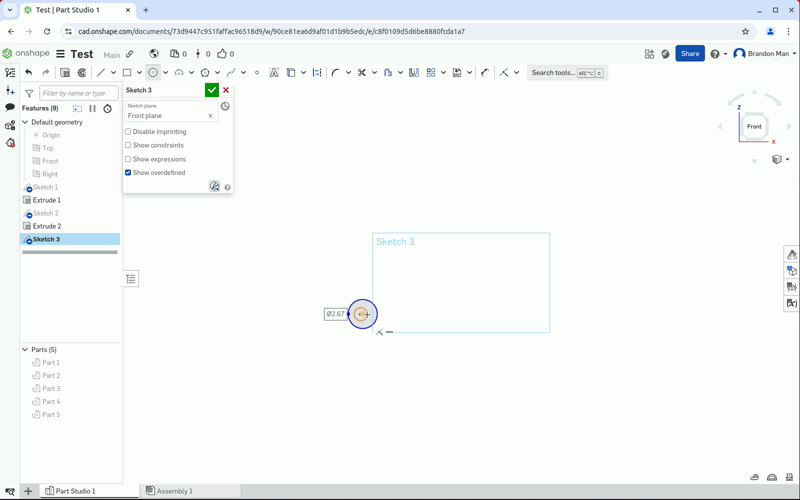
key(esc)
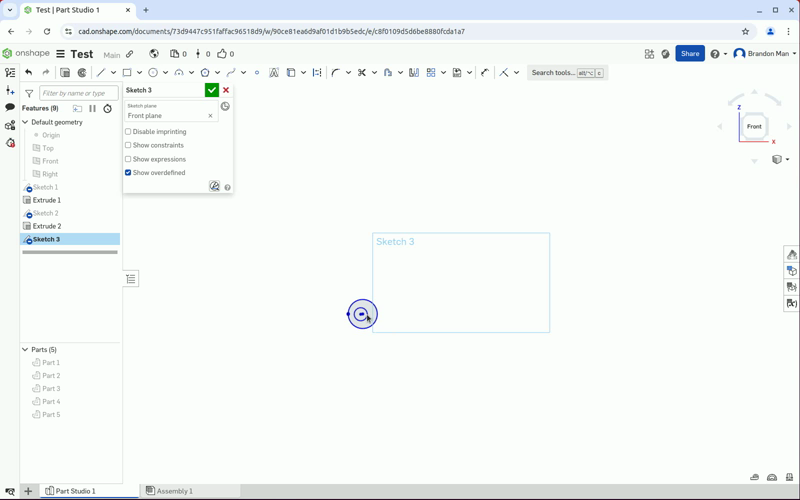
mouse_move(360, 326)
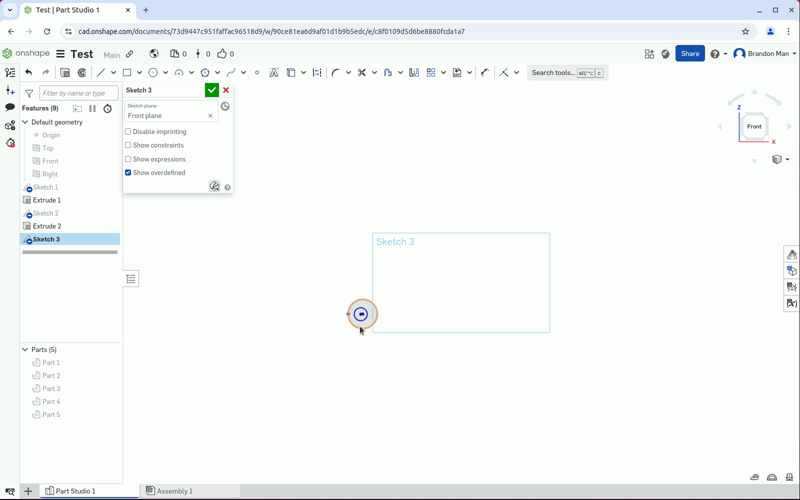
scroll(6)
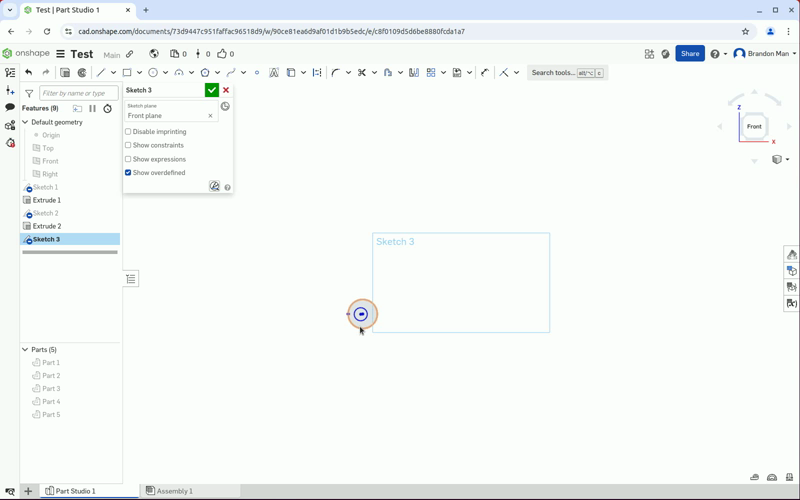
scroll(6)
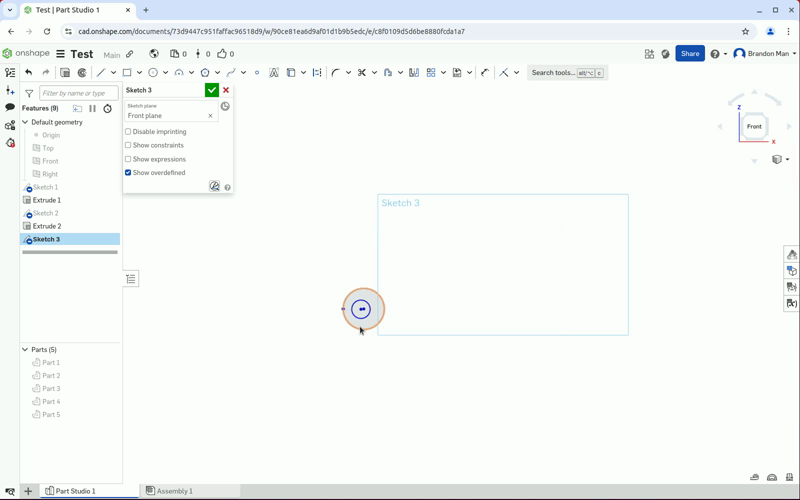
scroll(6)
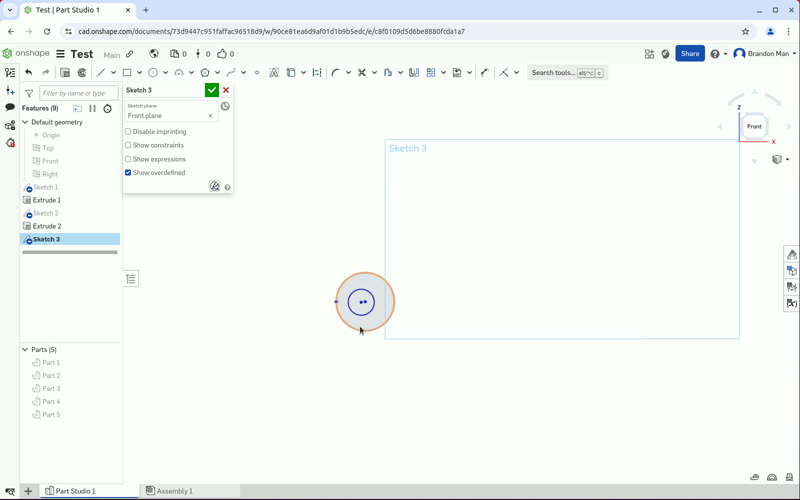
scroll(6)
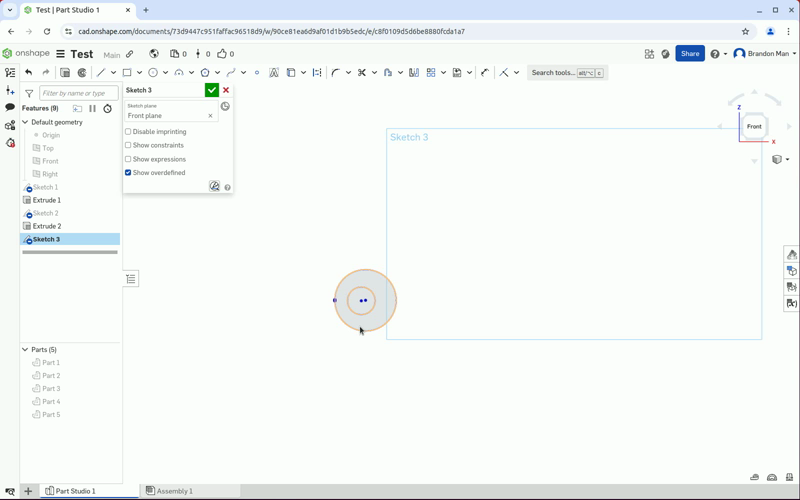
scroll(6)
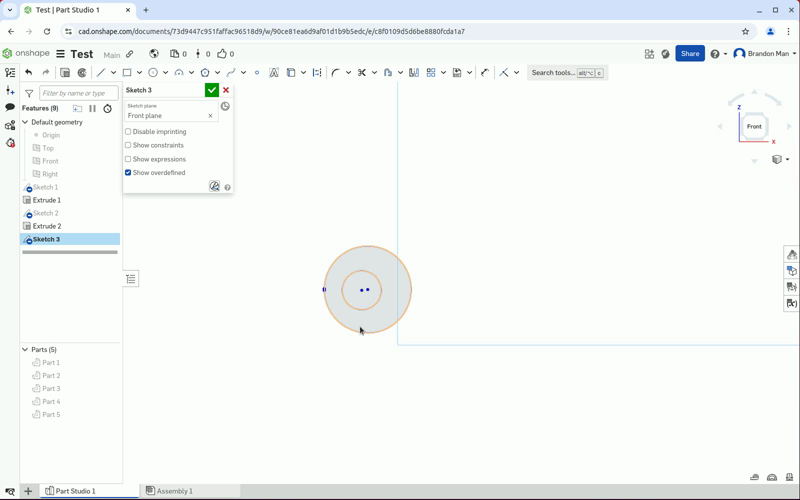
scroll(6)
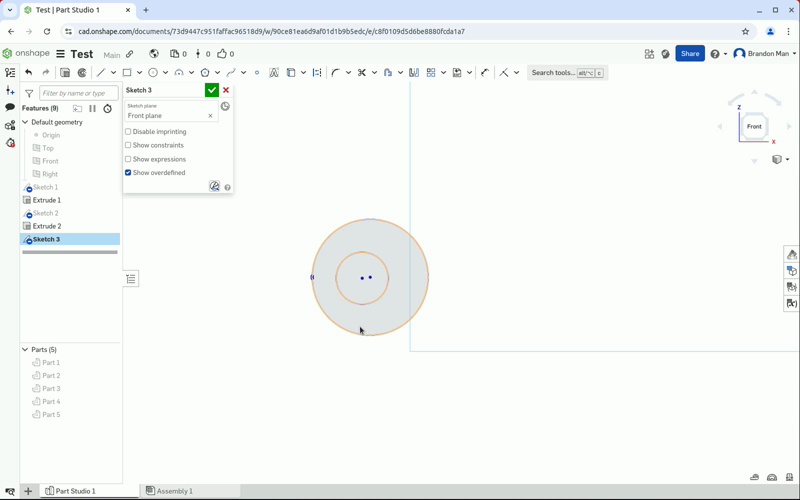
scroll(6)
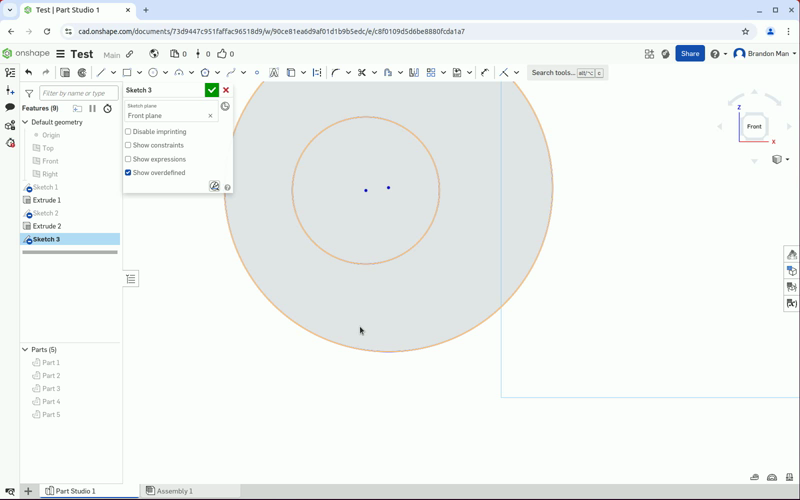
click(360, 326)
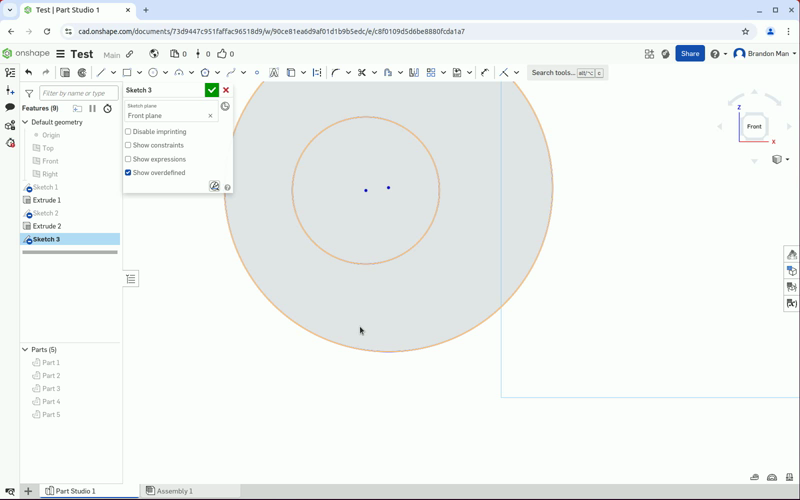
scroll(-6)
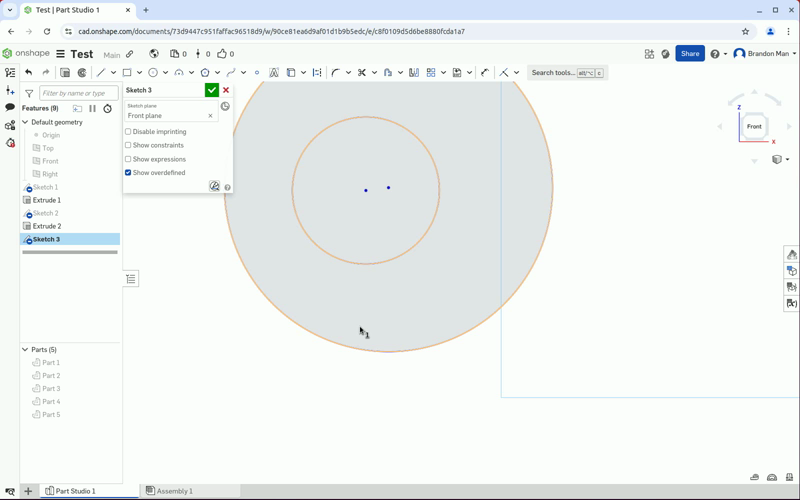
scroll(-6)
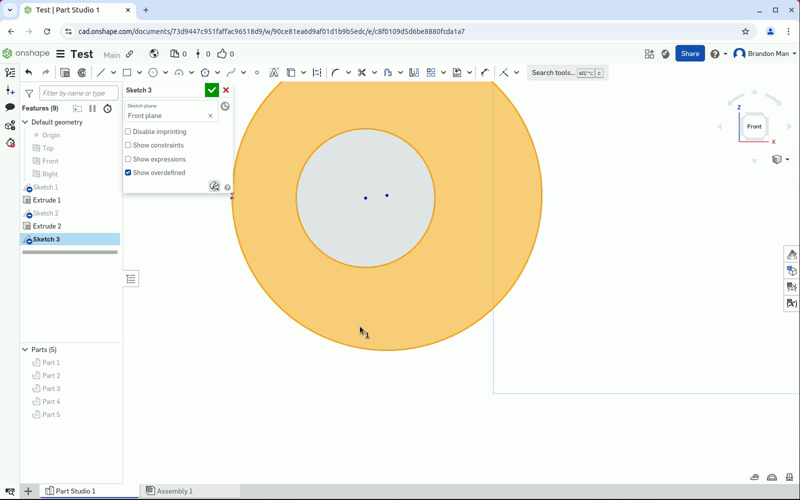
scroll(-6)
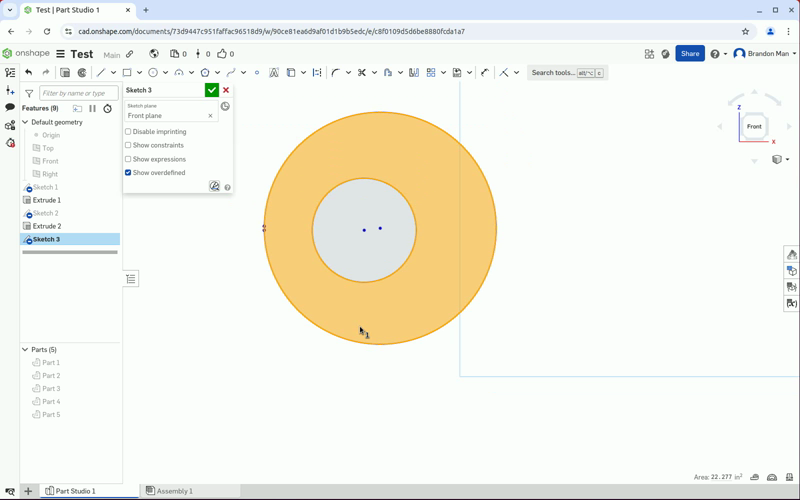
scroll(-6)
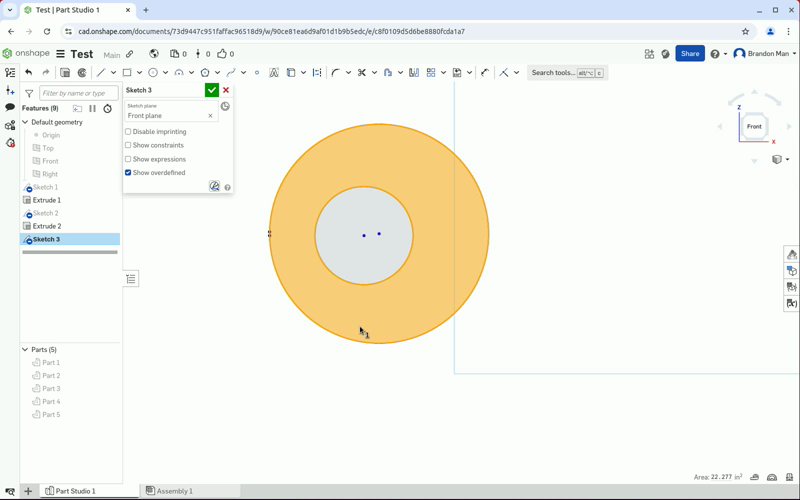
scroll(-6)
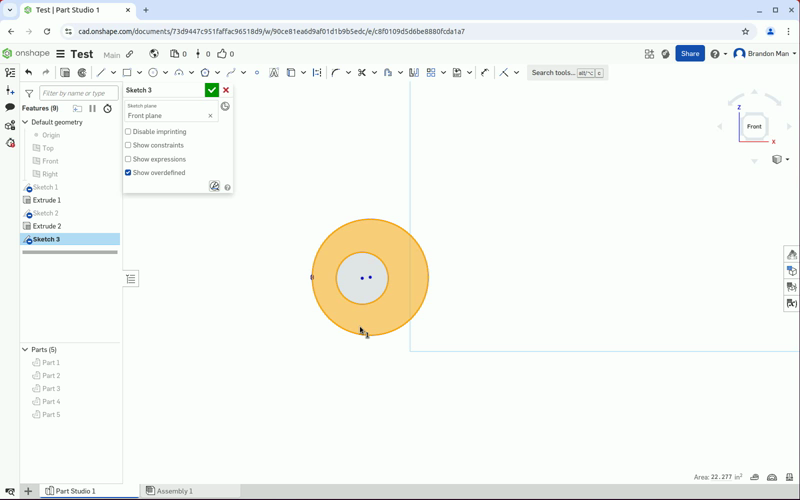
scroll(-6)
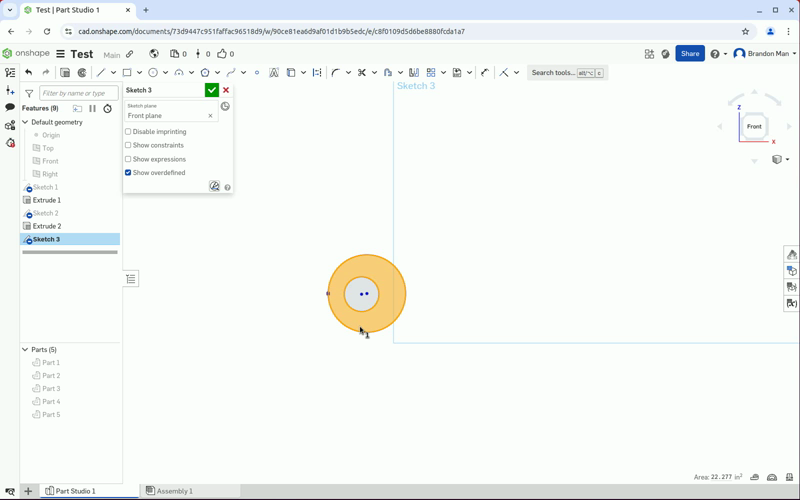
scroll(-6)
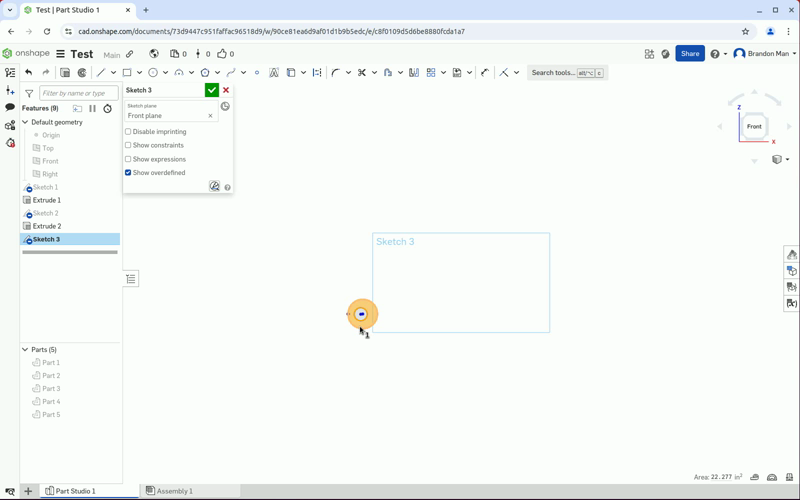
mouse_move(73, 352)
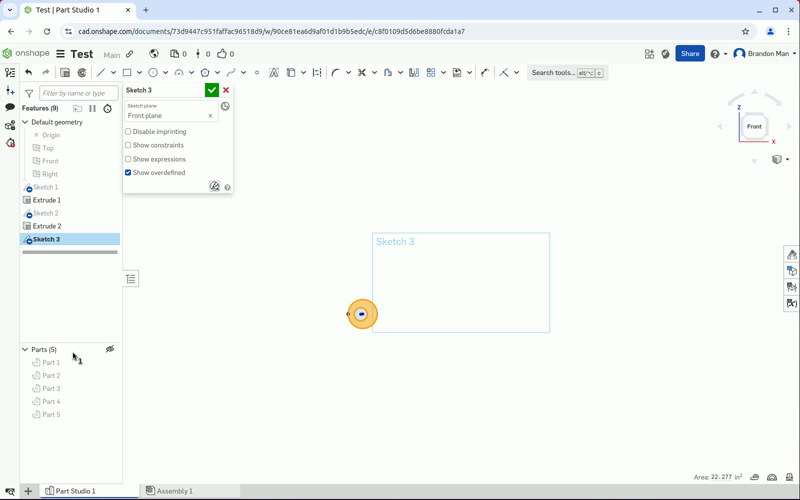
key(shift+y)
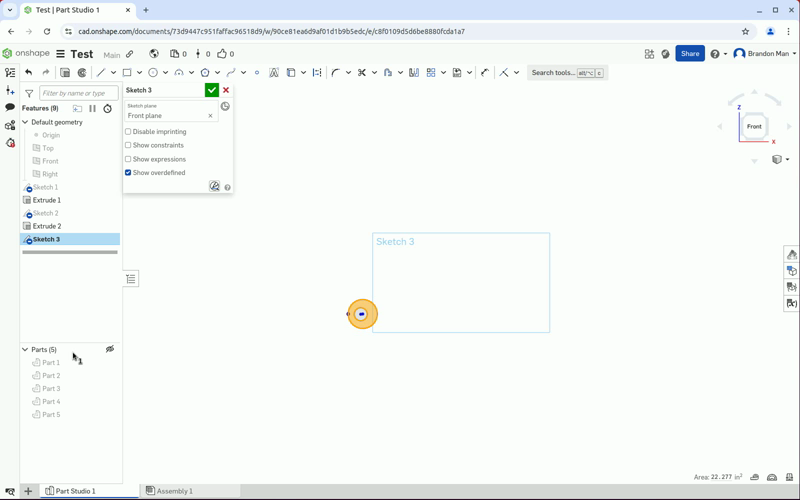
key(shift+e)
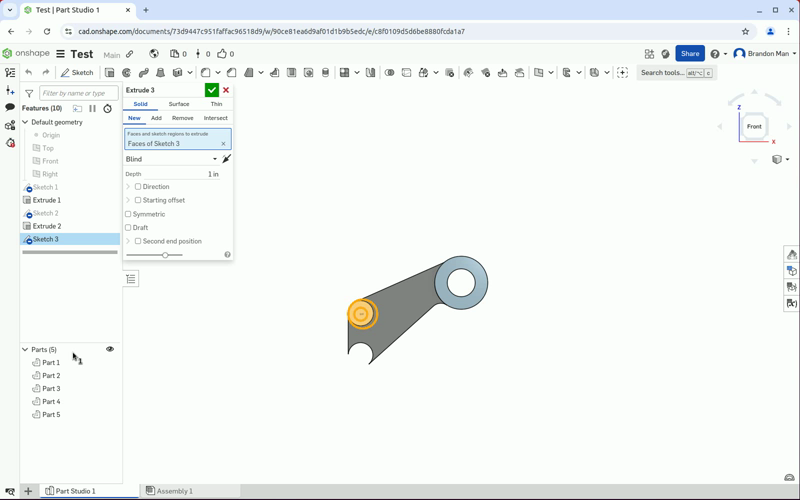
mouse_move(143, 106)
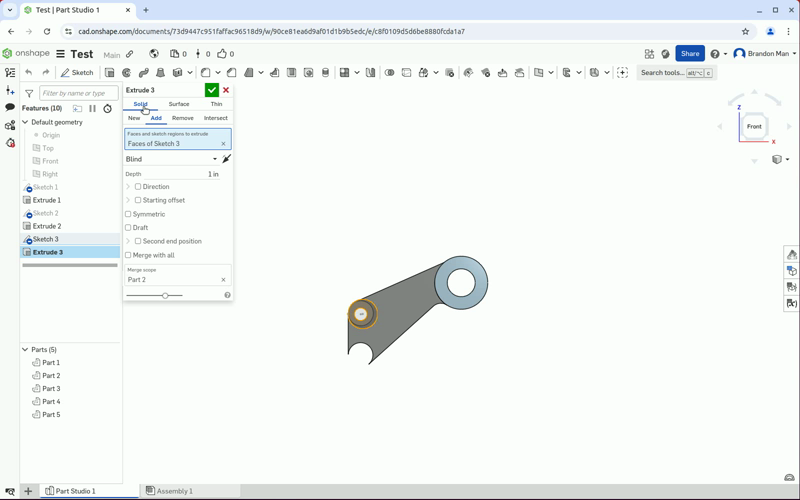
click(143, 106)
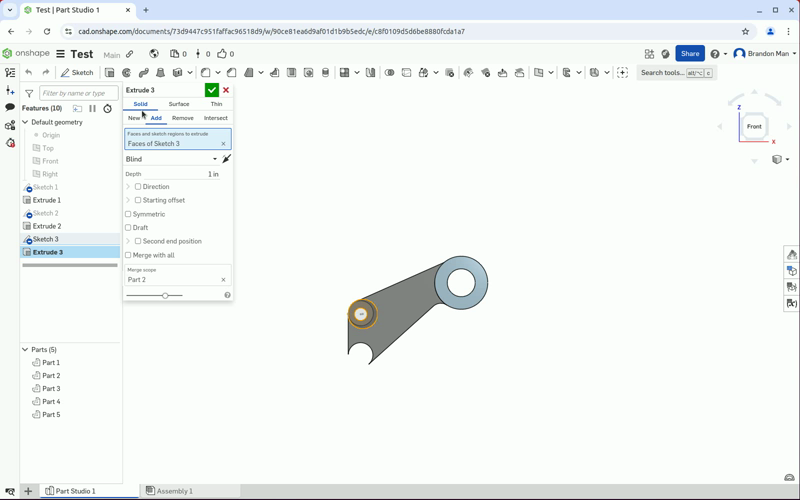
mouse_move(137, 120)
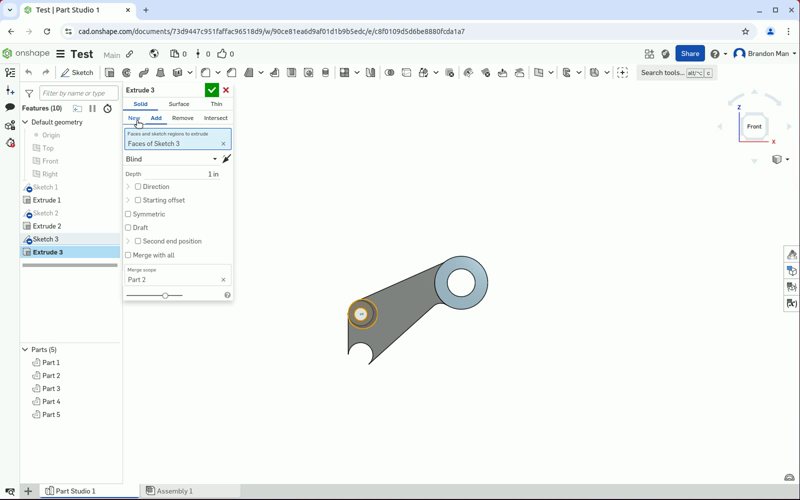
click(137, 120)
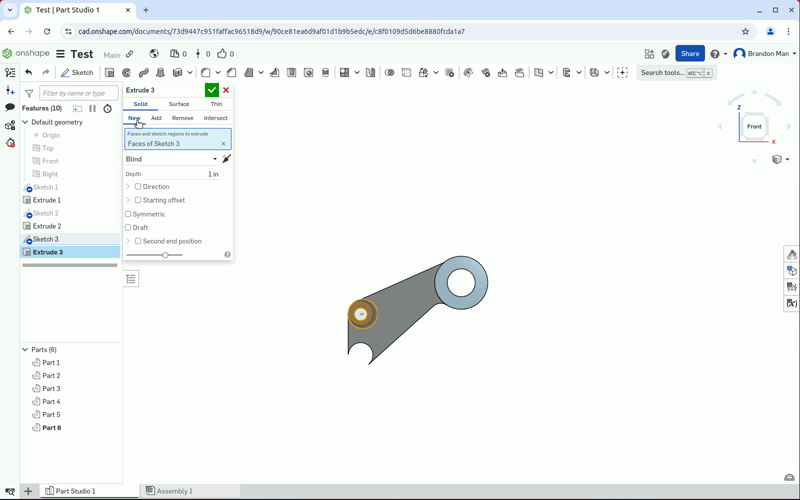
key(tab, 4)
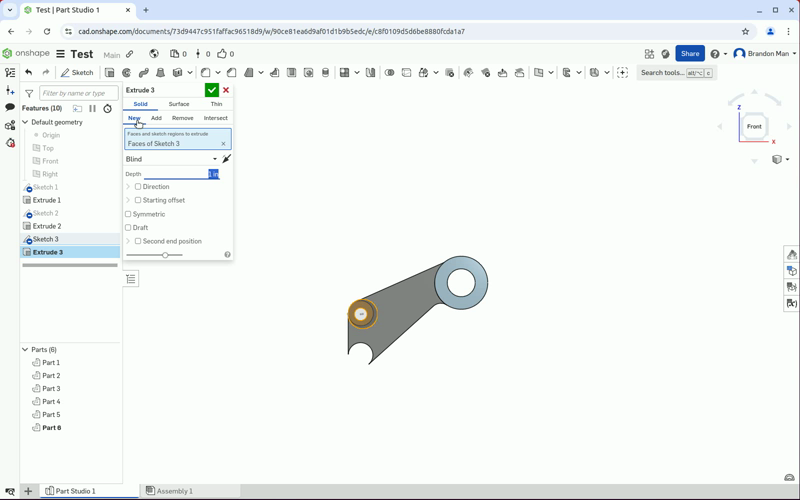
text(5.296)
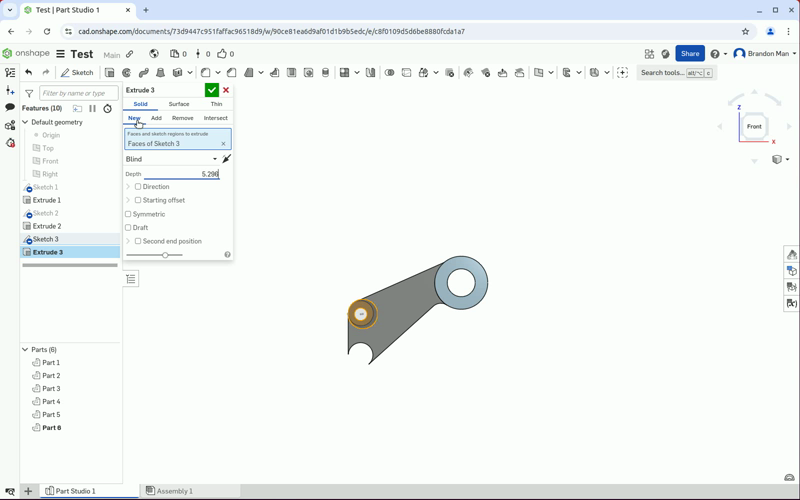
key(tab, 3)
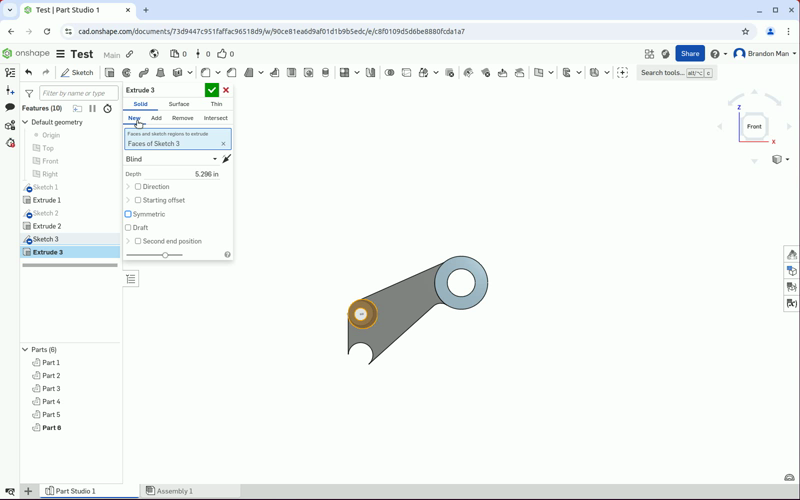
key(space)
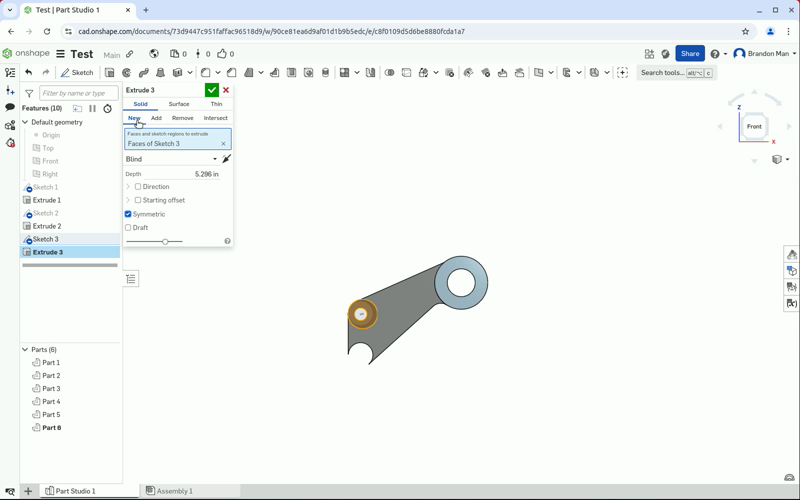
key(enter)
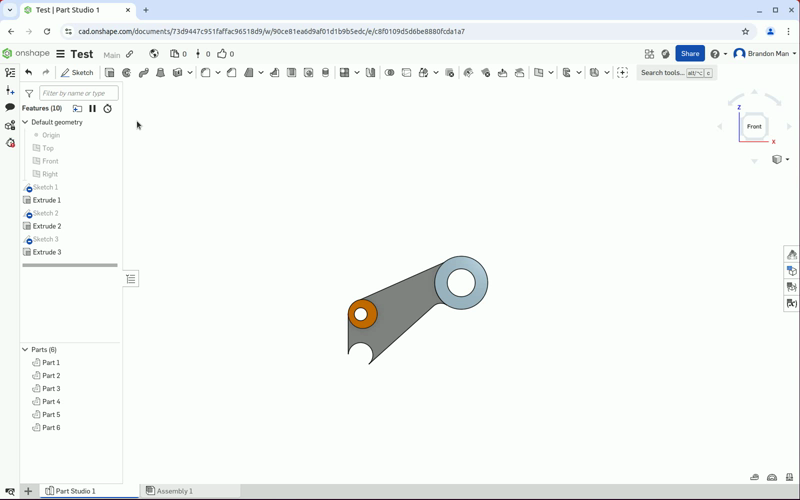
key(shift+h)
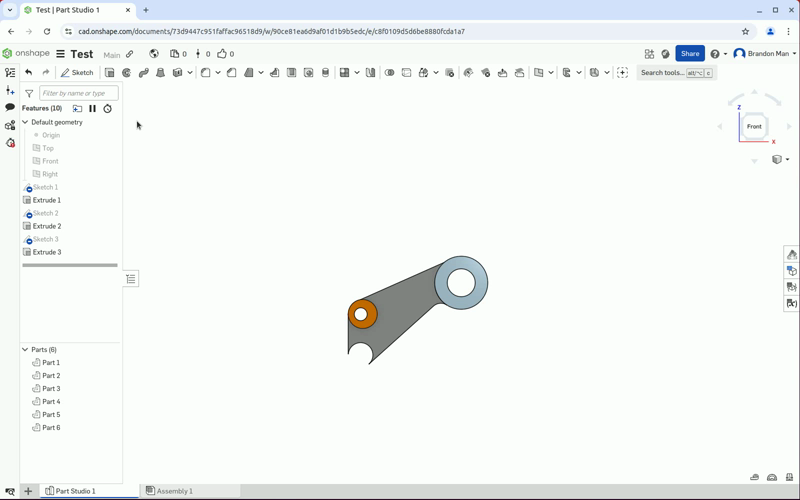
key(shift+h)
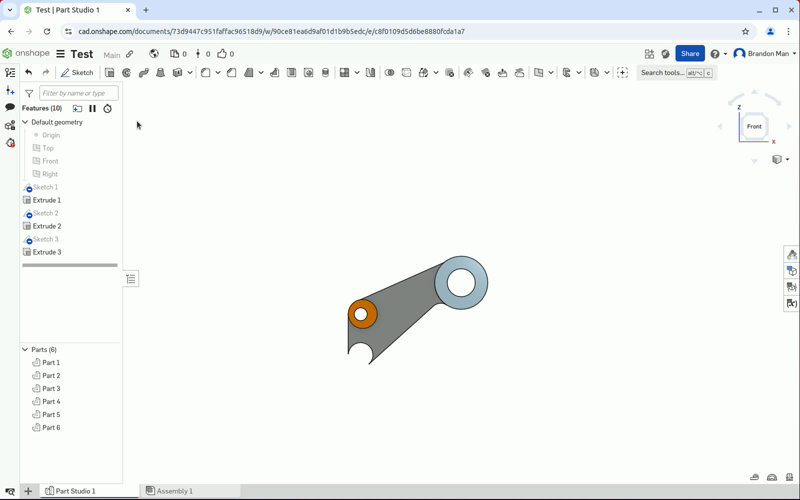
mouse_move(73, 189)
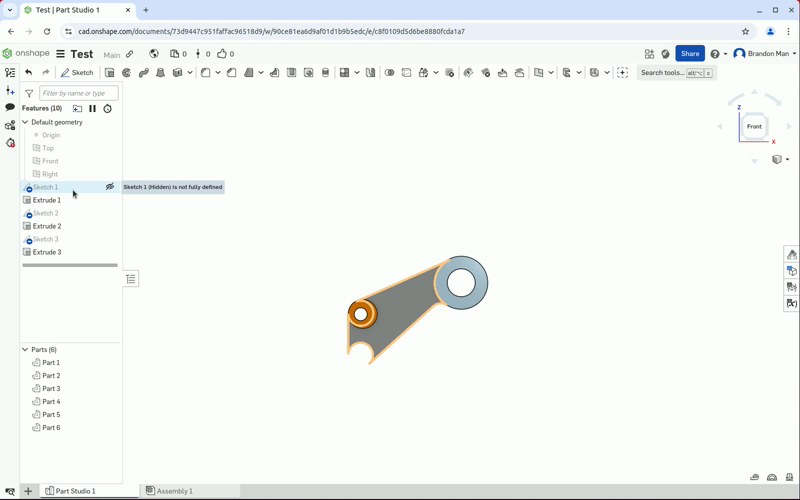
click(73, 189)
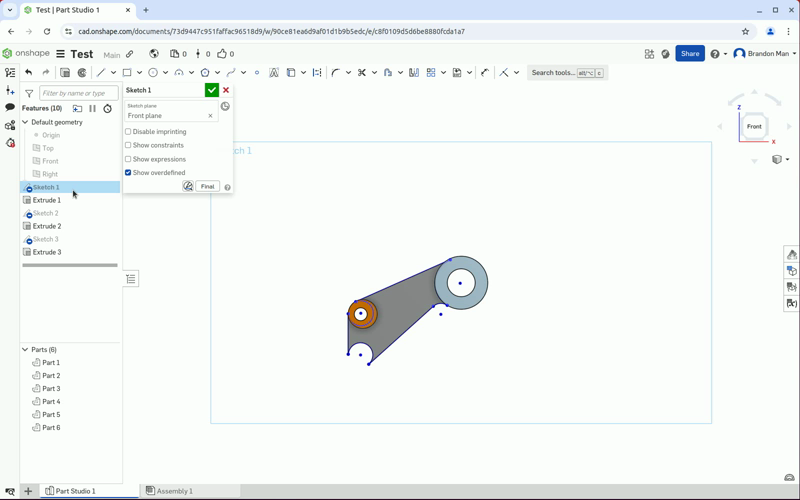
mouse_move(229, 92)
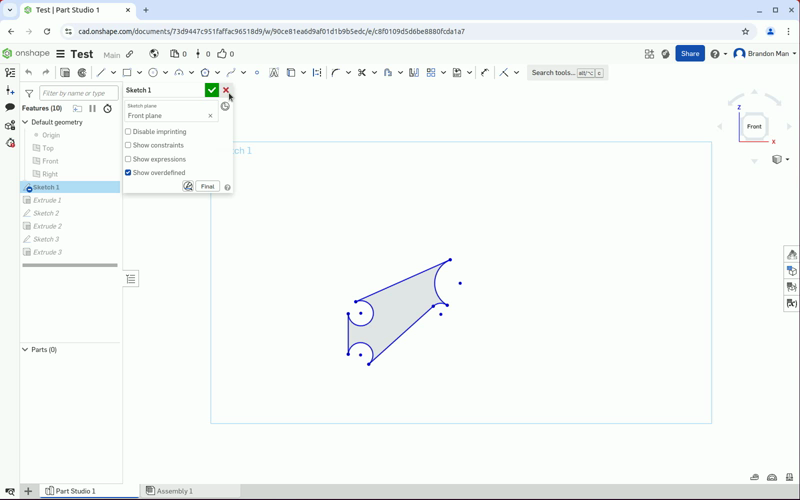
click(229, 92)
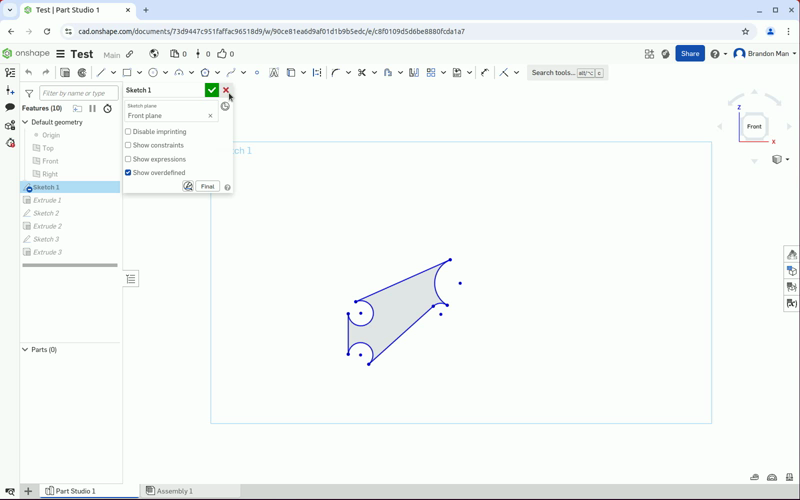
key(shift+s)
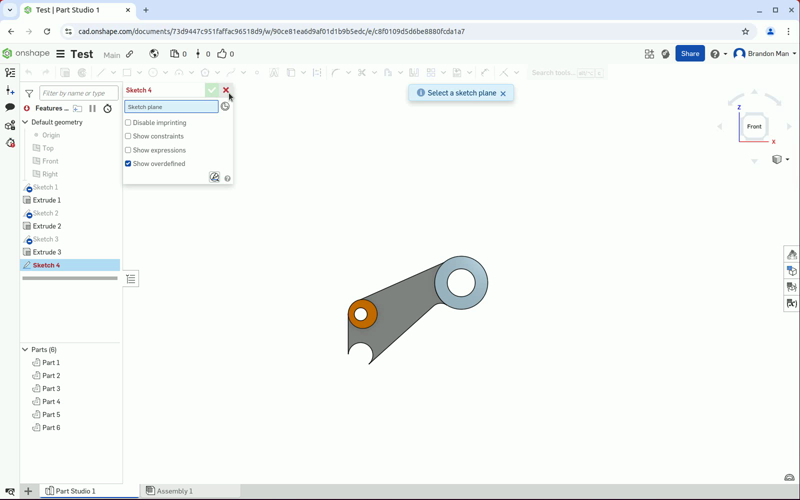
mouse_move(73, 163)
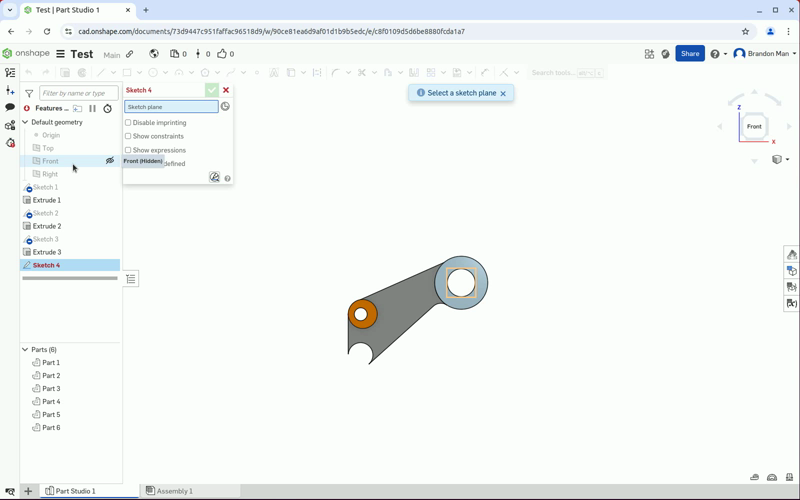
click(73, 163)
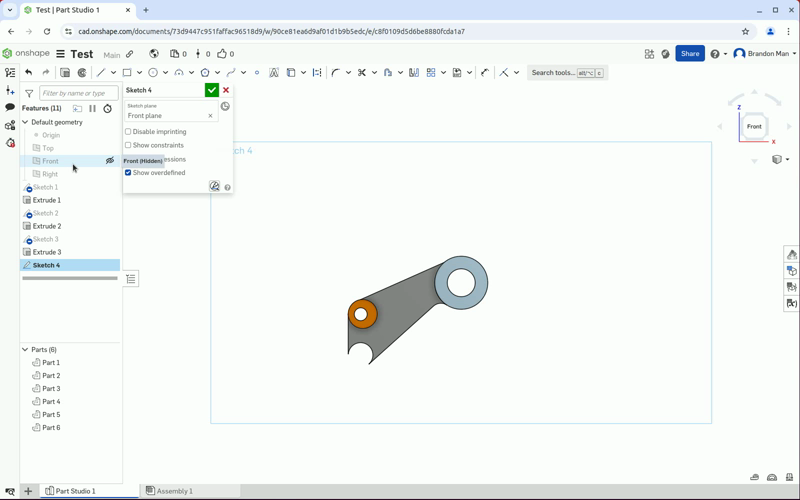
mouse_move(73, 352)
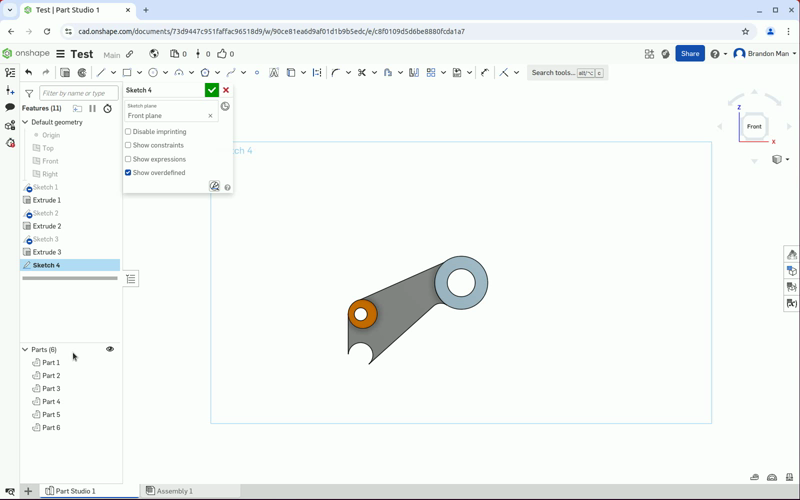
key(y)
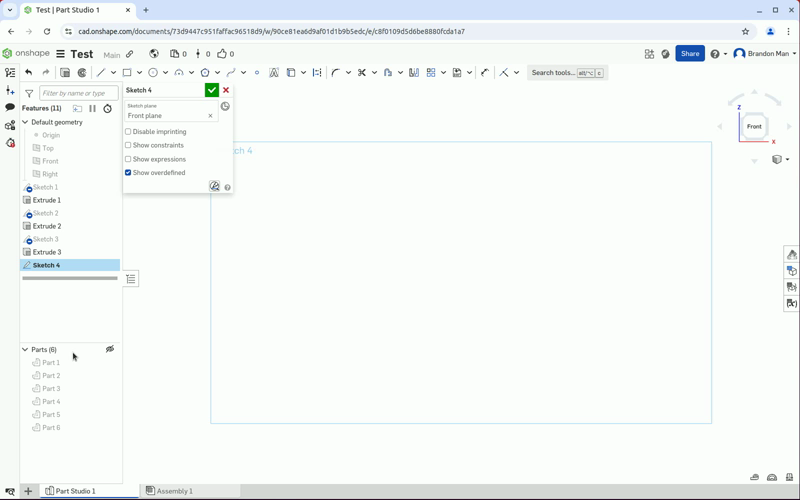
key(c)
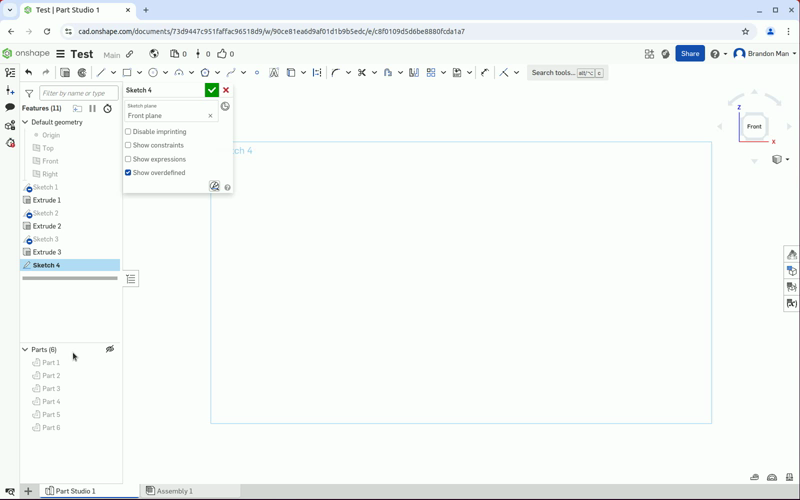
key_down(shift)
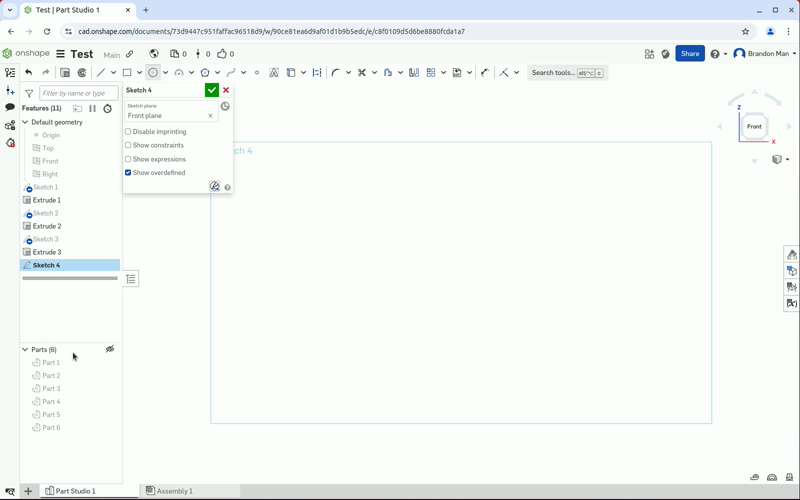
mouse_move(361, 354)
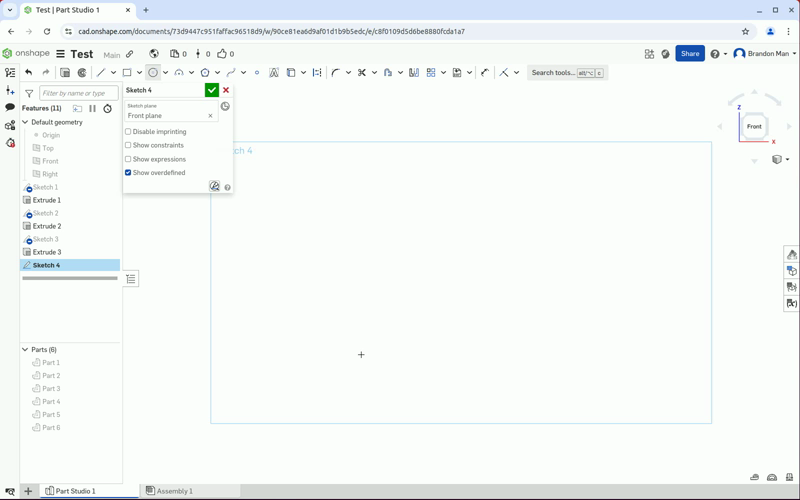
click(361, 354)
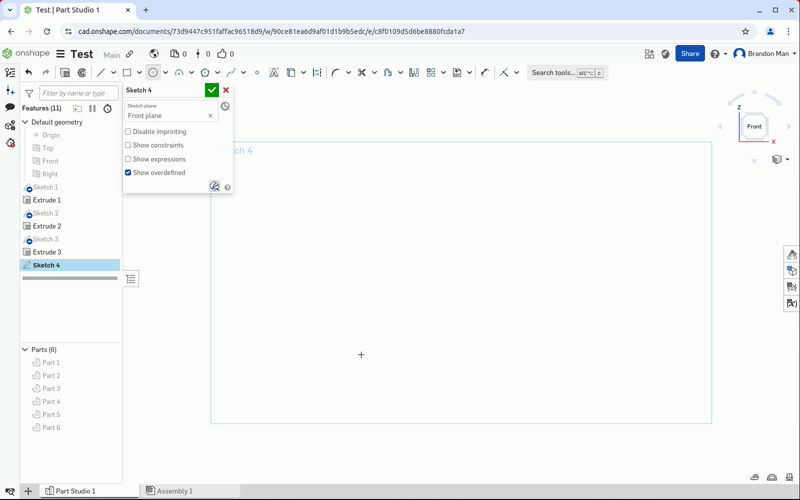
key_up(shift)
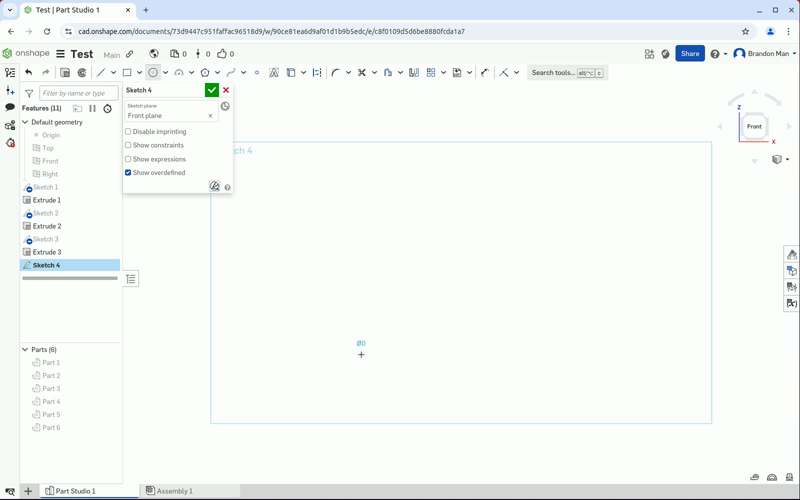
mouse_move(374, 354)
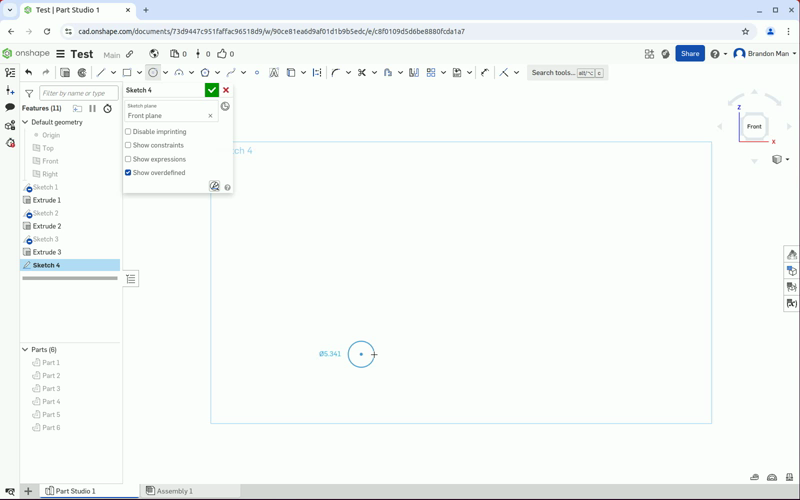
click(374, 354)
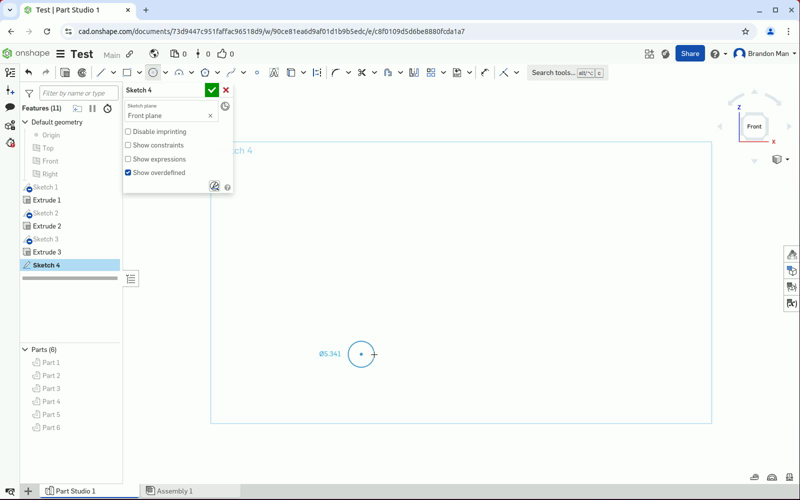
key(esc)
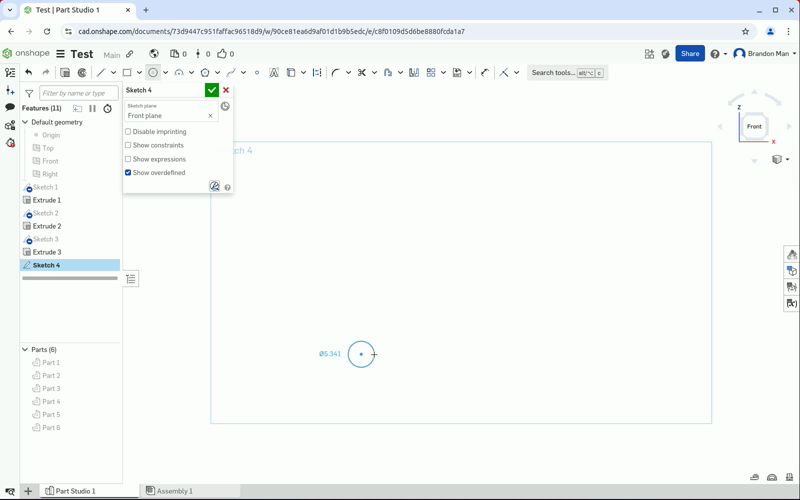
key(c)
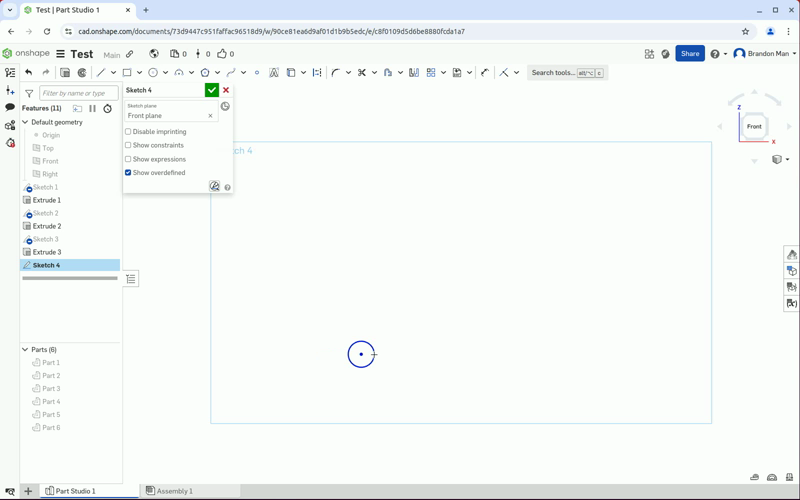
key_down(shift)
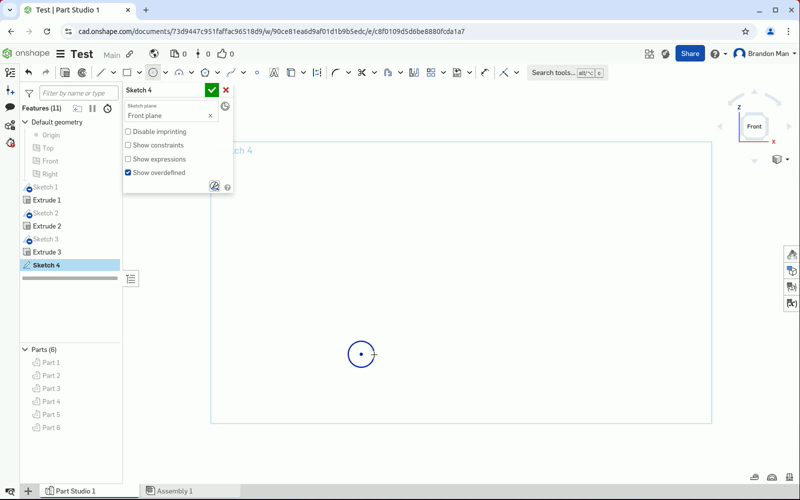
mouse_move(361, 354)
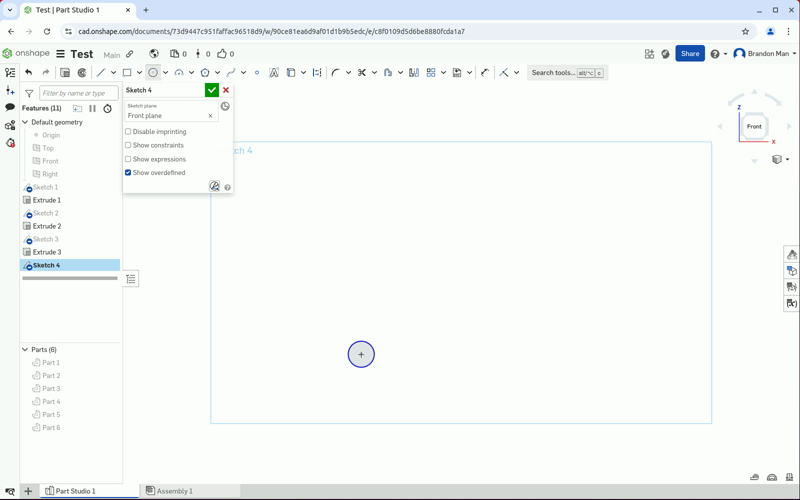
click(361, 354)
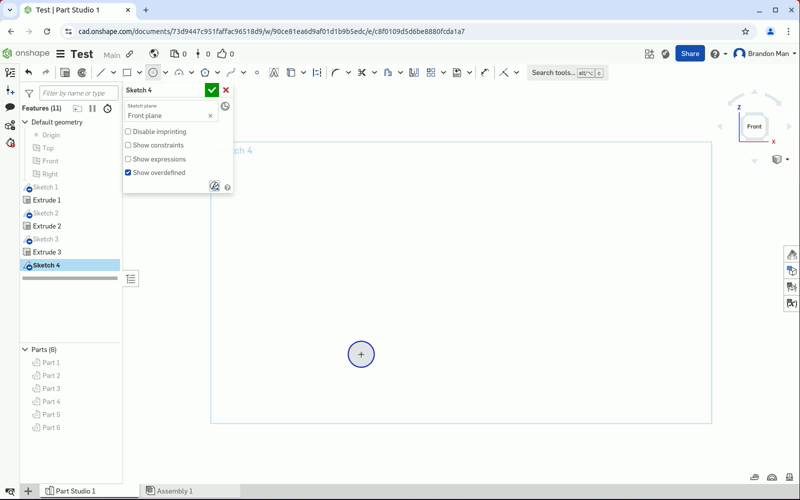
key_up(shift)
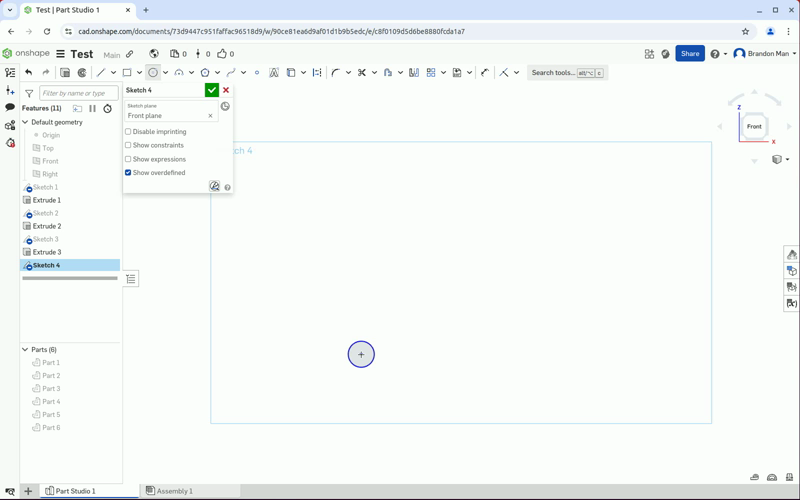
mouse_move(367, 354)
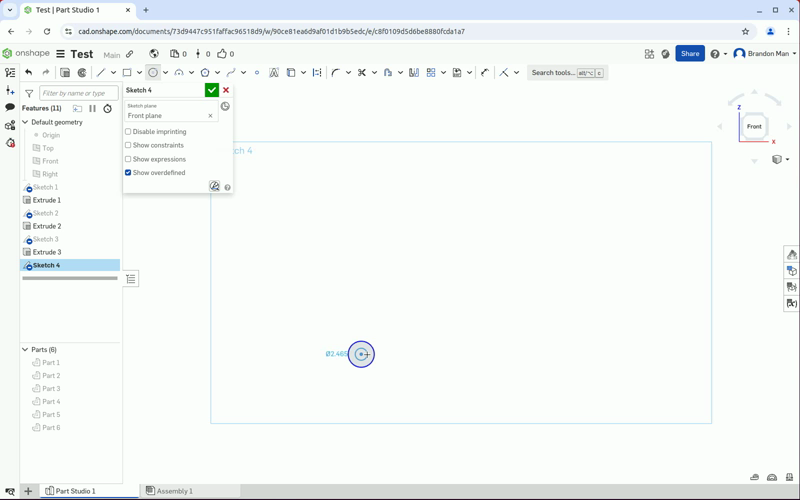
click(367, 354)
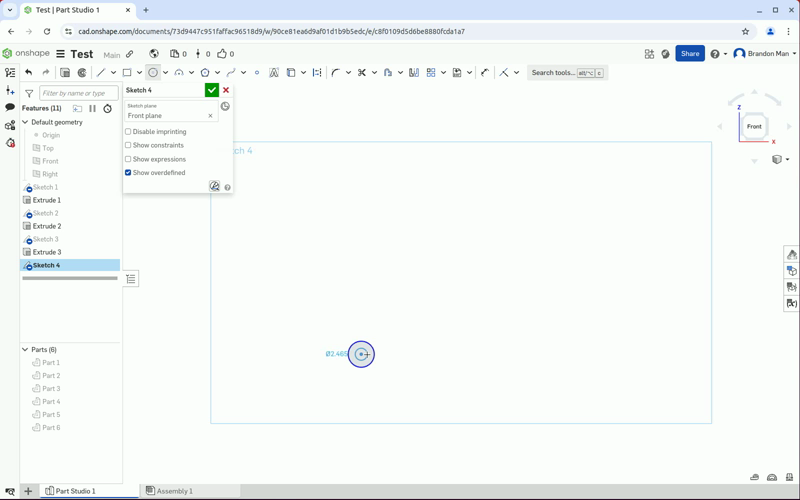
key(esc)
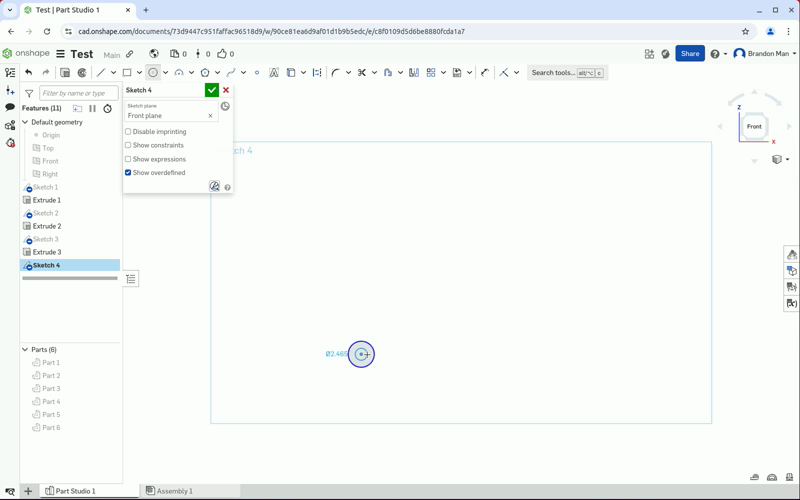
mouse_move(353, 347)
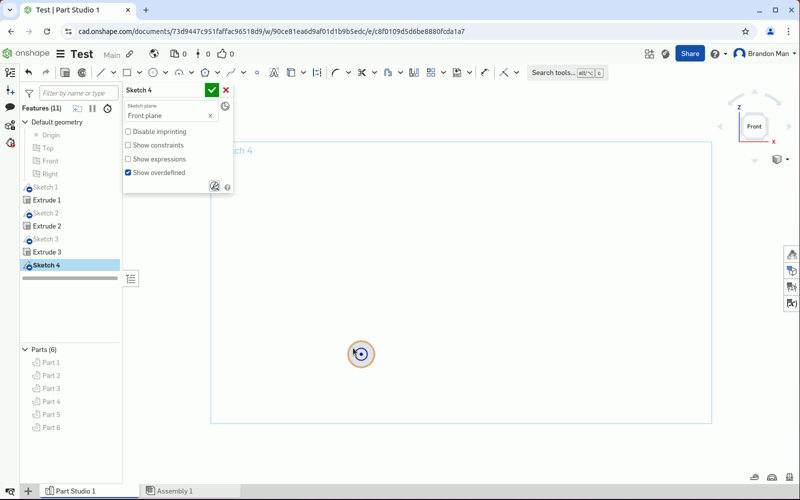
scroll(6)
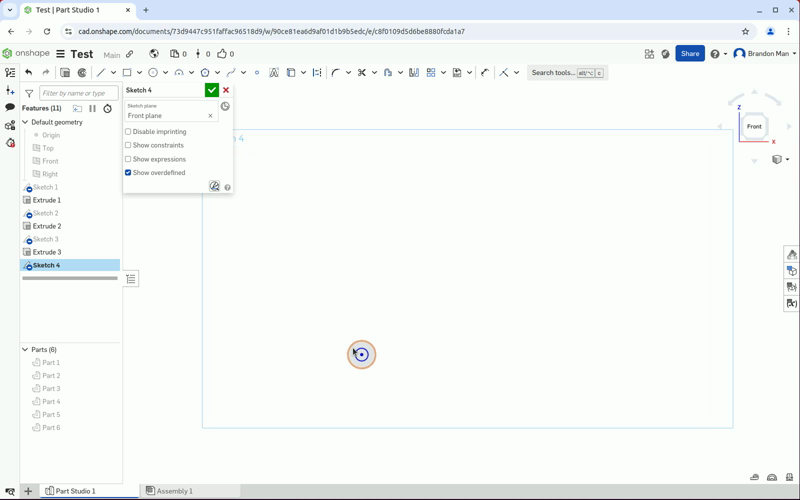
scroll(6)
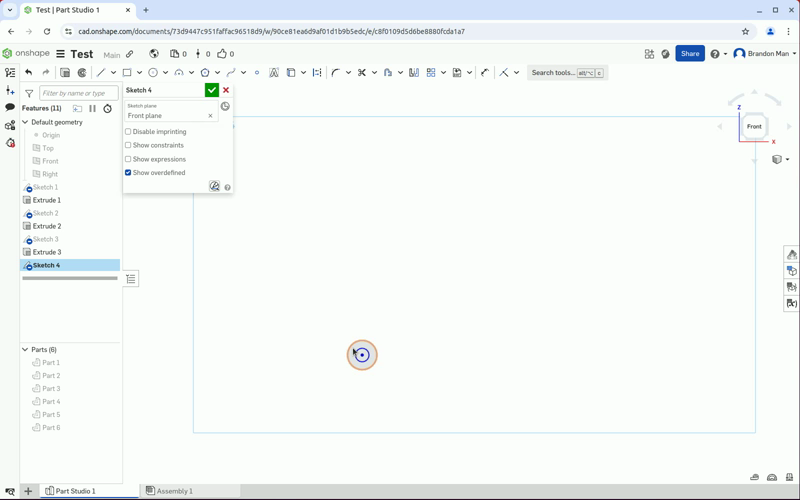
scroll(6)
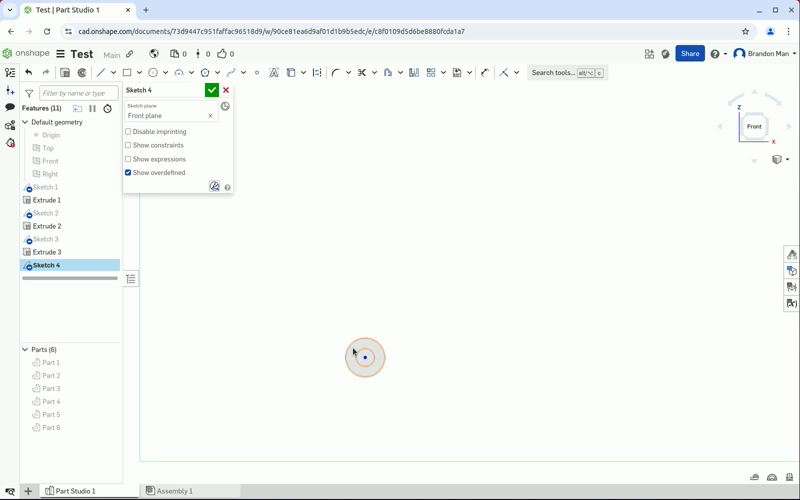
scroll(6)
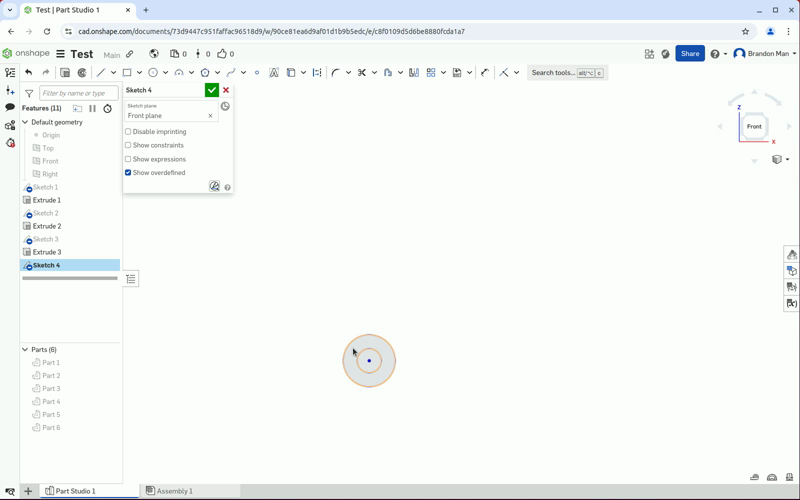
scroll(6)
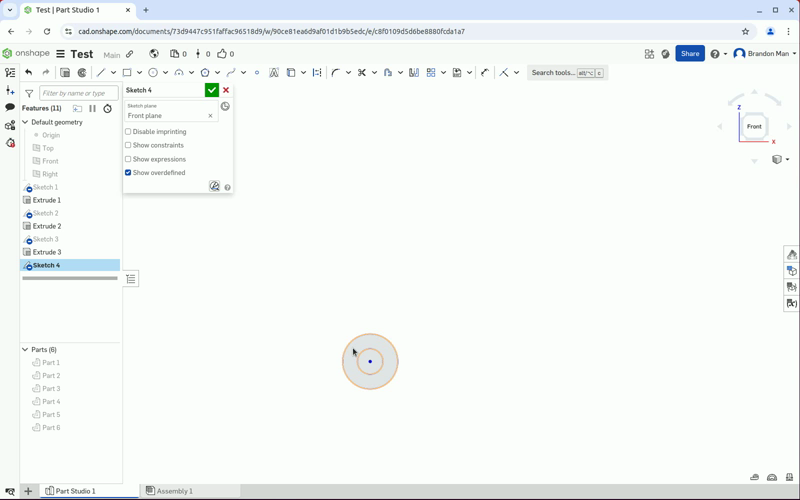
scroll(6)
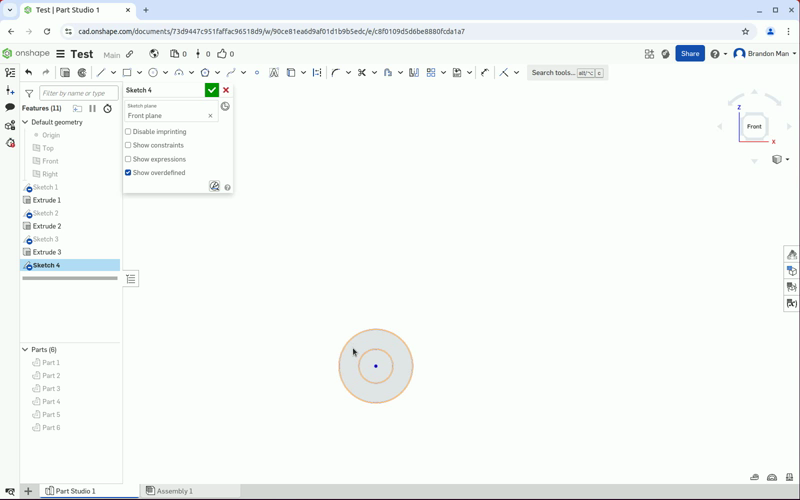
scroll(6)
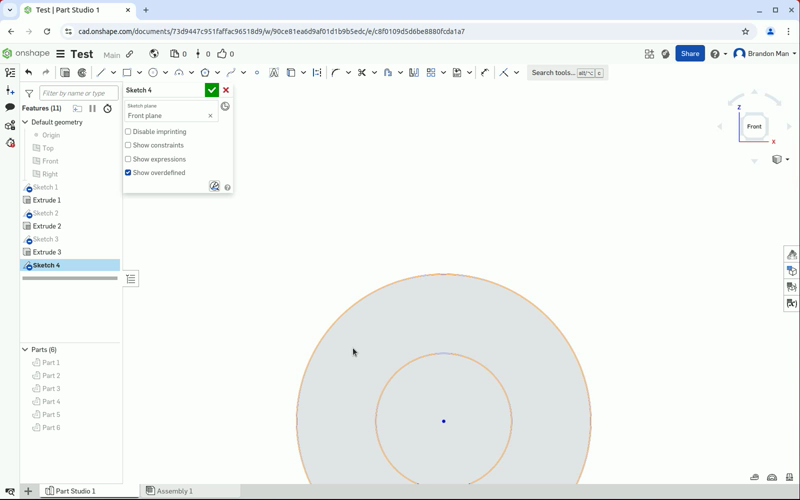
click(353, 347)
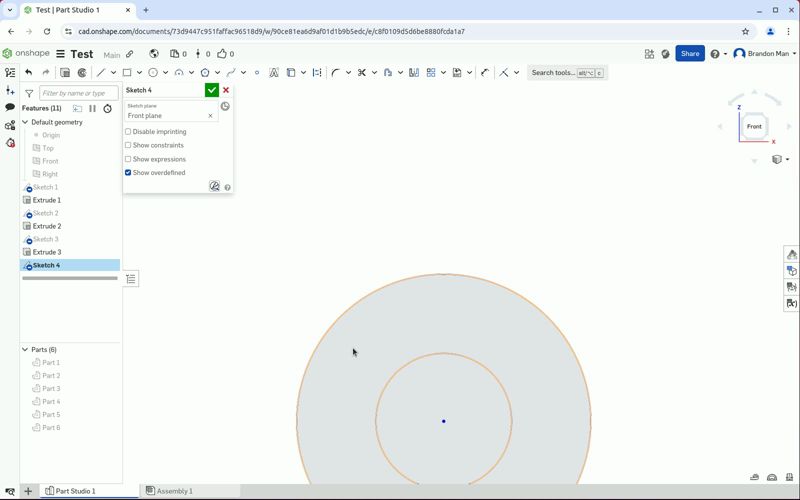
scroll(-6)
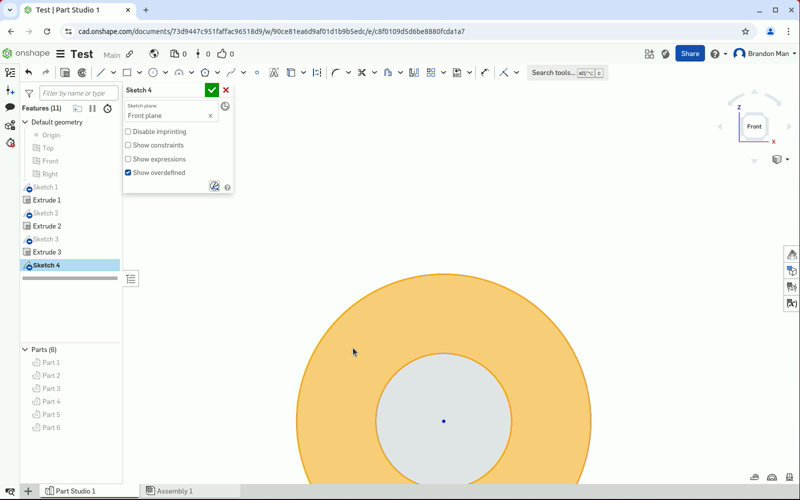
scroll(-6)
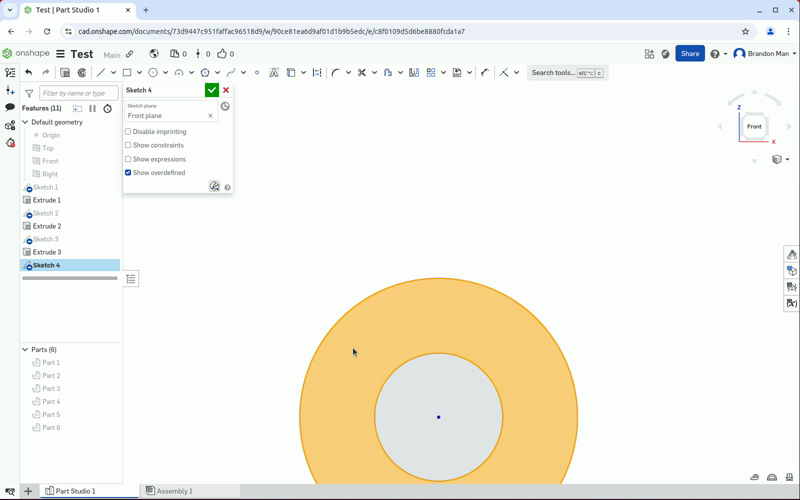
scroll(-6)
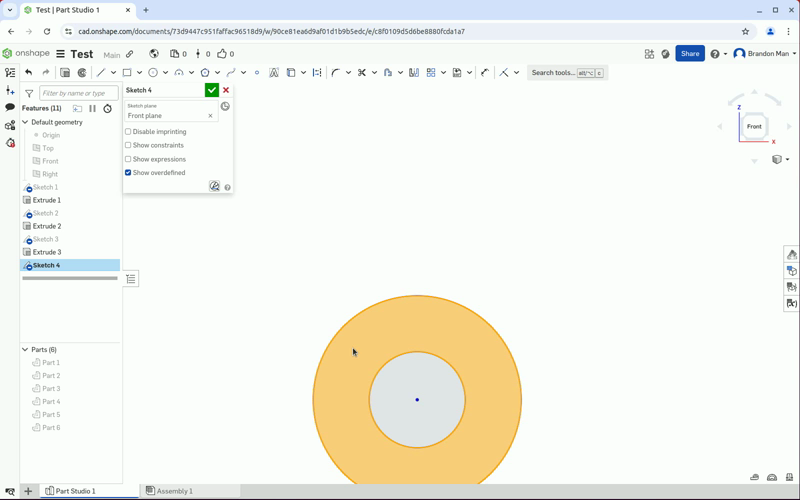
scroll(-6)
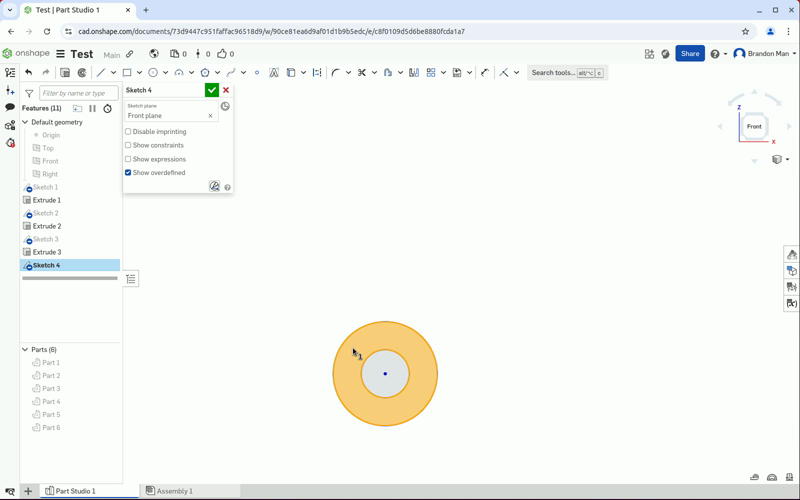
scroll(-6)
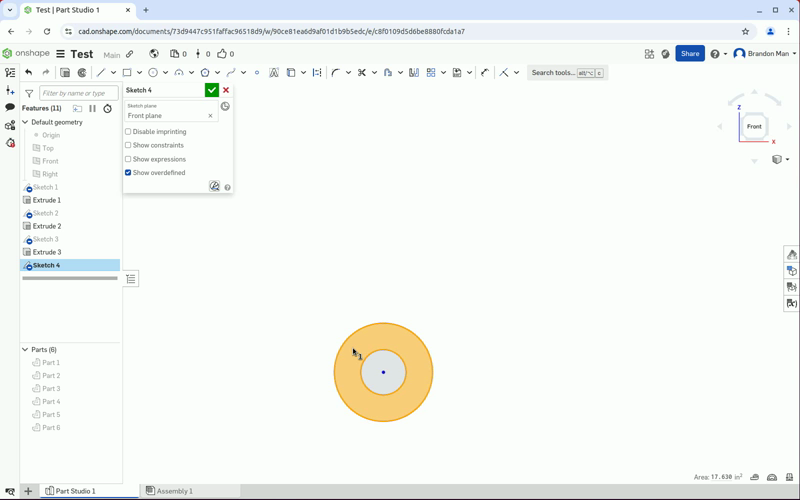
scroll(-6)
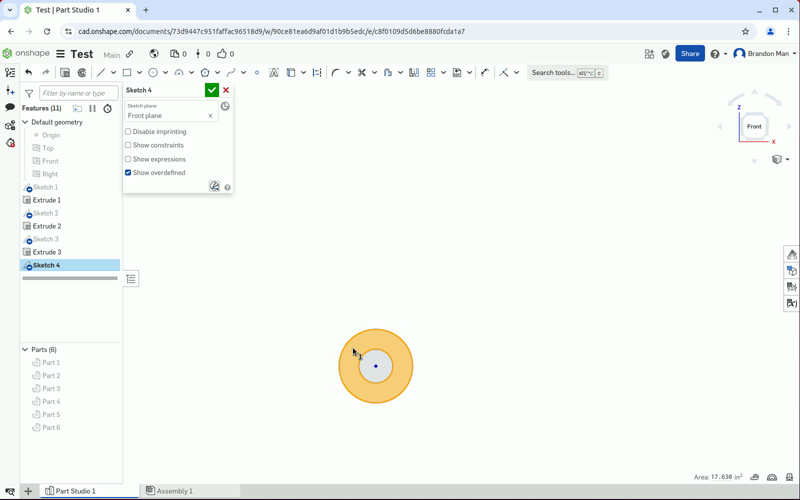
scroll(-6)
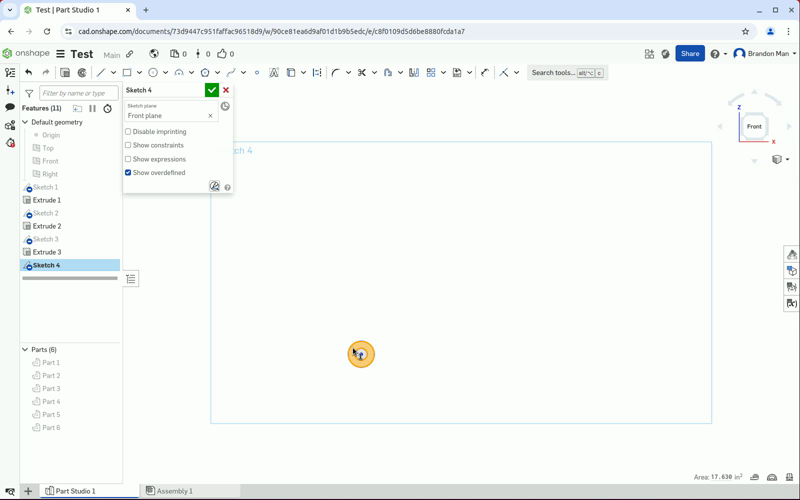
mouse_move(73, 352)
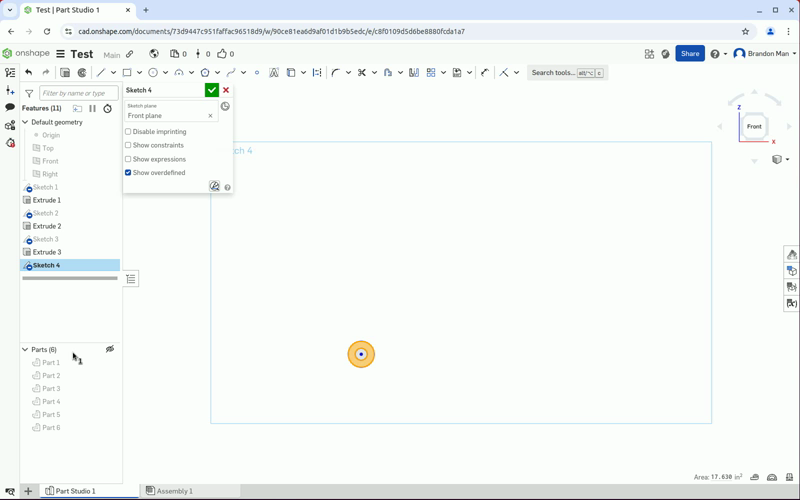
key(shift+y)
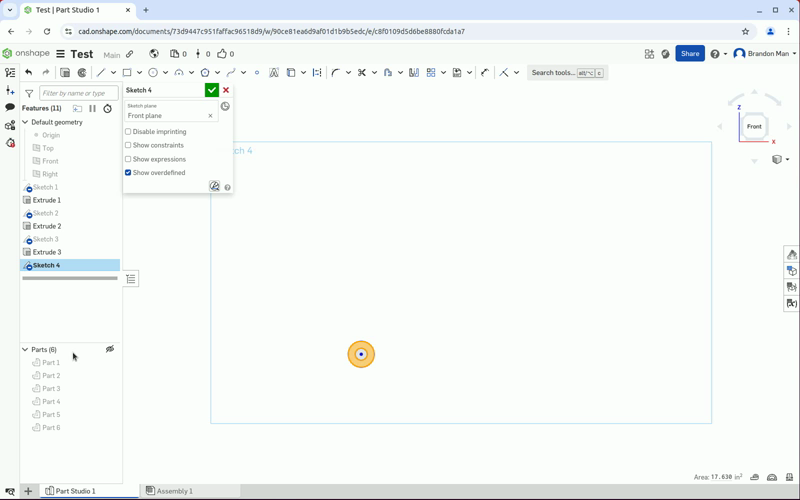
key(shift+e)
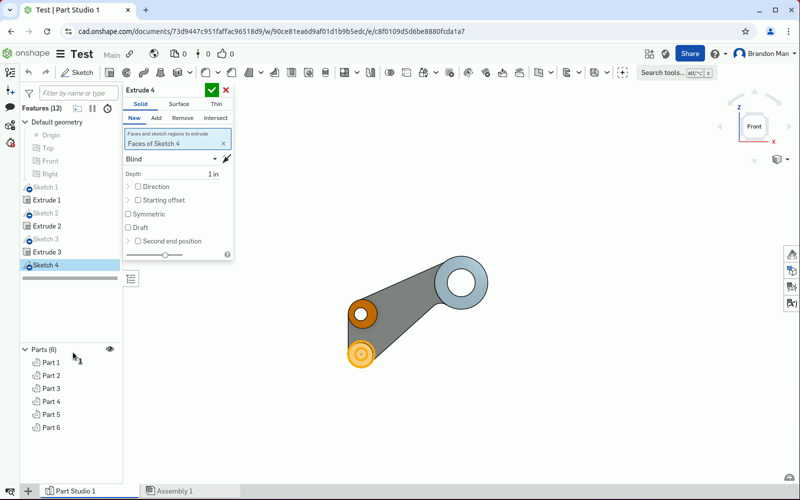
mouse_move(143, 106)
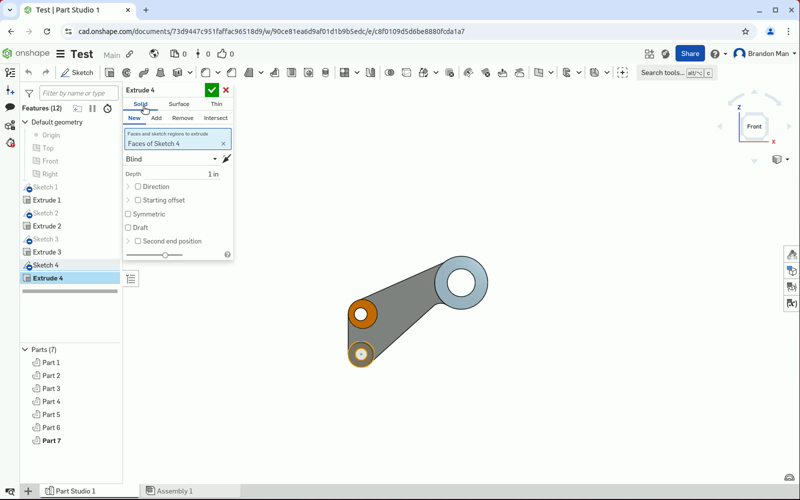
click(143, 106)
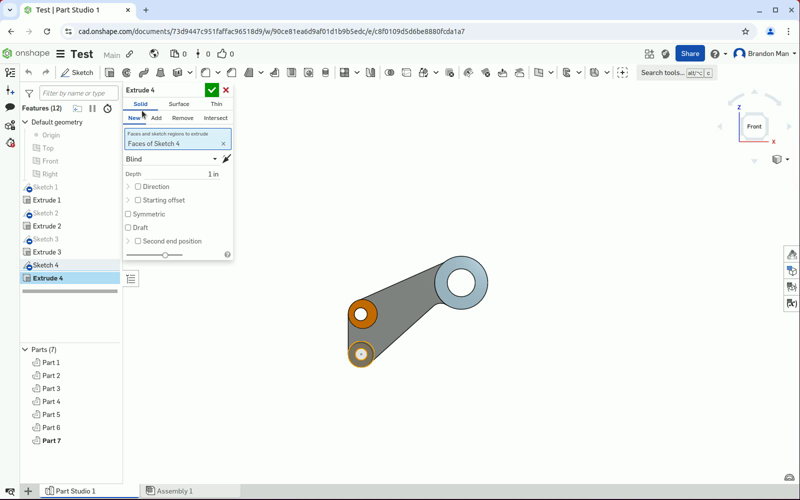
mouse_move(137, 120)
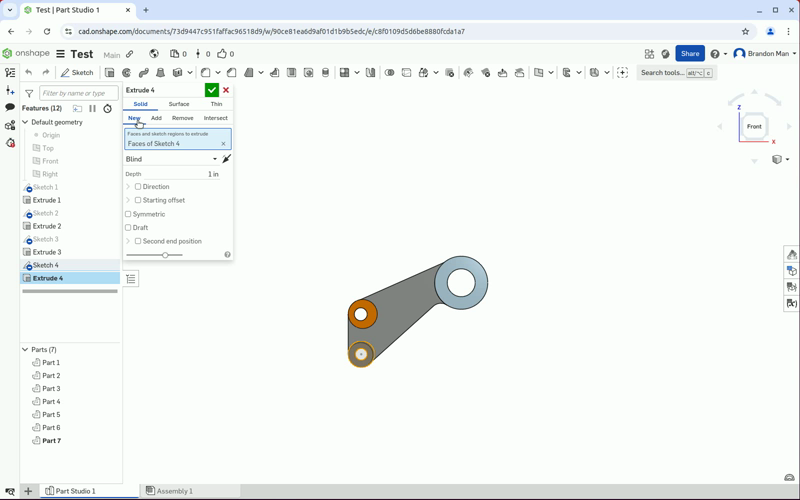
click(137, 120)
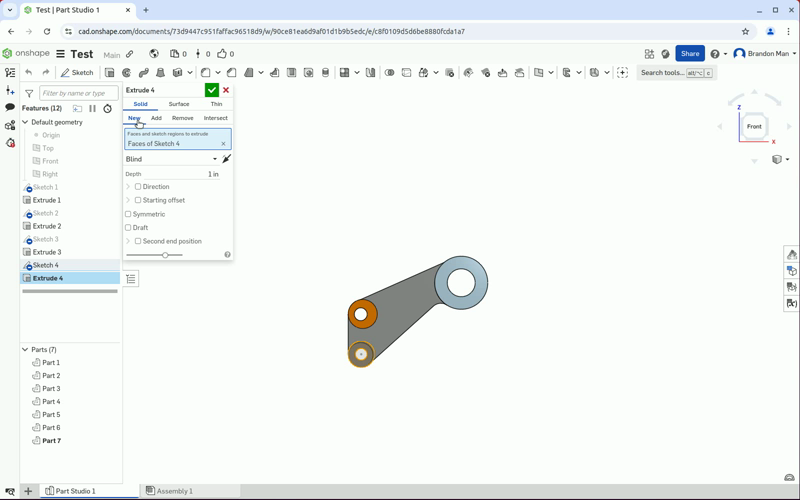
key(tab, 4)
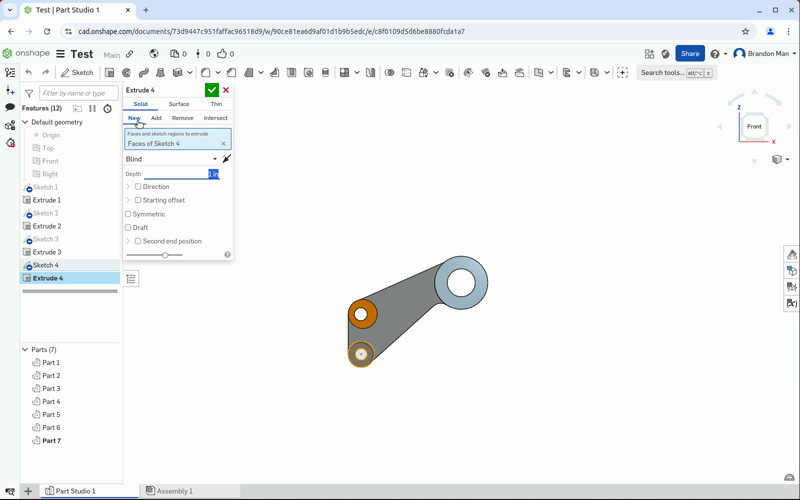
text(5.296)
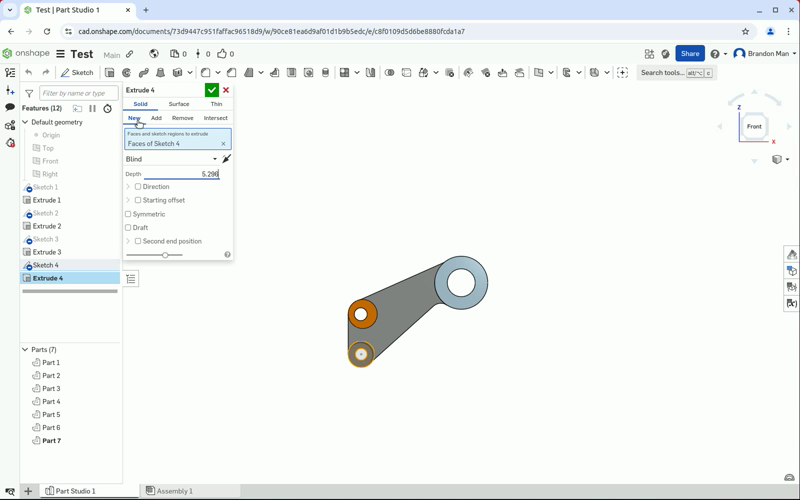
key(tab, 3)
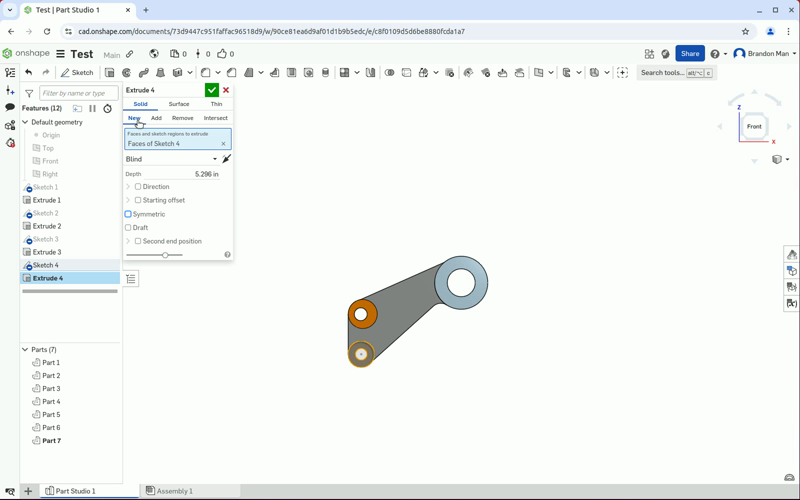
key(space)
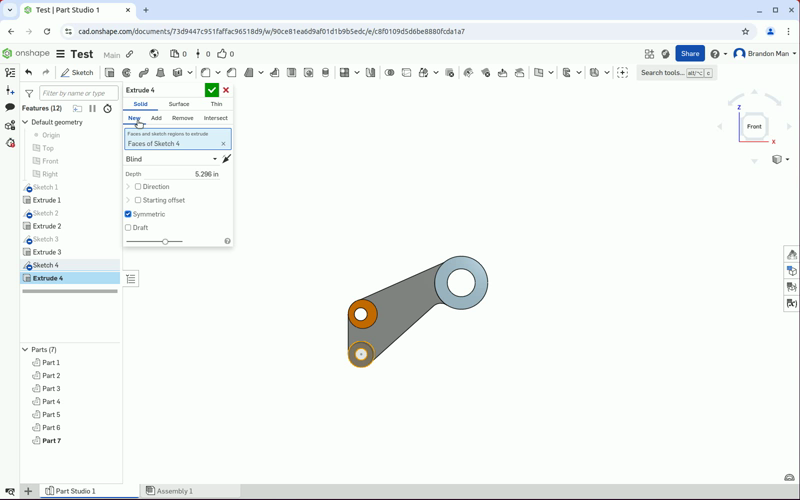
key(enter)
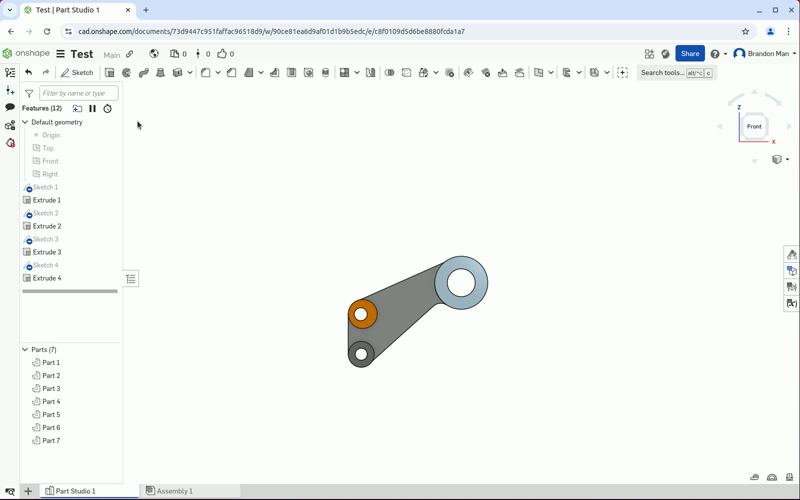
key(shift+h)
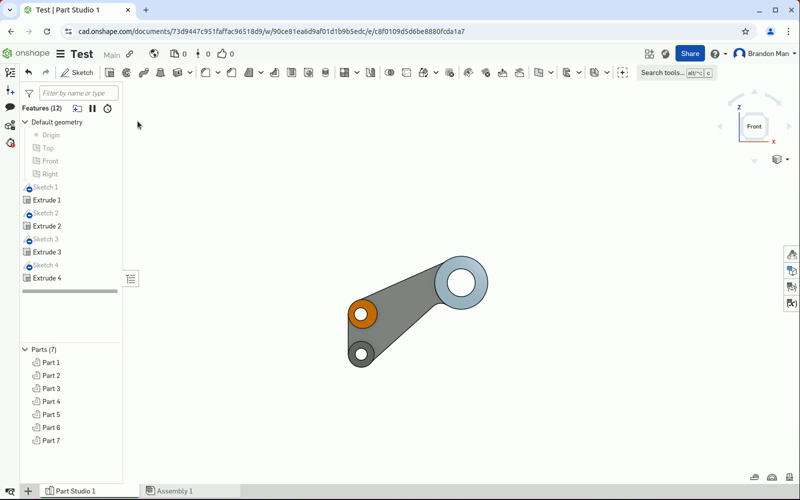
key(shift+h)
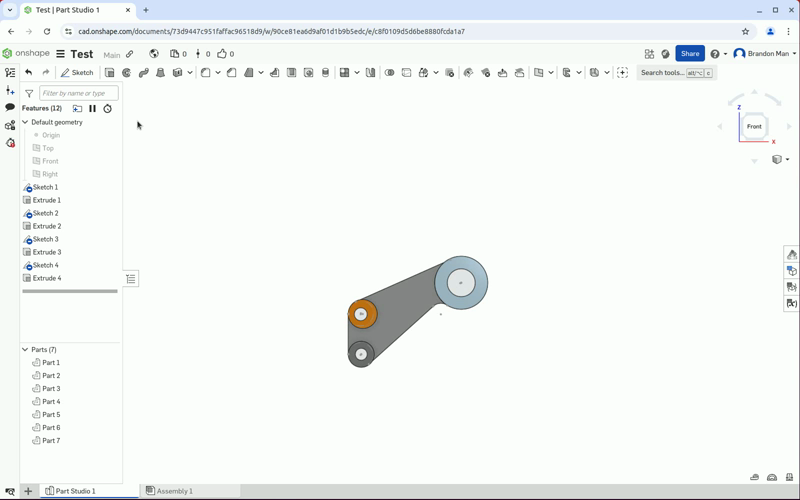
key(shift+7)
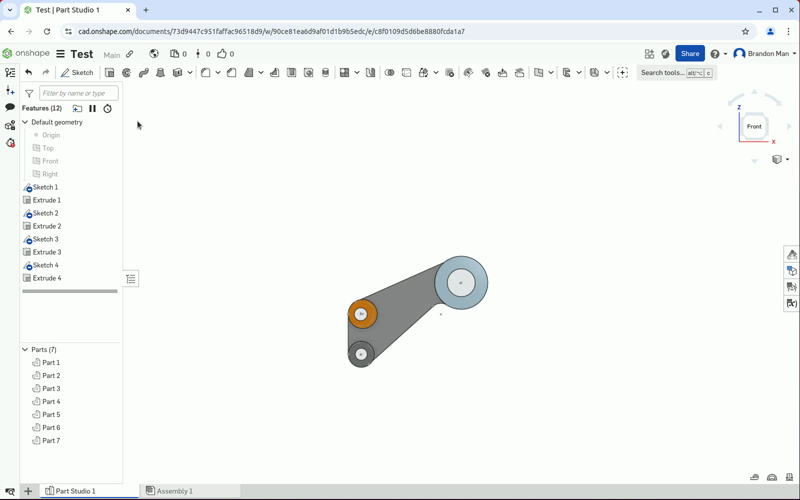
key(left, 2)
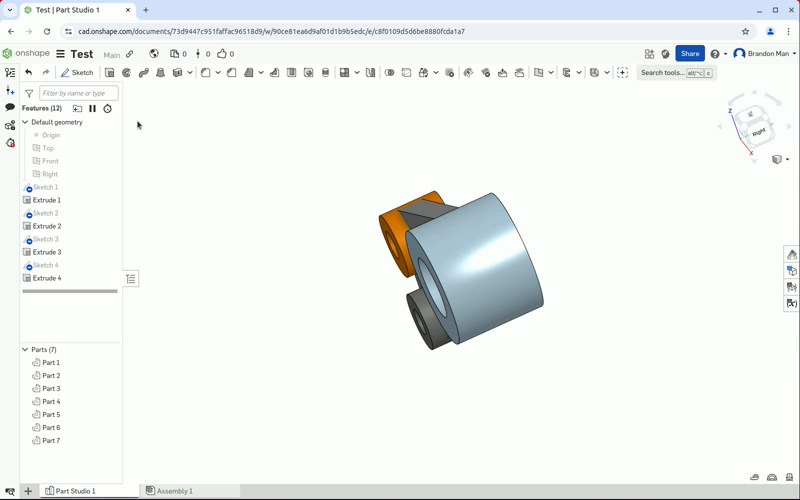
key(down, 2)
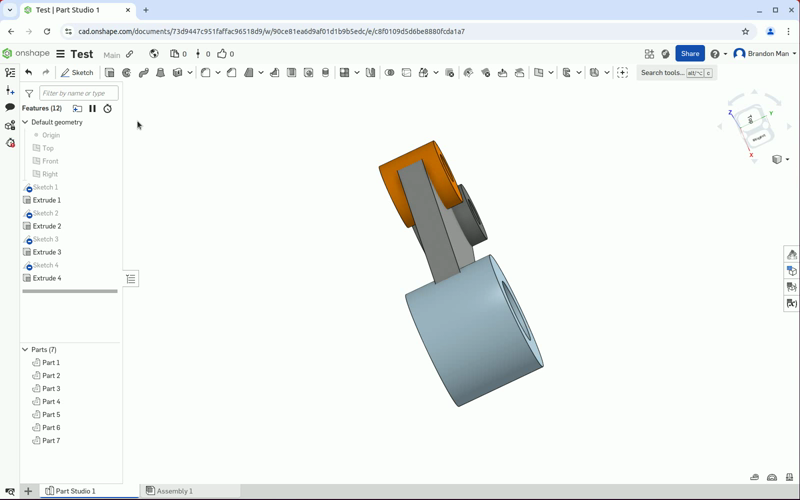
key(up, 2)
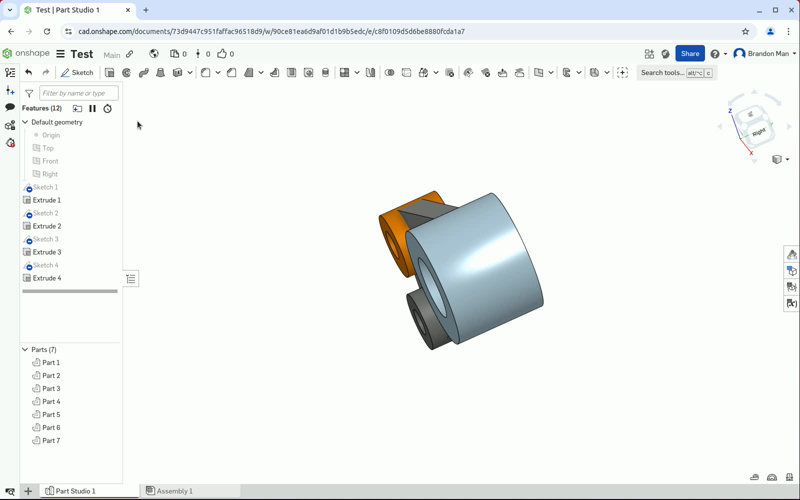
key(right, 2)
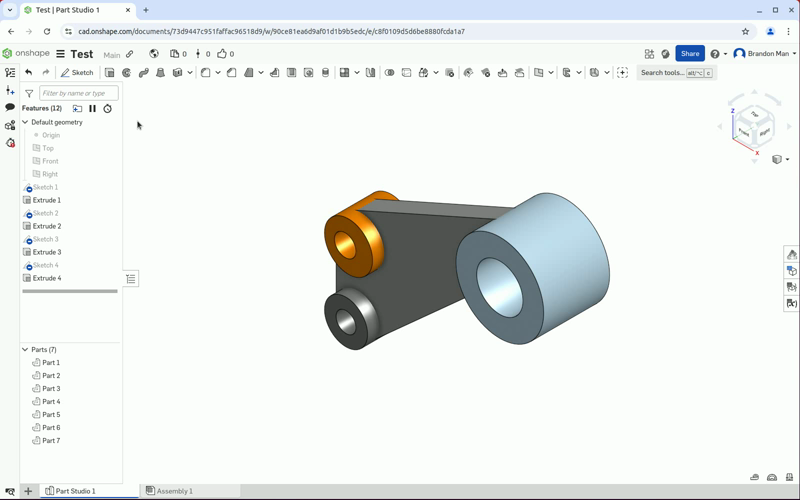
mouse_move(73, 189)
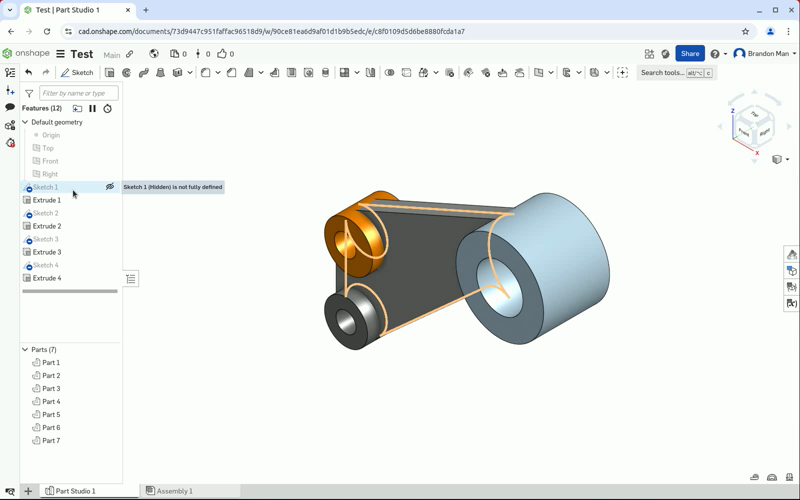
click(73, 189)